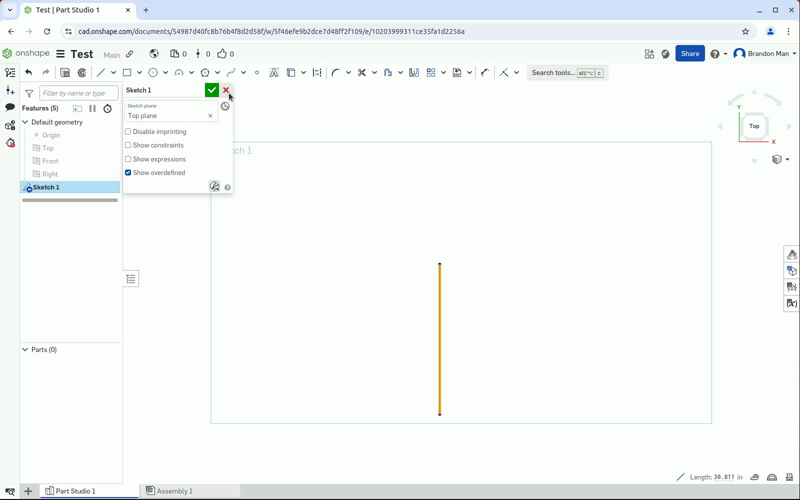
key(shift+h)
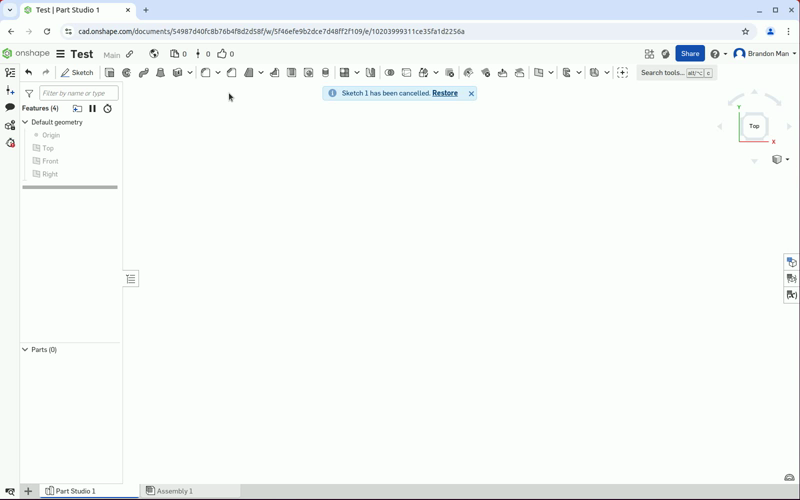
mouse_move(73, 352)
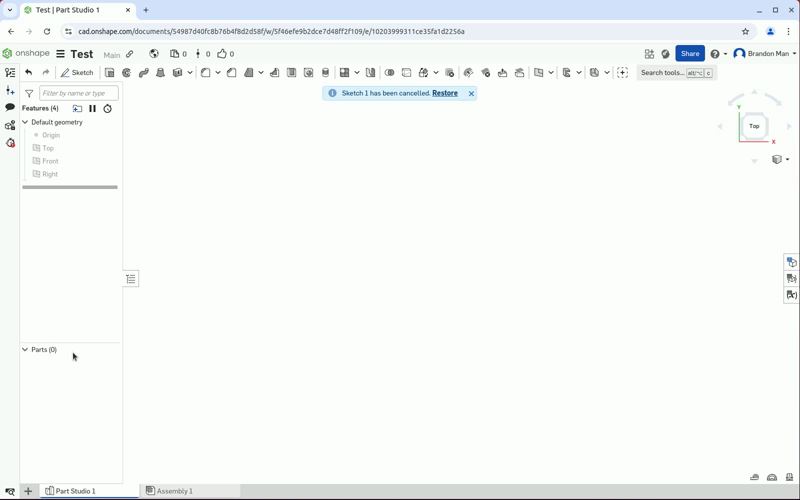
key(y)
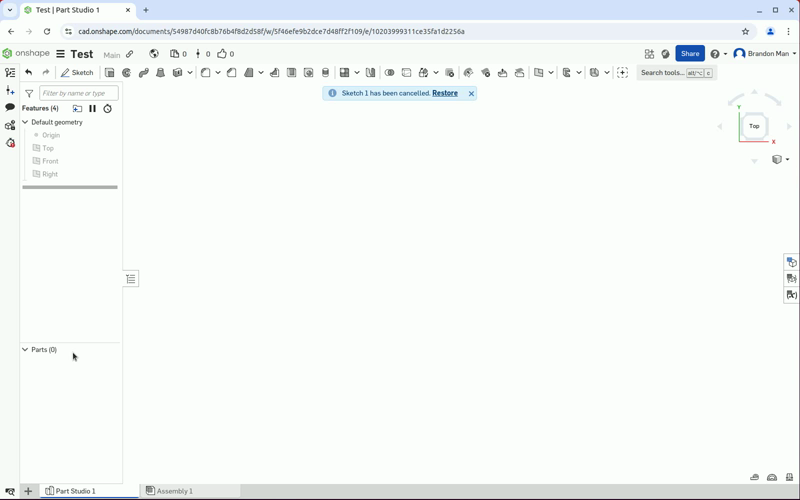
key(shift+p)
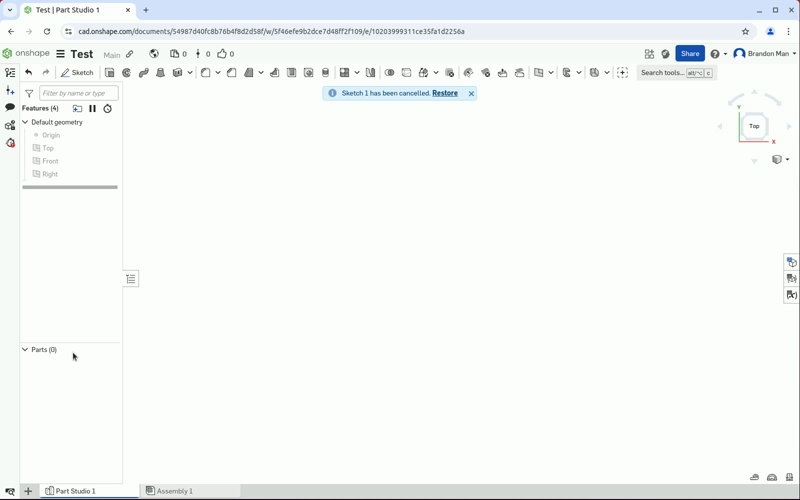
key(space)
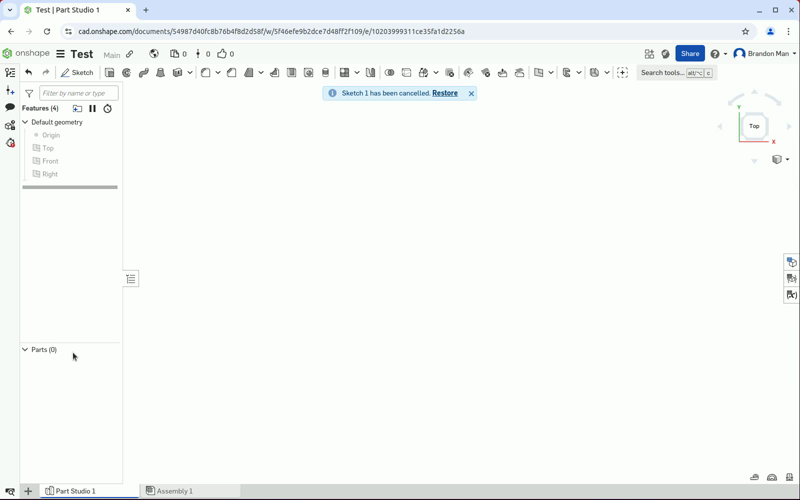
key_down(shift)
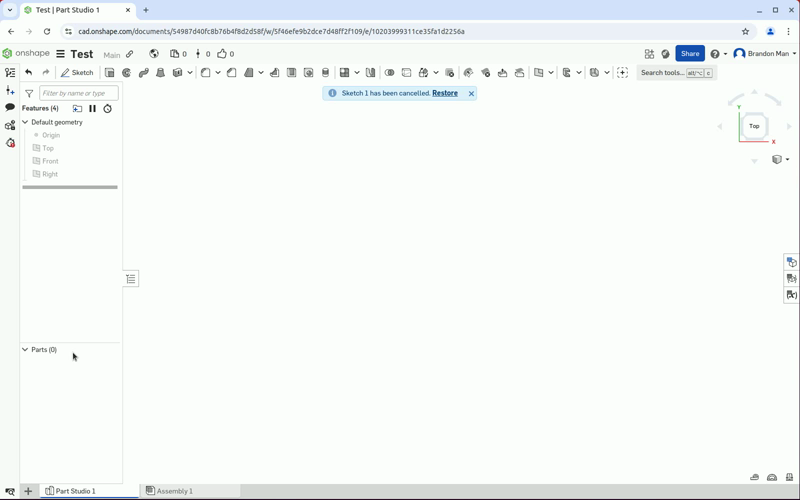
key(up)
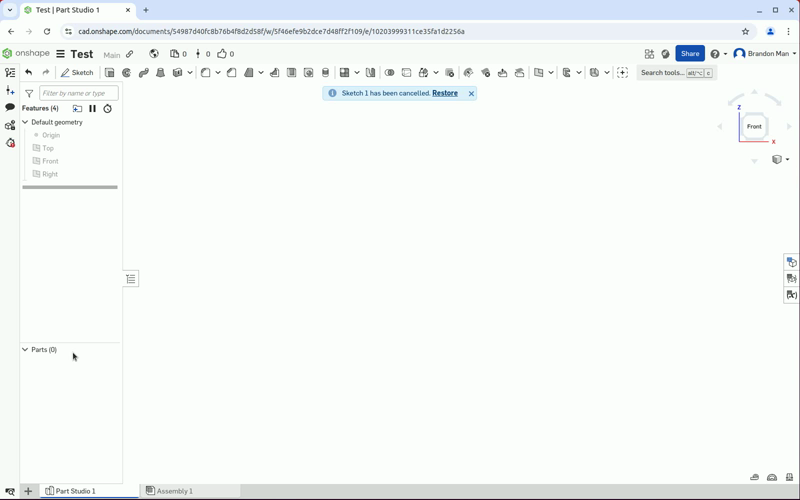
key_up(shift)
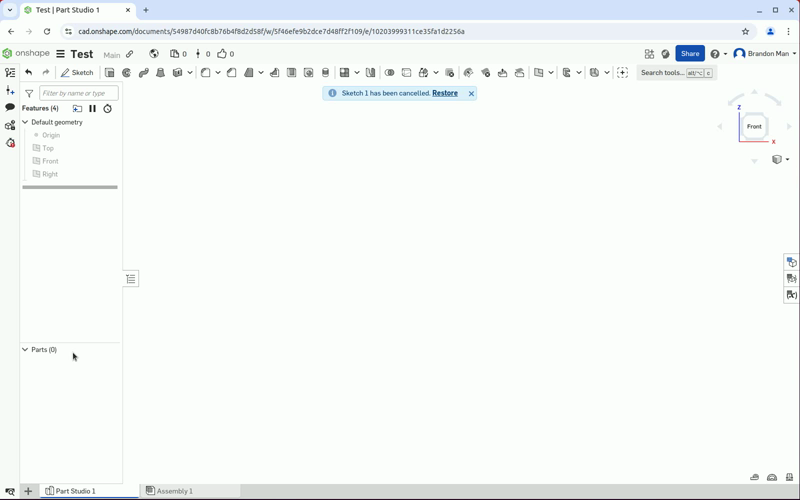
mouse_move(73, 352)
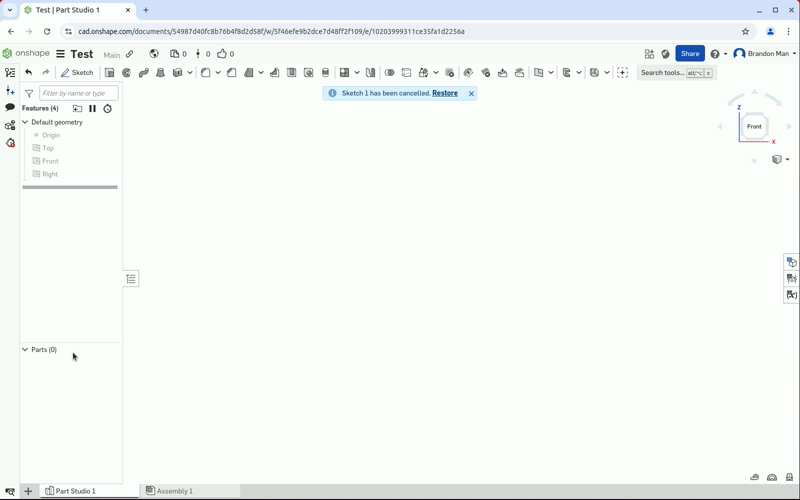
key(shift+y)
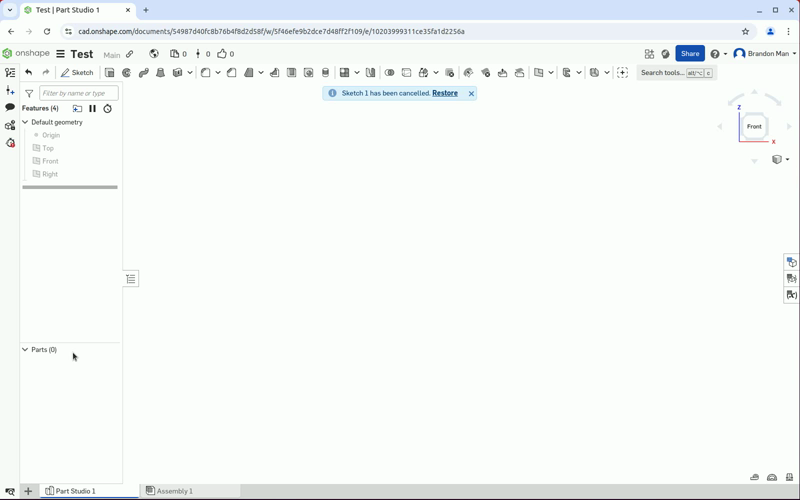
key(shift+s)
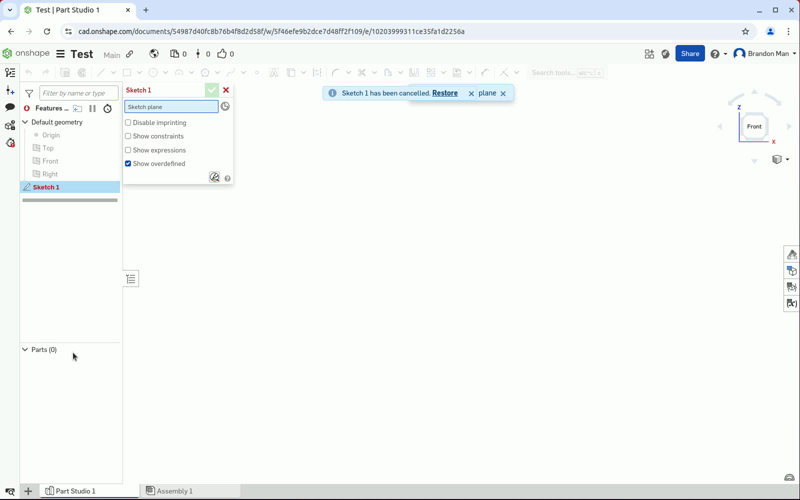
mouse_move(73, 163)
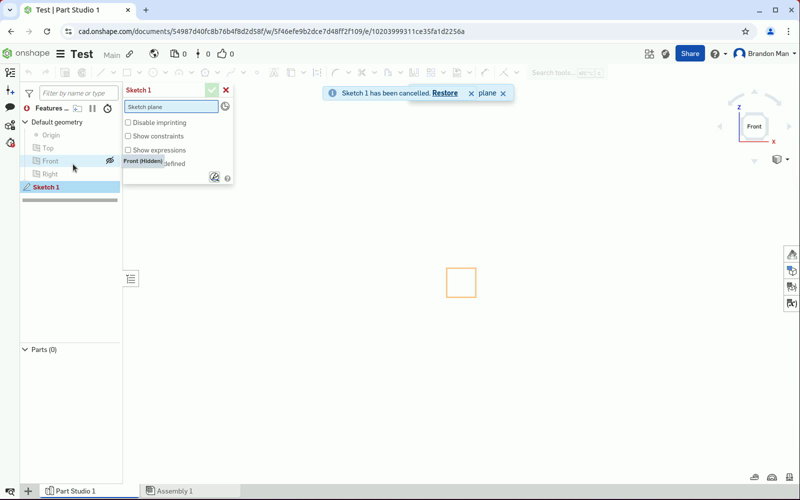
click(73, 163)
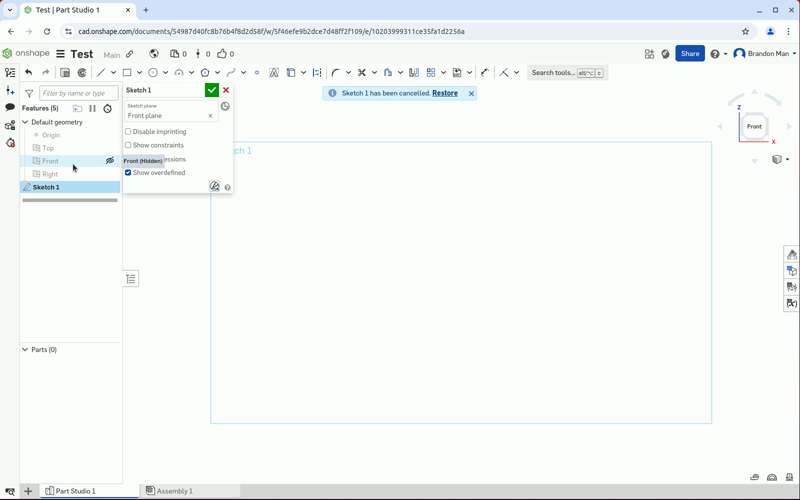
mouse_move(73, 352)
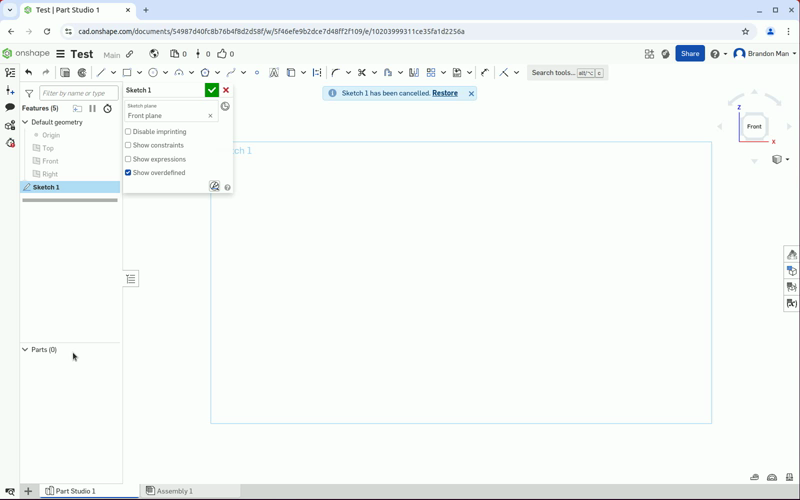
key(y)
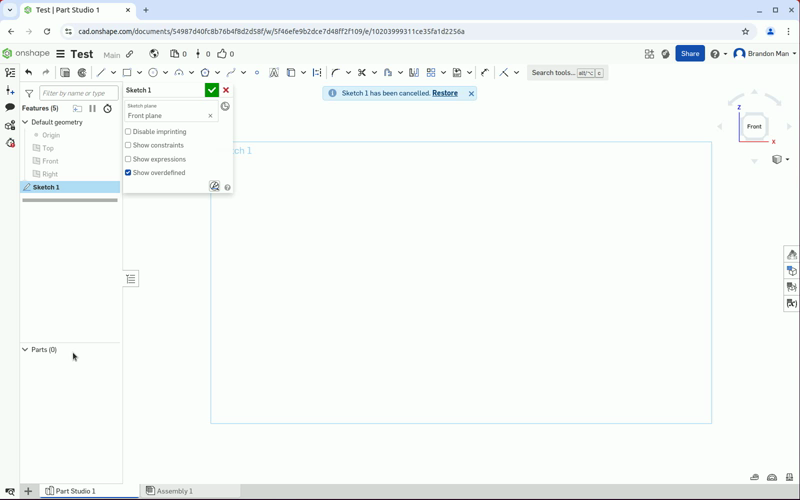
key(c)
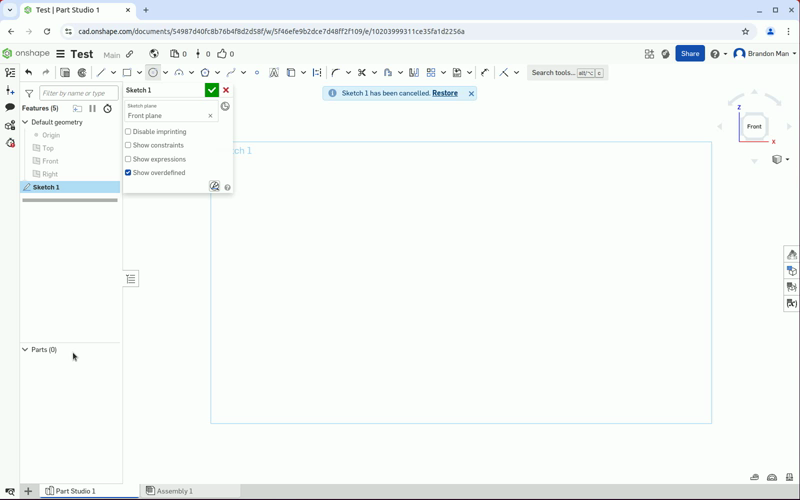
key_down(shift)
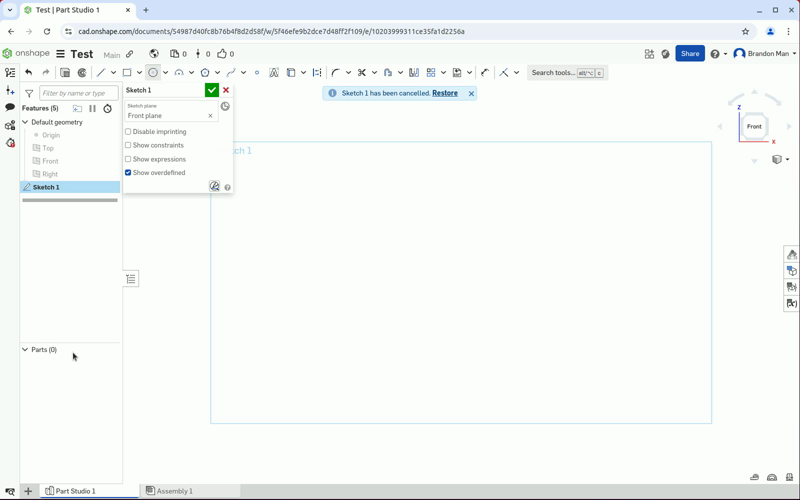
mouse_move(544, 282)
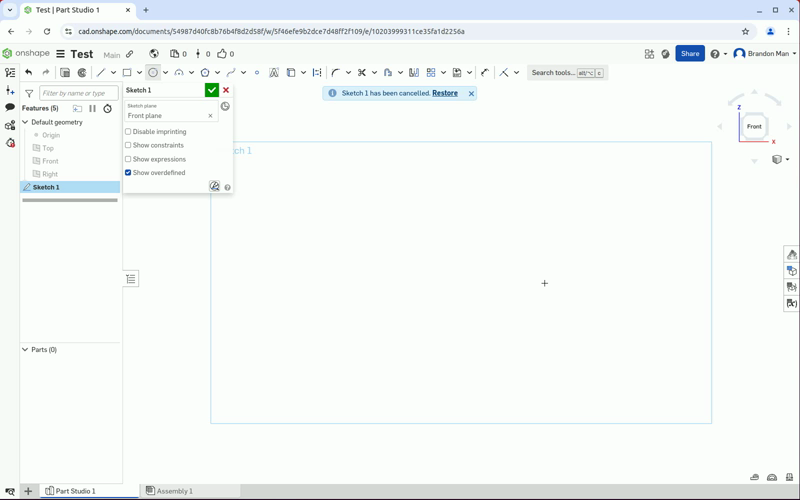
click(544, 282)
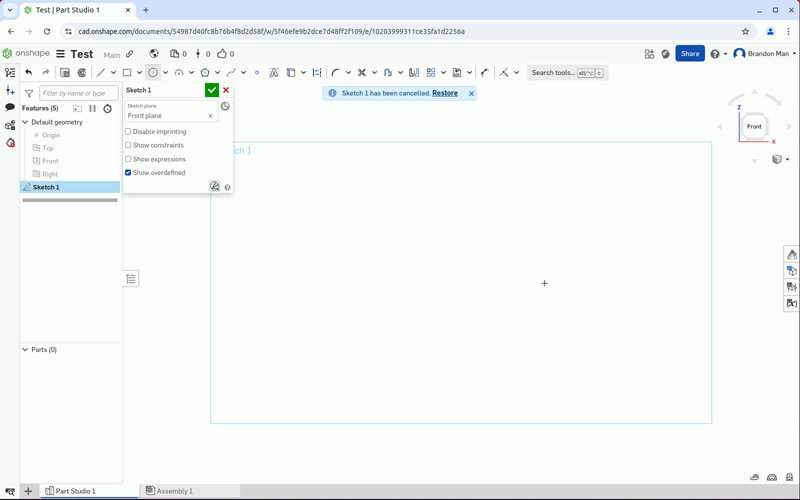
key_up(shift)
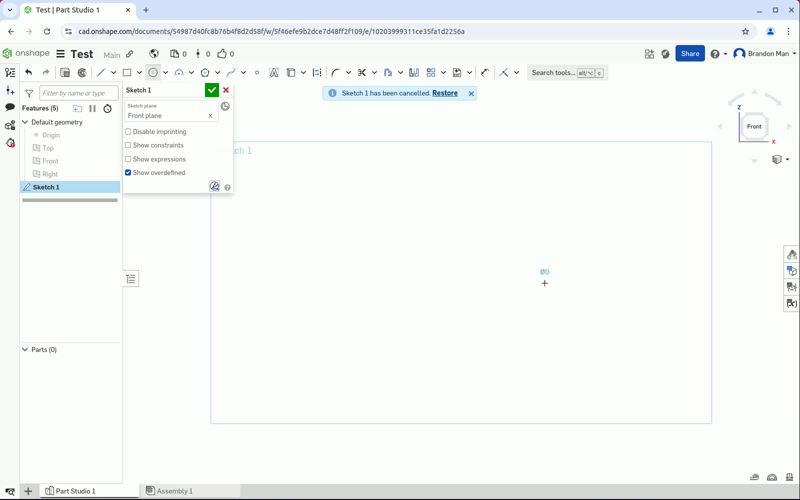
mouse_move(573, 282)
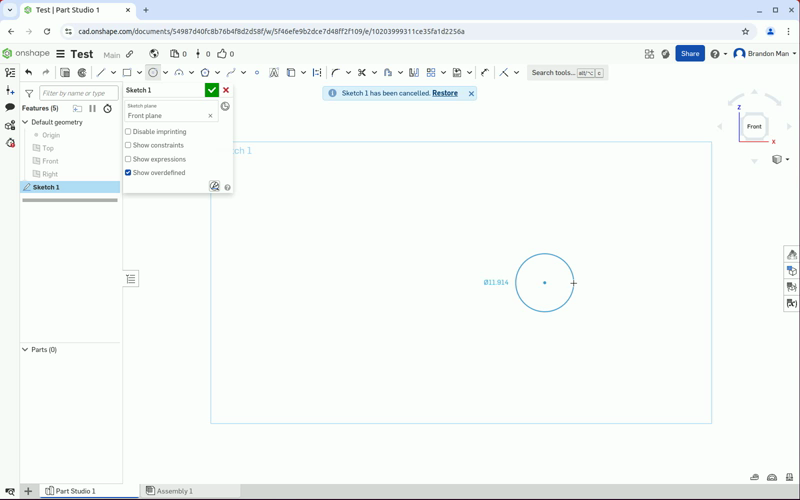
click(573, 282)
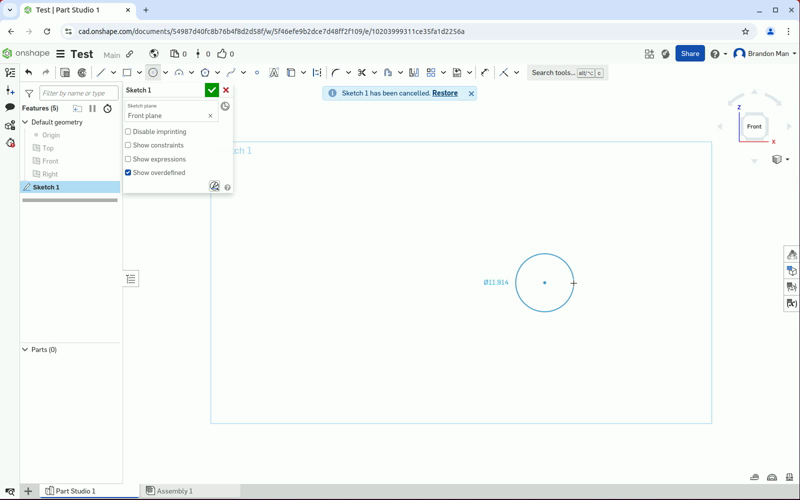
key(esc)
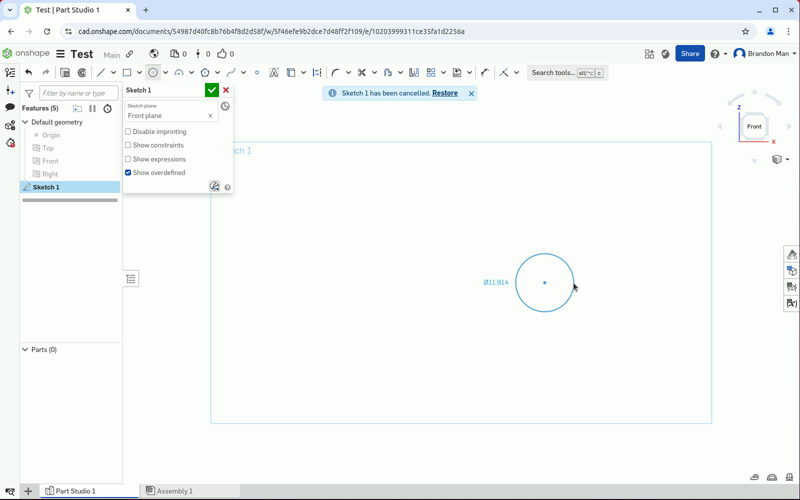
key(c)
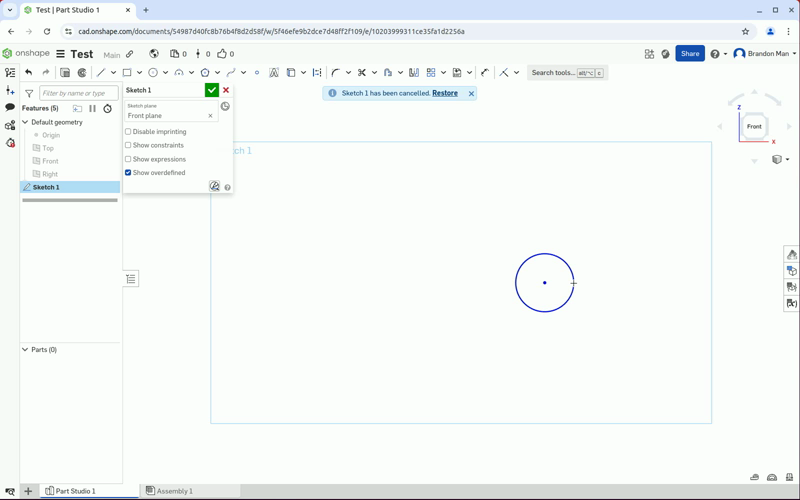
key_down(shift)
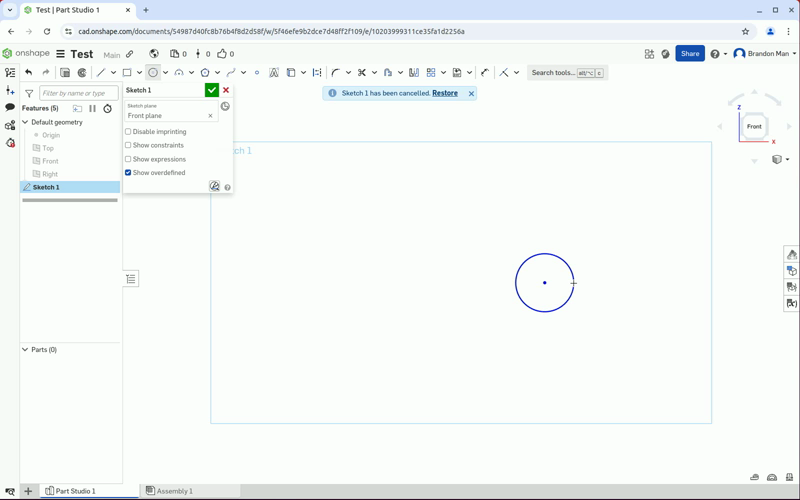
mouse_move(544, 282)
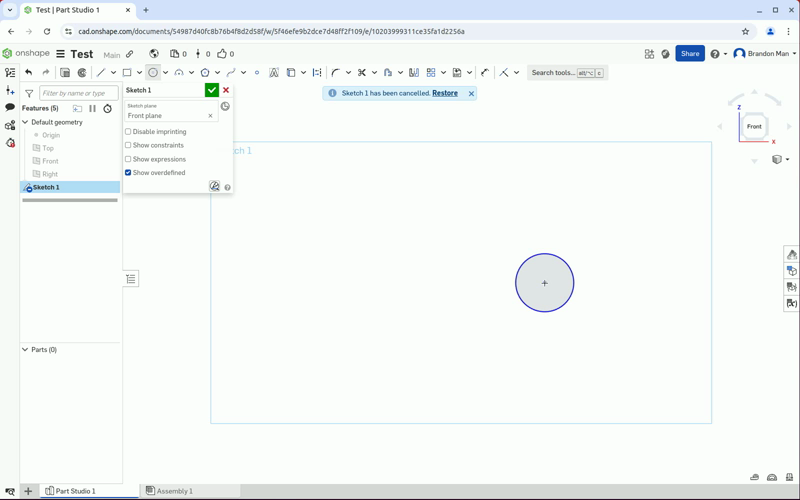
click(544, 282)
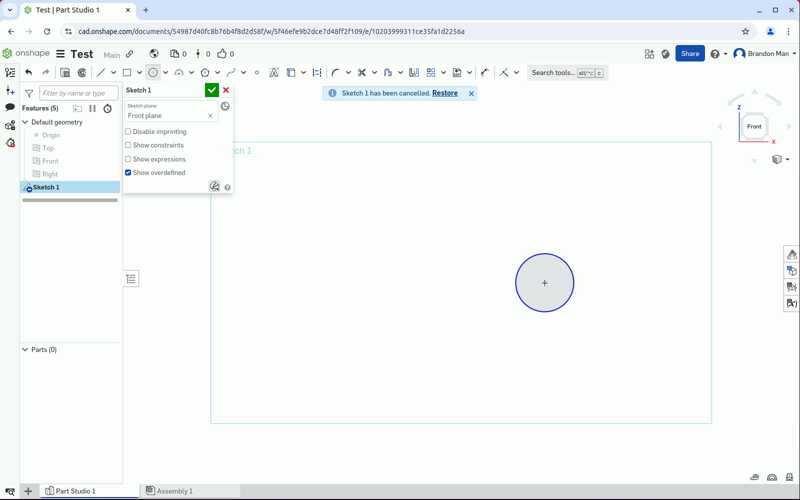
key_up(shift)
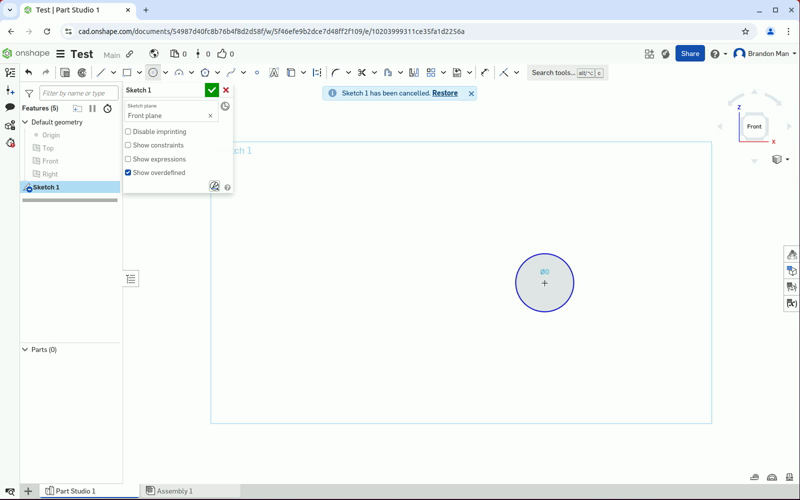
mouse_move(567, 282)
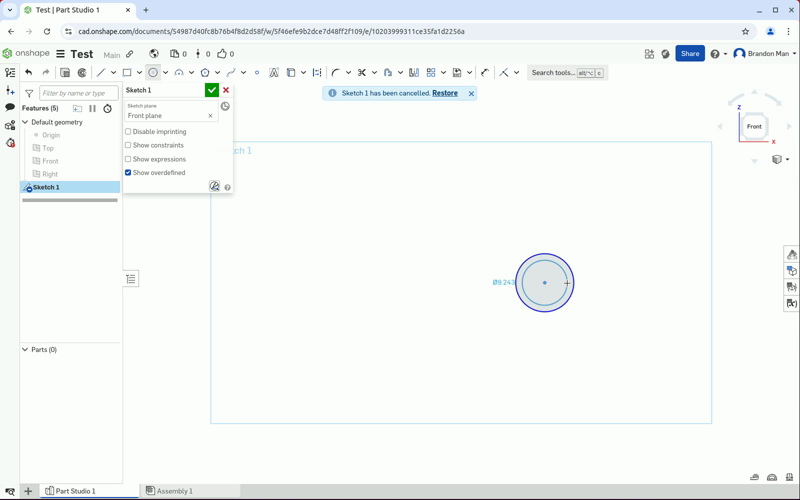
click(567, 282)
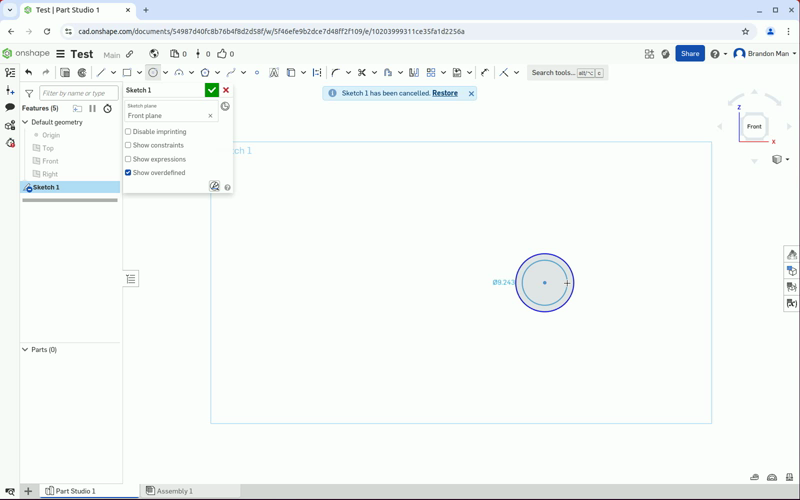
key(esc)
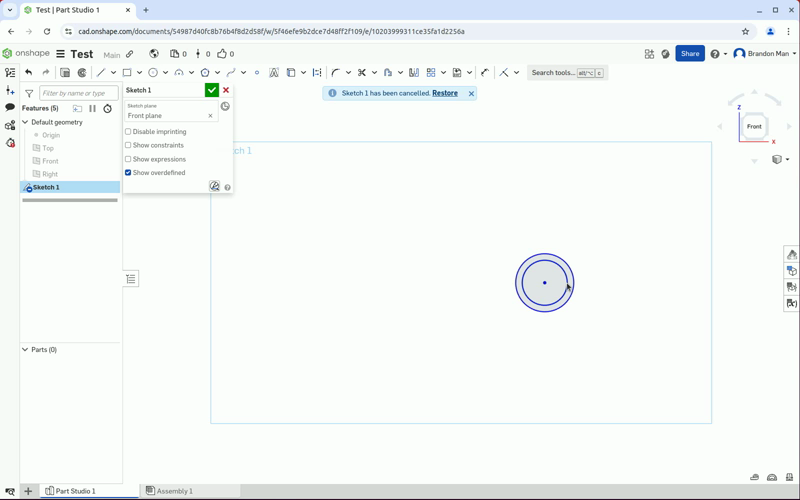
mouse_move(532, 305)
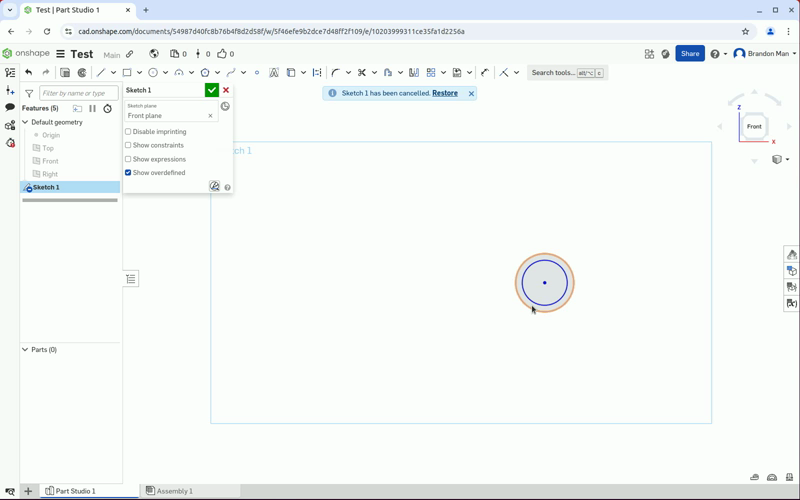
scroll(6)
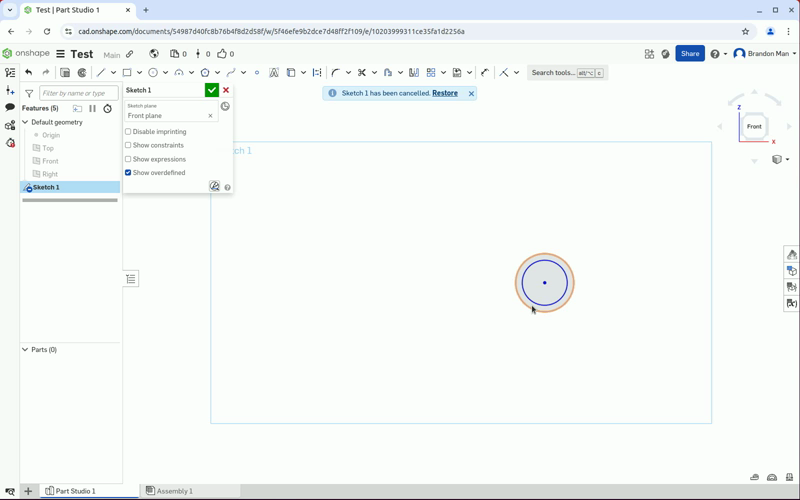
scroll(6)
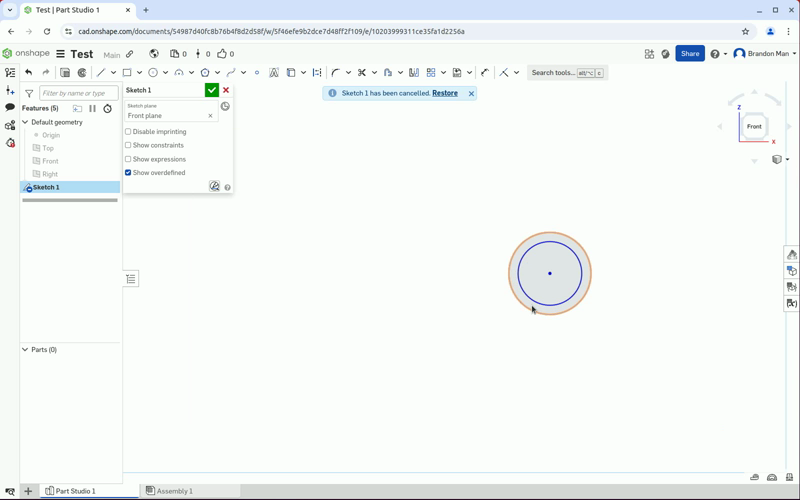
scroll(6)
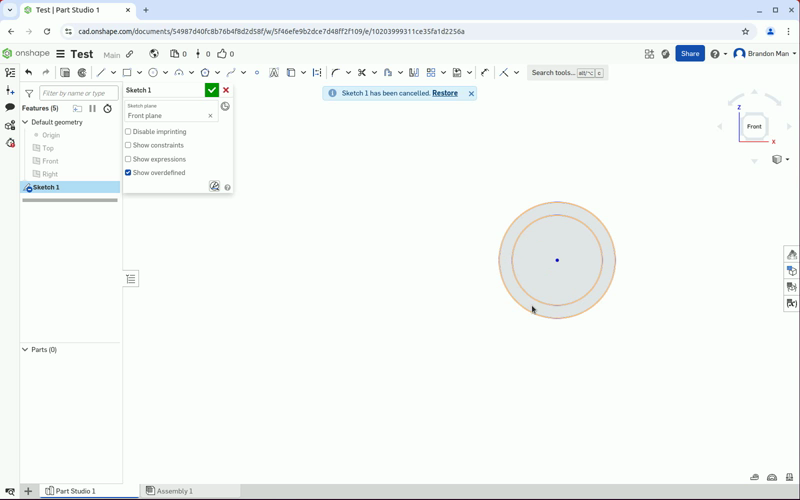
scroll(6)
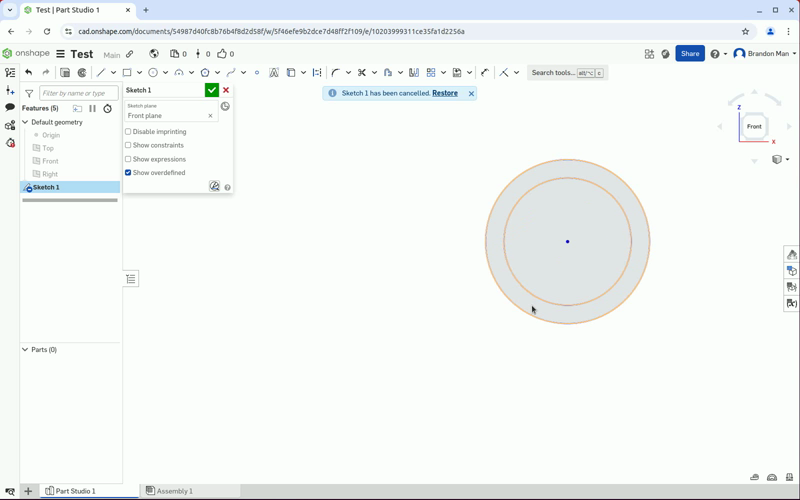
scroll(6)
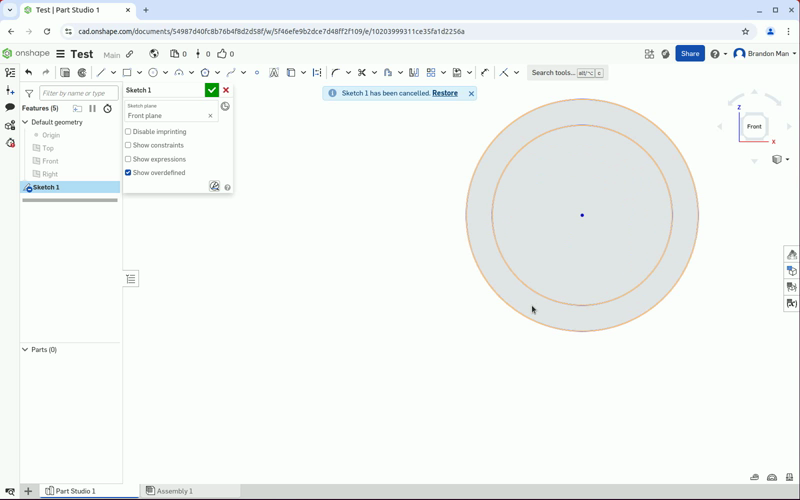
scroll(6)
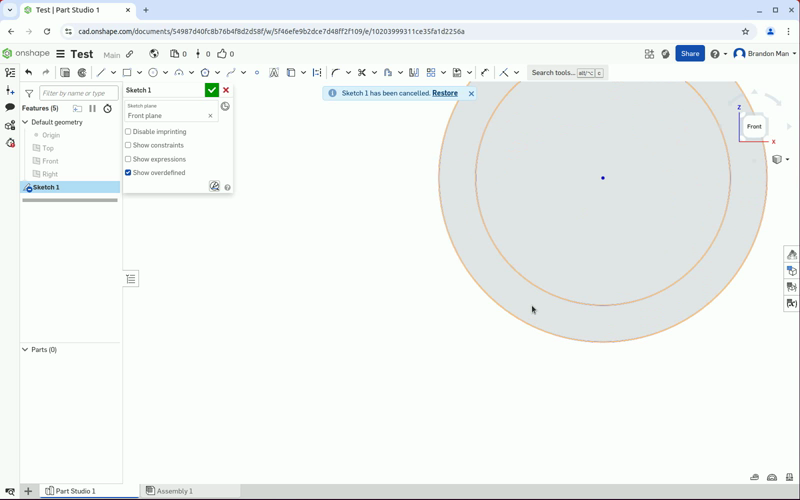
scroll(6)
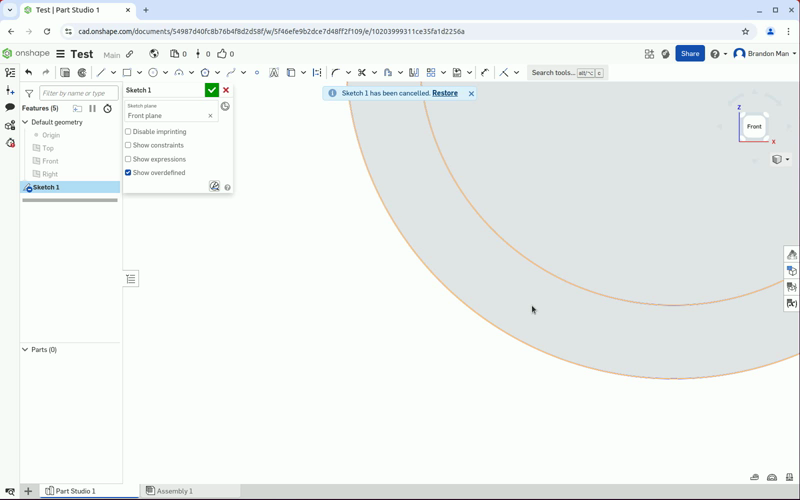
click(532, 305)
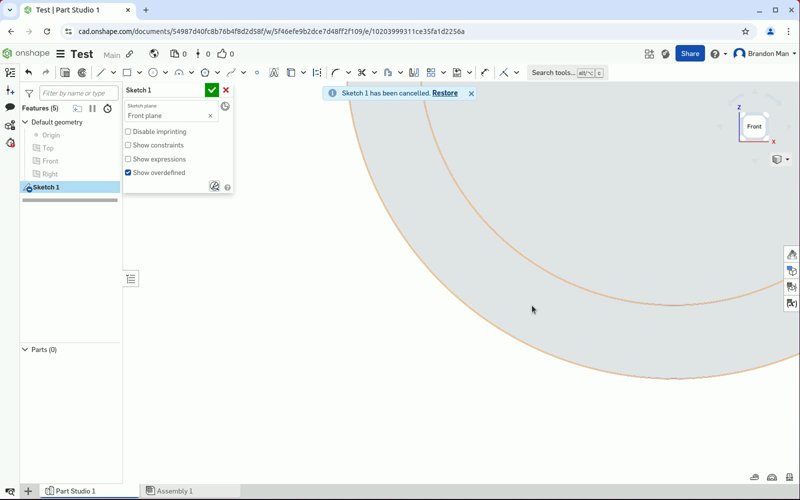
scroll(-6)
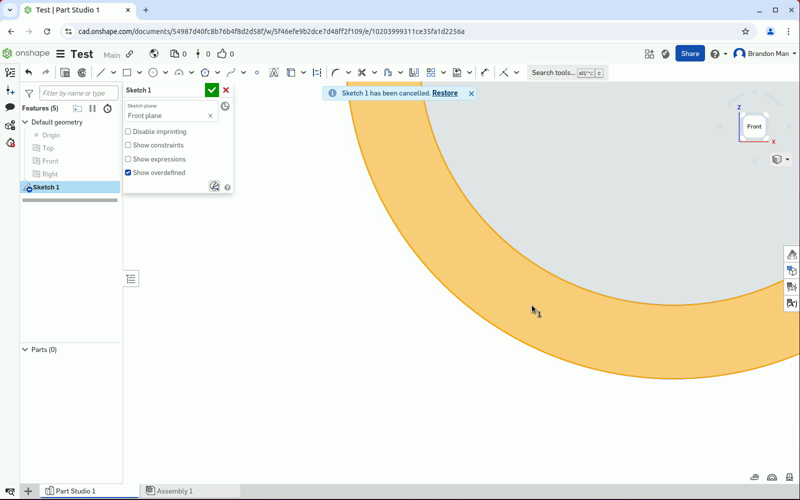
scroll(-6)
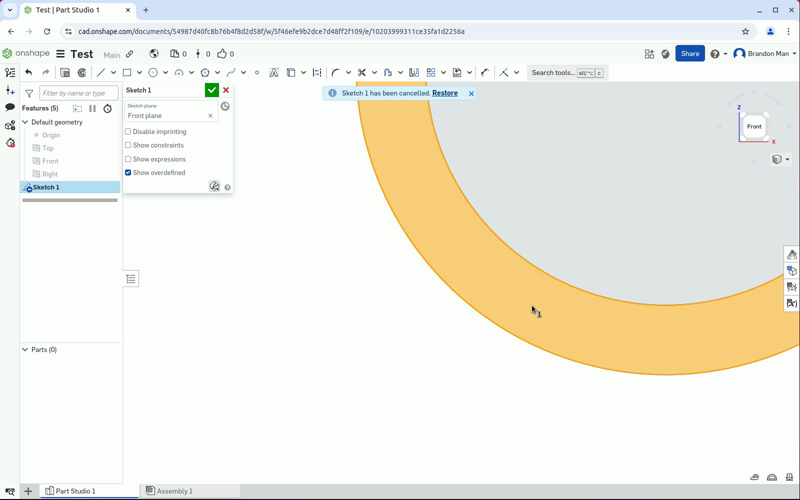
scroll(-6)
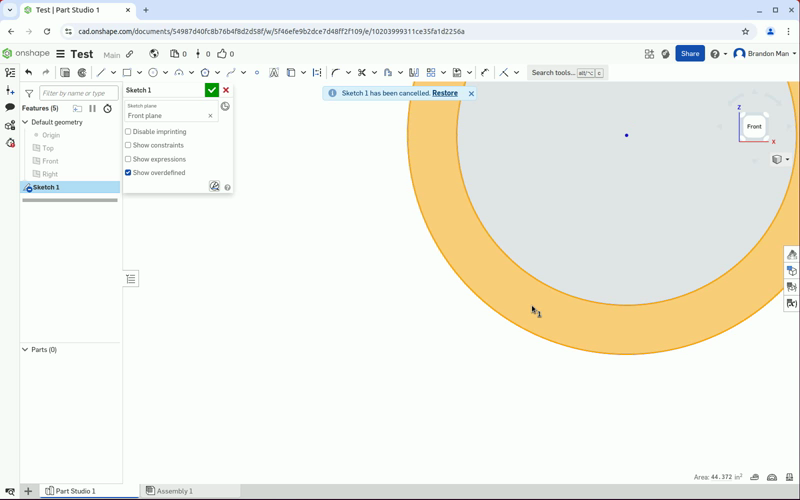
scroll(-6)
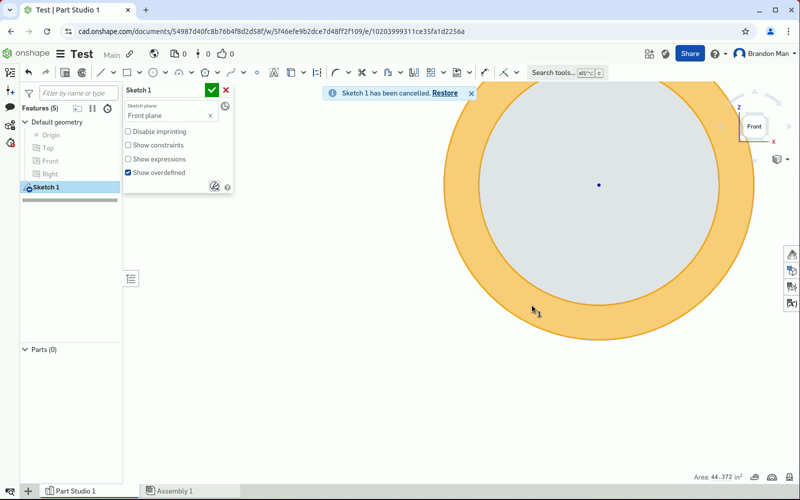
scroll(-6)
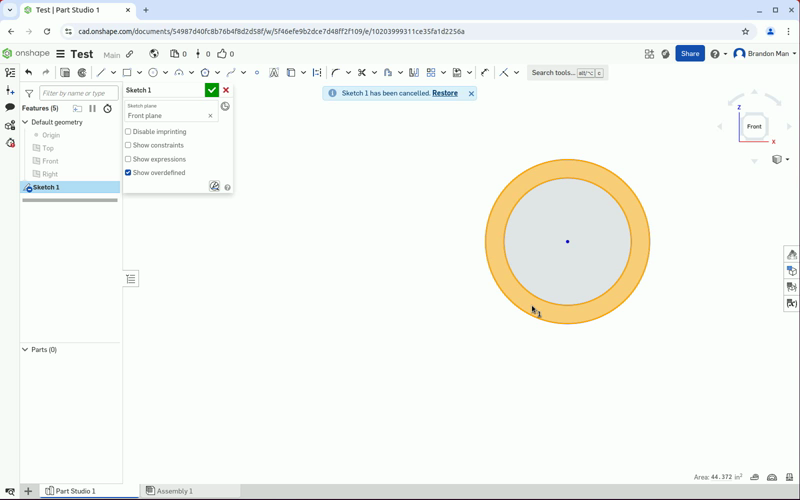
scroll(-6)
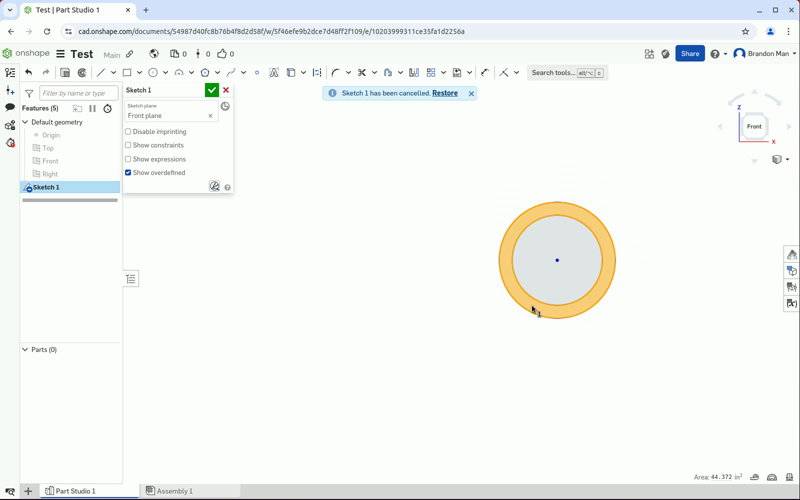
scroll(-6)
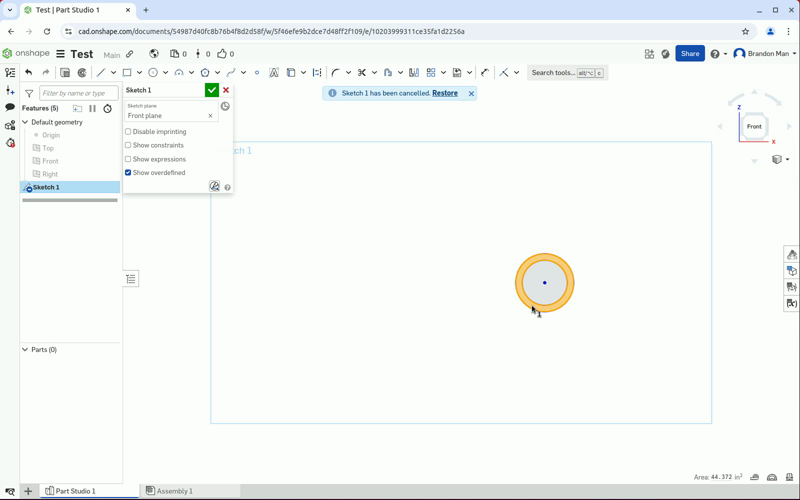
mouse_move(73, 352)
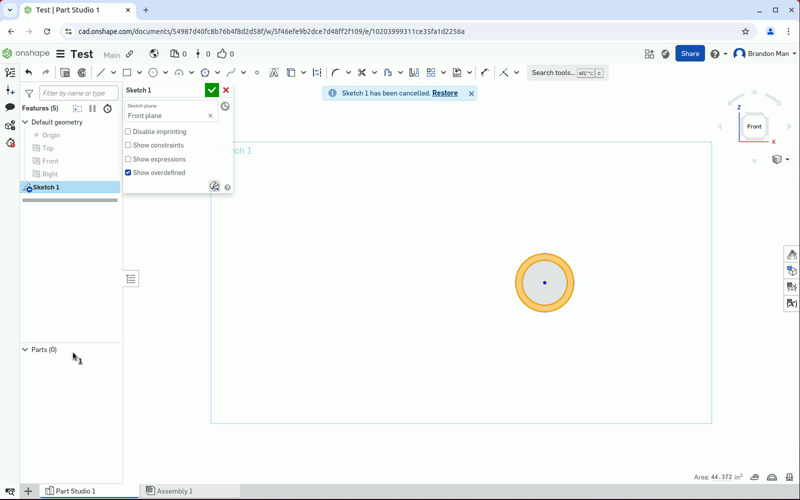
key(shift+y)
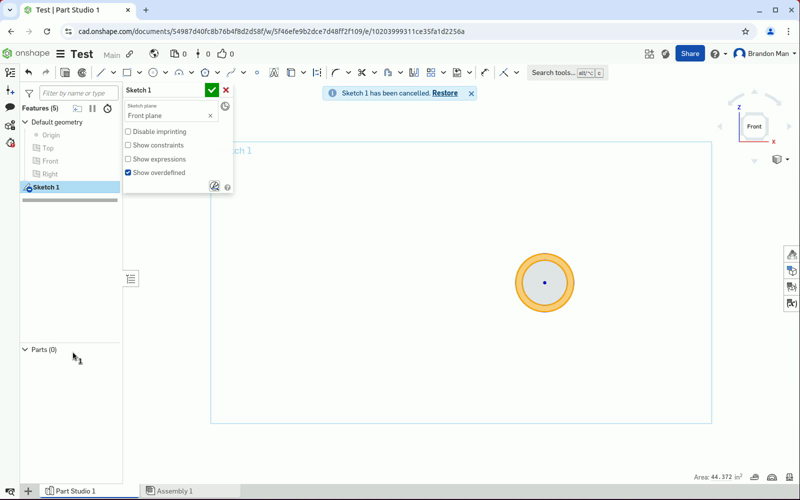
key(shift+e)
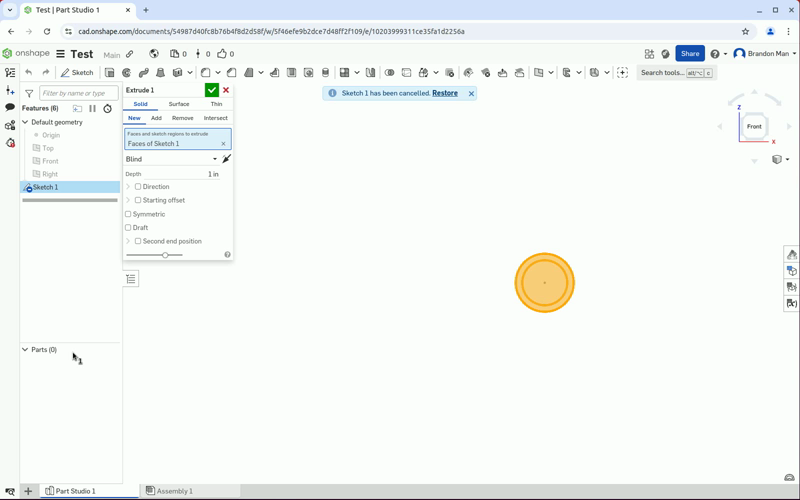
mouse_move(143, 106)
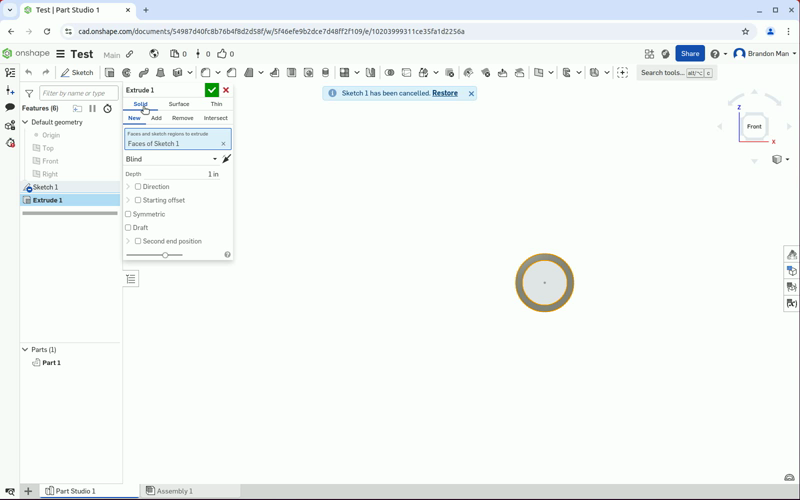
click(143, 106)
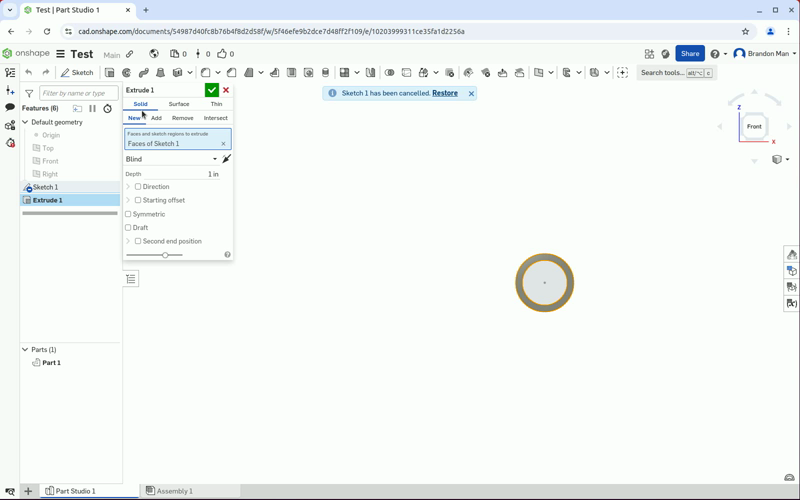
mouse_move(137, 120)
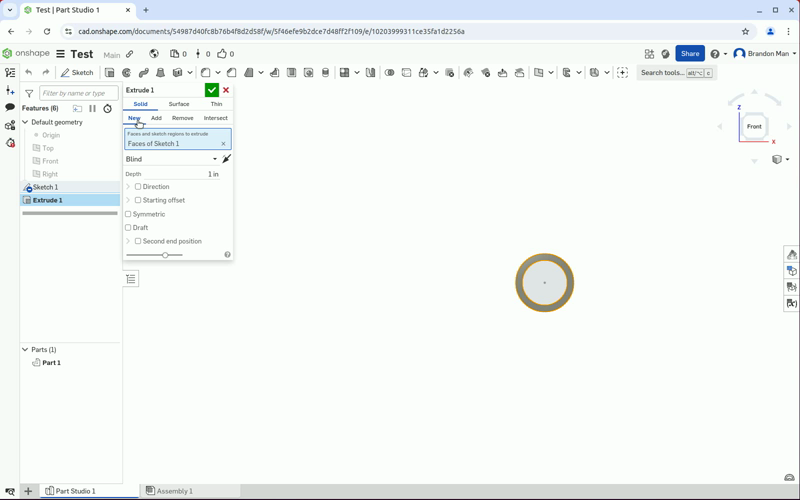
click(137, 120)
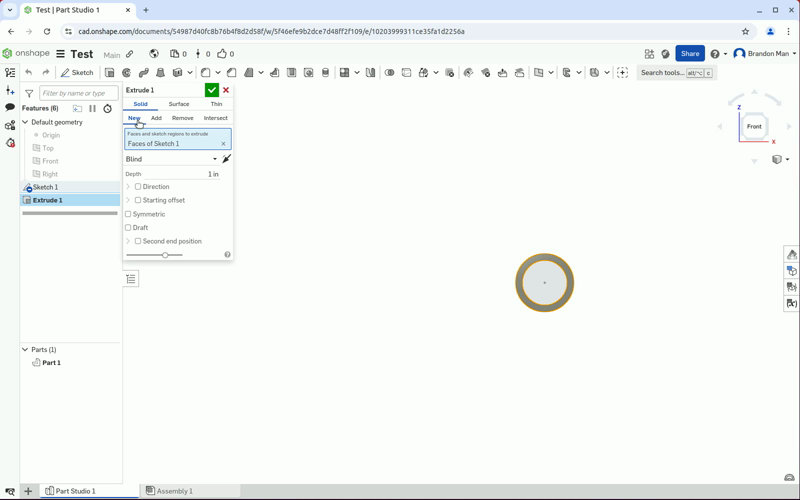
key(tab, 4)
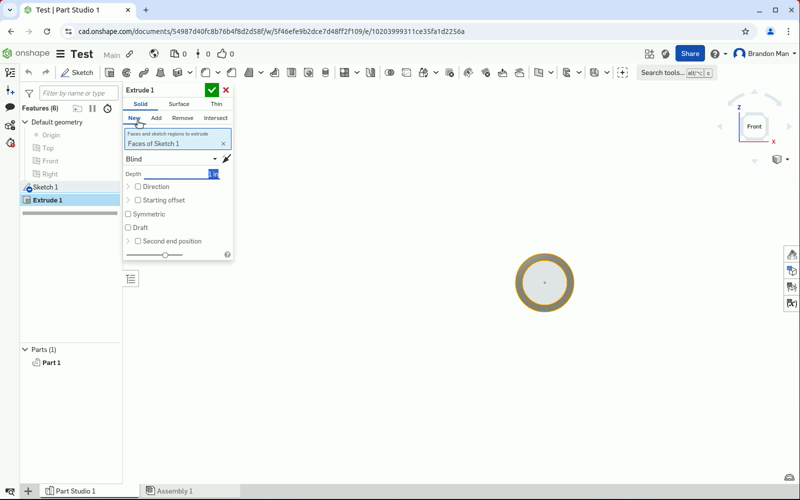
text(7.943)
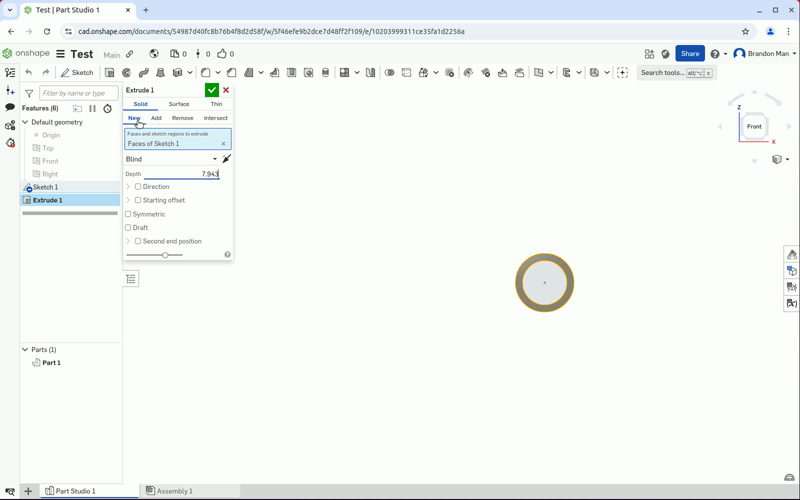
key(enter)
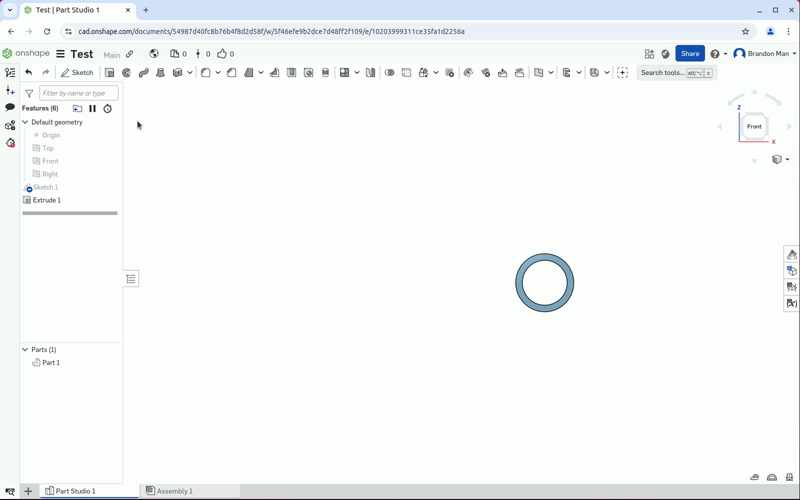
key(shift+h)
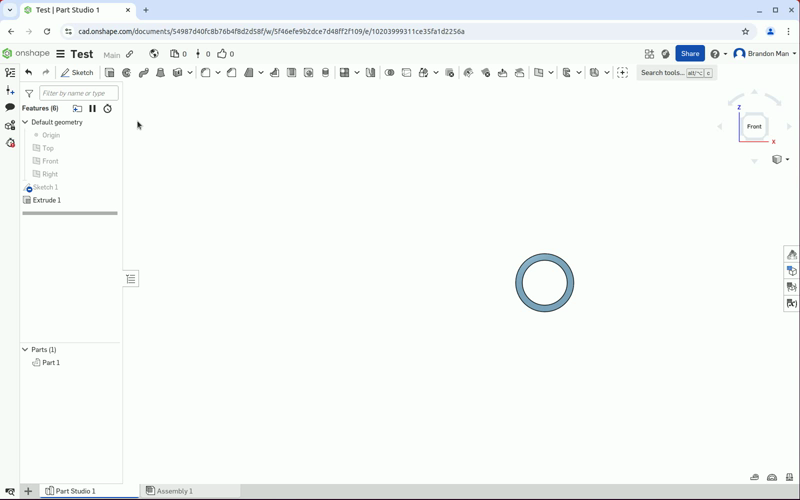
key(shift+h)
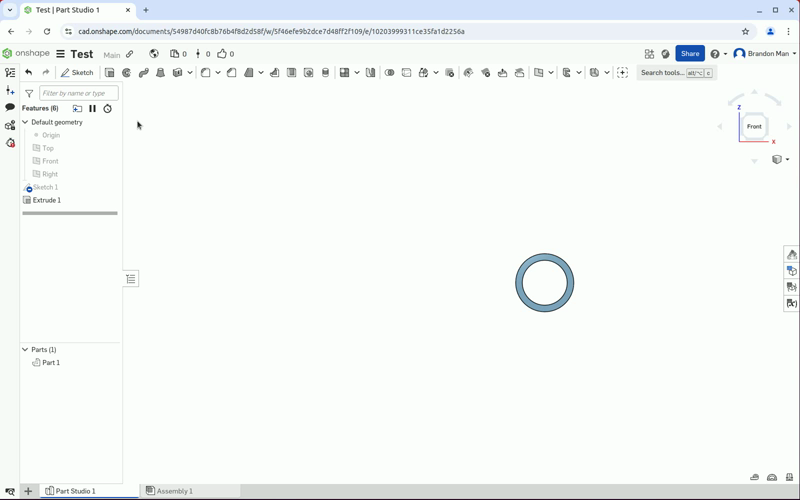
mouse_move(73, 189)
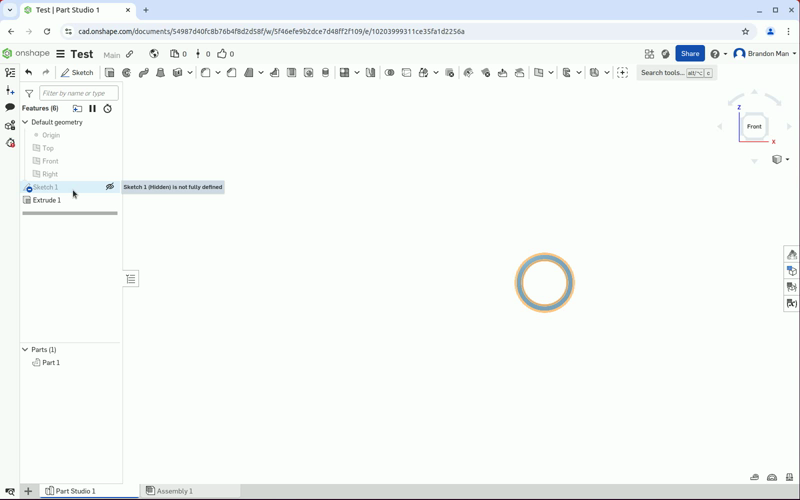
click(73, 189)
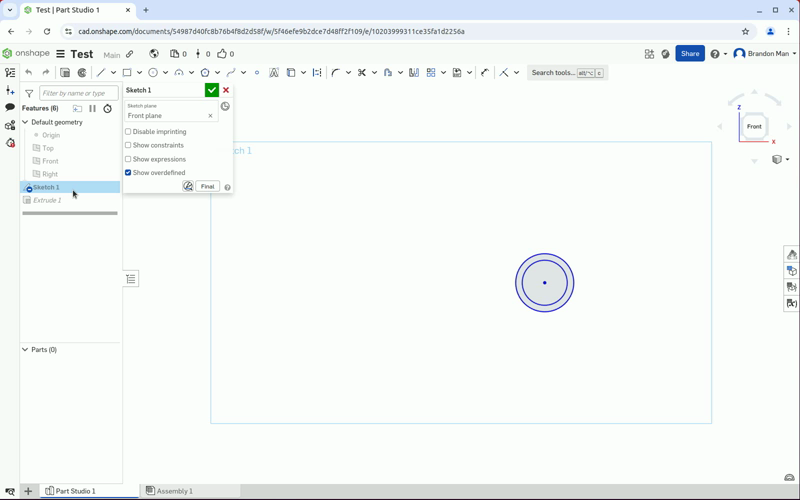
mouse_move(229, 92)
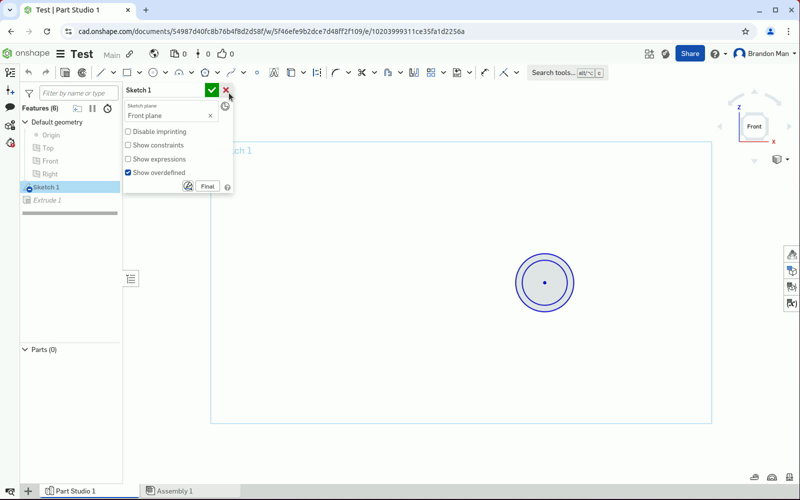
click(229, 92)
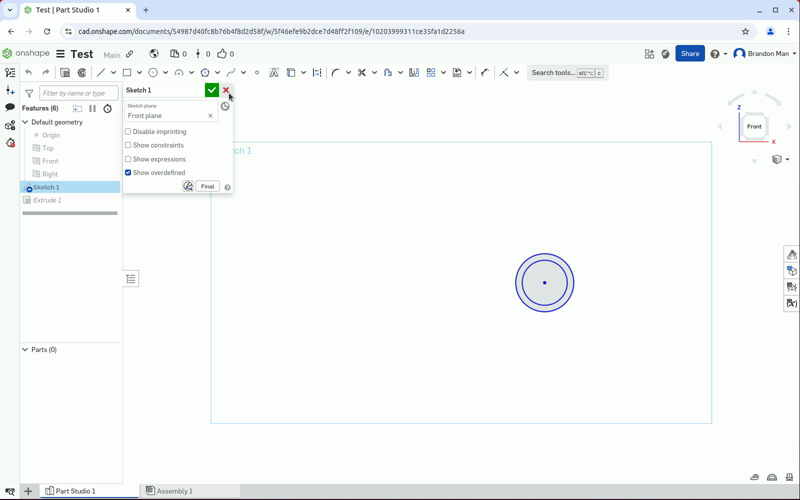
key(shift+s)
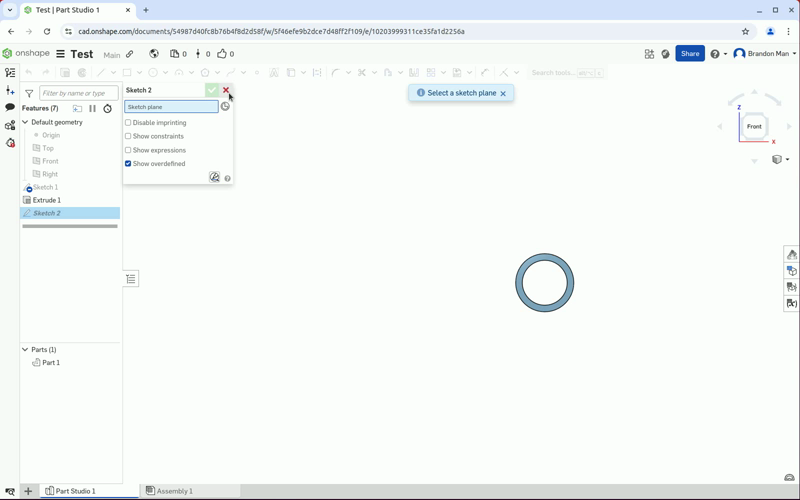
mouse_move(73, 163)
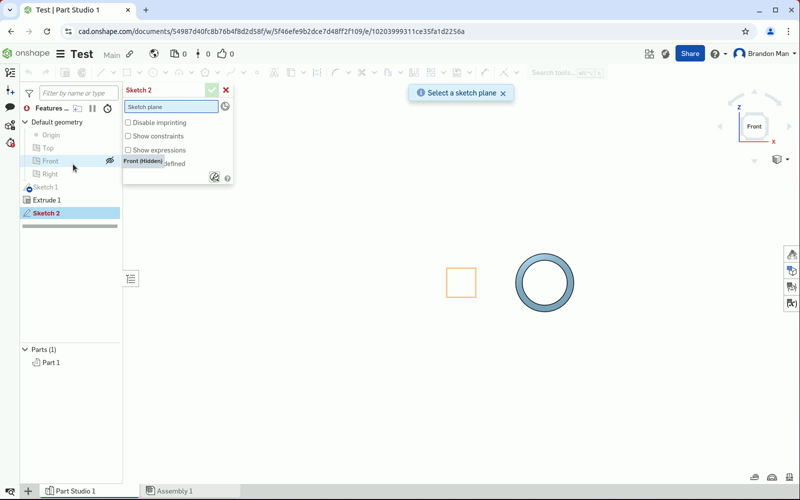
click(73, 163)
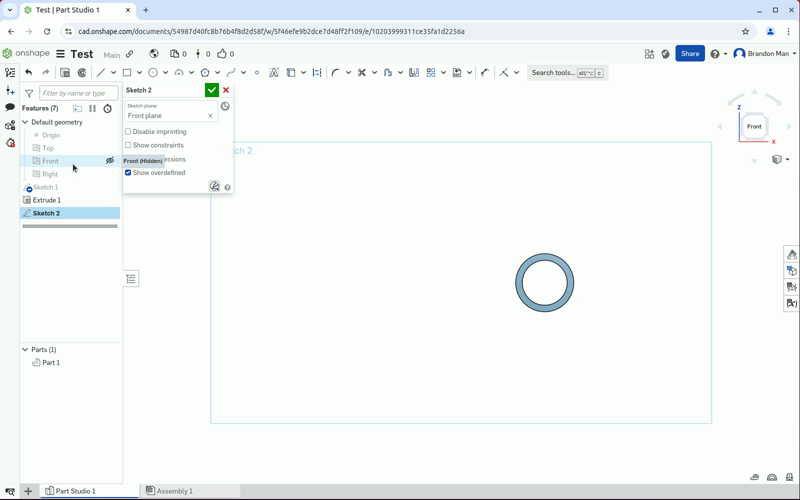
mouse_move(73, 352)
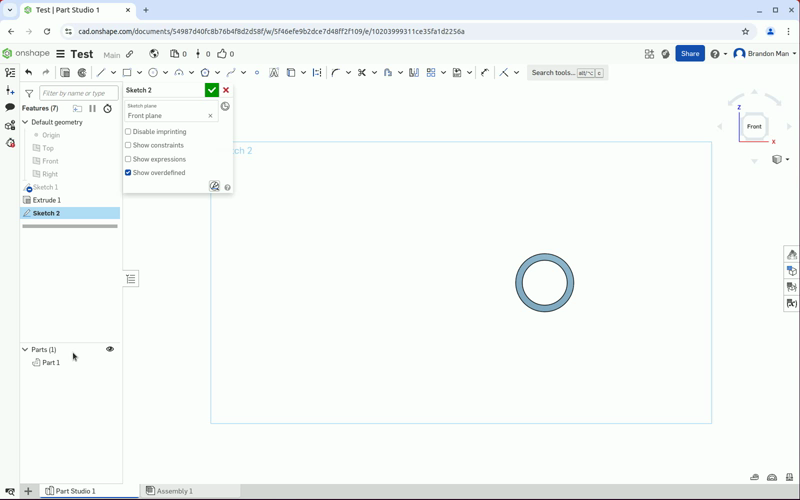
key(y)
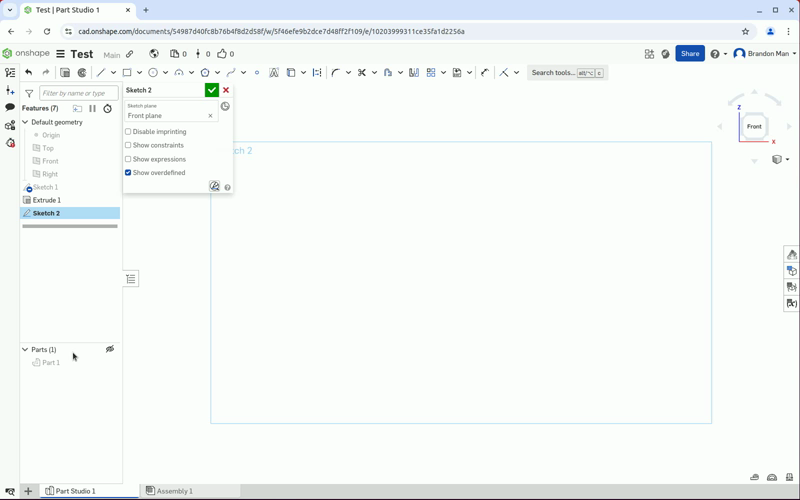
key(l)
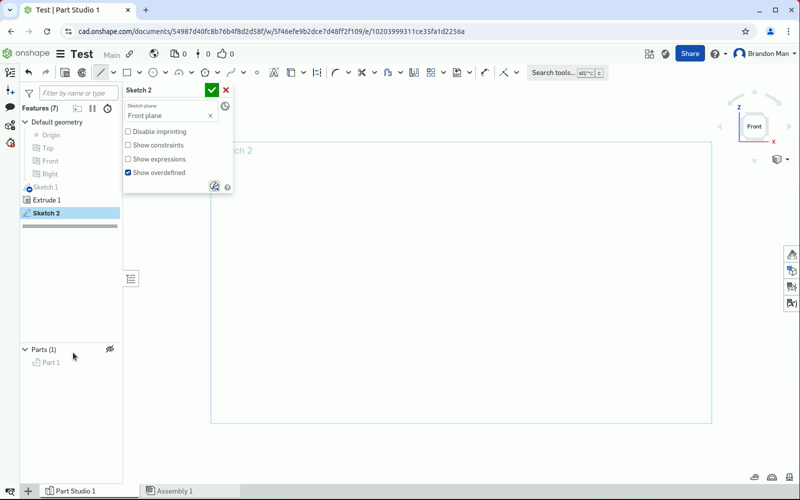
key_down(shift)
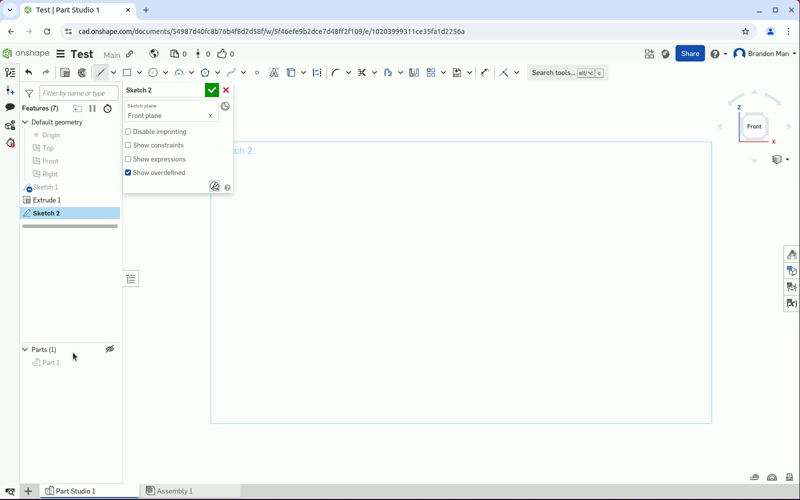
mouse_move(468, 326)
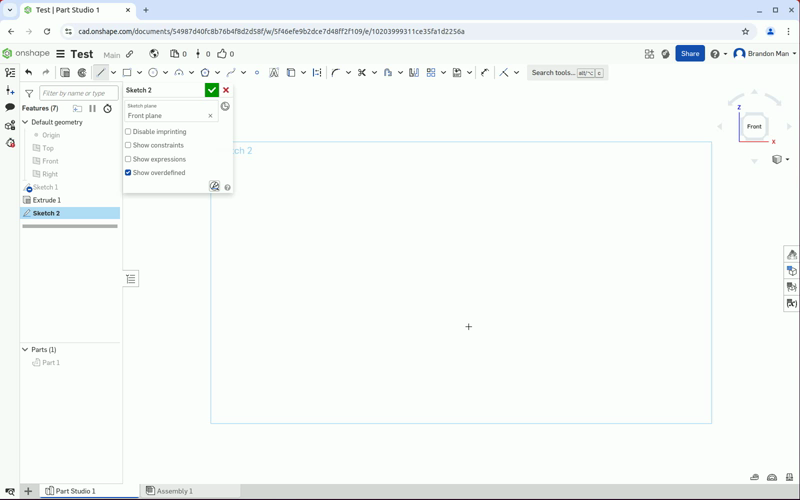
click(468, 326)
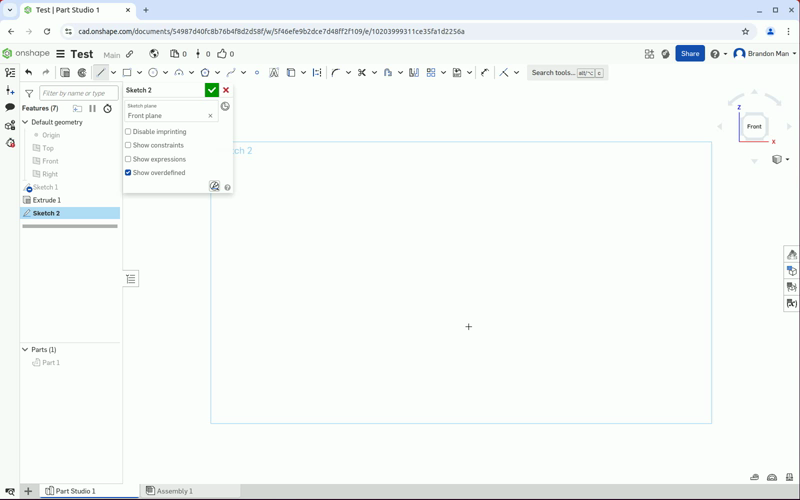
key_up(shift)
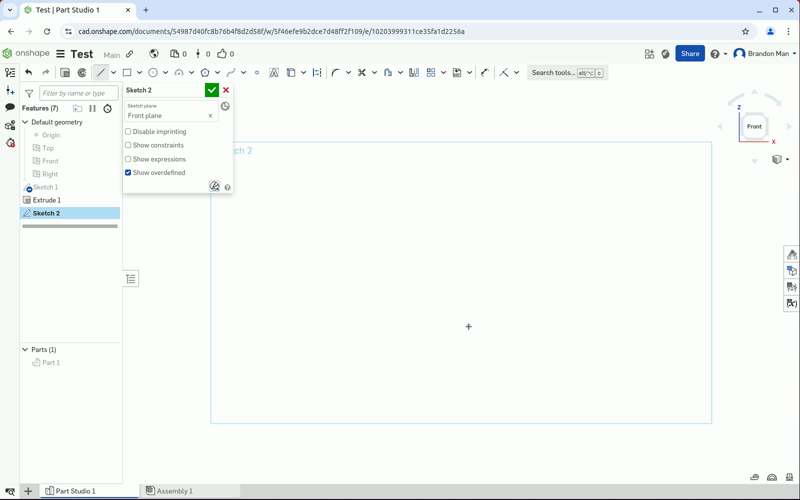
key_down(shift)
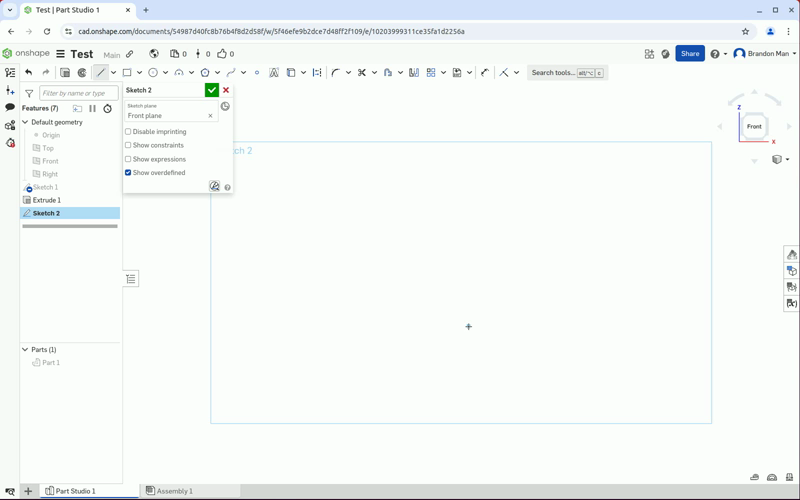
mouse_move(549, 311)
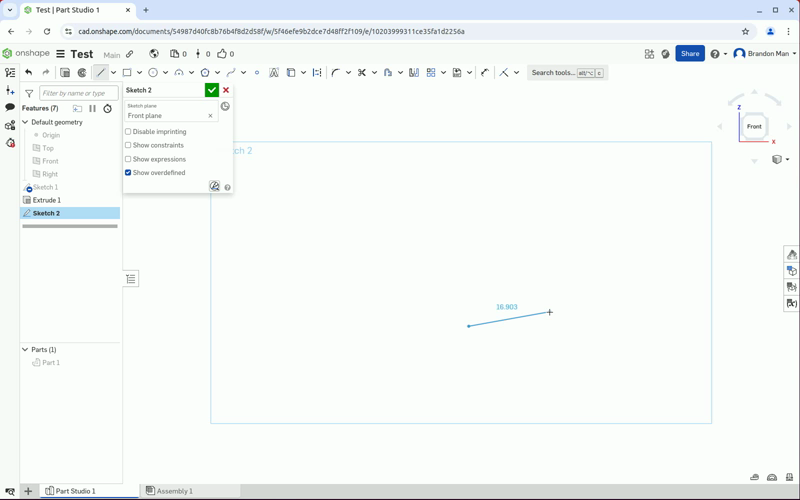
click(549, 311)
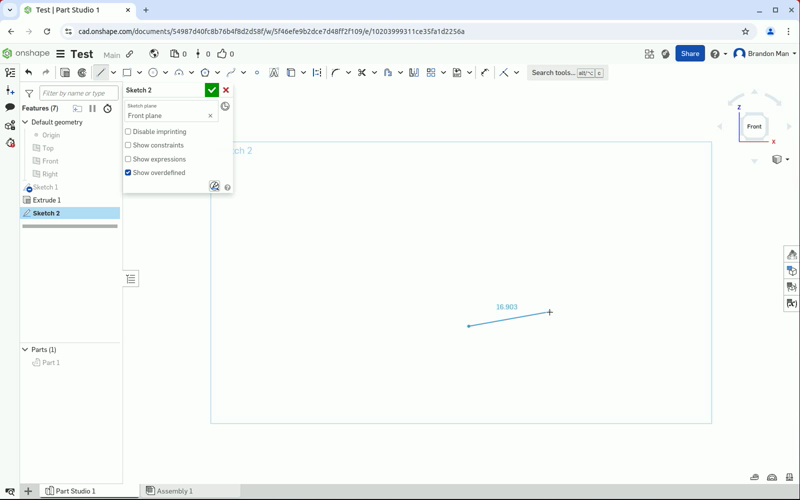
key_up(shift)
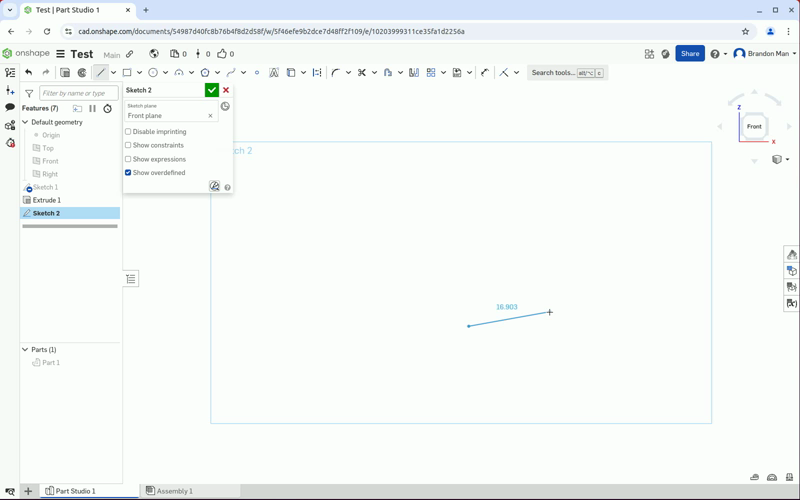
key(esc)
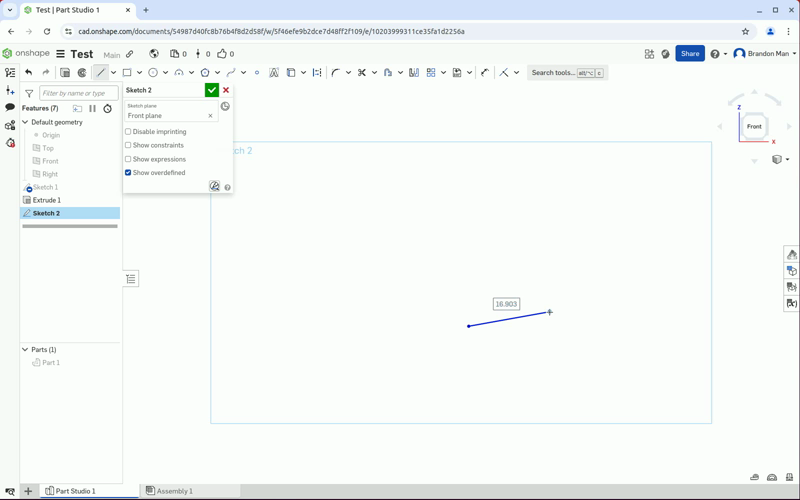
key(a)
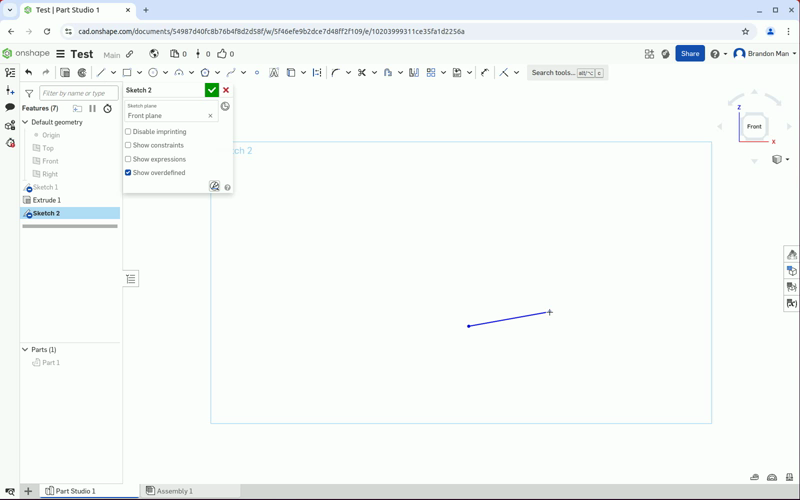
mouse_move(549, 311)
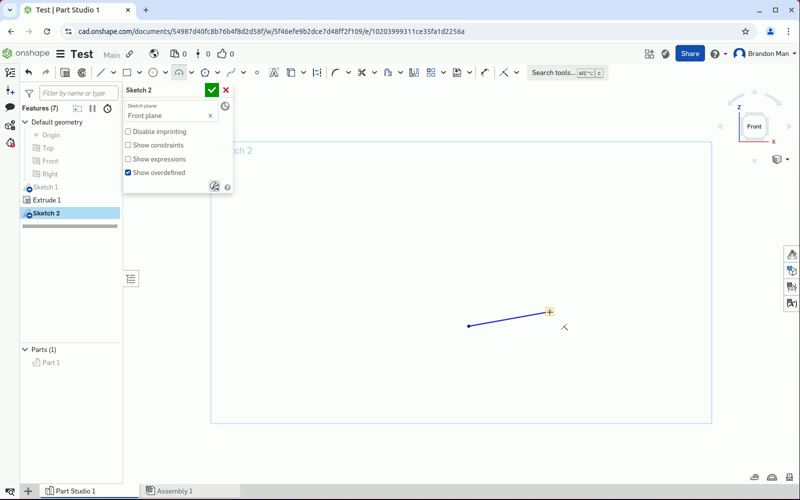
click(549, 311)
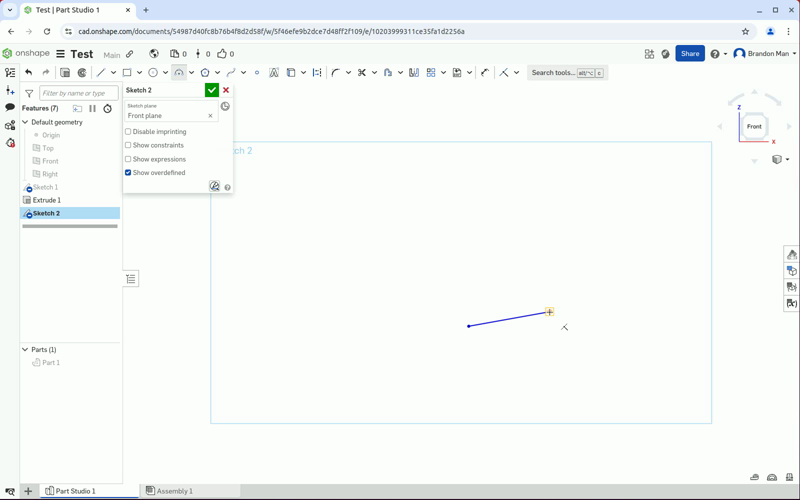
key_down(shift)
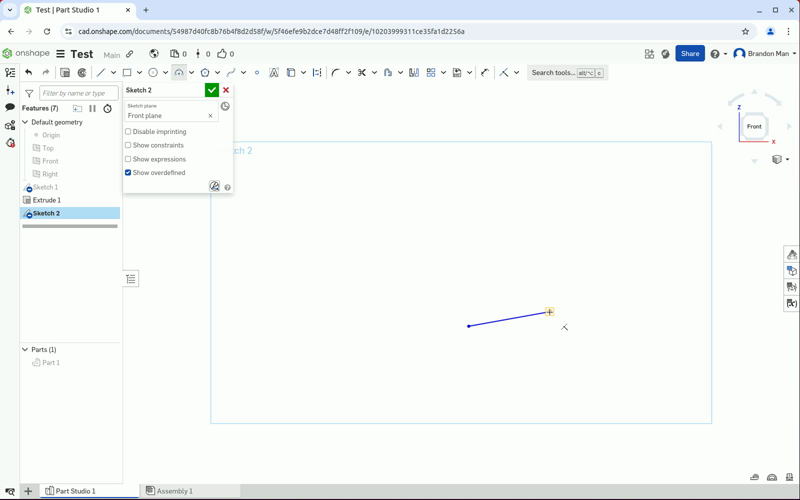
mouse_move(549, 253)
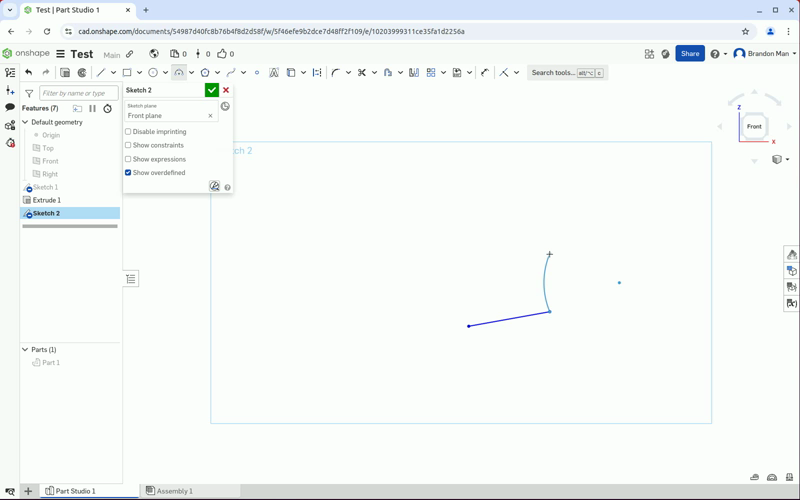
click(549, 253)
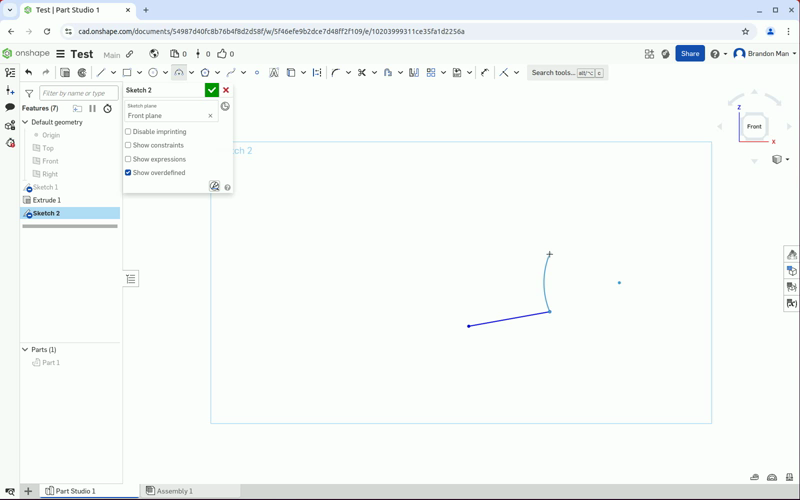
mouse_move(515, 282)
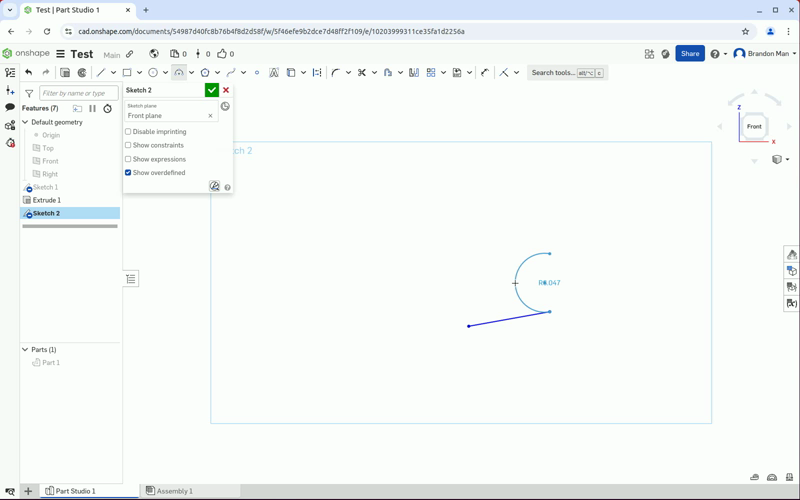
click(515, 282)
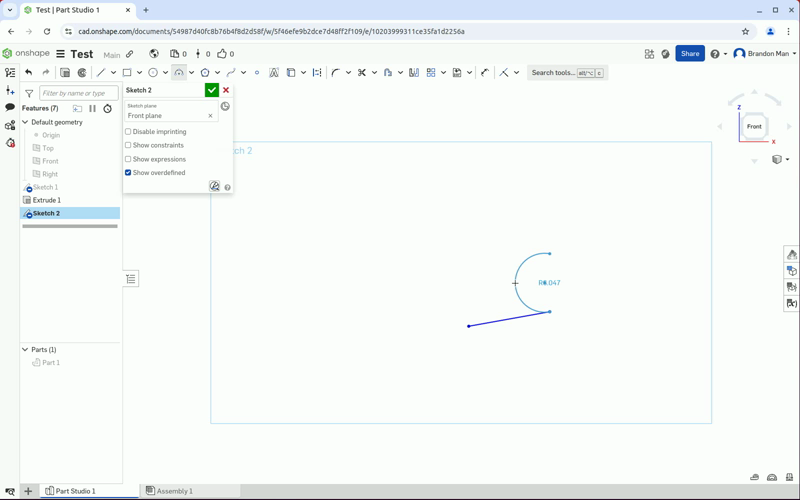
key_up(shift)
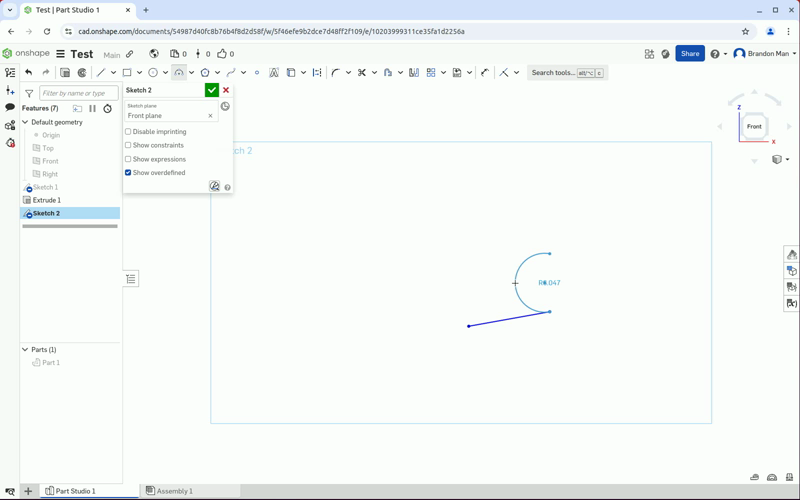
key(esc)
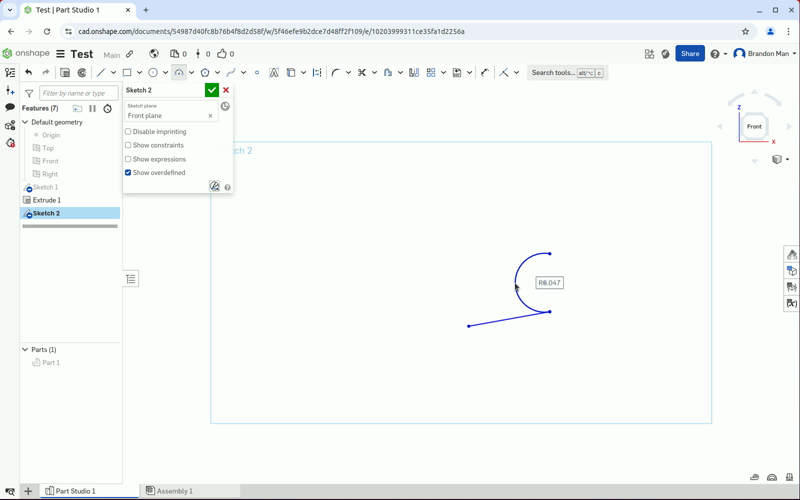
key(l)
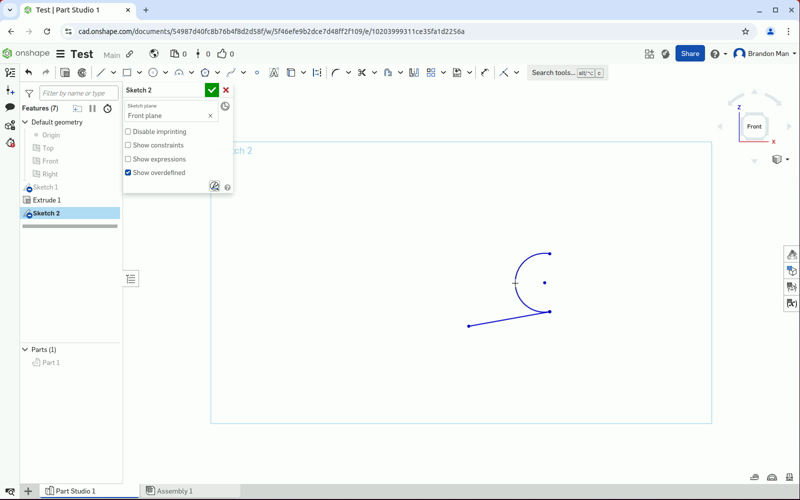
mouse_move(549, 253)
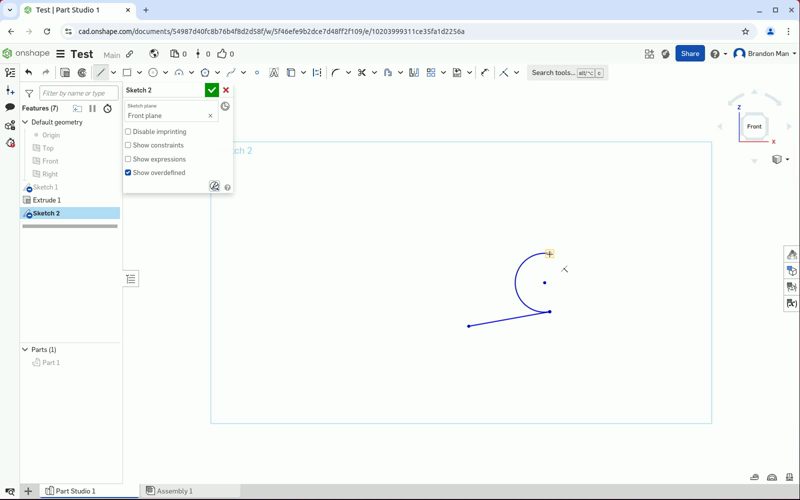
click(549, 253)
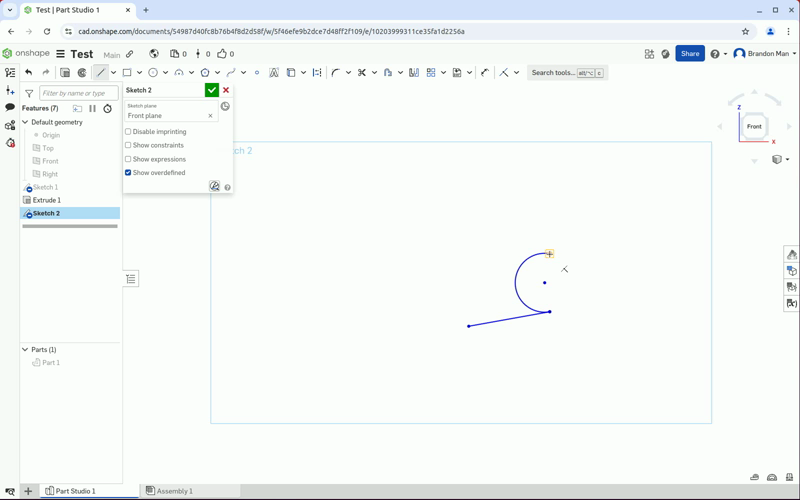
key_down(shift)
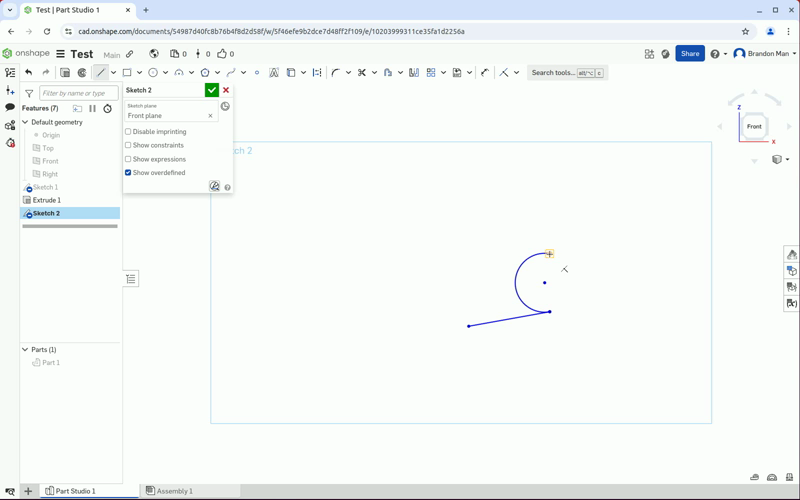
mouse_move(468, 239)
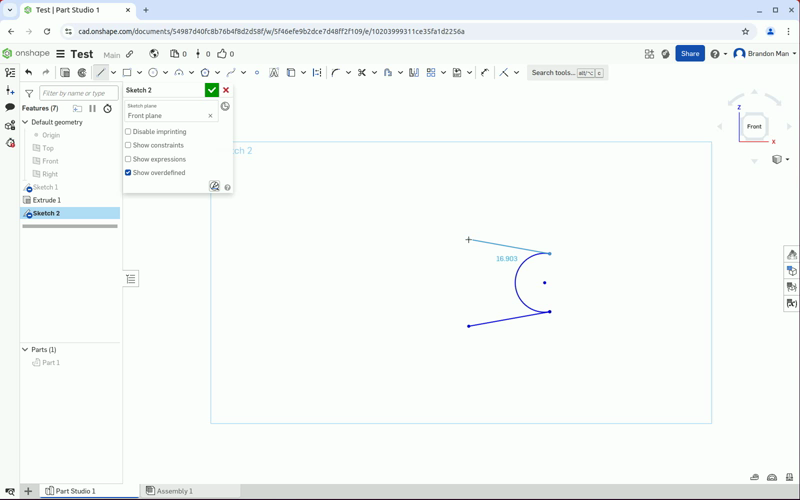
click(468, 239)
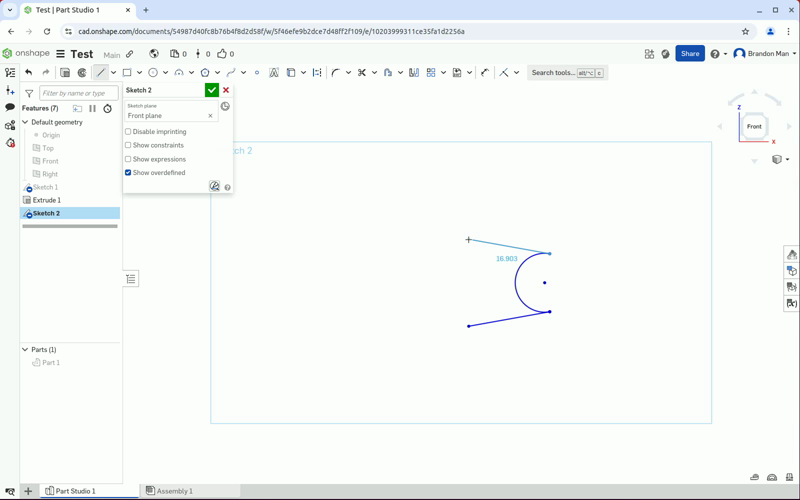
key_up(shift)
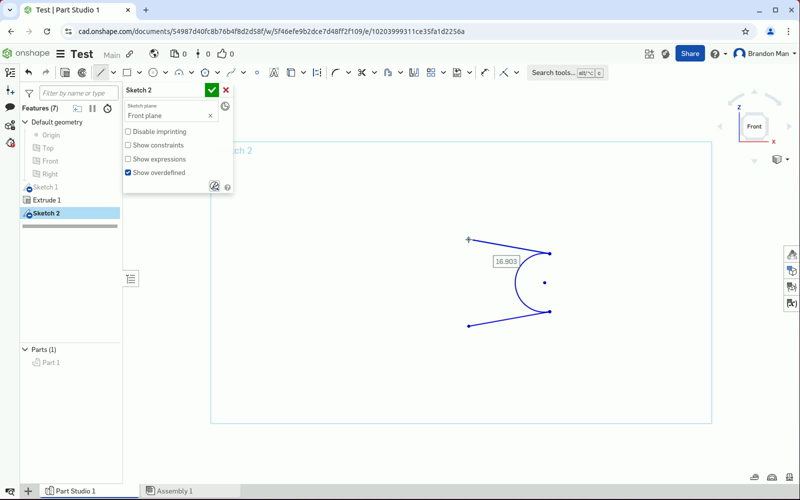
key(esc)
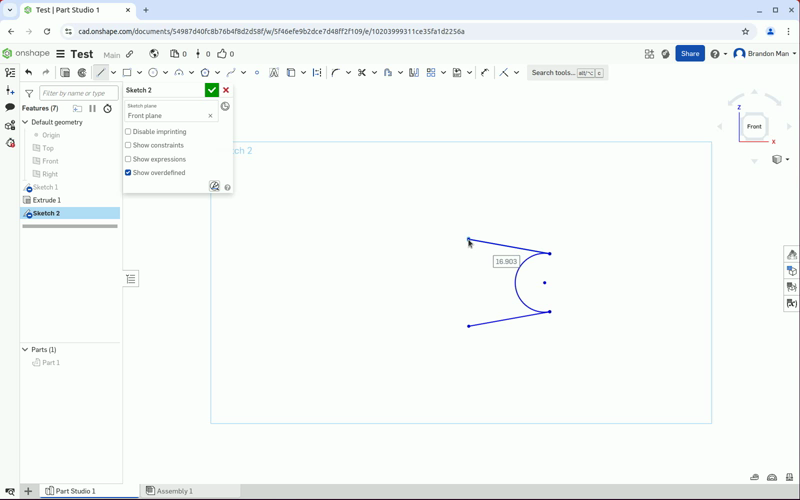
key(a)
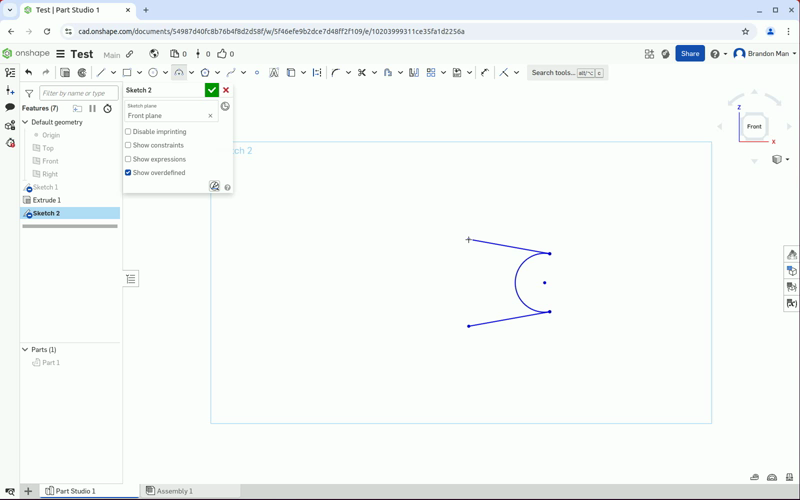
mouse_move(468, 239)
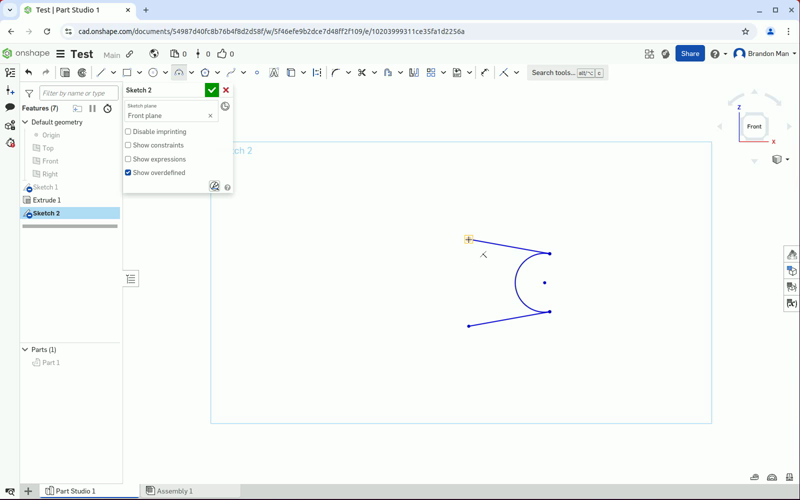
click(468, 239)
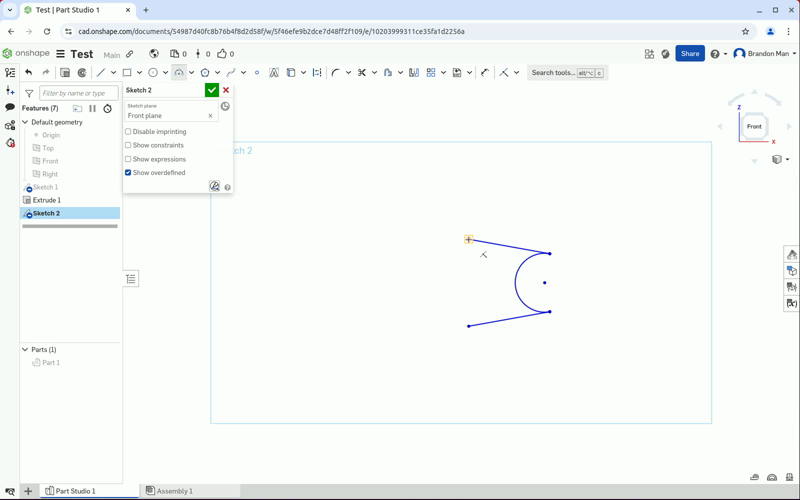
mouse_move(468, 326)
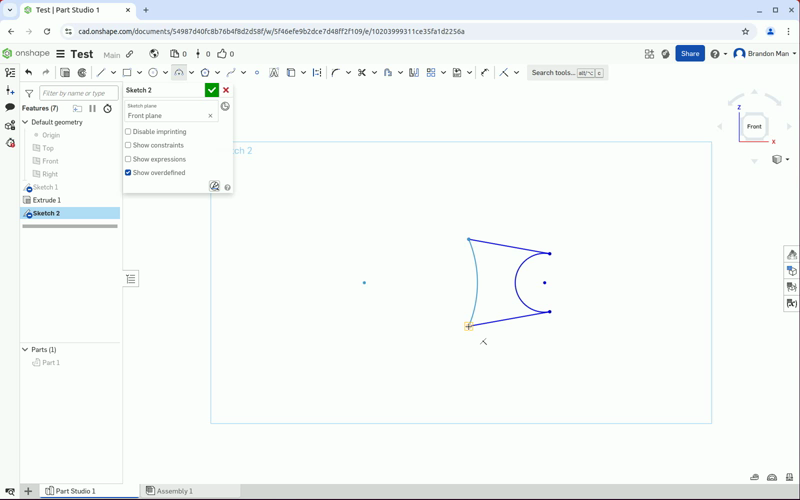
click(468, 326)
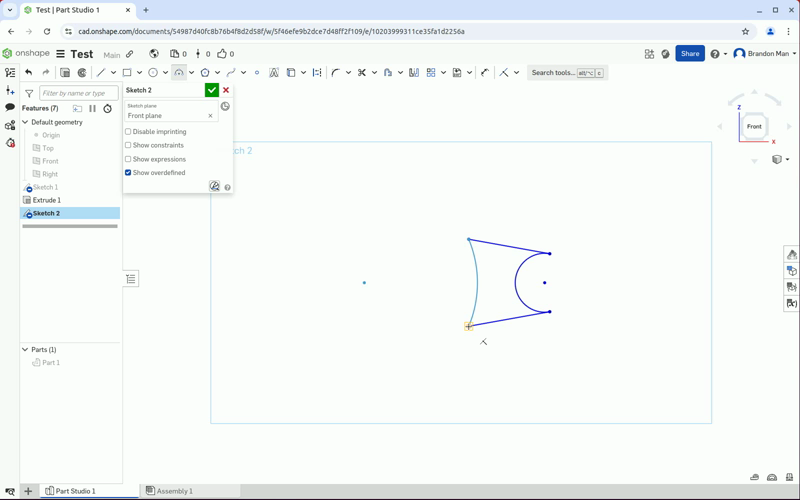
key_down(shift)
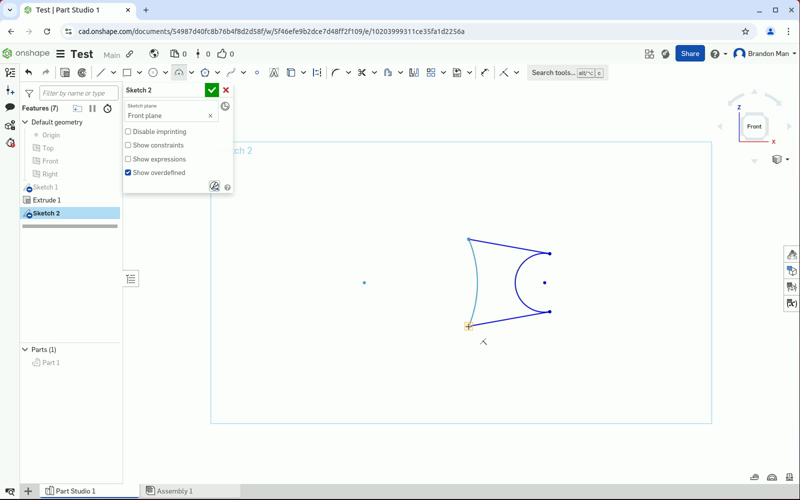
mouse_move(505, 282)
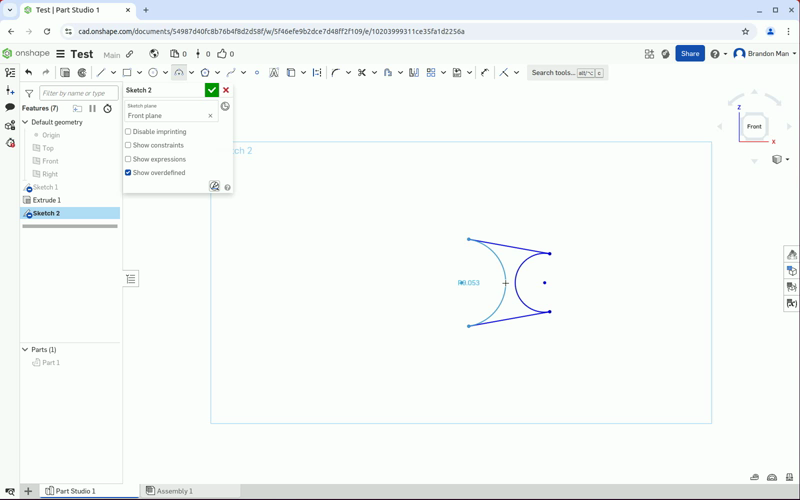
click(505, 282)
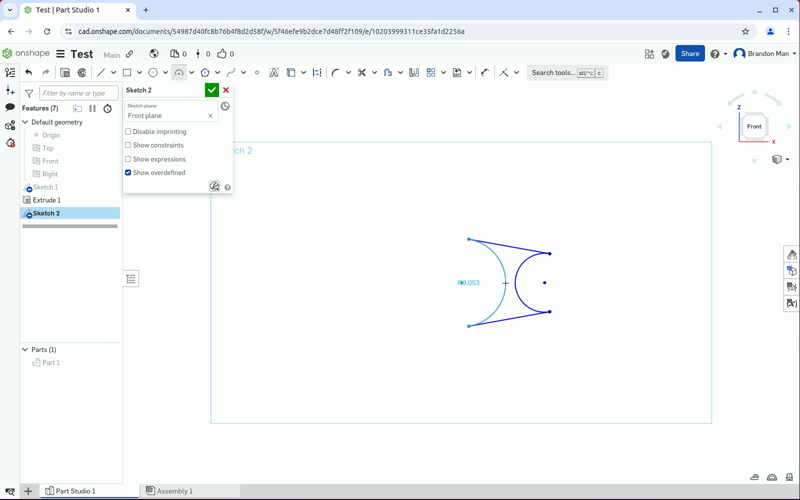
key_up(shift)
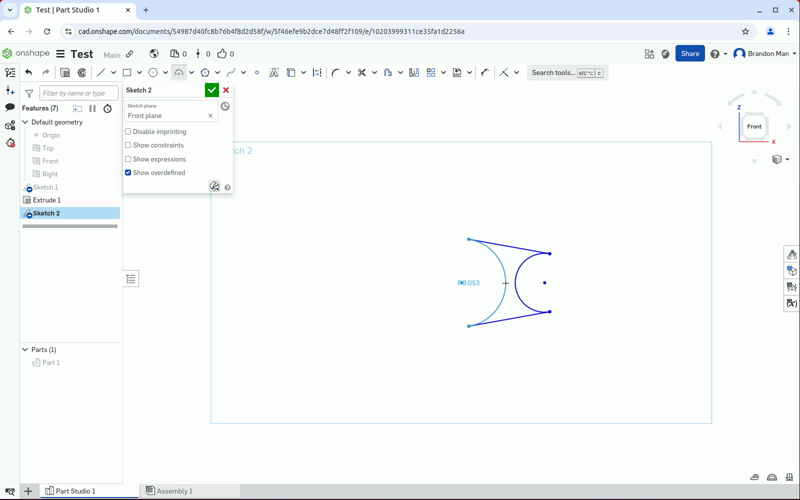
key(esc)
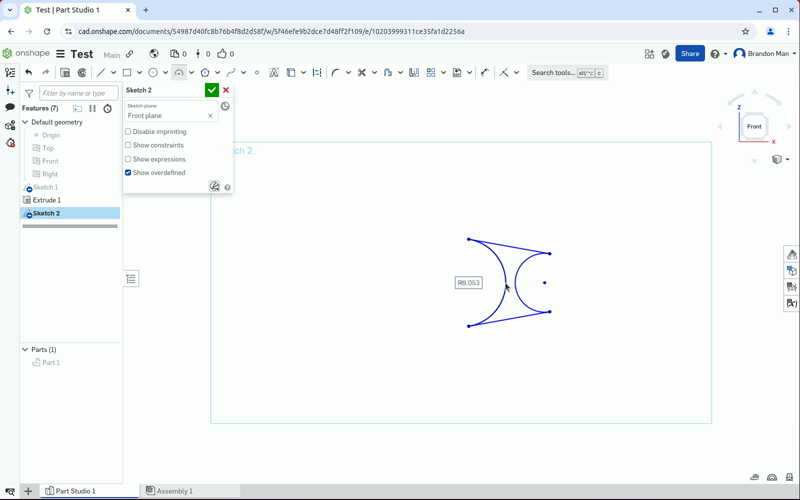
mouse_move(512, 272)
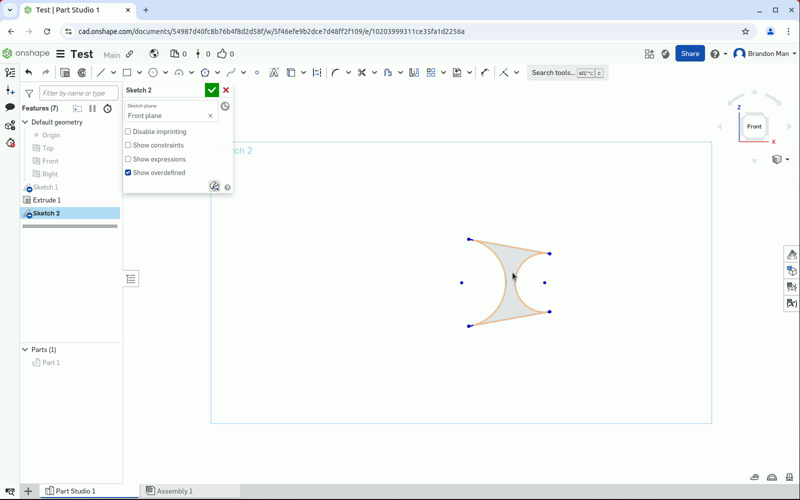
click(512, 272)
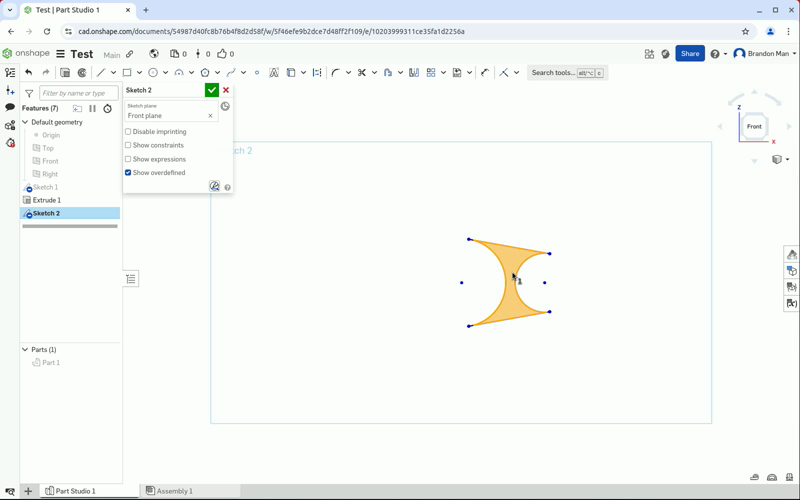
mouse_move(73, 352)
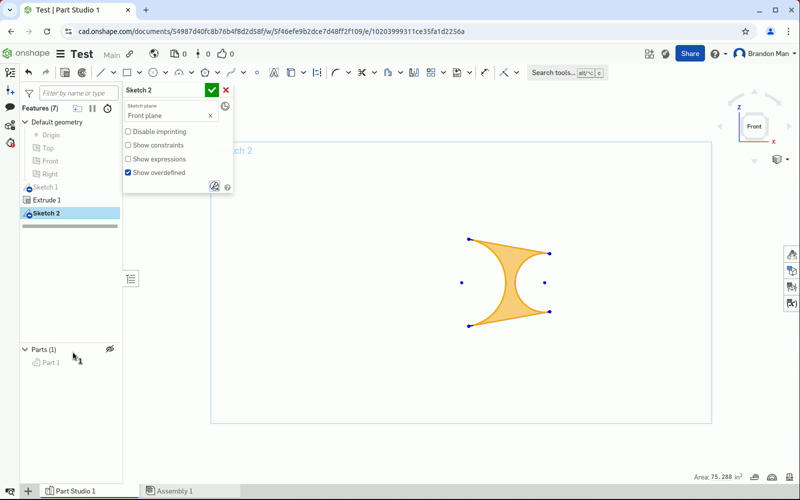
key(shift+y)
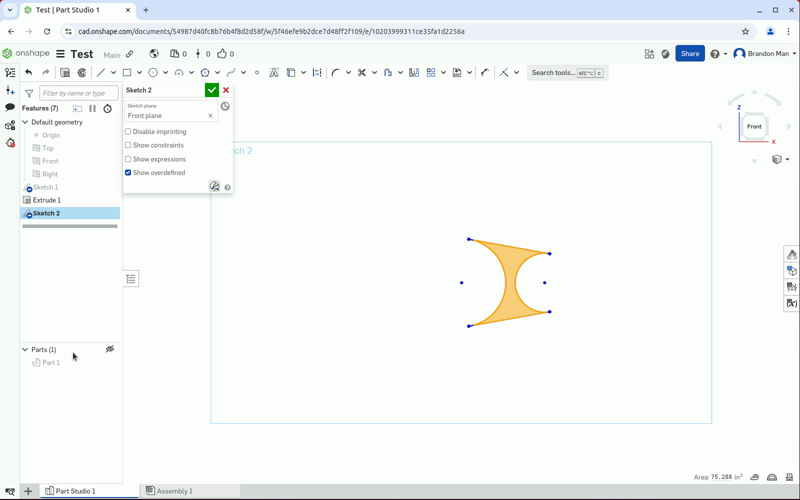
key(shift+e)
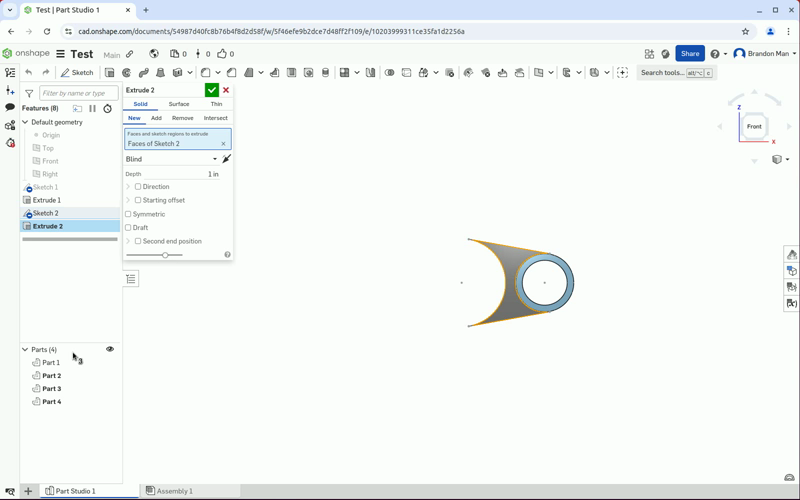
mouse_move(143, 106)
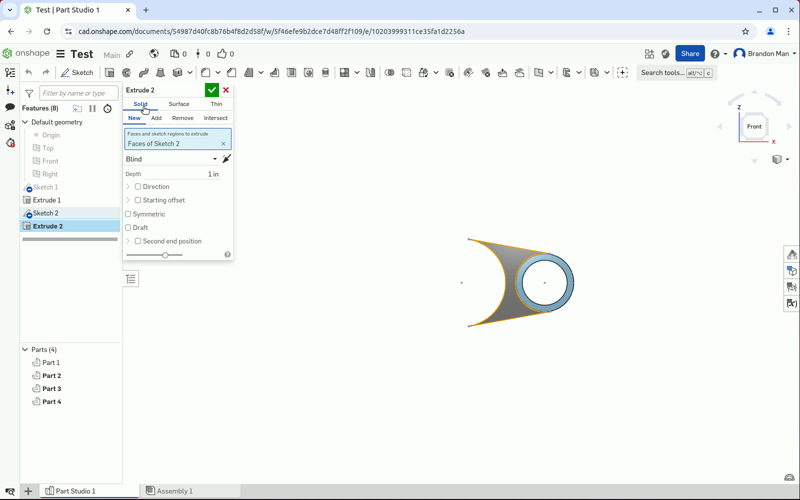
click(143, 106)
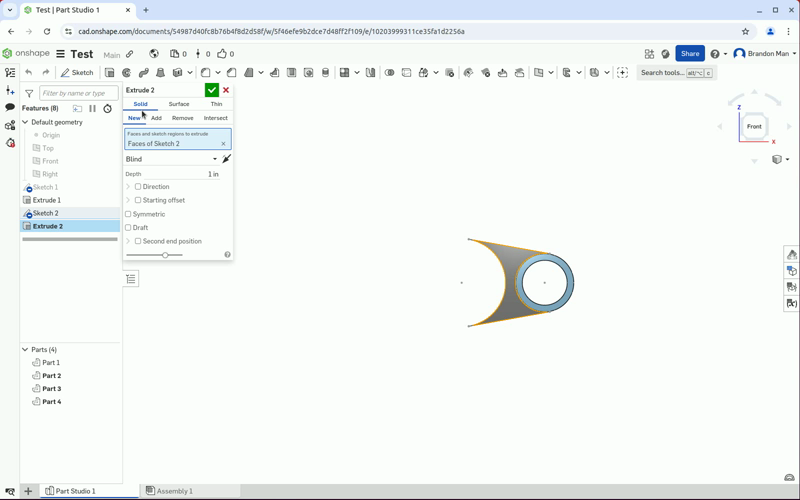
mouse_move(137, 120)
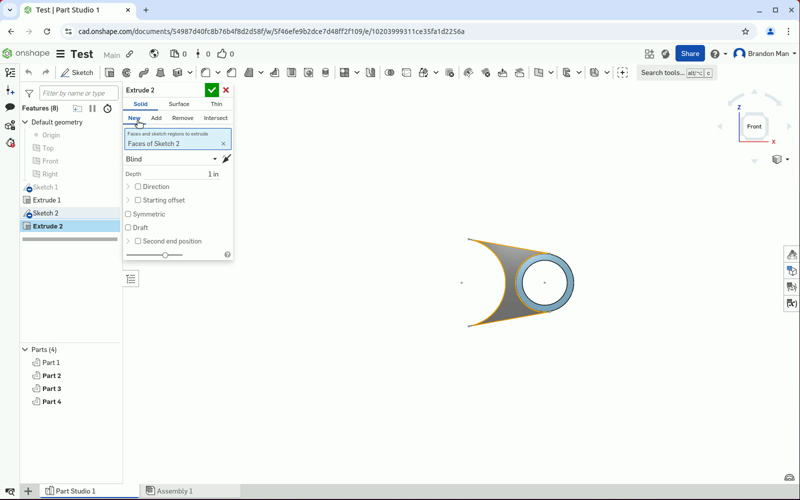
click(137, 120)
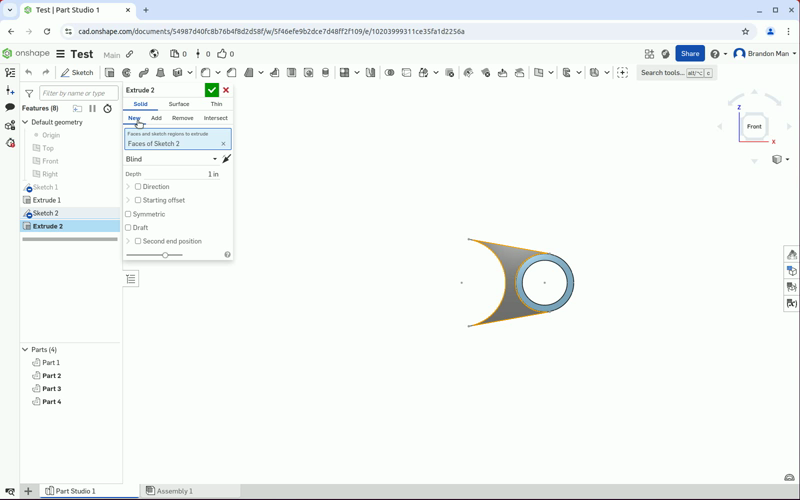
key(tab, 4)
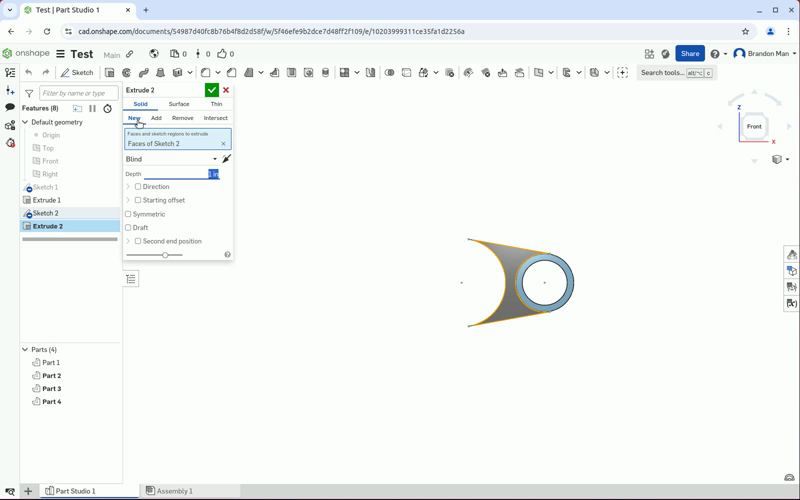
text(7.943)
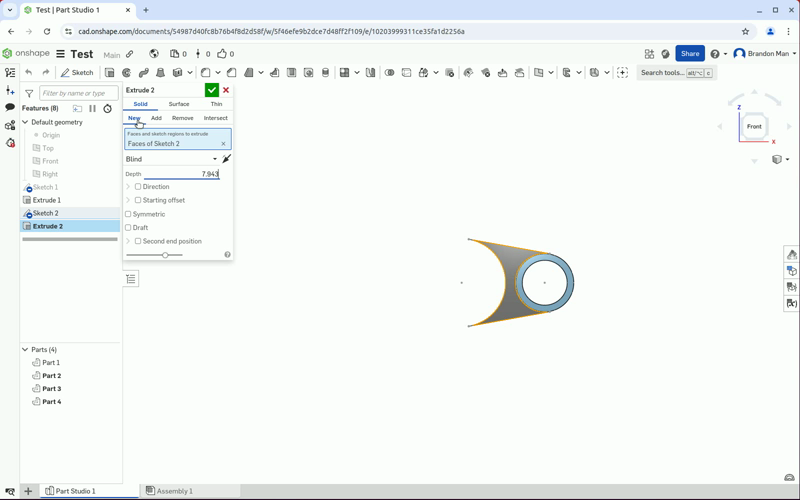
key(enter)
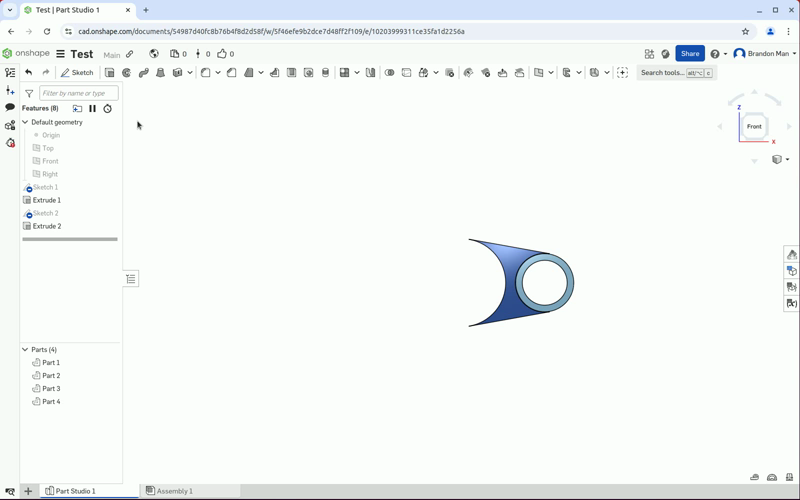
key(shift+h)
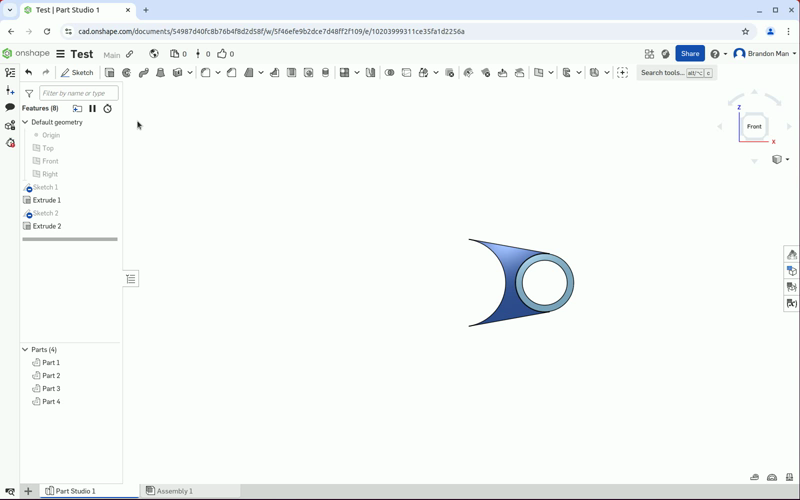
key(shift+h)
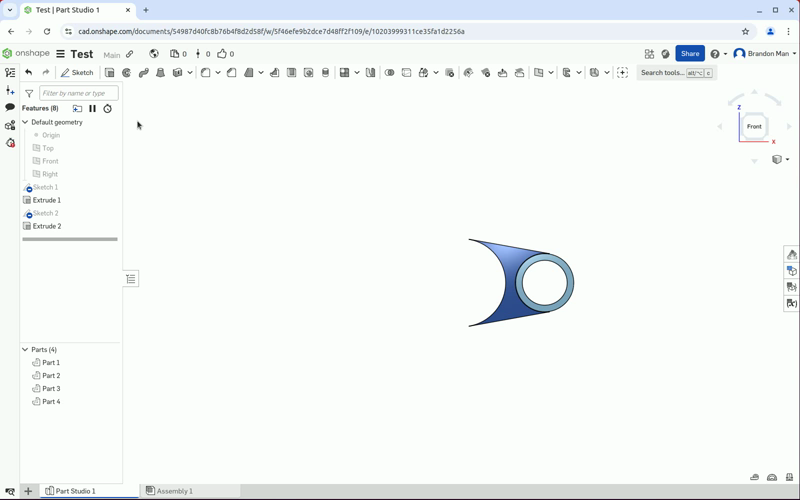
mouse_move(73, 189)
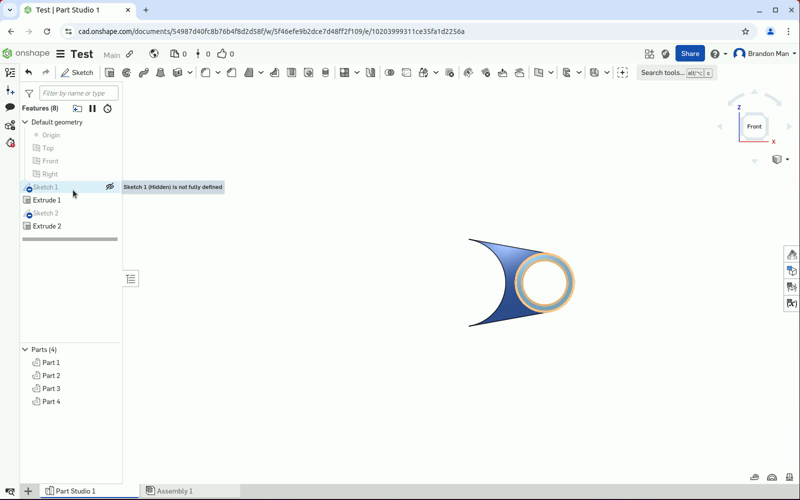
click(73, 189)
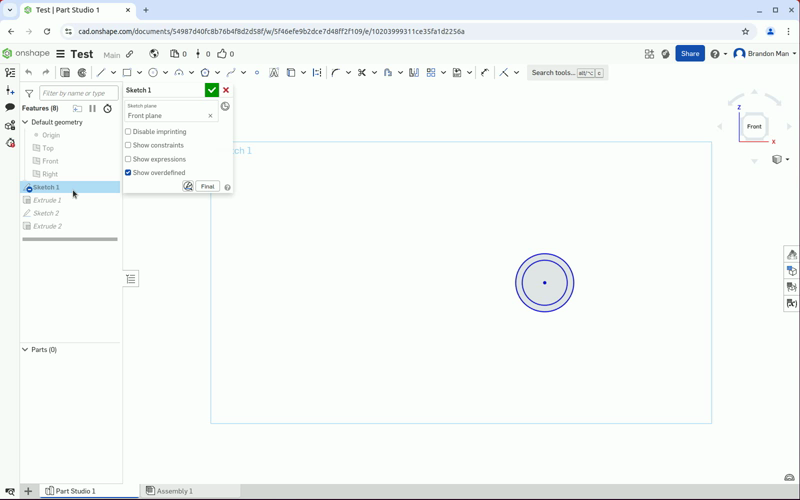
mouse_move(229, 92)
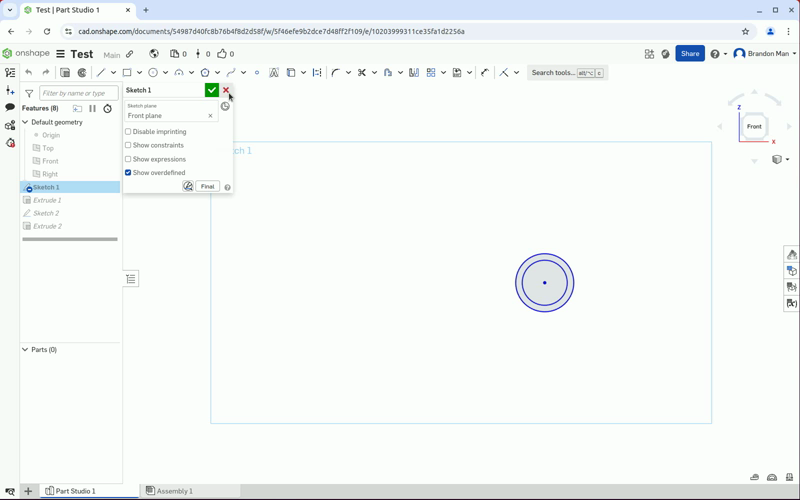
click(229, 92)
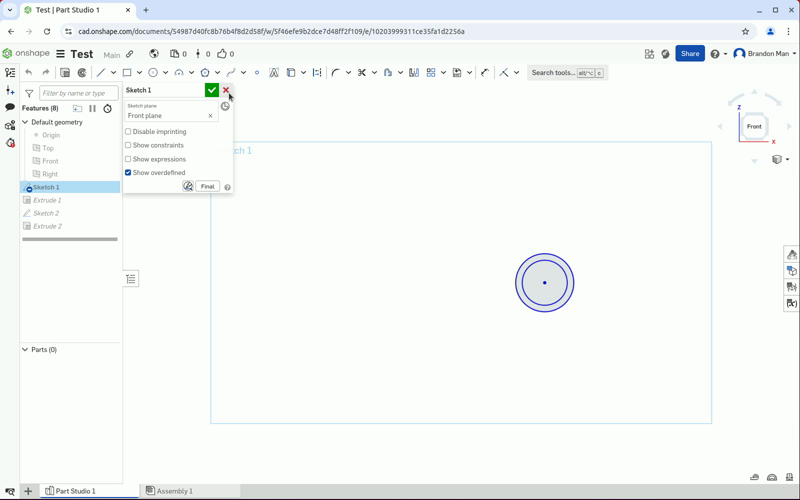
key(shift+s)
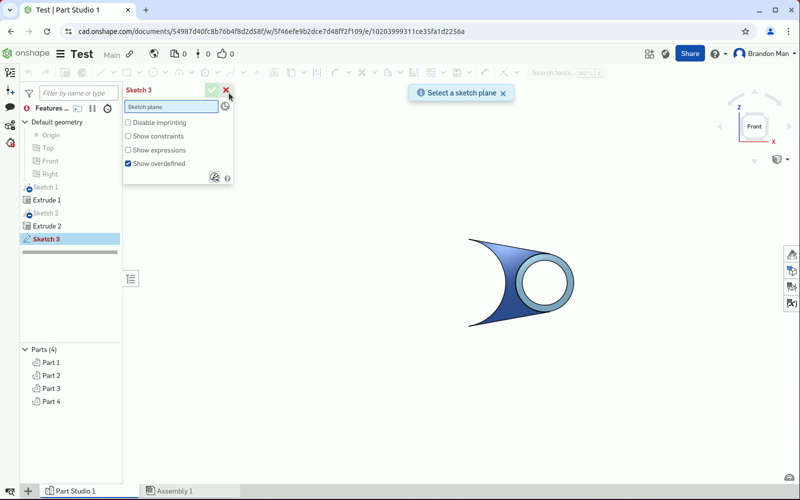
mouse_move(73, 163)
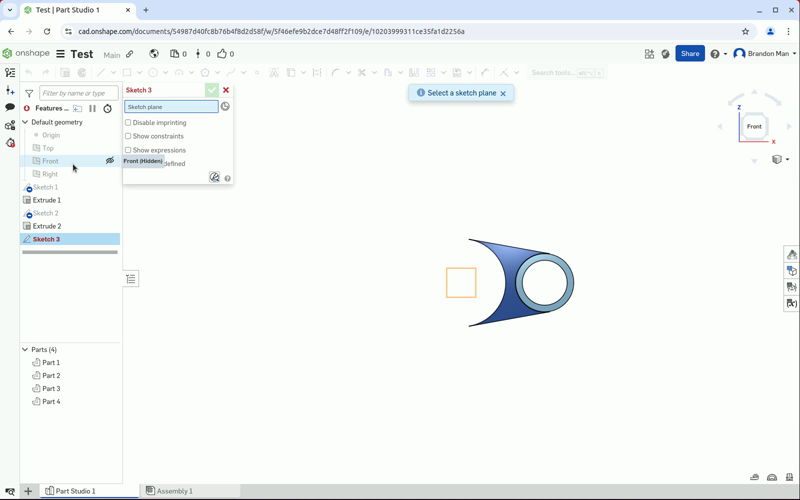
click(73, 163)
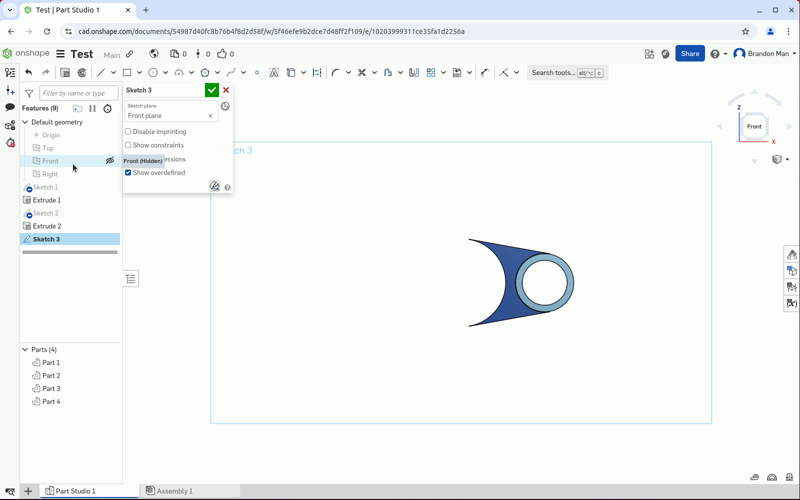
mouse_move(73, 352)
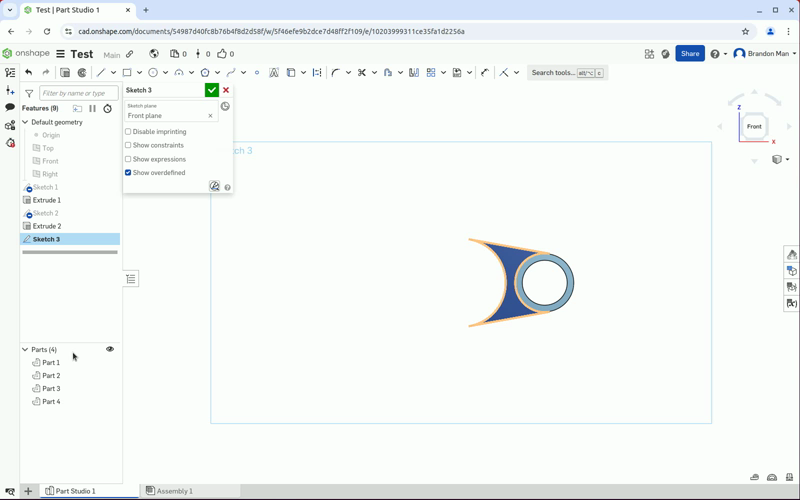
key(y)
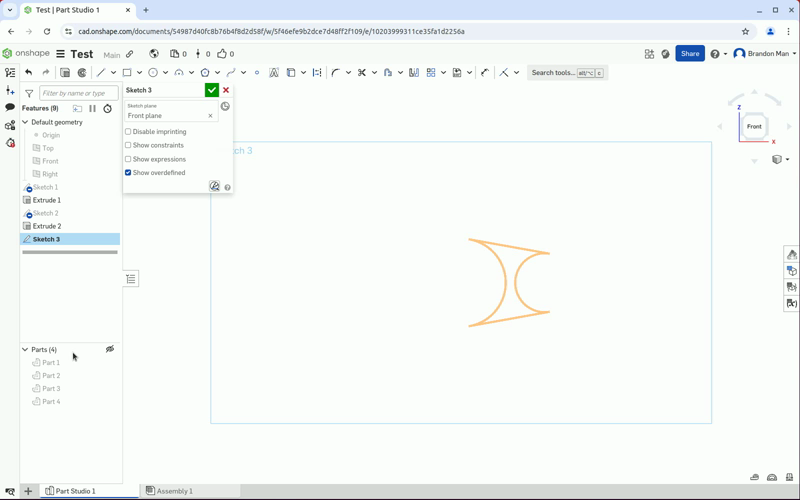
key(c)
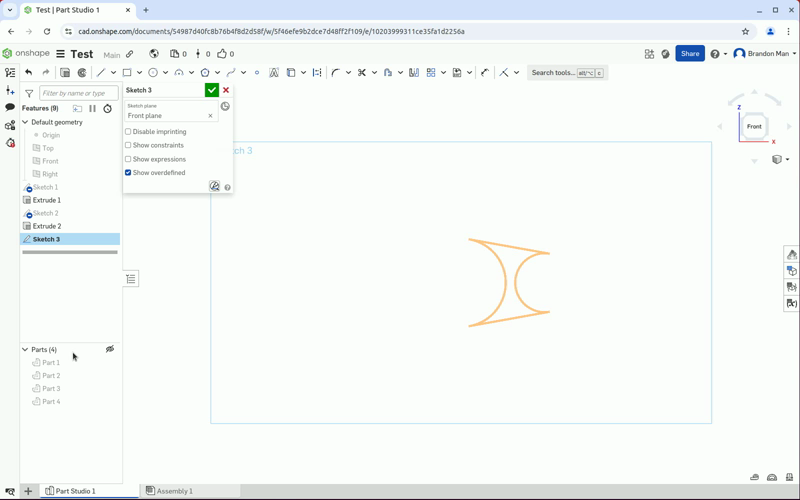
key_down(shift)
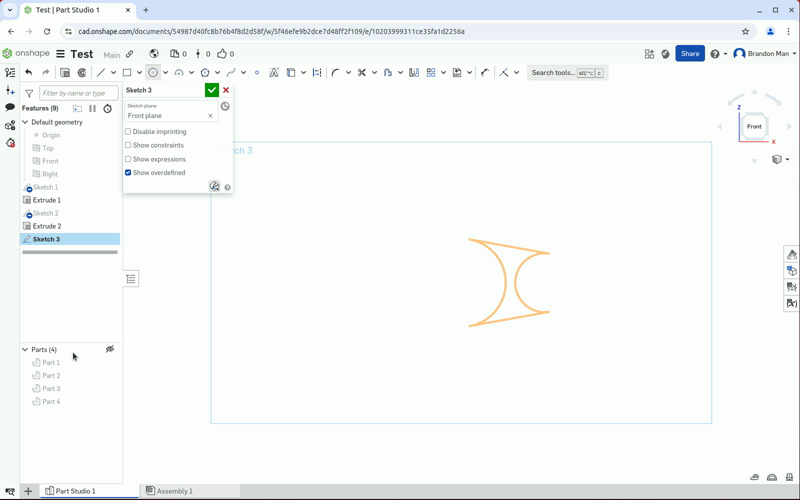
mouse_move(460, 282)
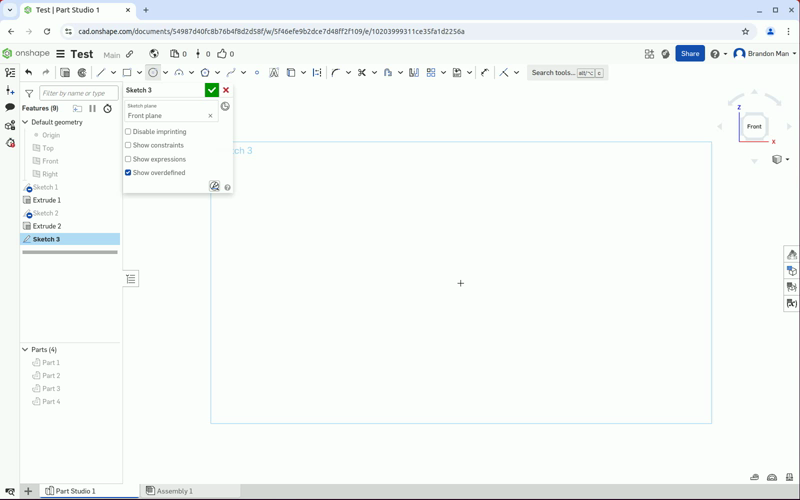
click(460, 282)
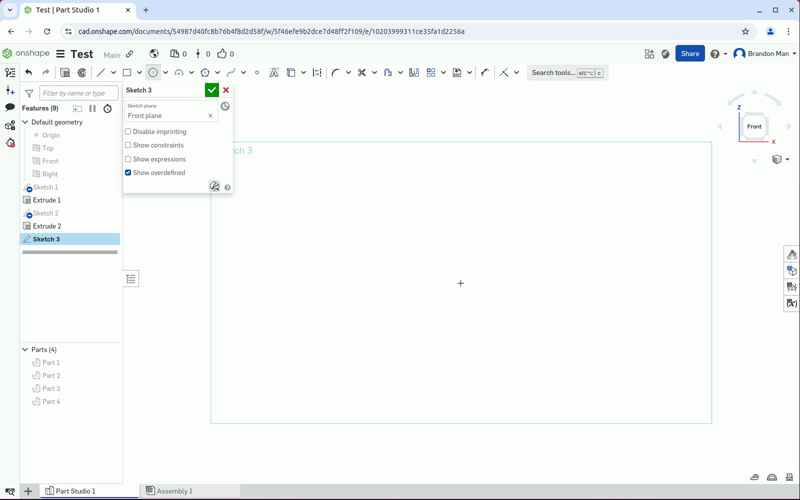
key_up(shift)
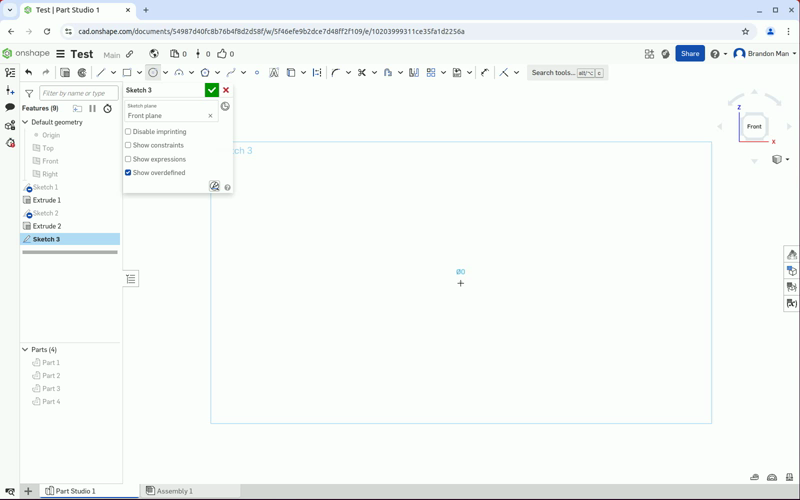
mouse_move(505, 282)
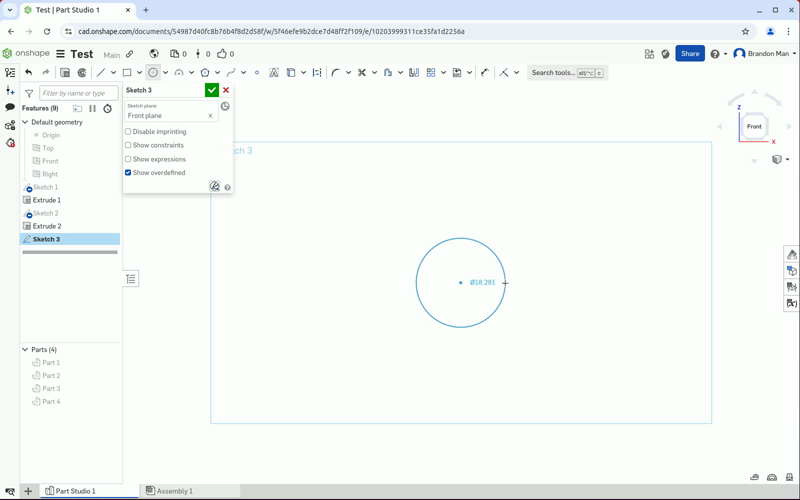
click(505, 282)
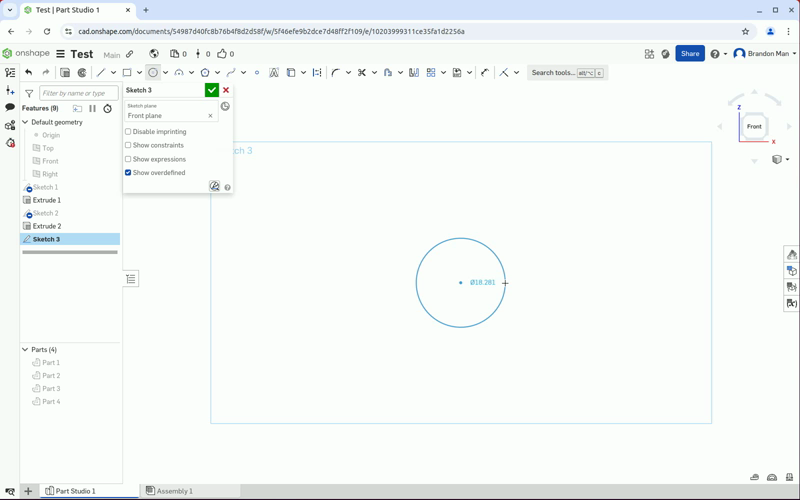
key(esc)
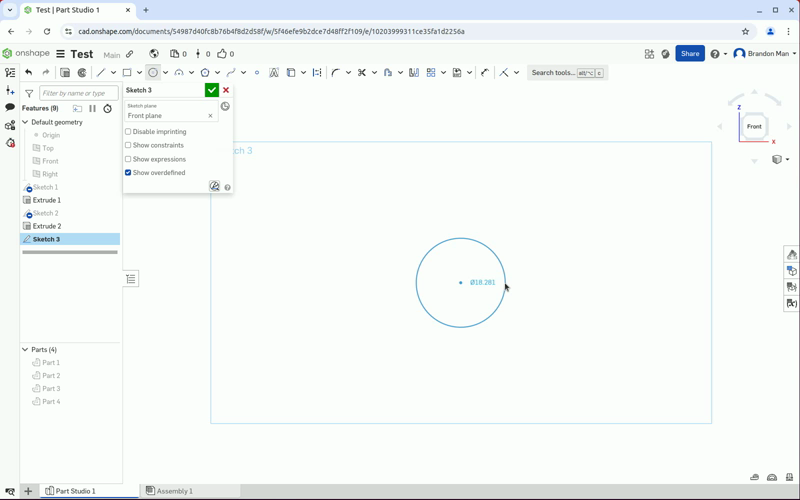
key(l)
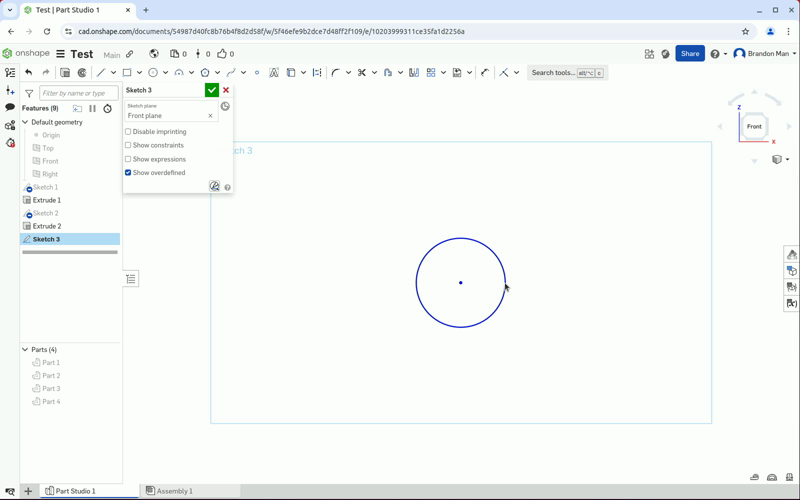
key_down(shift)
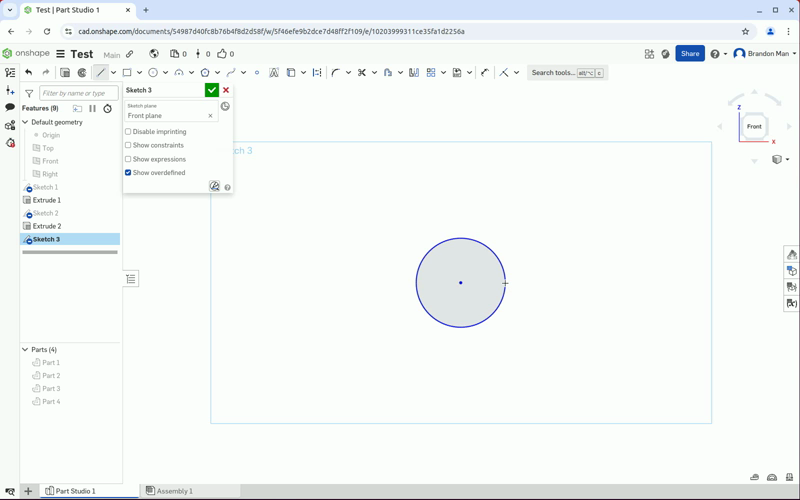
mouse_move(431, 290)
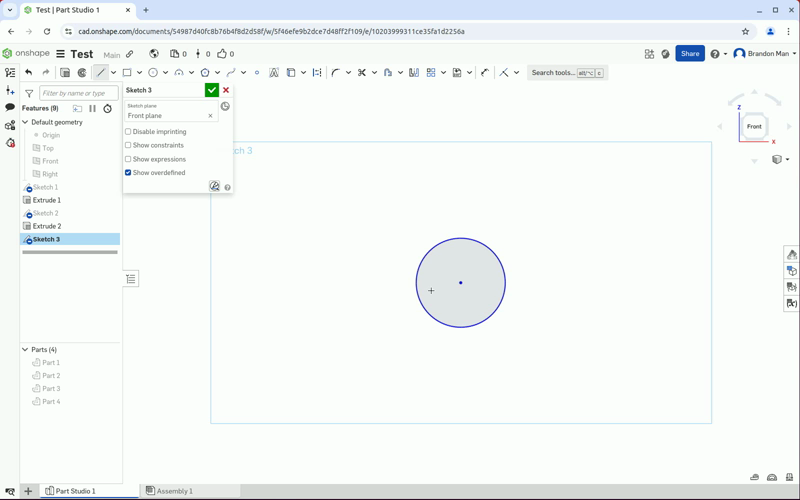
click(431, 290)
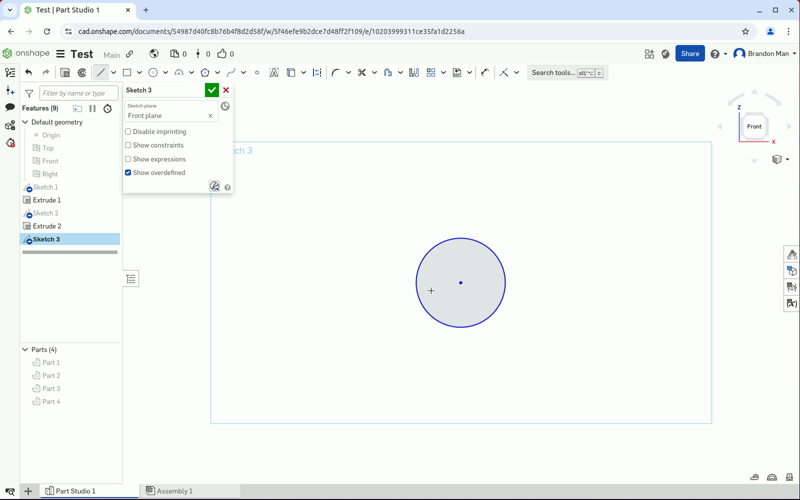
key_up(shift)
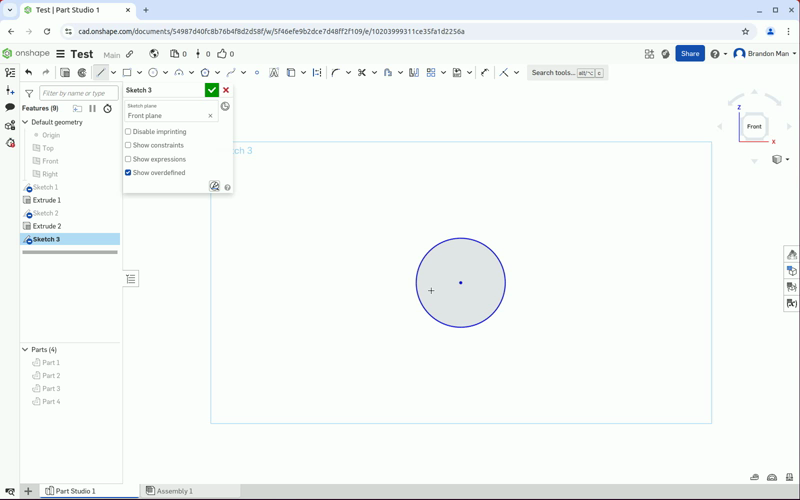
key_down(shift)
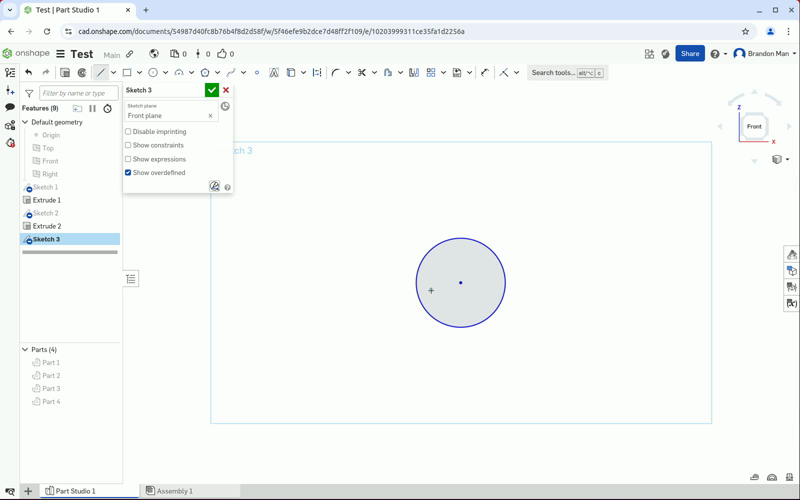
mouse_move(461, 290)
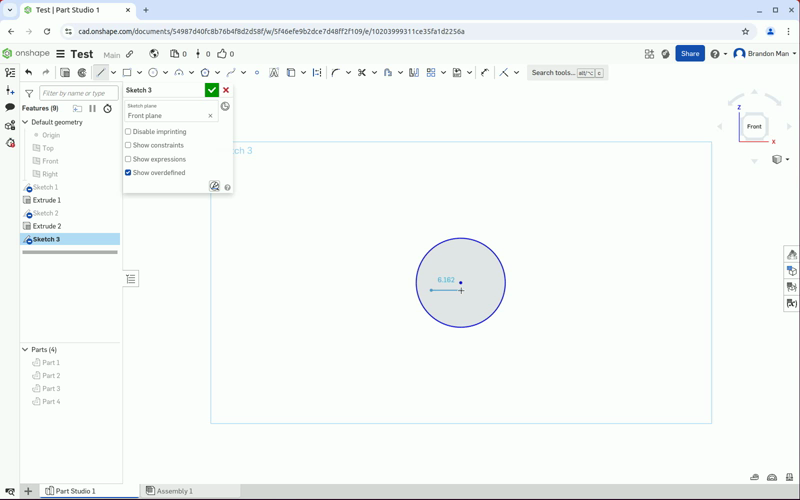
mouse_move(439, 290)
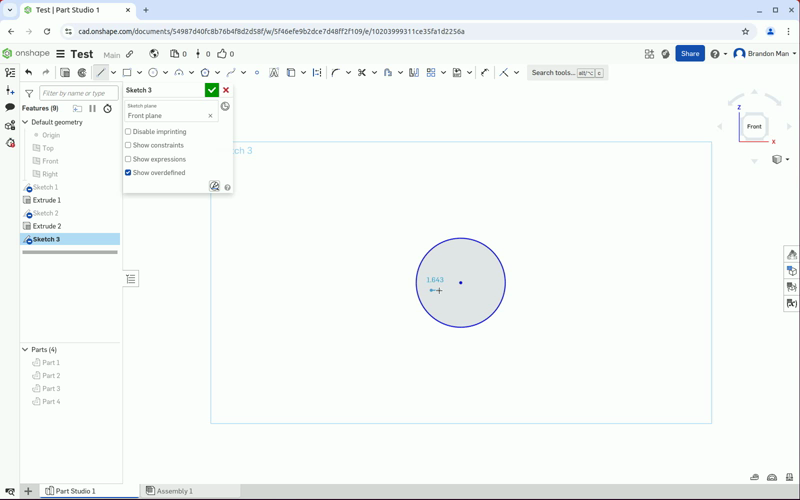
click(439, 290)
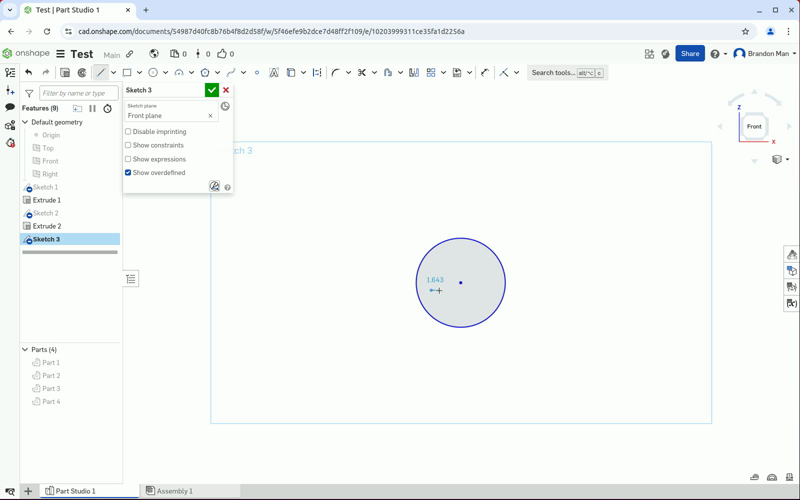
key_up(shift)
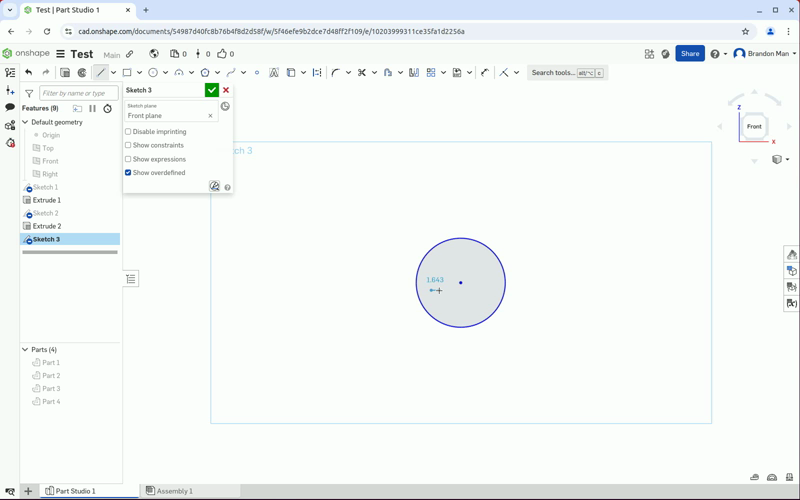
key(esc)
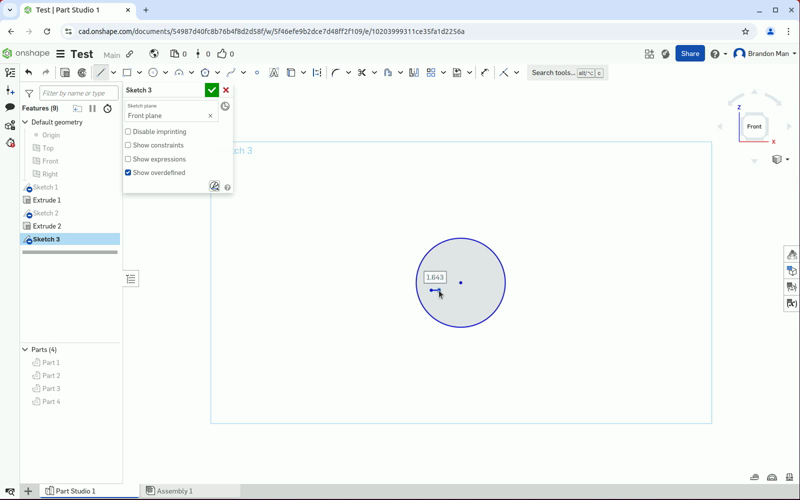
key(a)
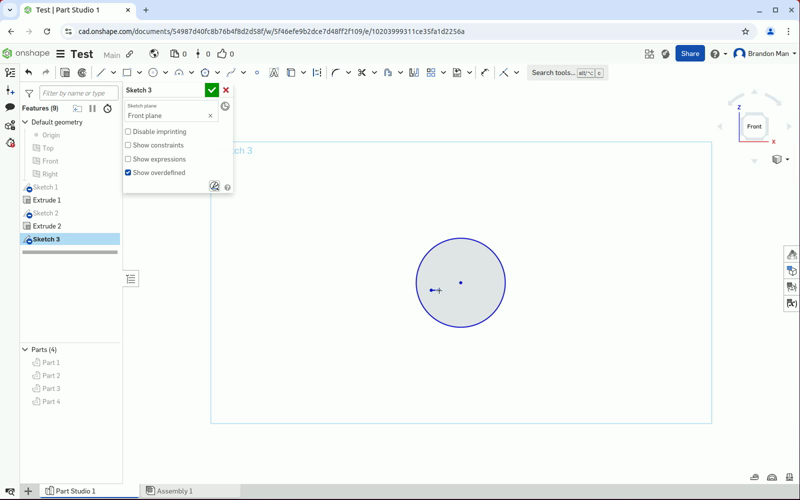
mouse_move(439, 290)
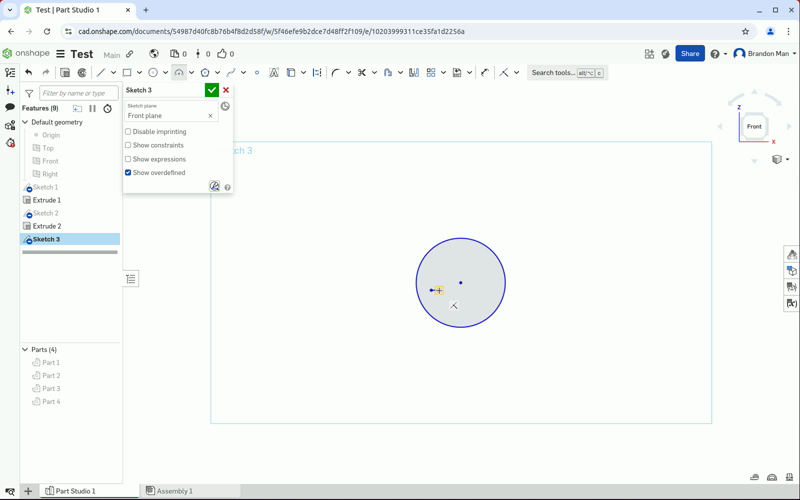
click(439, 290)
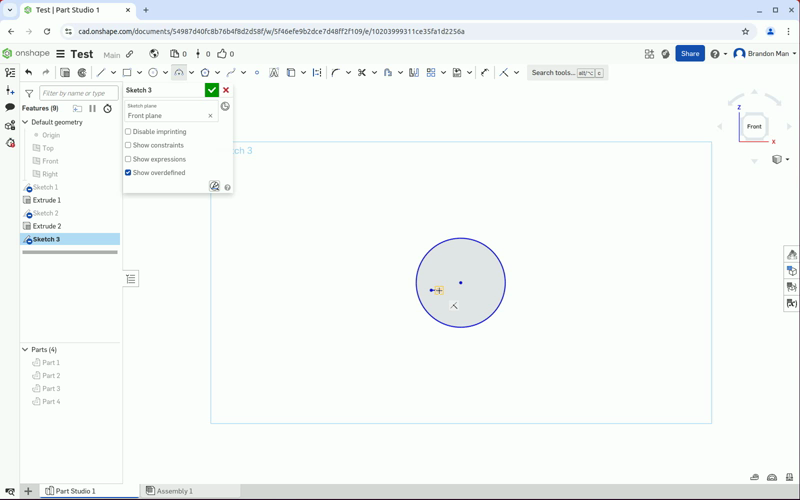
key_down(shift)
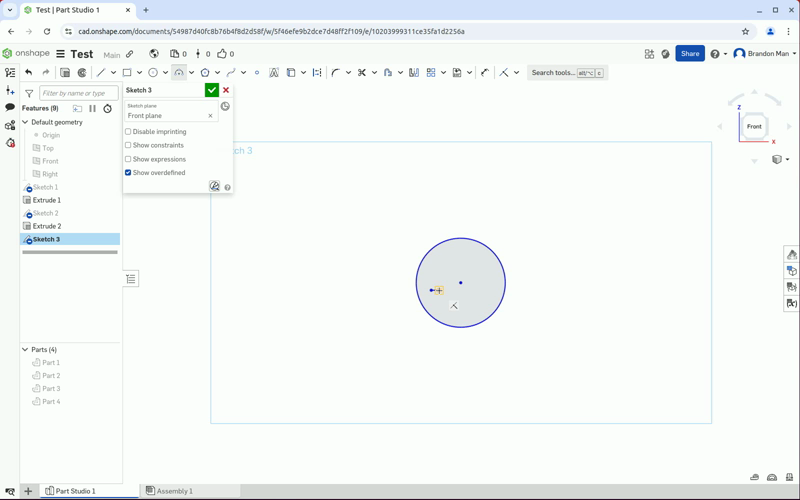
mouse_move(481, 290)
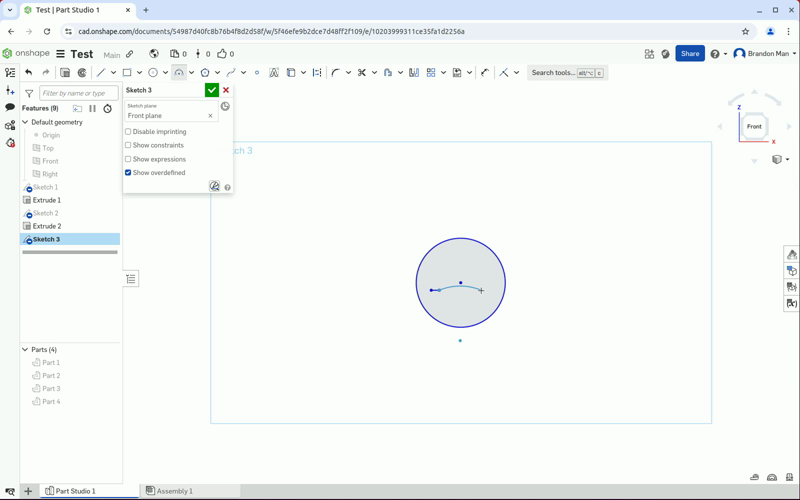
click(481, 290)
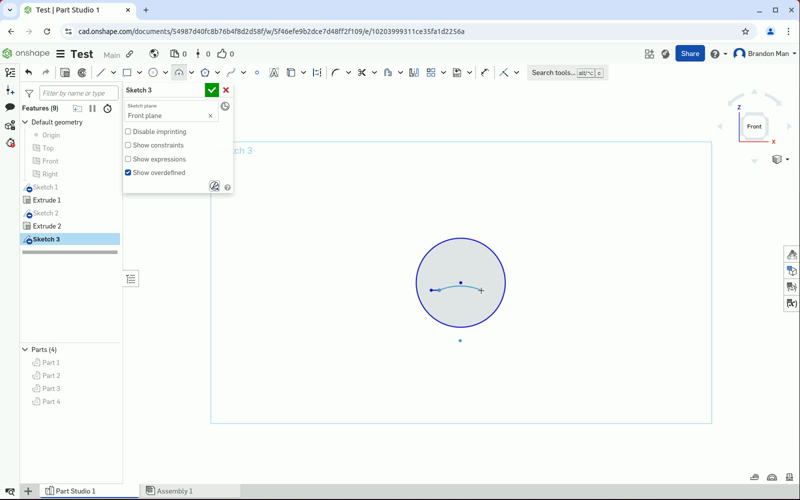
mouse_move(460, 305)
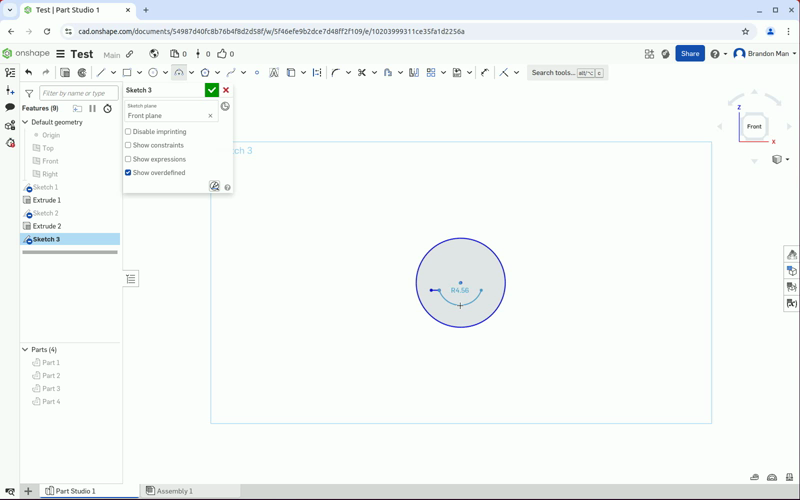
click(460, 305)
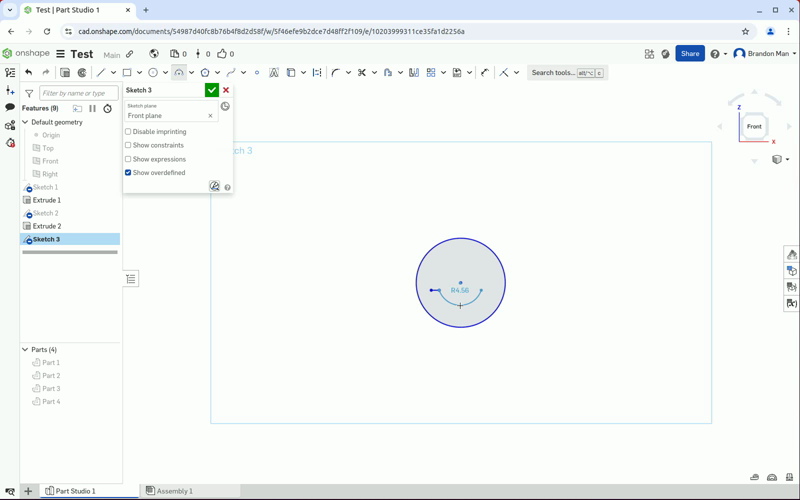
key_up(shift)
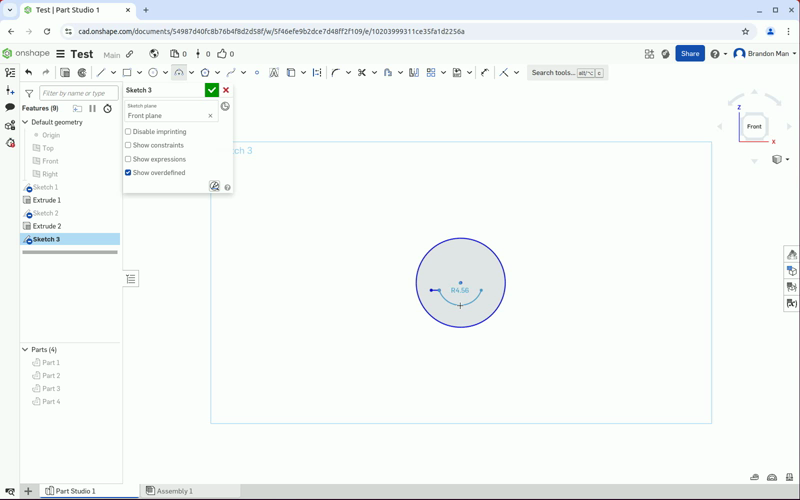
key(esc)
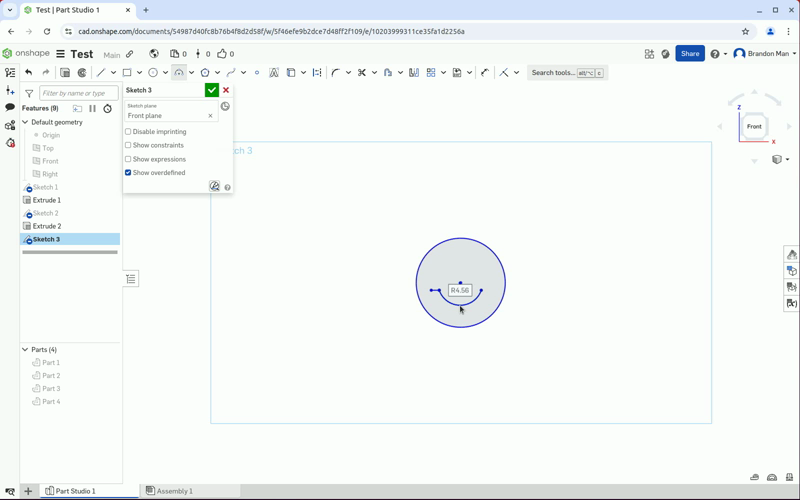
key(l)
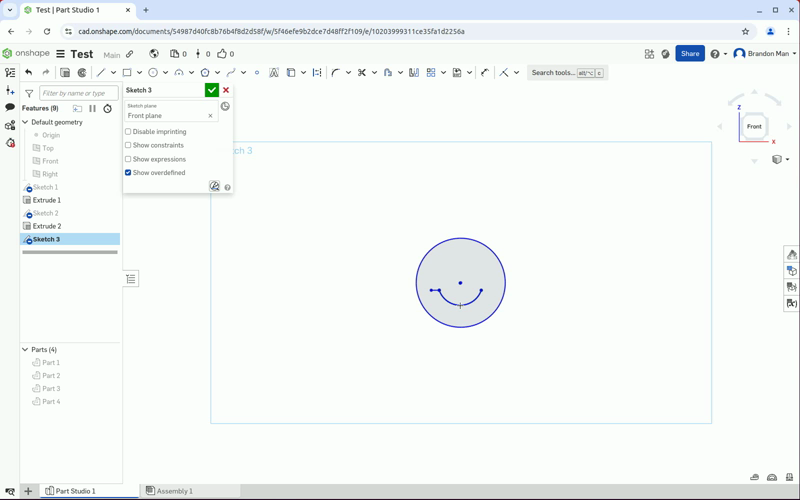
mouse_move(481, 290)
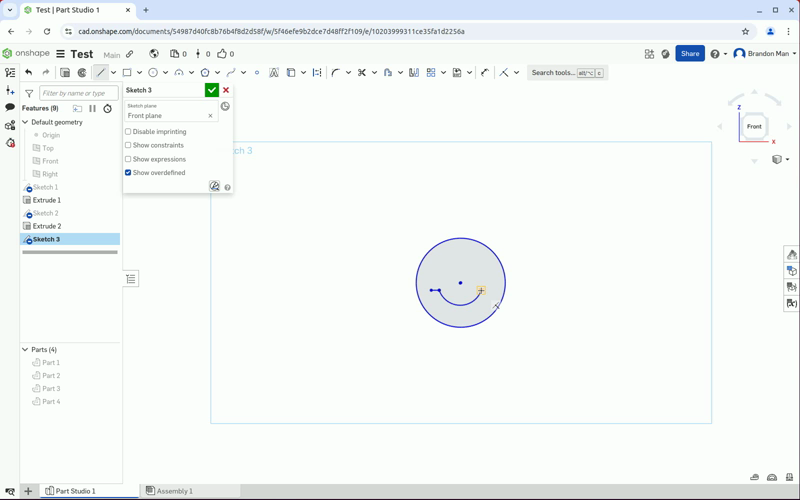
click(481, 290)
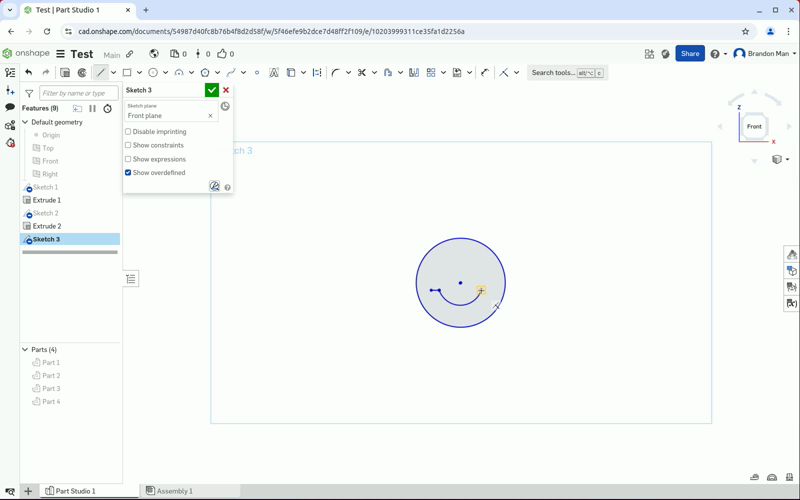
key_down(shift)
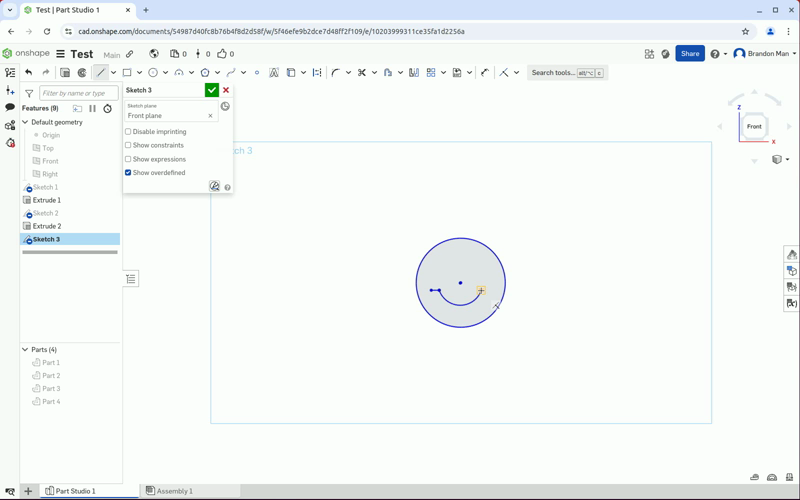
mouse_move(511, 290)
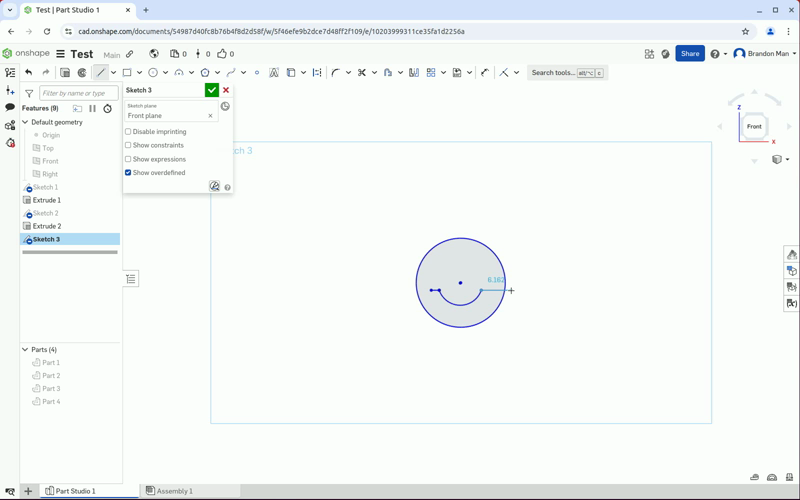
mouse_move(489, 290)
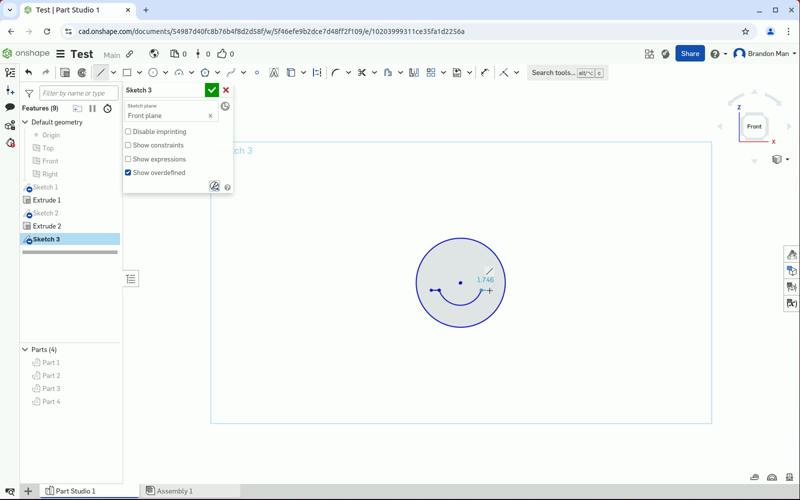
click(489, 290)
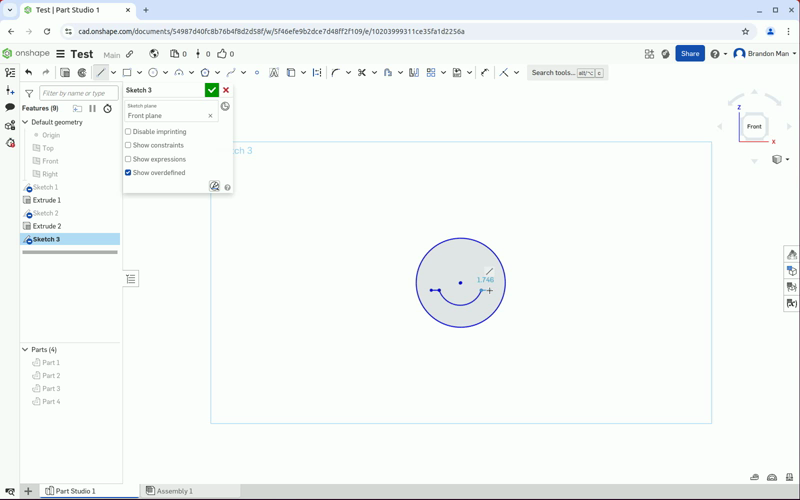
key_up(shift)
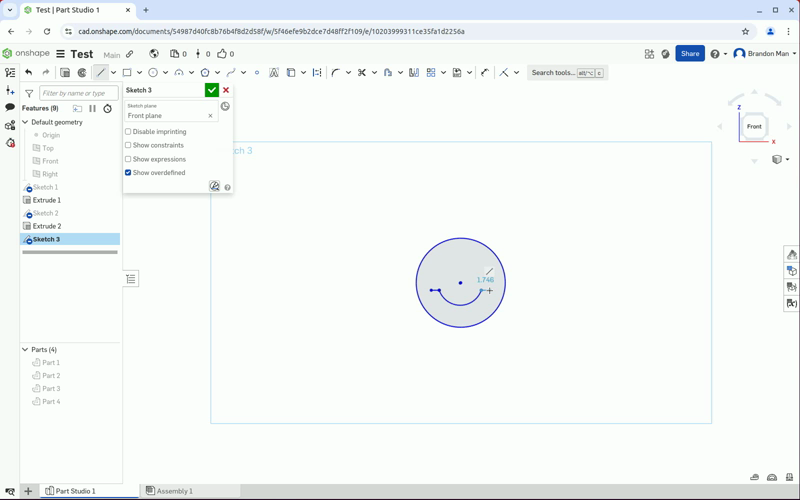
key_down(shift)
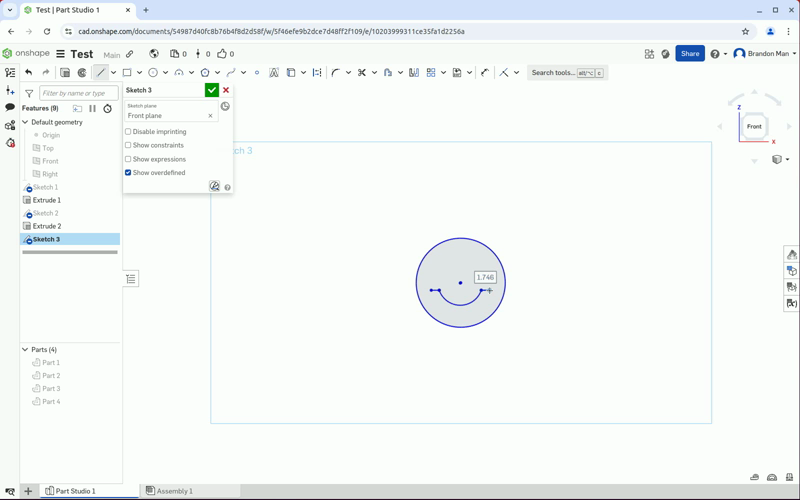
mouse_move(519, 290)
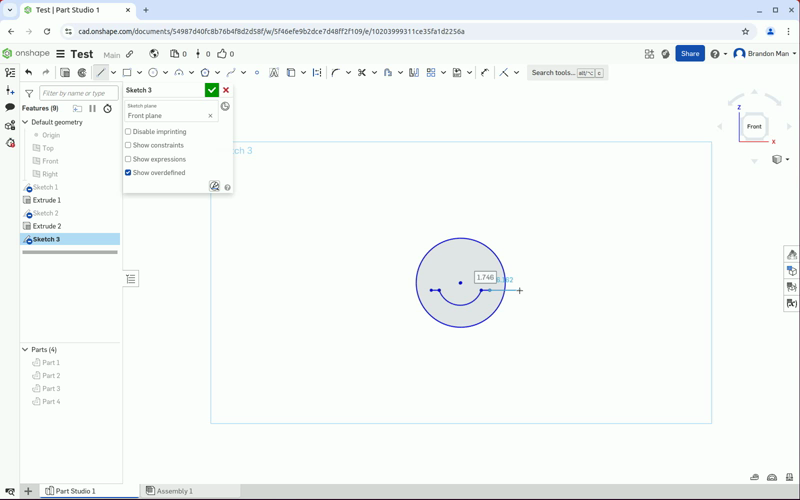
mouse_move(489, 275)
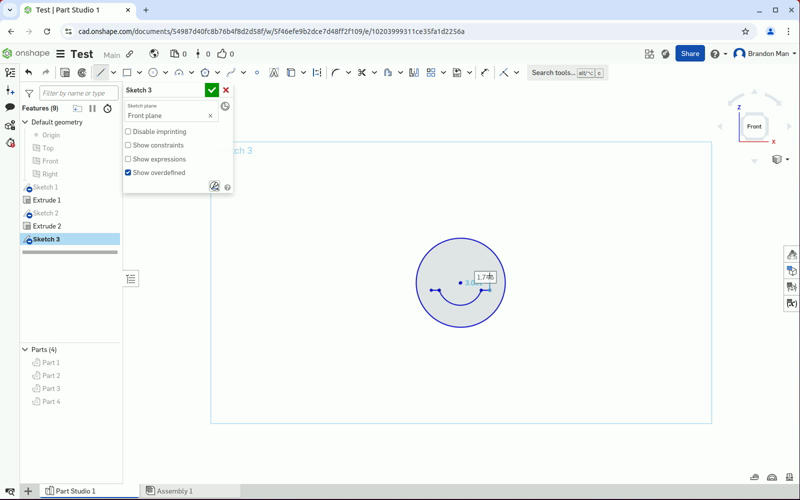
click(489, 275)
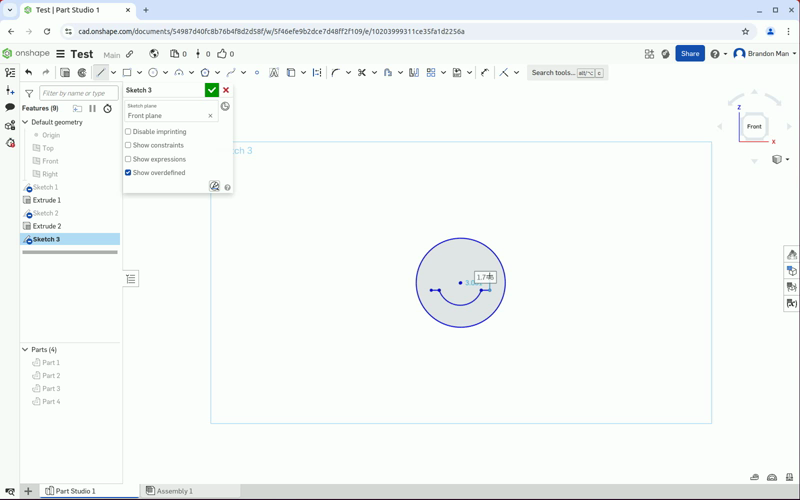
key_up(shift)
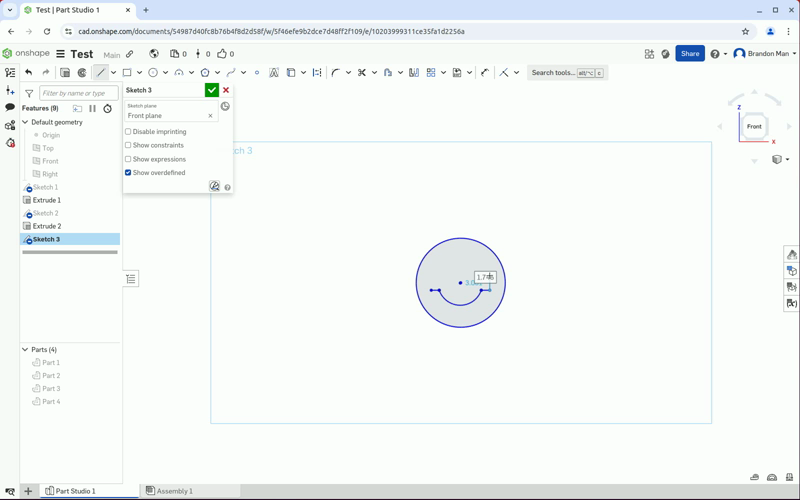
key_down(shift)
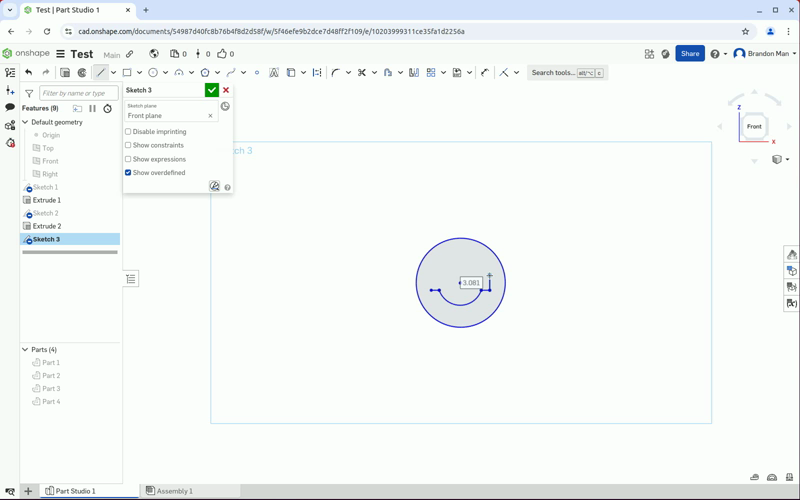
mouse_move(519, 275)
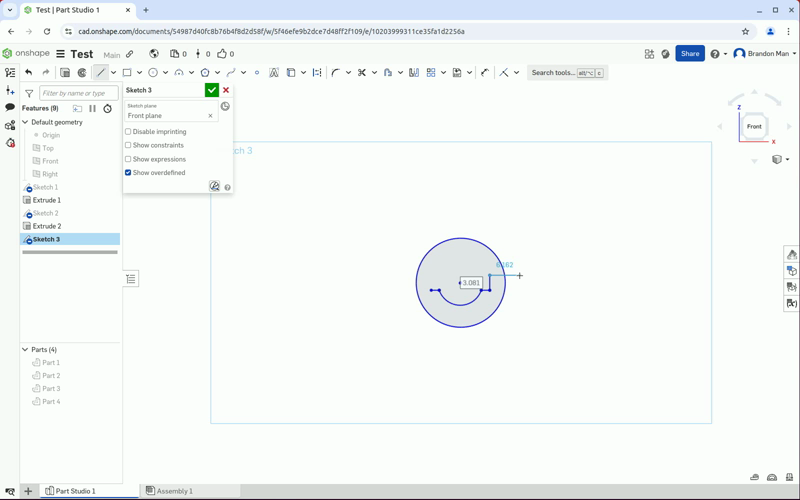
mouse_move(481, 275)
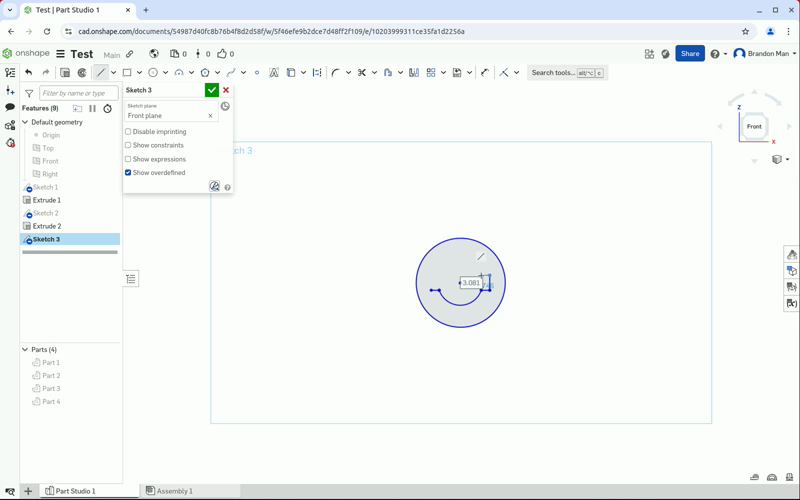
click(481, 275)
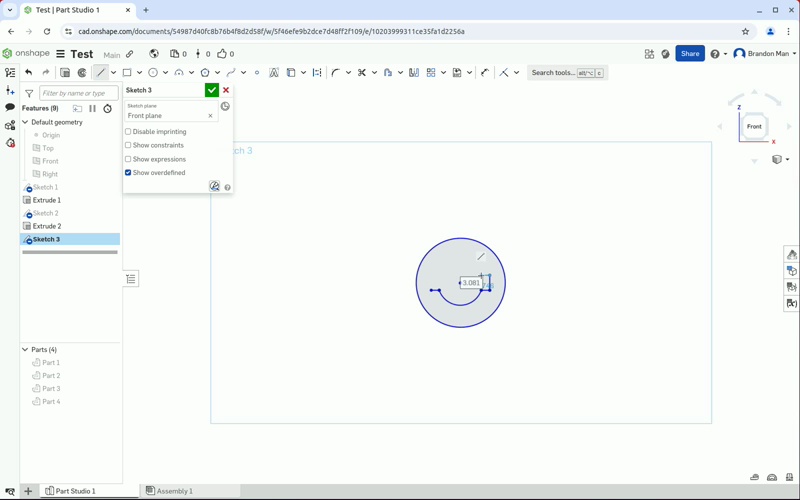
key_up(shift)
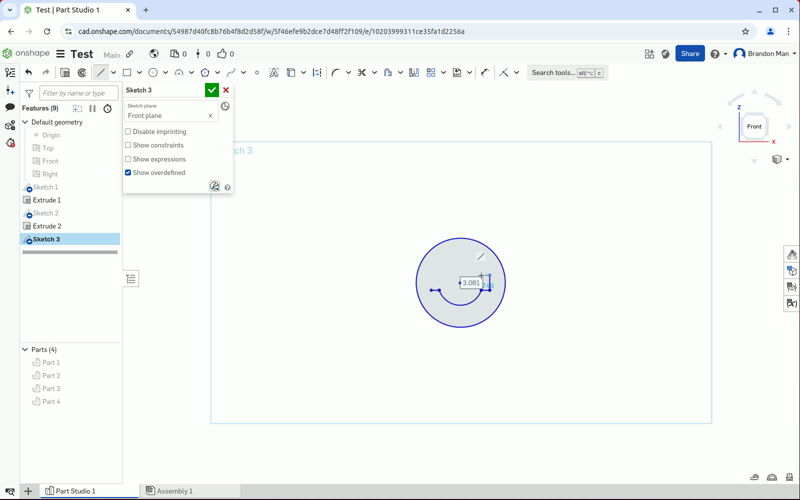
key(esc)
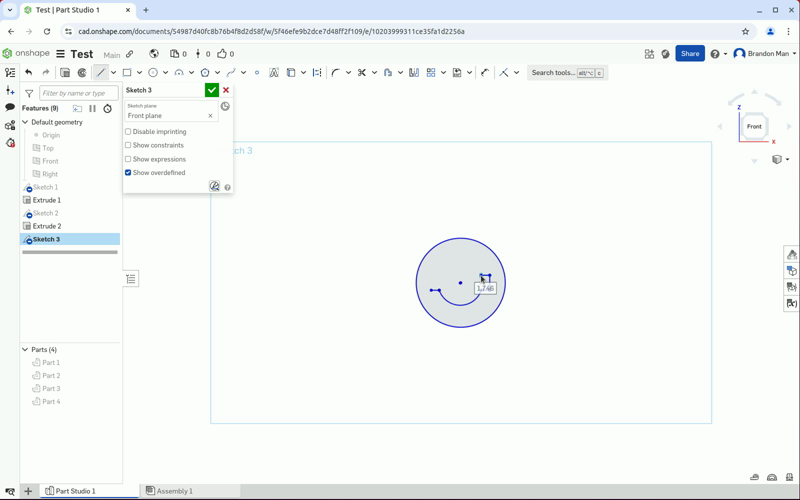
key(a)
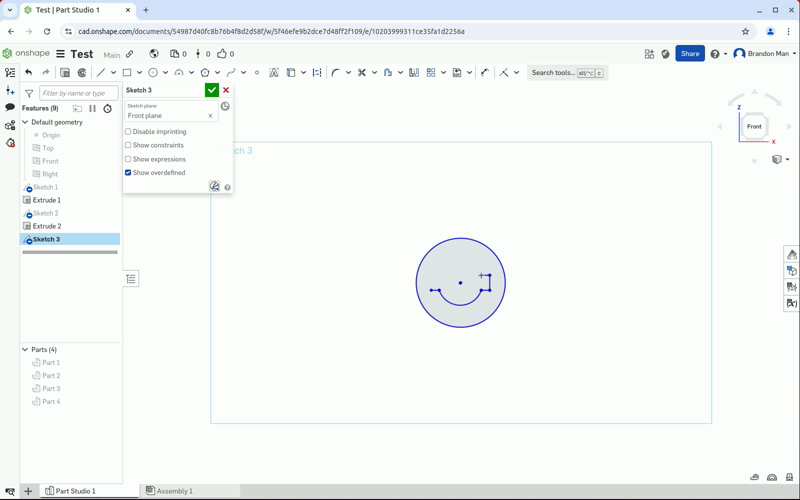
mouse_move(481, 275)
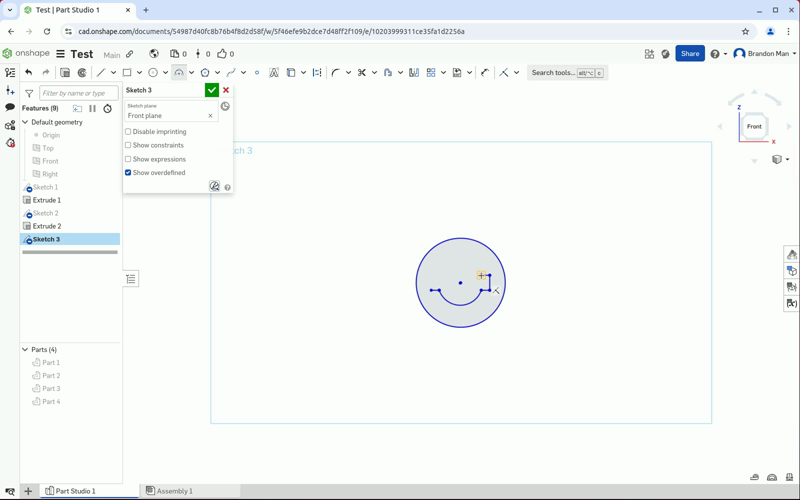
click(481, 275)
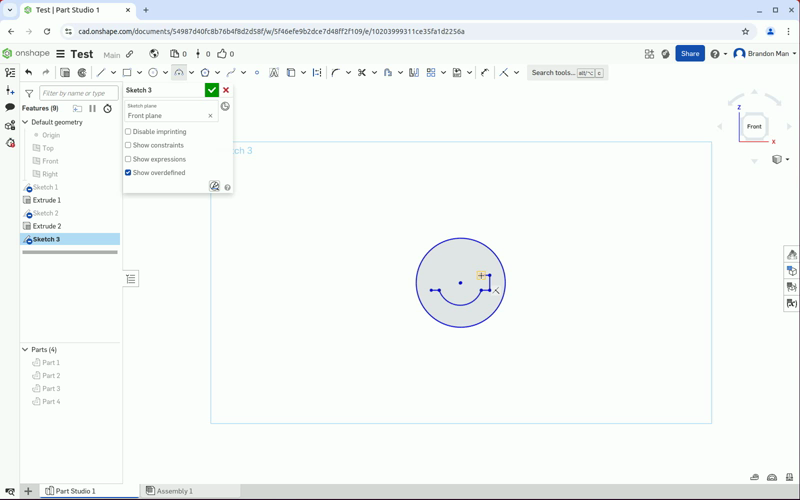
key_down(shift)
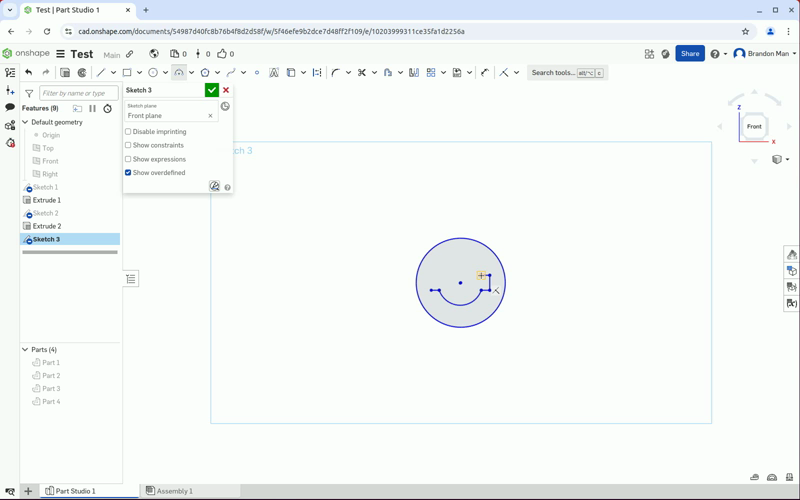
mouse_move(439, 275)
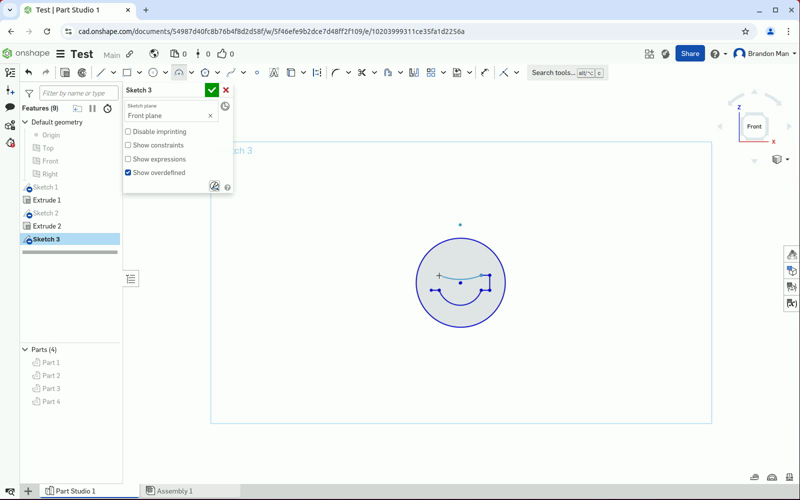
click(439, 275)
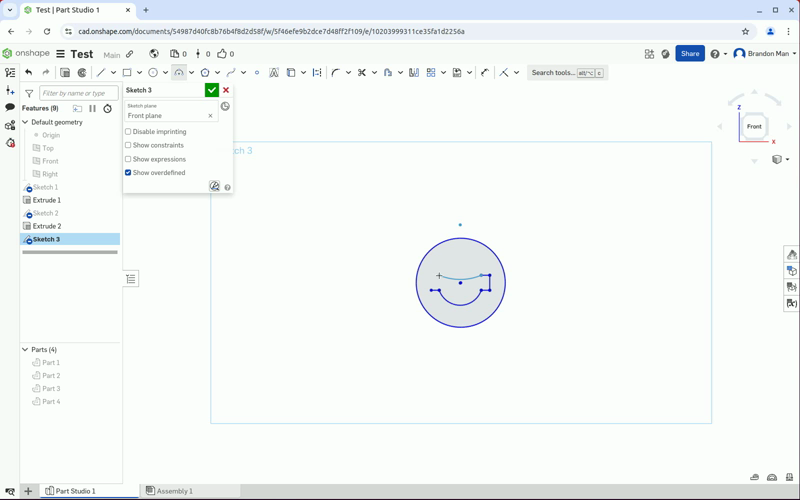
mouse_move(460, 260)
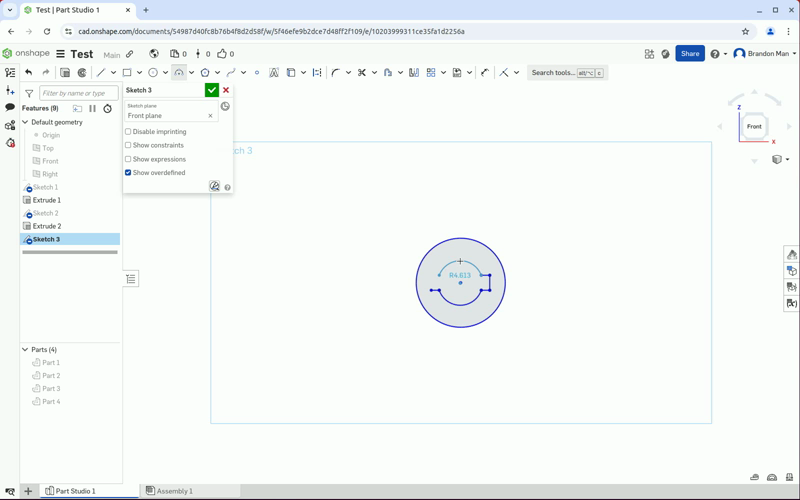
click(460, 260)
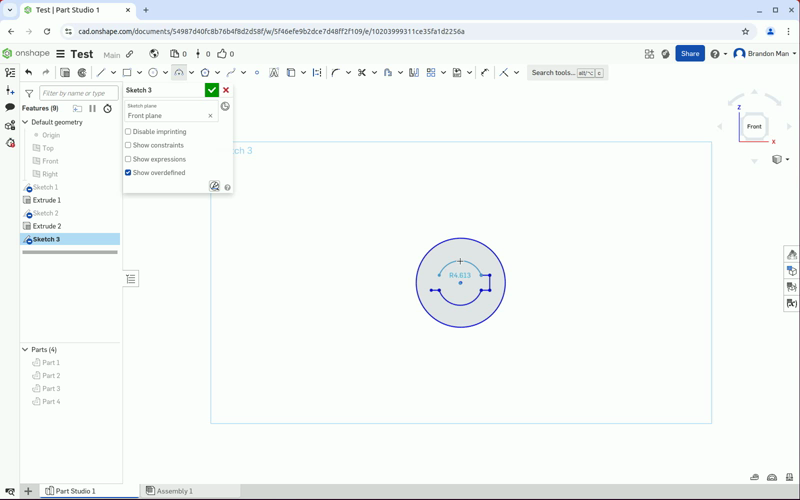
key_up(shift)
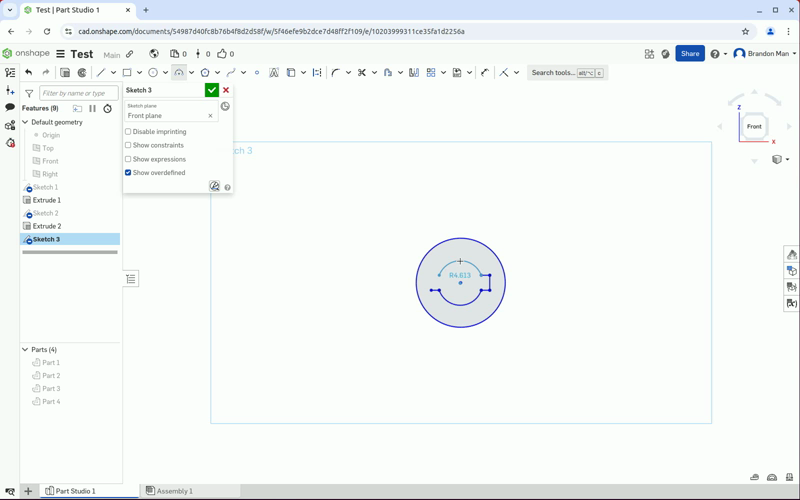
key(esc)
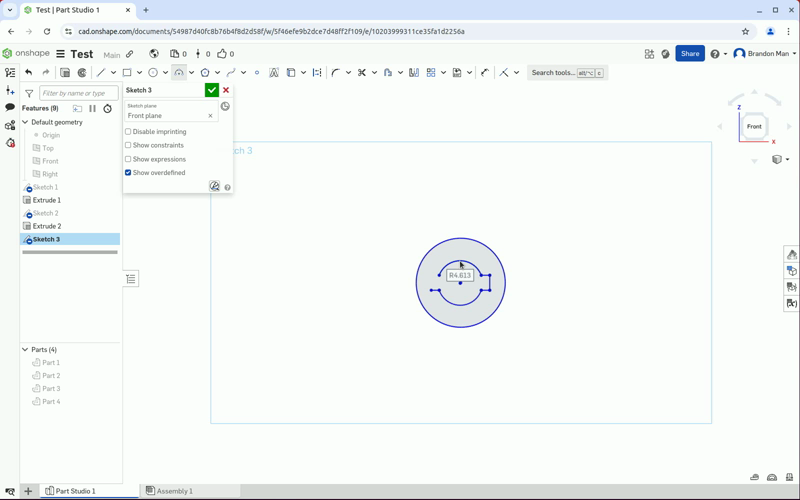
key(l)
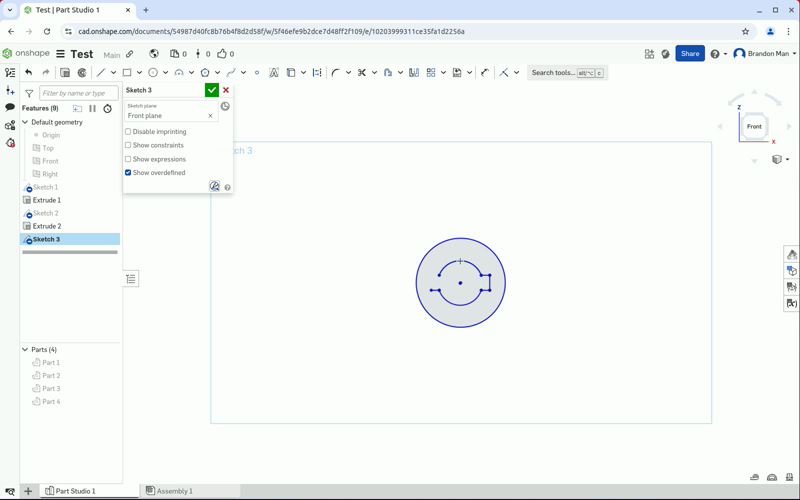
mouse_move(439, 275)
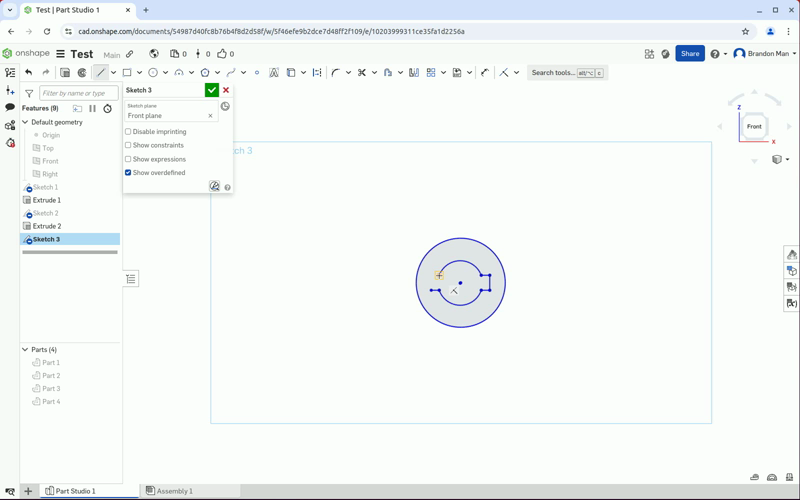
click(439, 275)
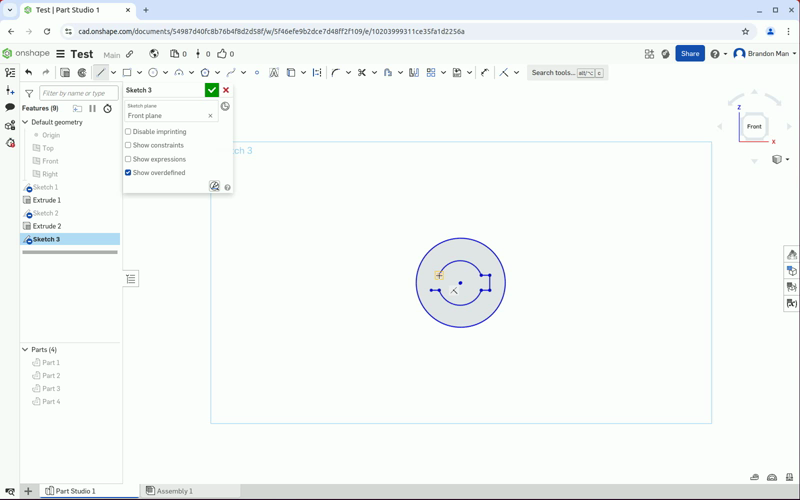
key_down(shift)
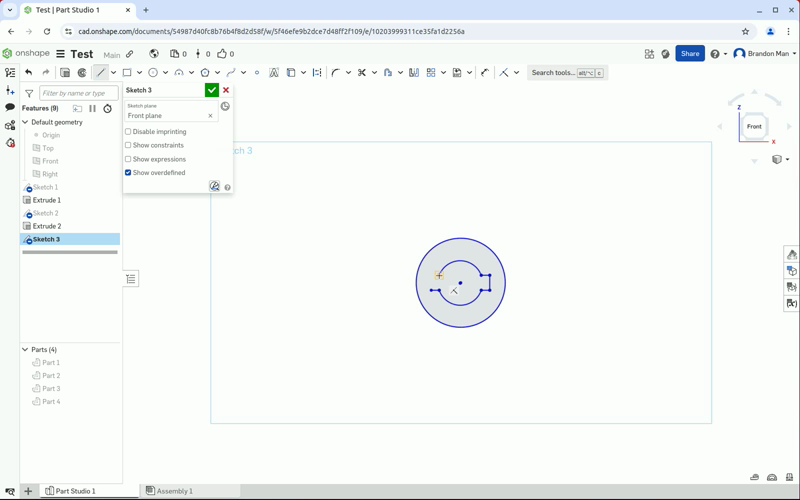
mouse_move(469, 275)
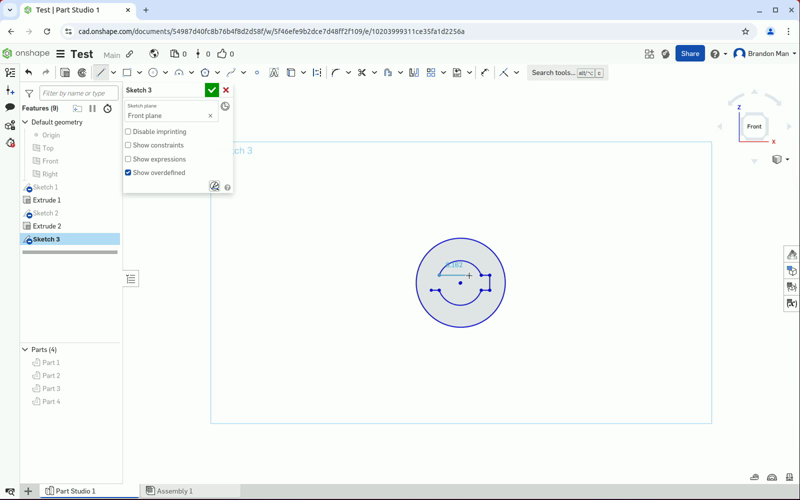
mouse_move(431, 275)
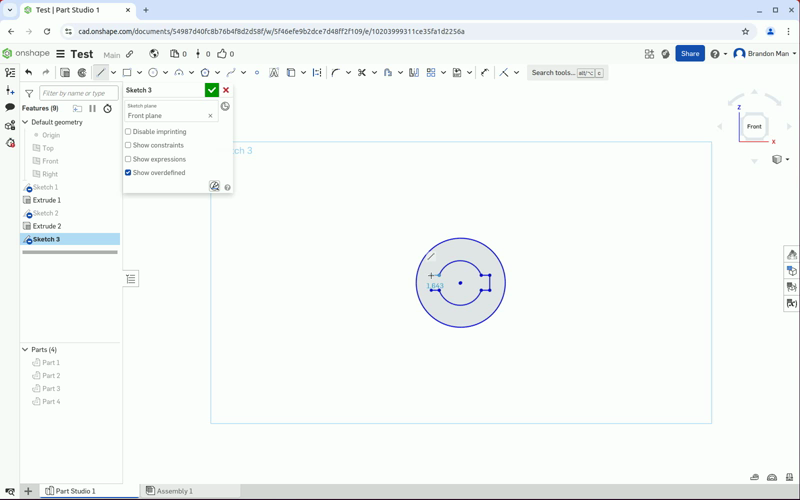
click(431, 275)
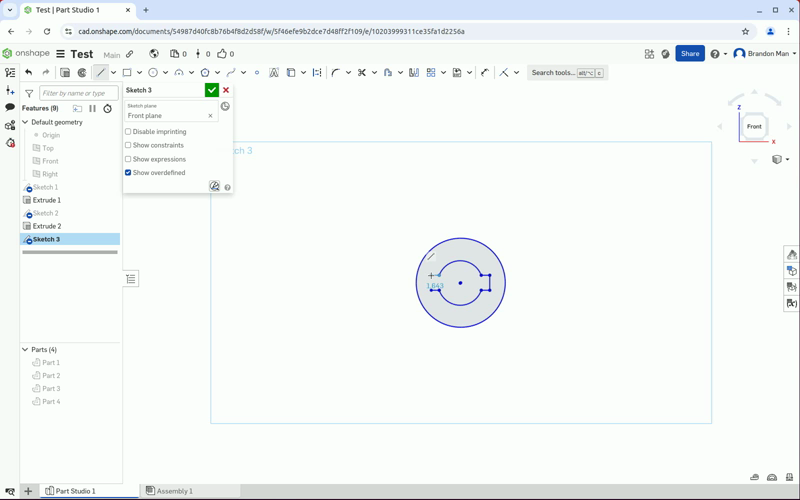
key_up(shift)
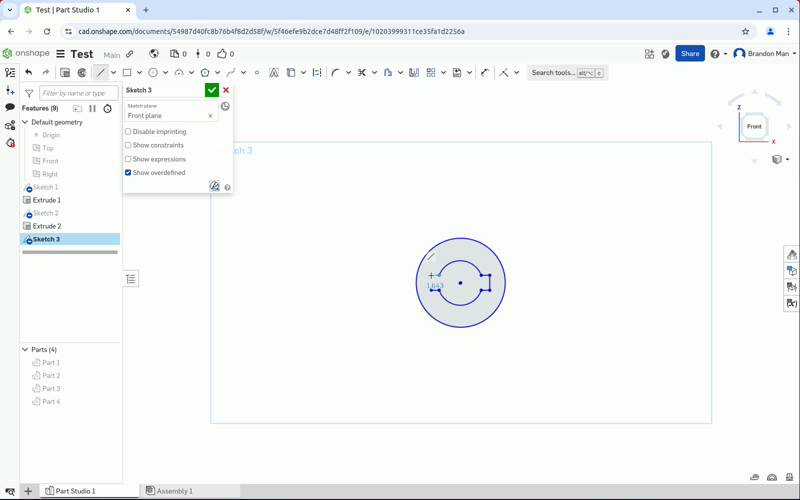
mouse_move(461, 275)
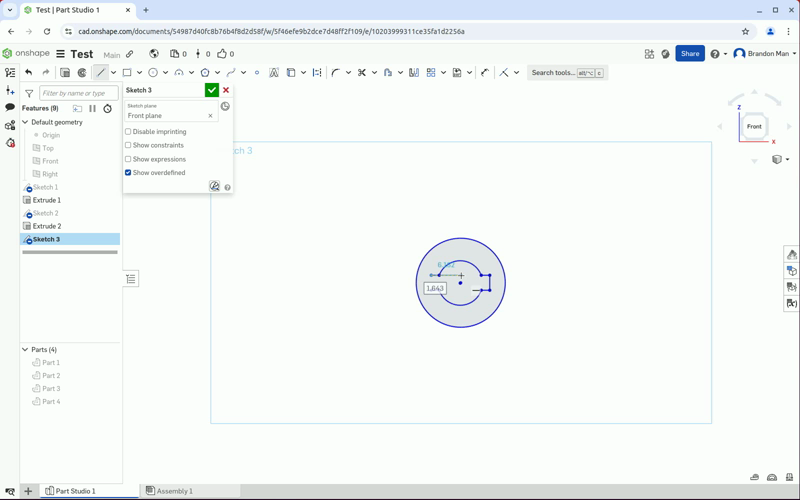
key_down(shift)
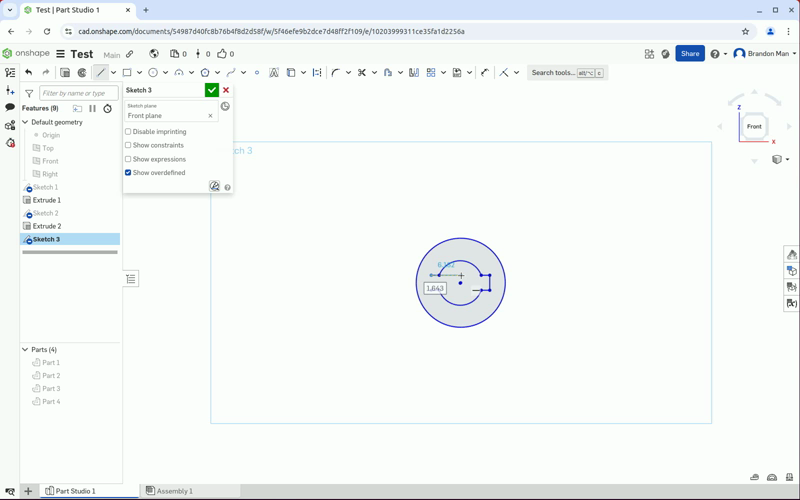
mouse_move(431, 290)
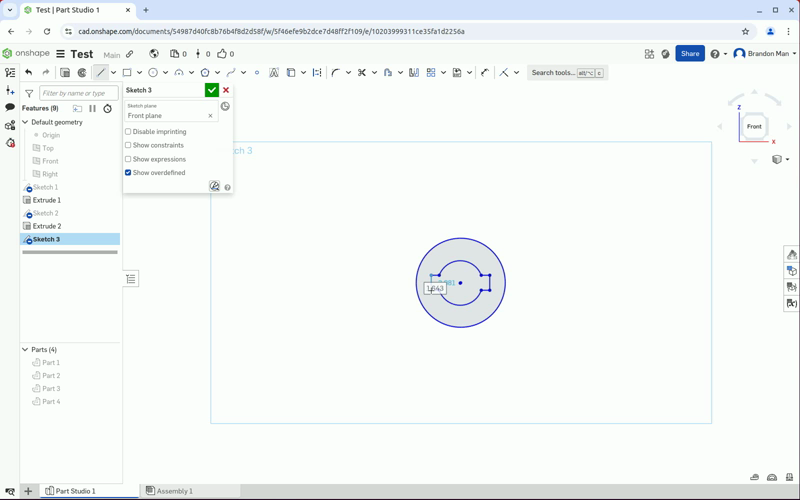
key_up(shift)
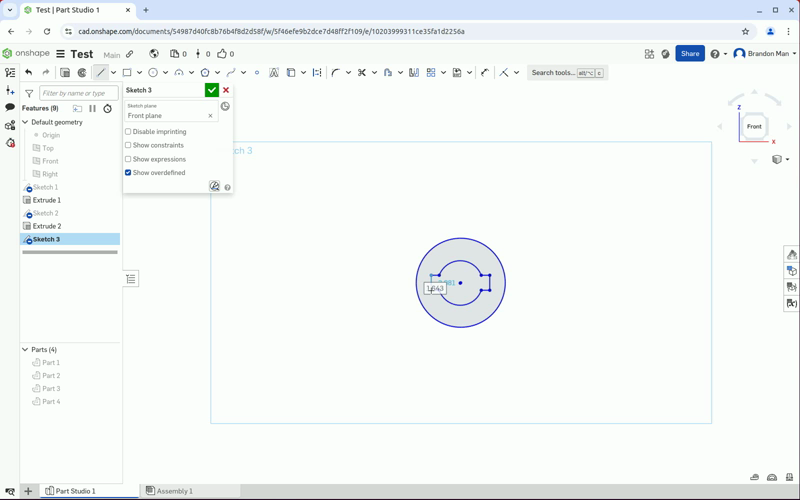
click(431, 290)
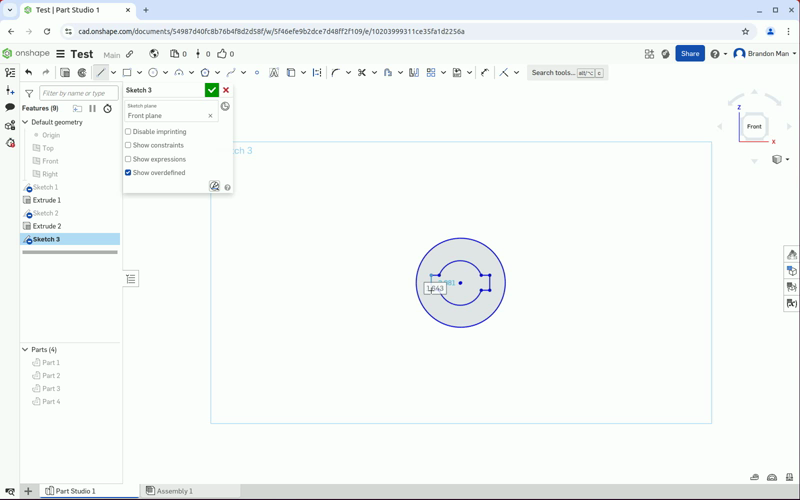
key(esc)
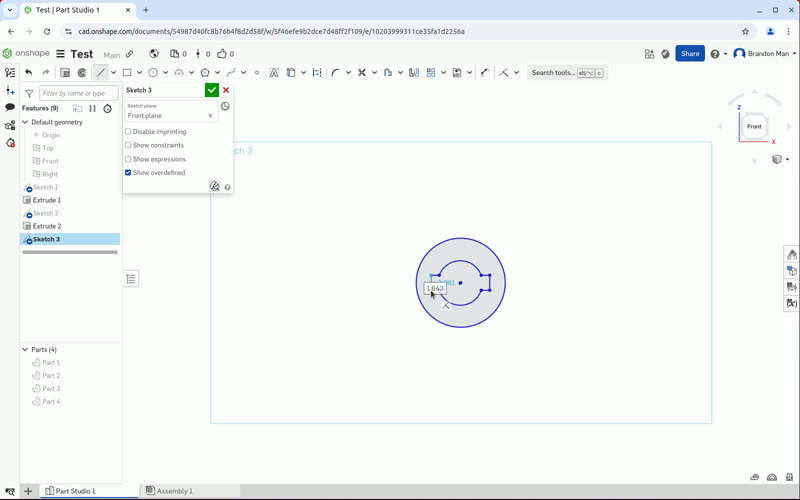
mouse_move(473, 255)
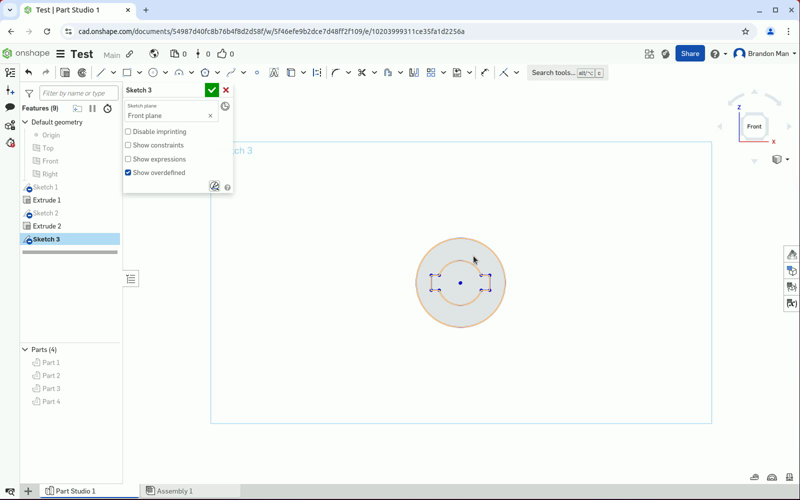
click(473, 255)
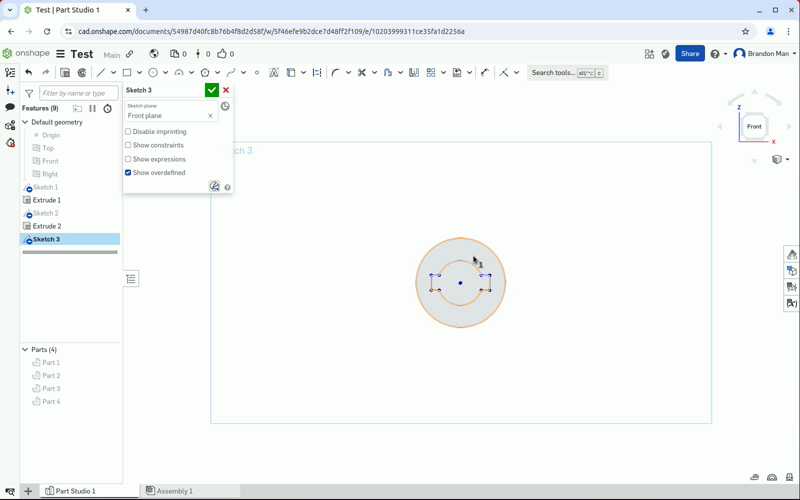
mouse_move(73, 352)
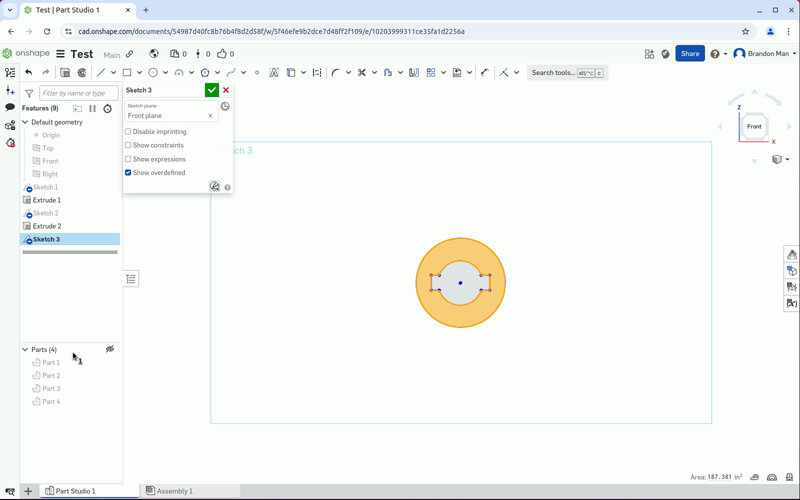
key(shift+y)
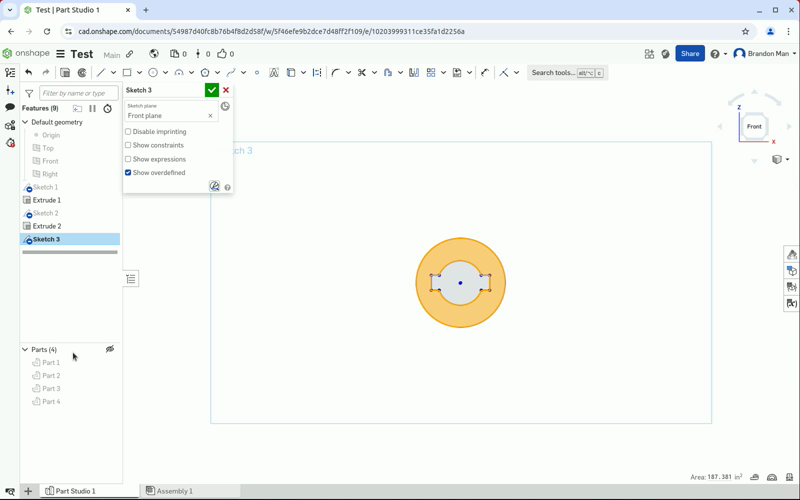
key(shift+e)
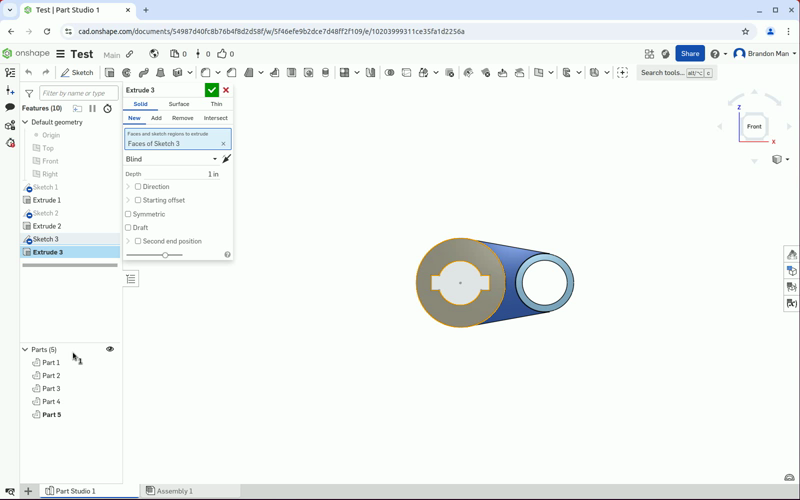
mouse_move(143, 106)
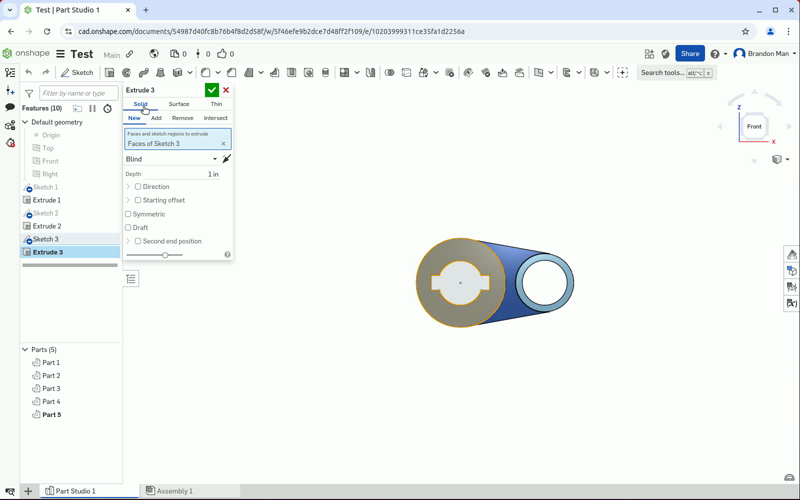
click(143, 106)
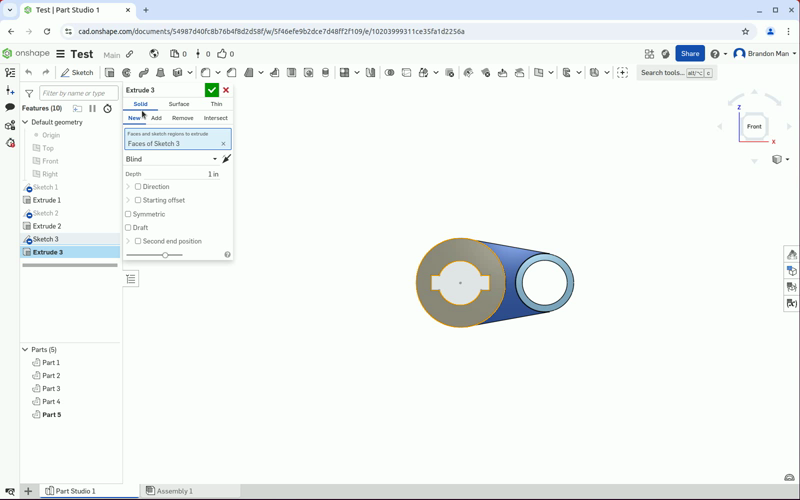
mouse_move(137, 120)
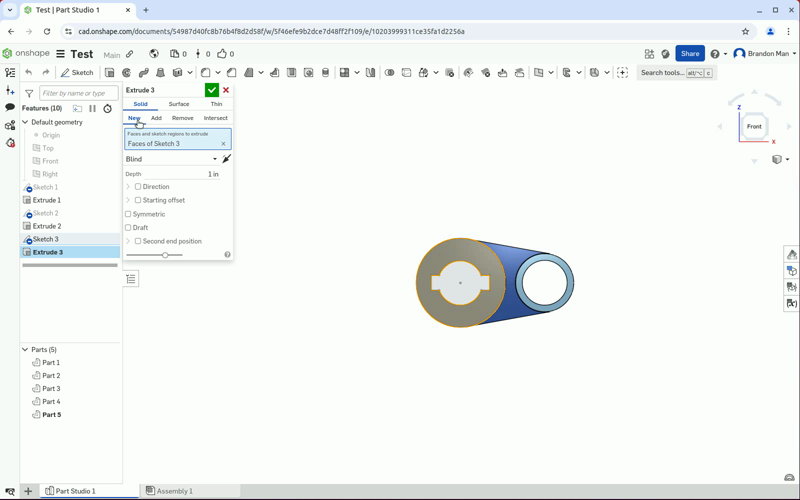
click(137, 120)
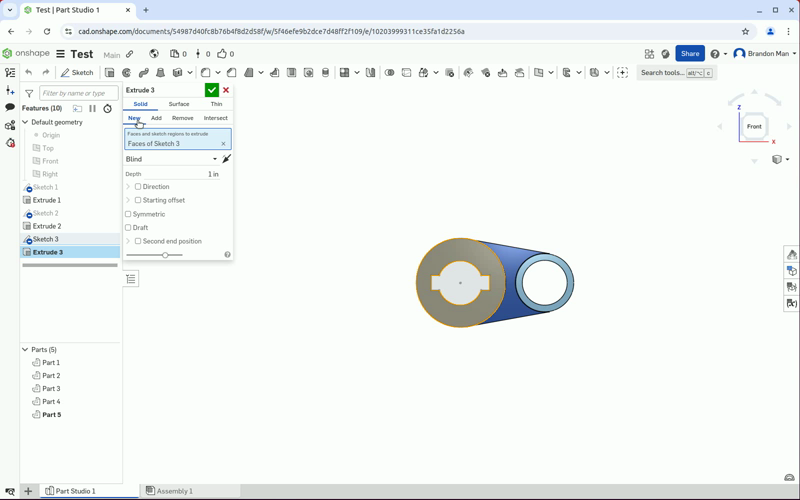
key(tab, 4)
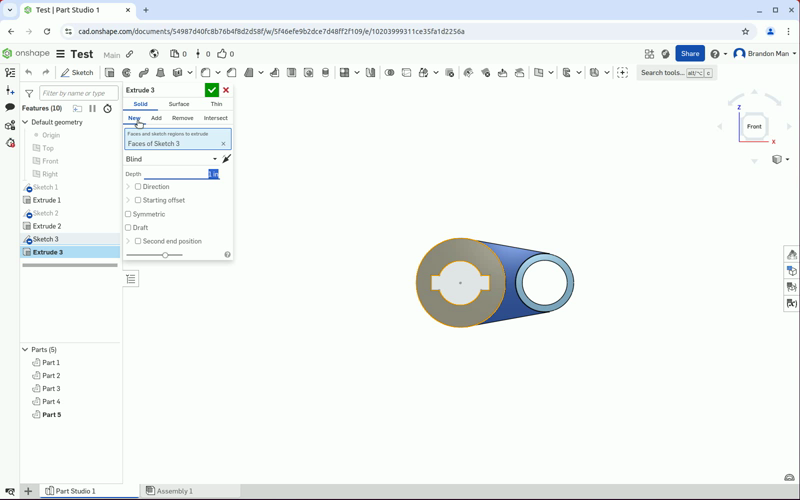
text(7.943)
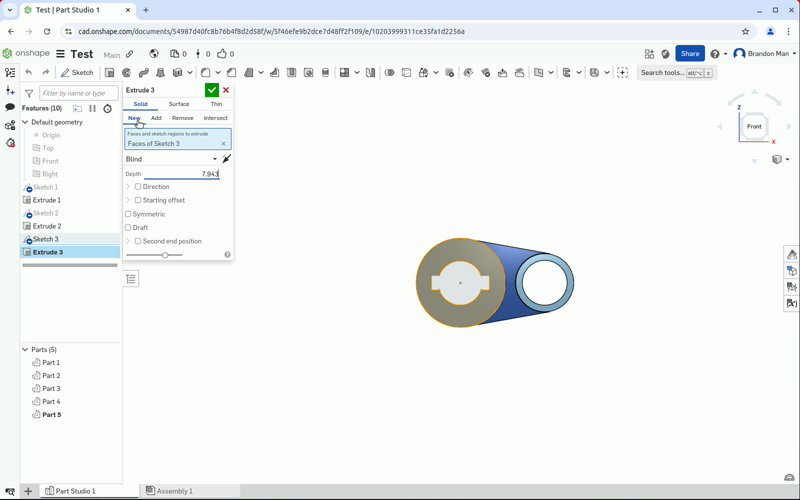
key(enter)
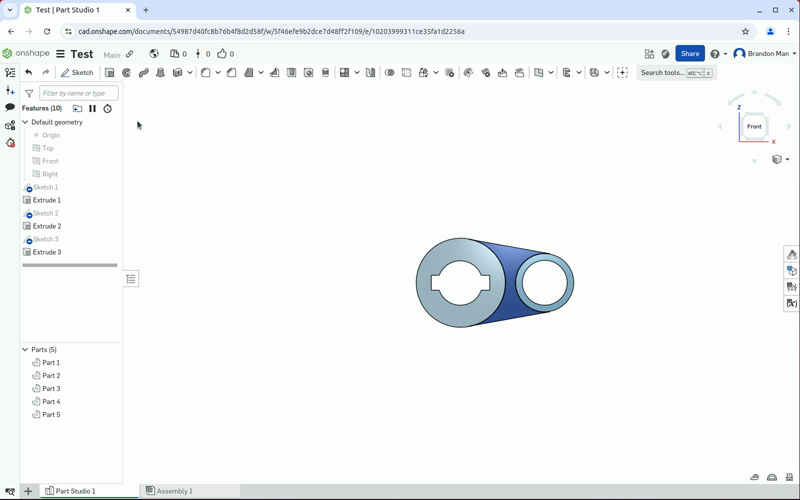
key(shift+h)
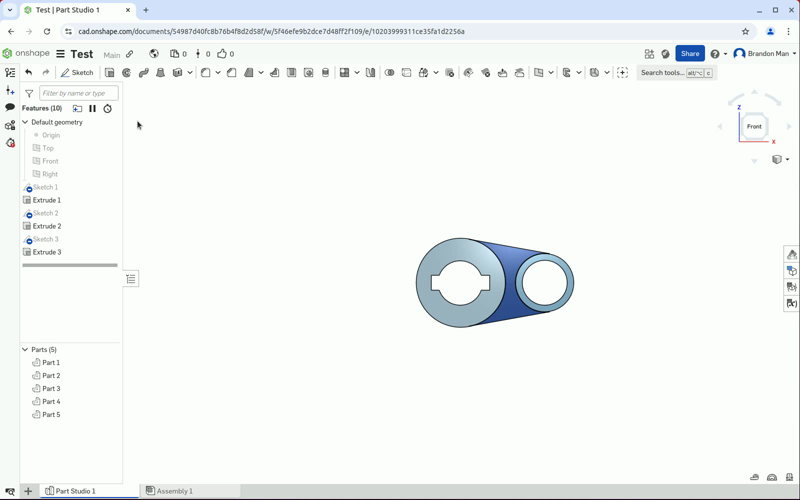
key(shift+h)
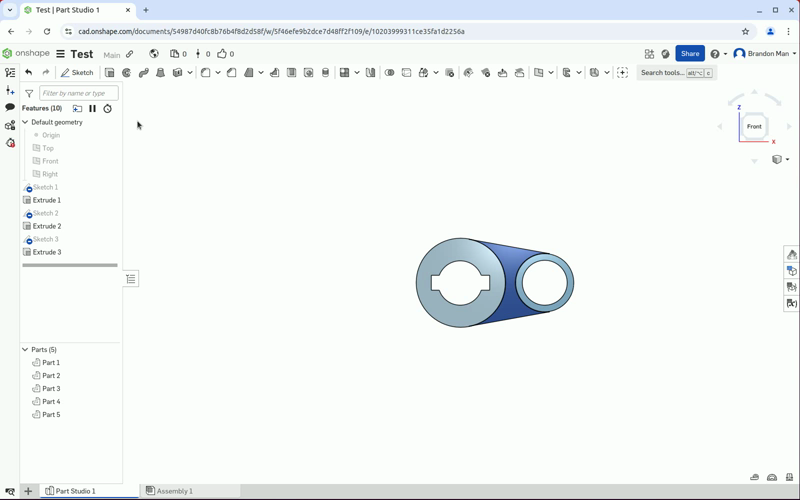
mouse_move(73, 189)
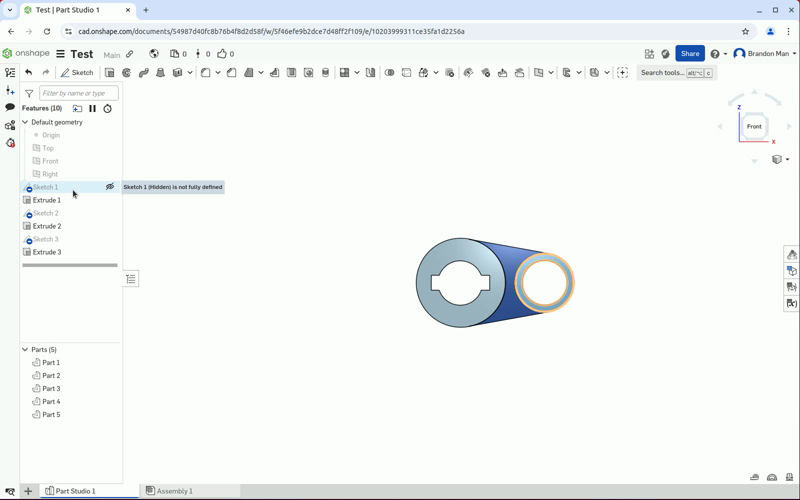
click(73, 189)
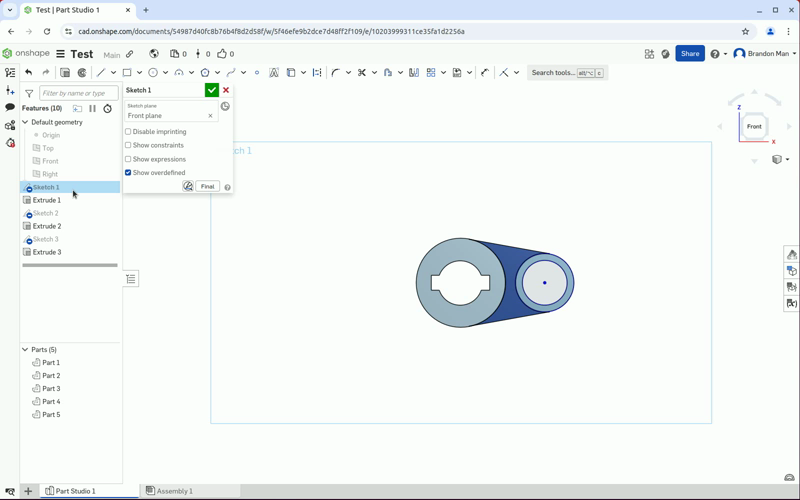
mouse_move(229, 92)
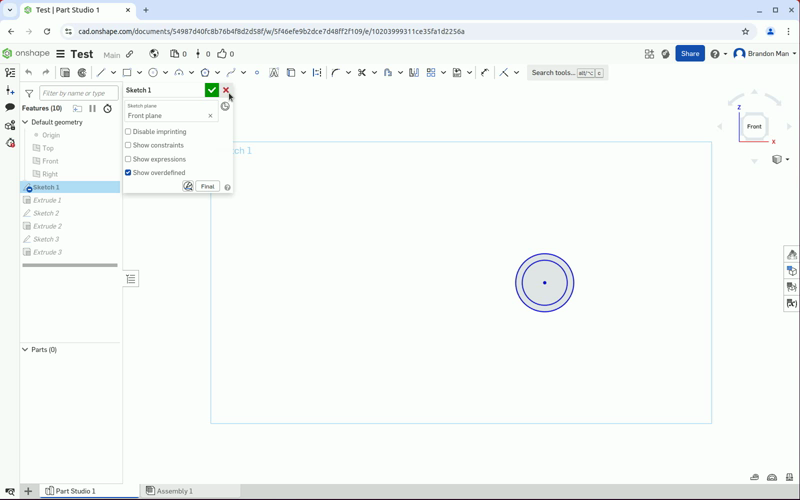
click(229, 92)
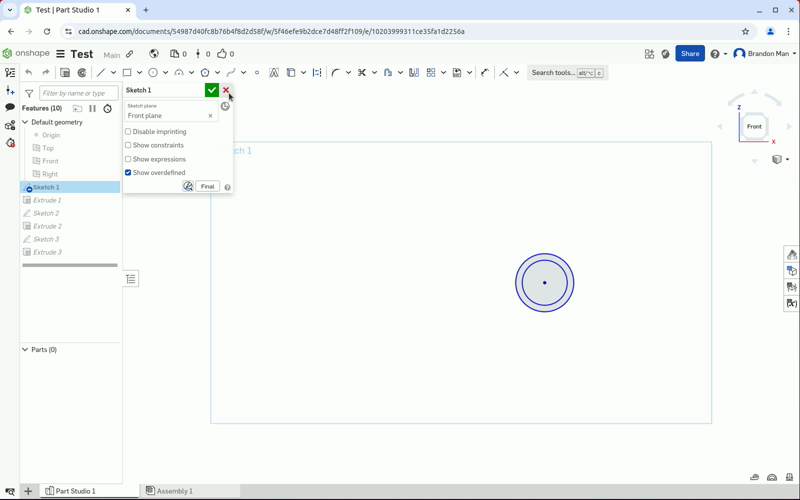
key(shift+s)
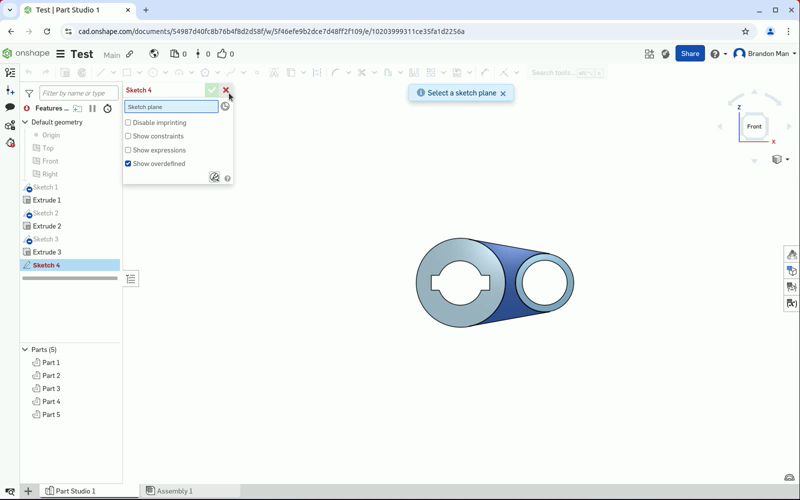
mouse_move(73, 163)
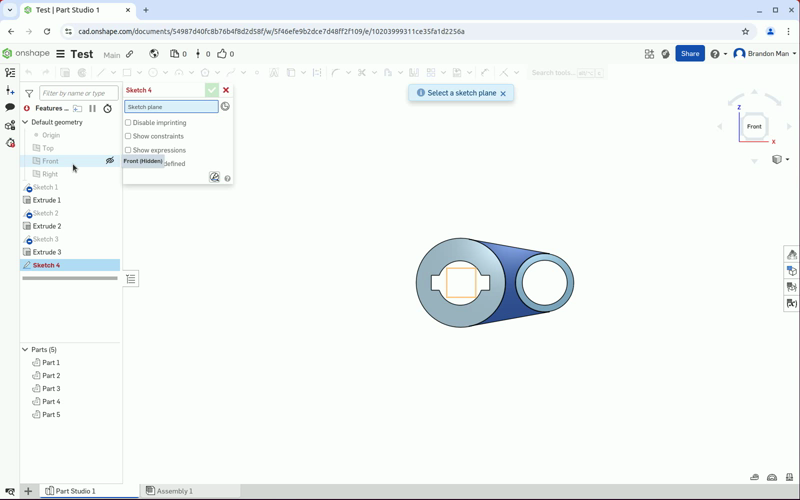
click(73, 163)
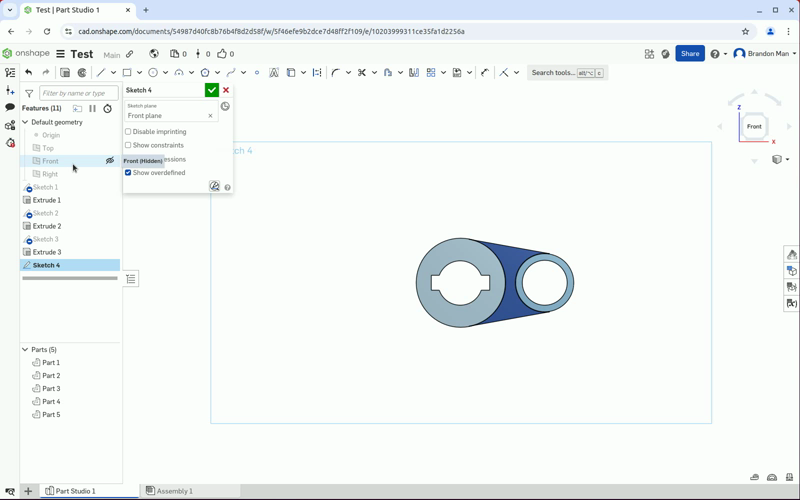
mouse_move(73, 352)
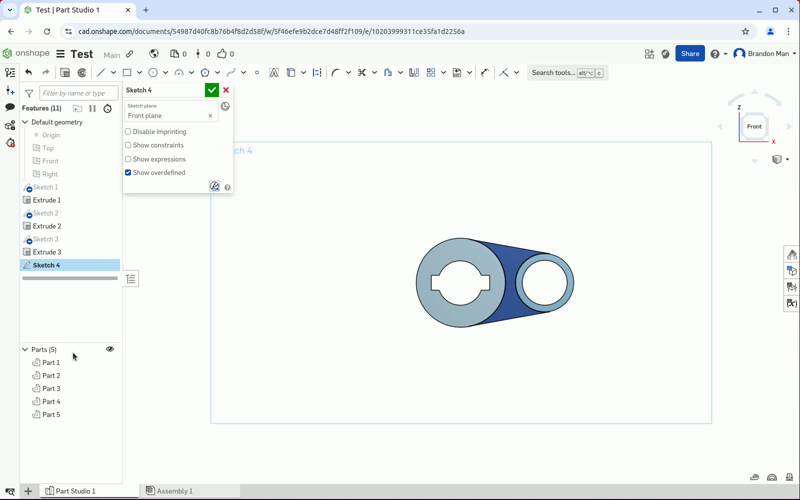
key(y)
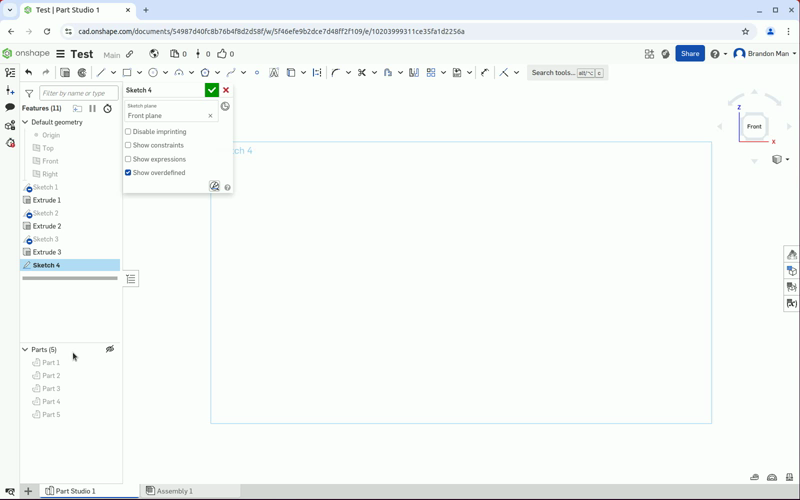
key(l)
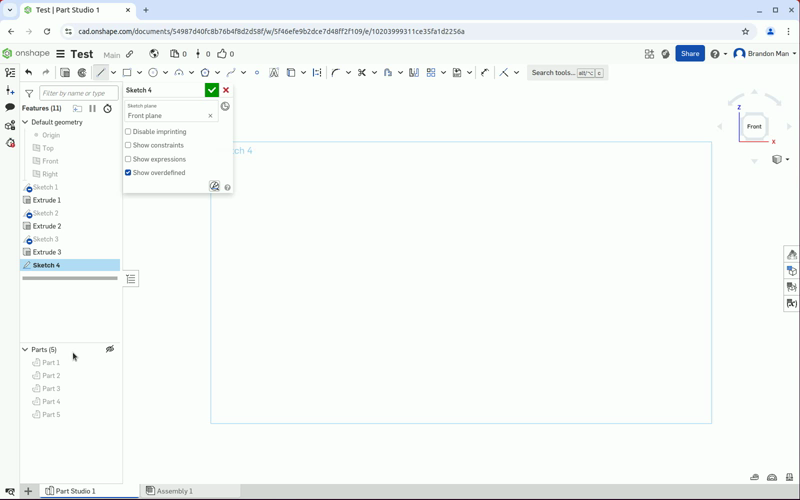
key_down(shift)
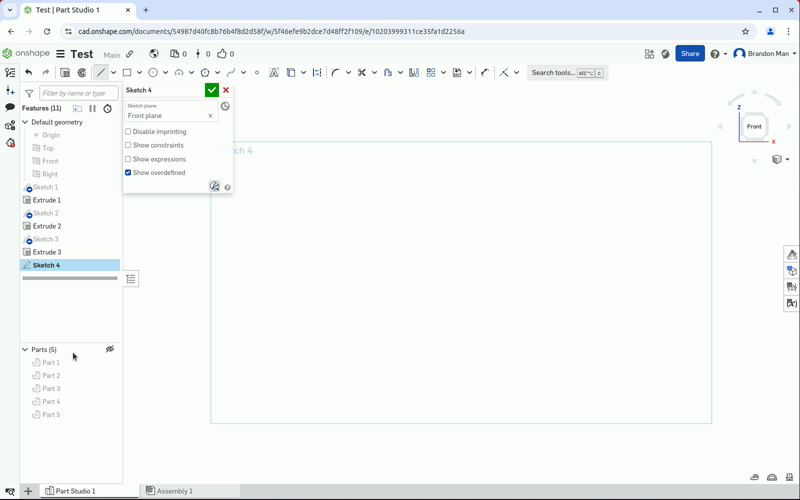
mouse_move(481, 290)
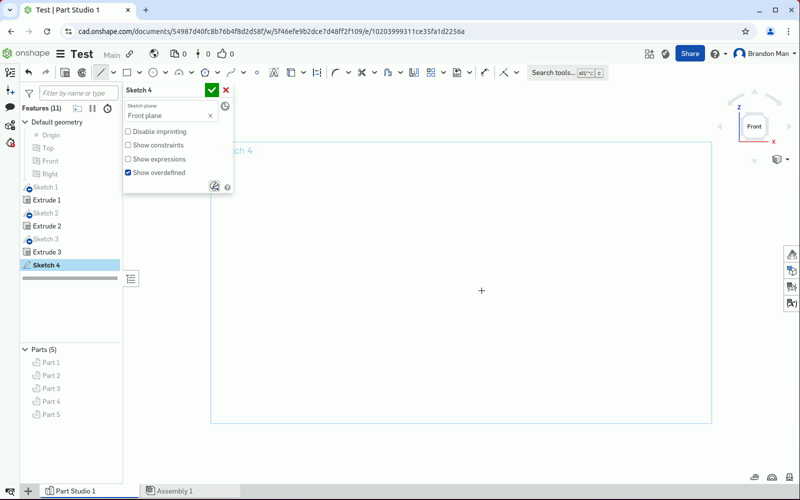
click(481, 290)
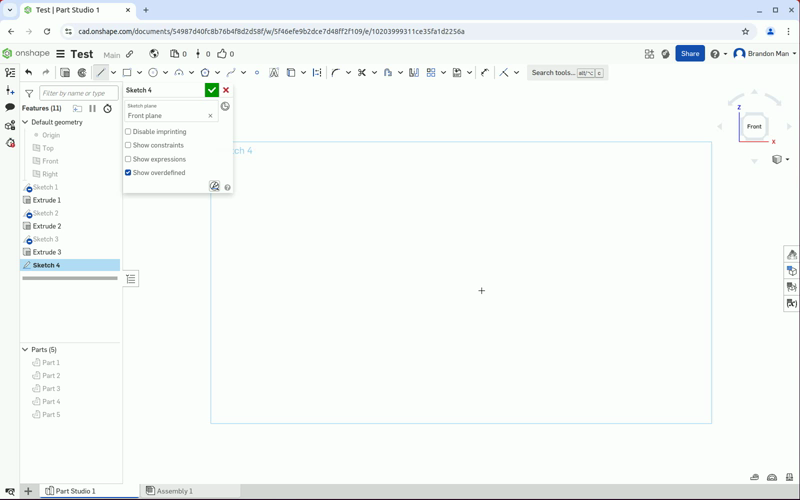
key_up(shift)
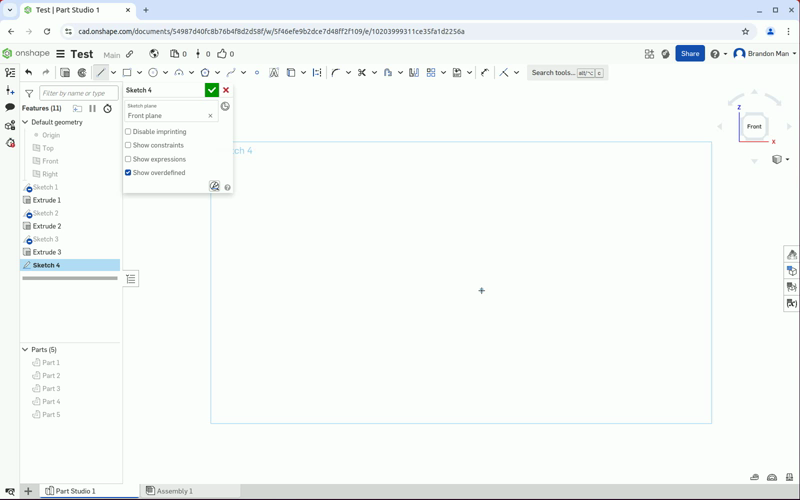
key_down(shift)
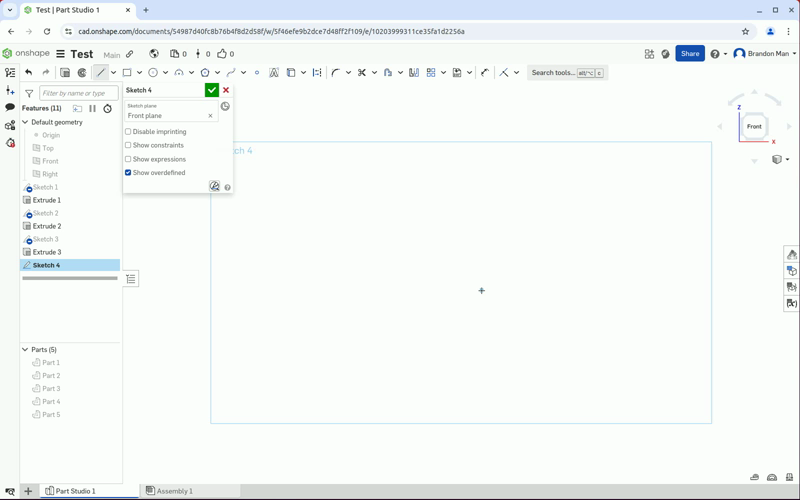
mouse_move(511, 290)
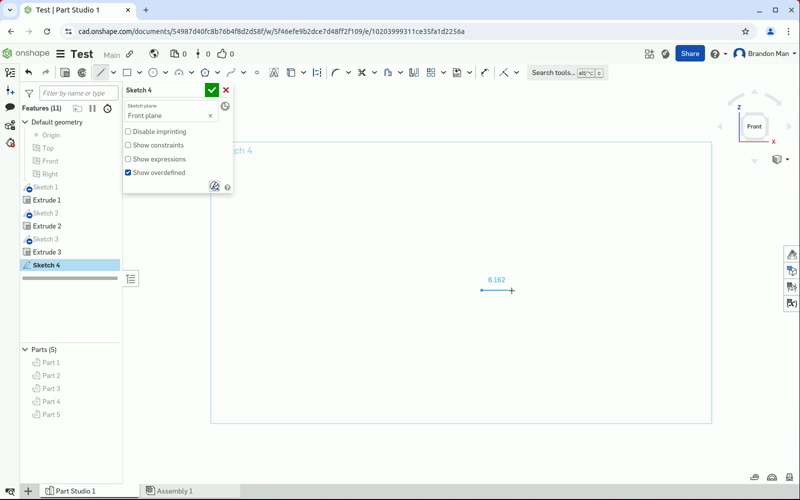
mouse_move(491, 290)
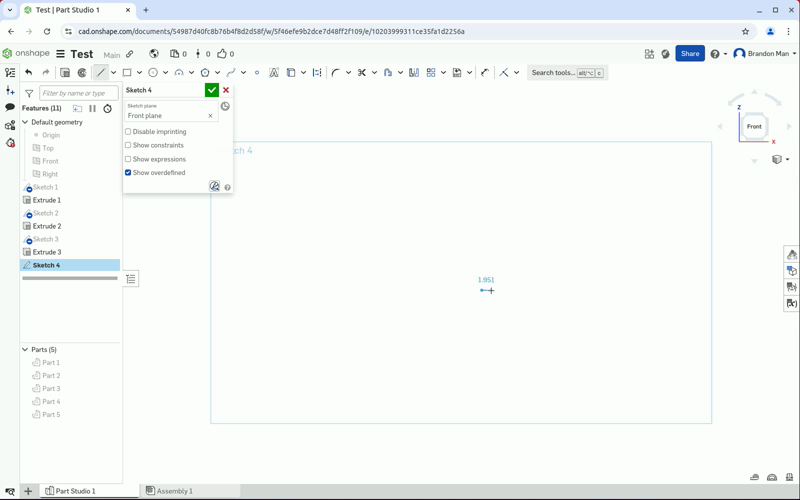
click(491, 290)
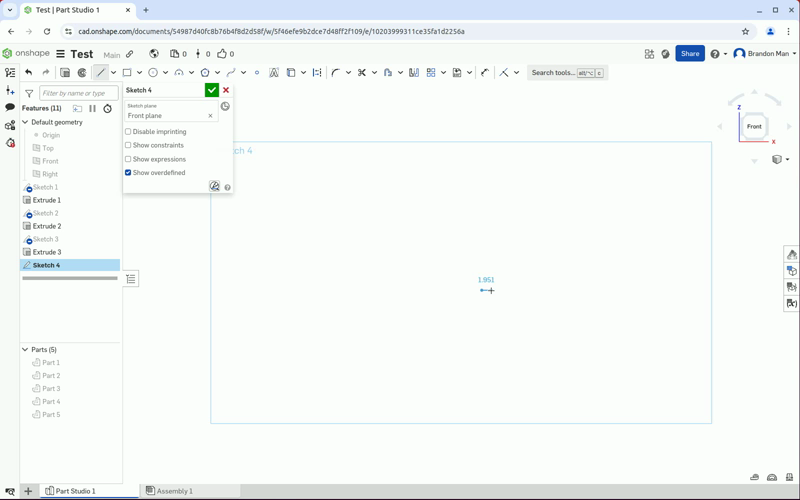
key_up(shift)
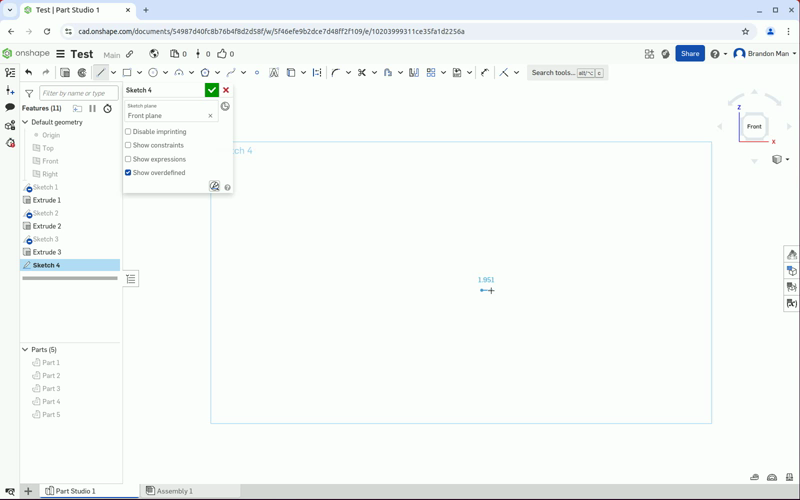
key_down(shift)
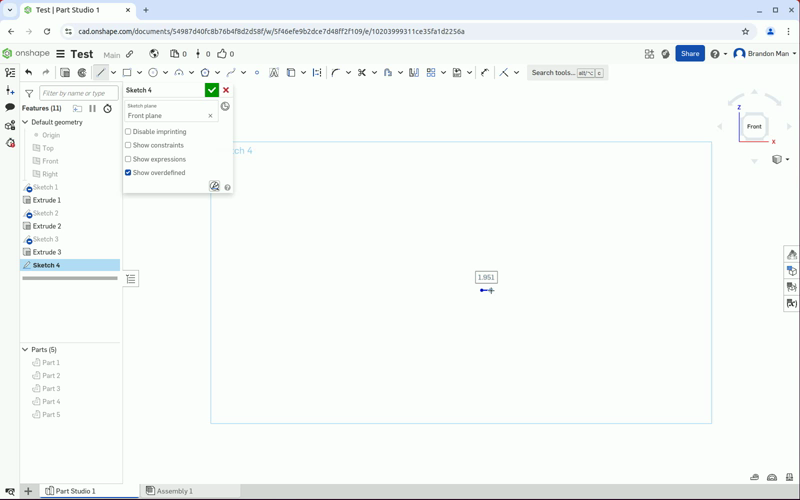
mouse_move(521, 290)
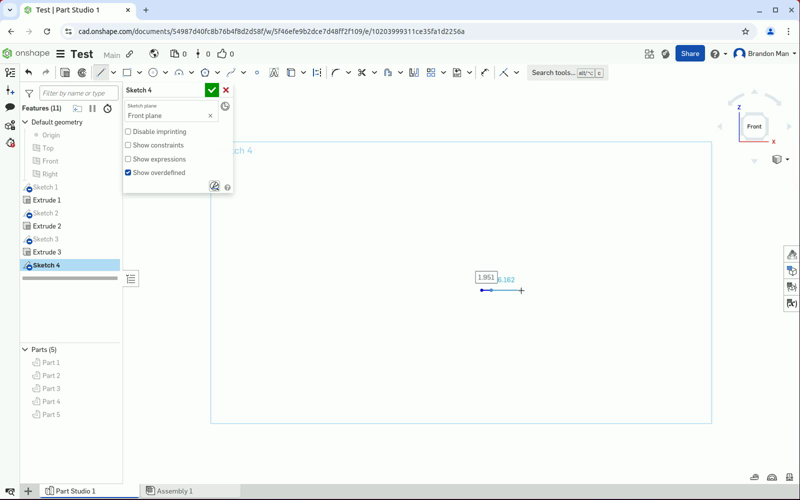
mouse_move(491, 273)
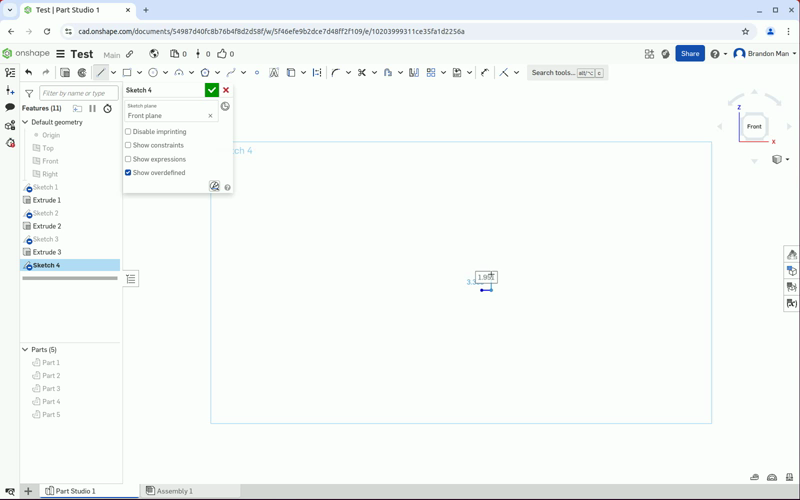
click(491, 273)
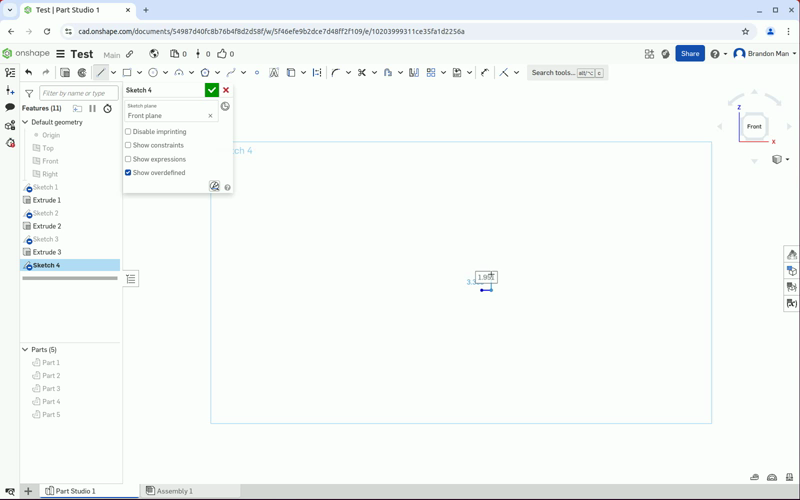
key_up(shift)
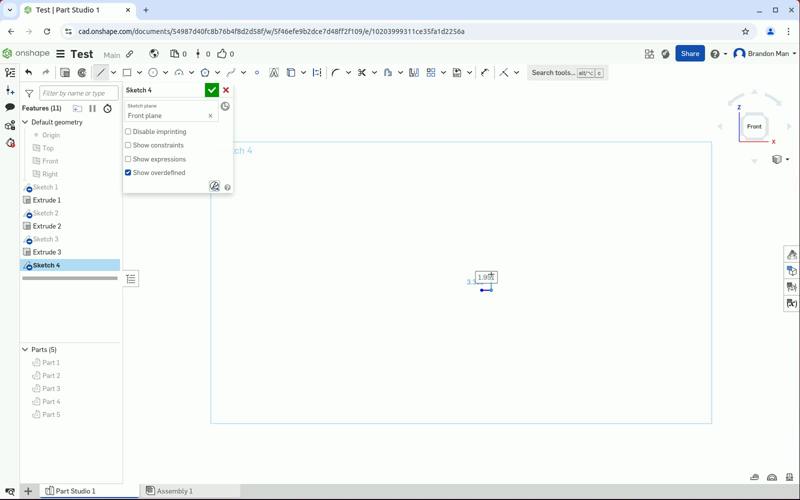
key_down(shift)
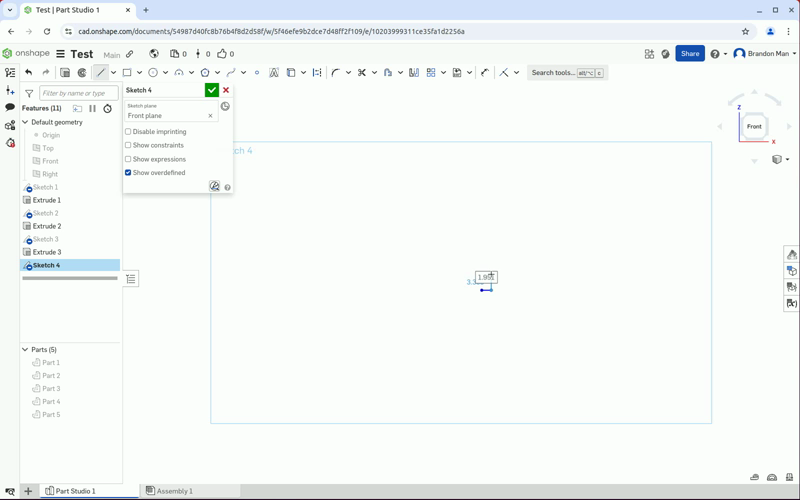
mouse_move(521, 273)
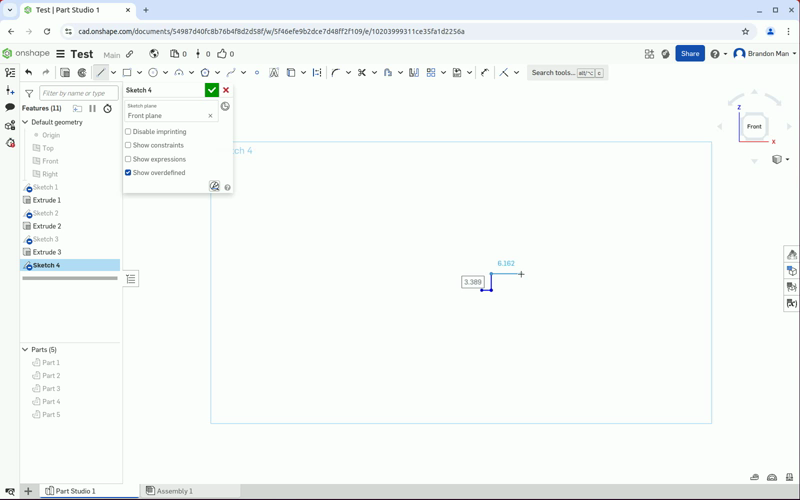
mouse_move(481, 273)
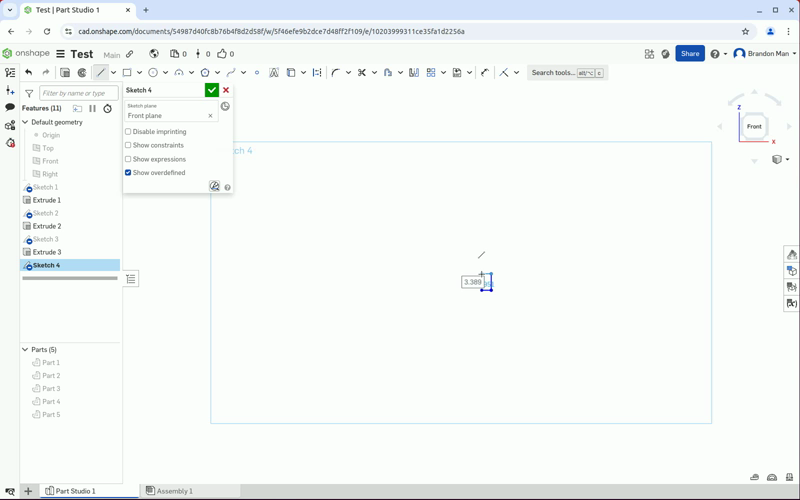
click(481, 273)
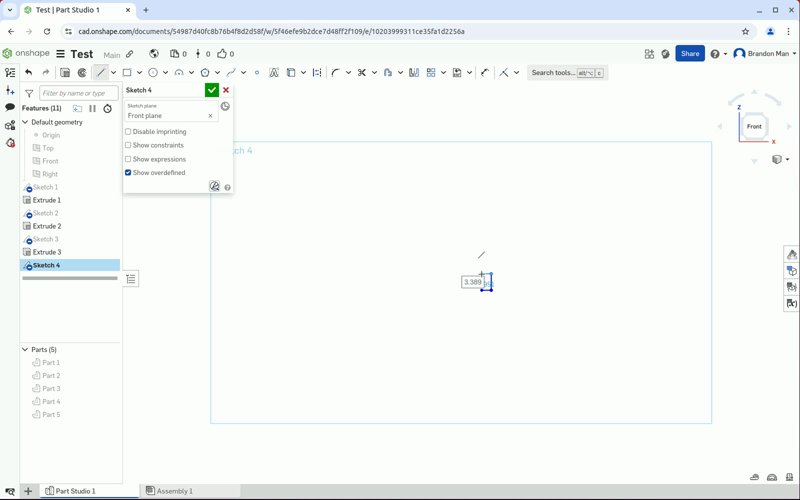
key_up(shift)
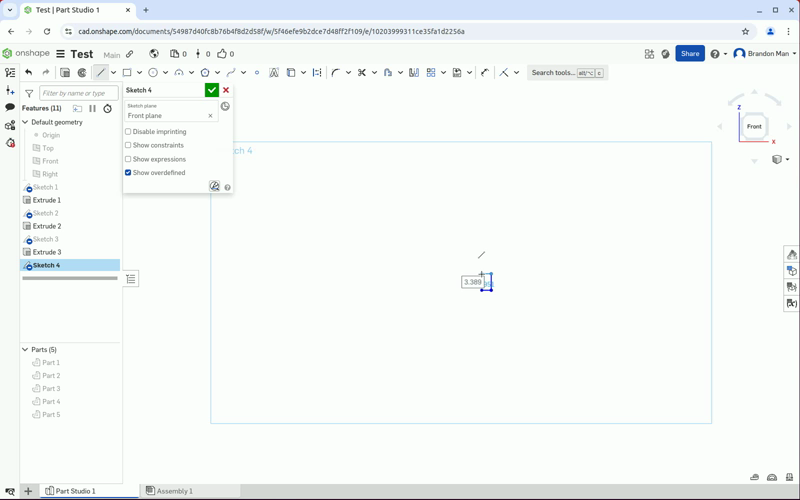
key(esc)
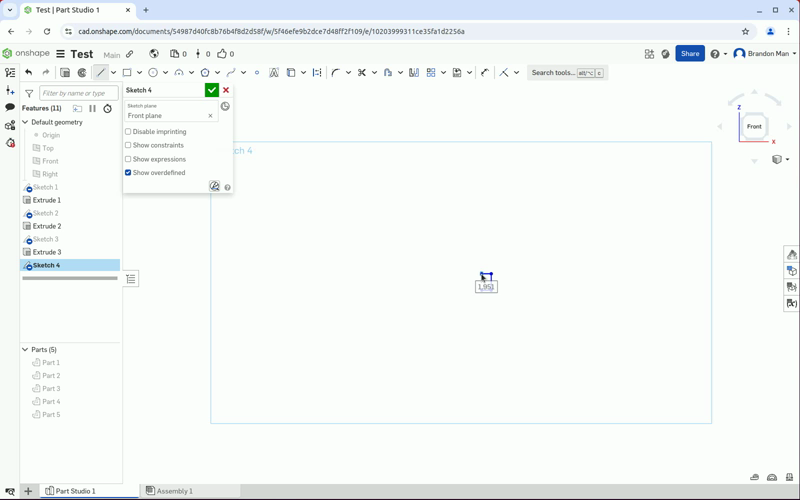
key(a)
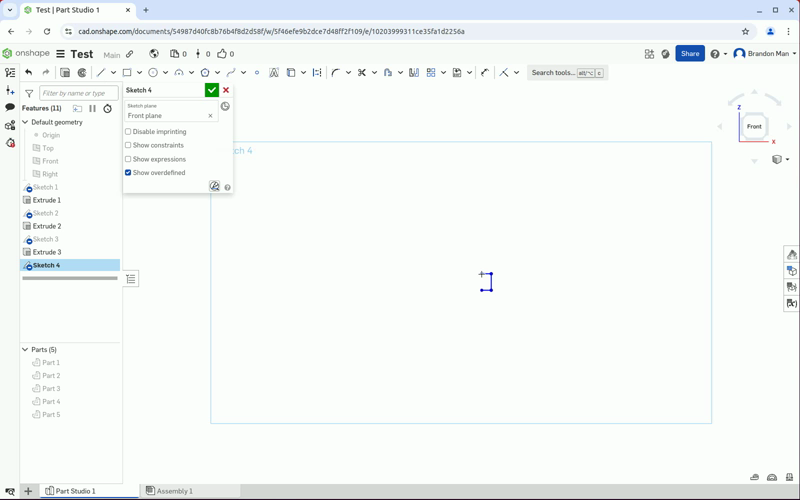
mouse_move(481, 273)
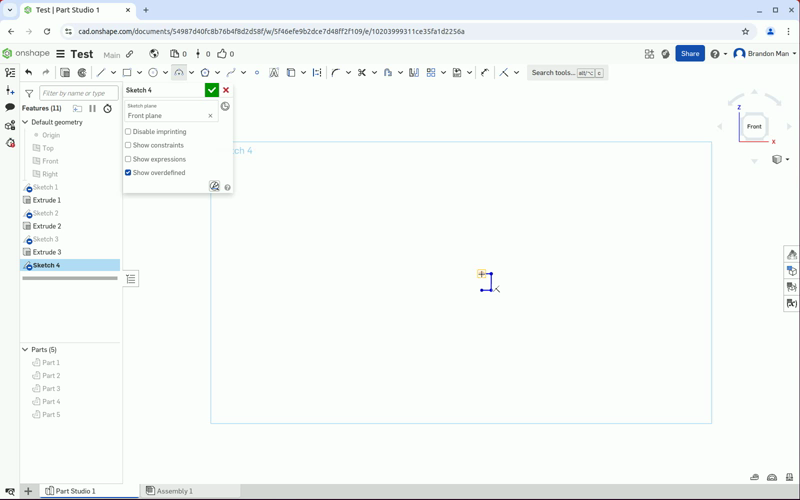
click(481, 273)
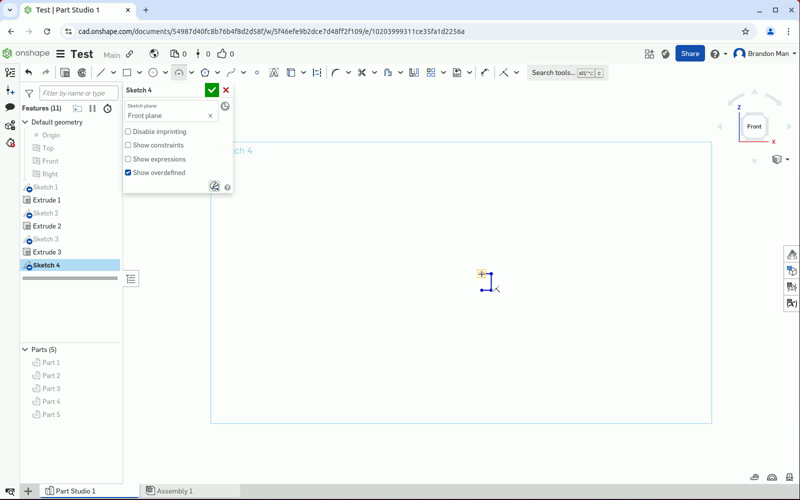
mouse_move(481, 290)
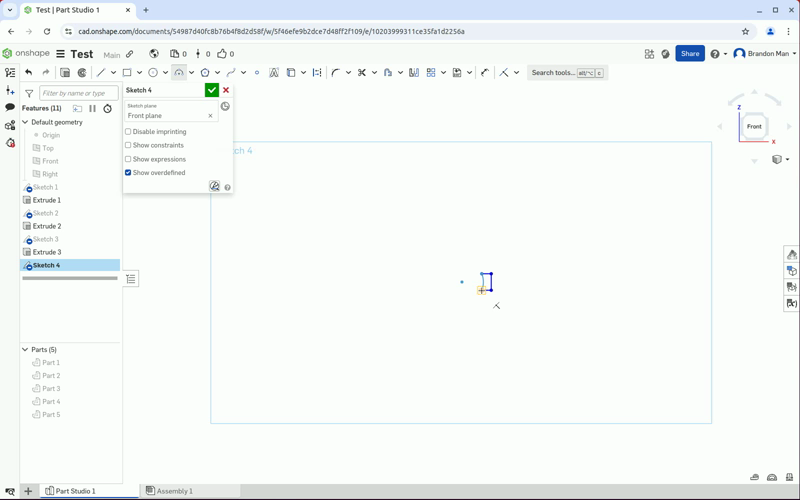
click(481, 290)
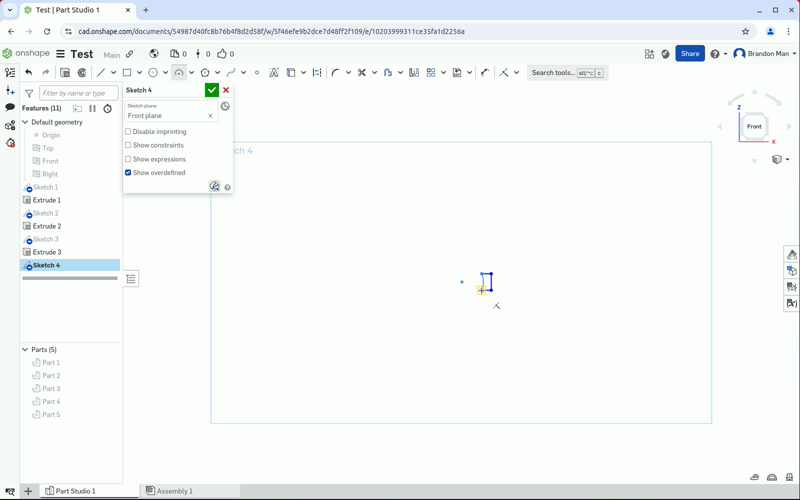
key_down(shift)
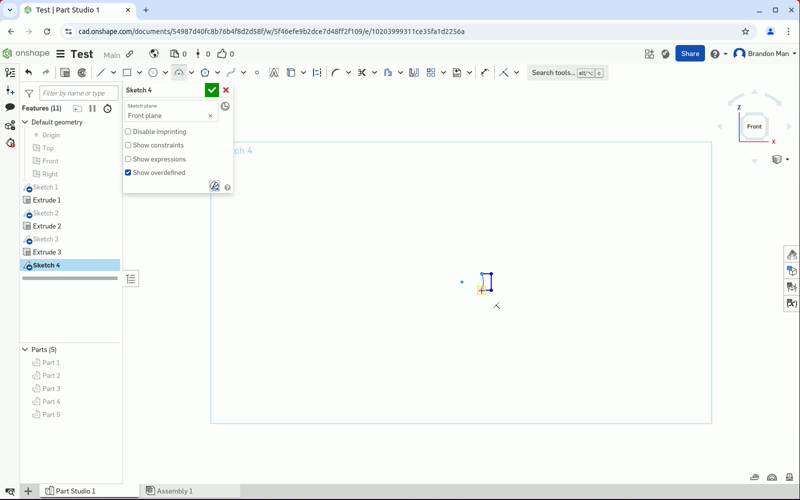
mouse_move(483, 281)
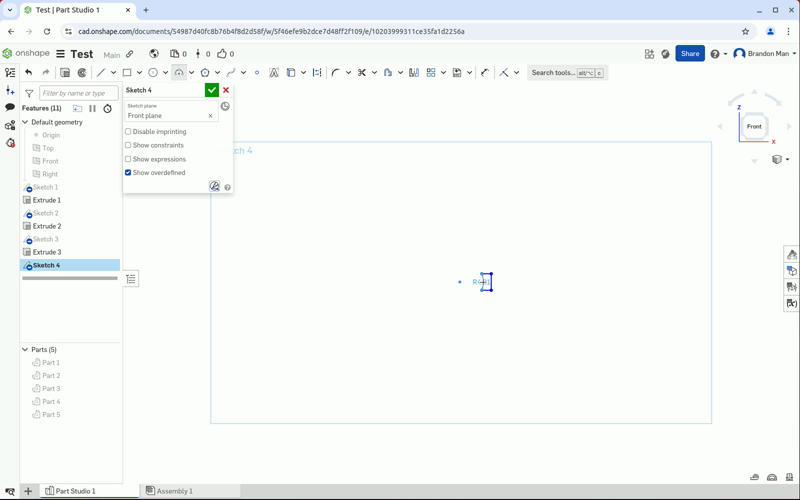
click(483, 281)
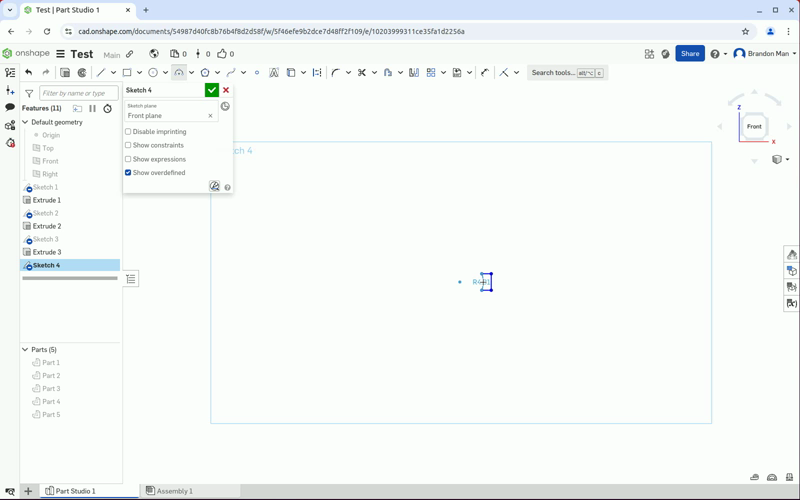
key_up(shift)
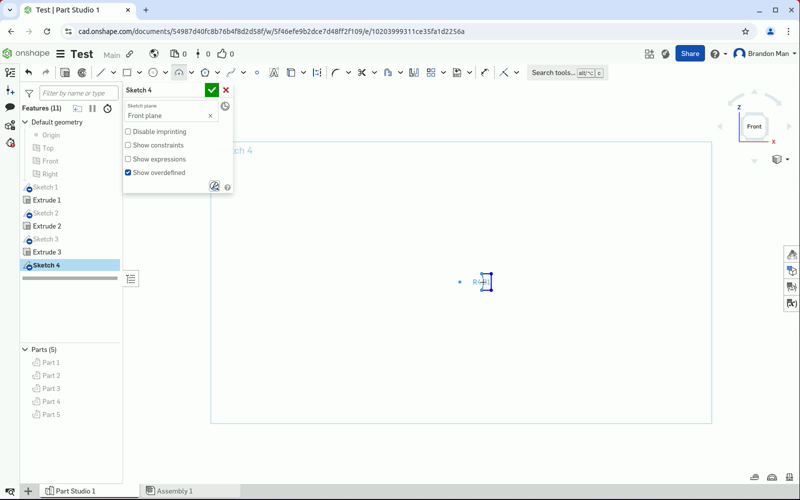
key(esc)
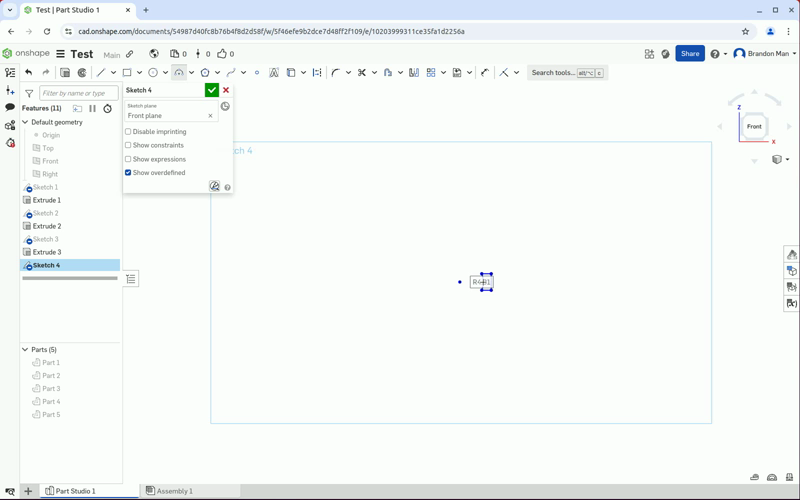
mouse_move(485, 276)
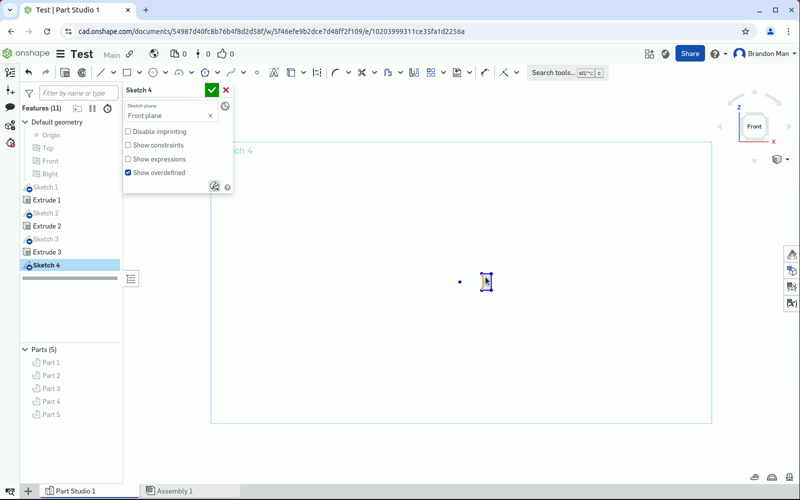
scroll(6)
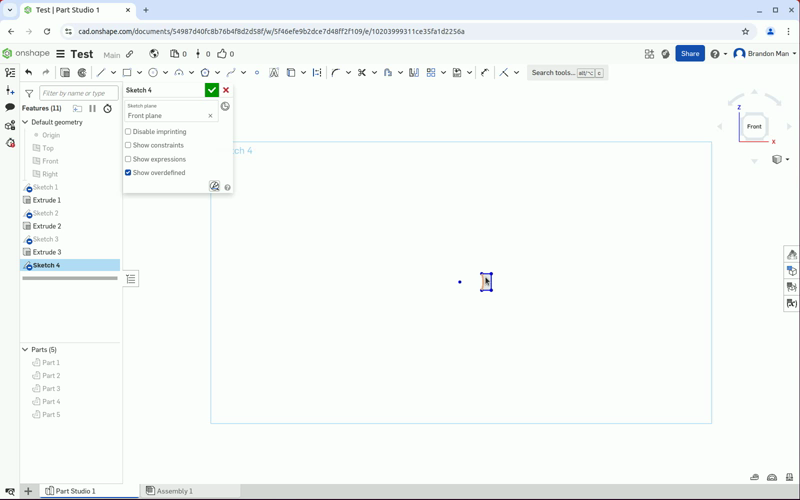
scroll(6)
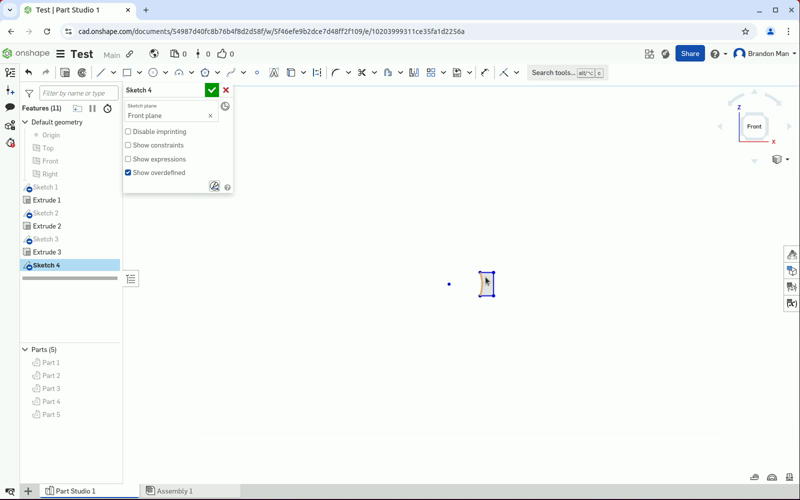
scroll(6)
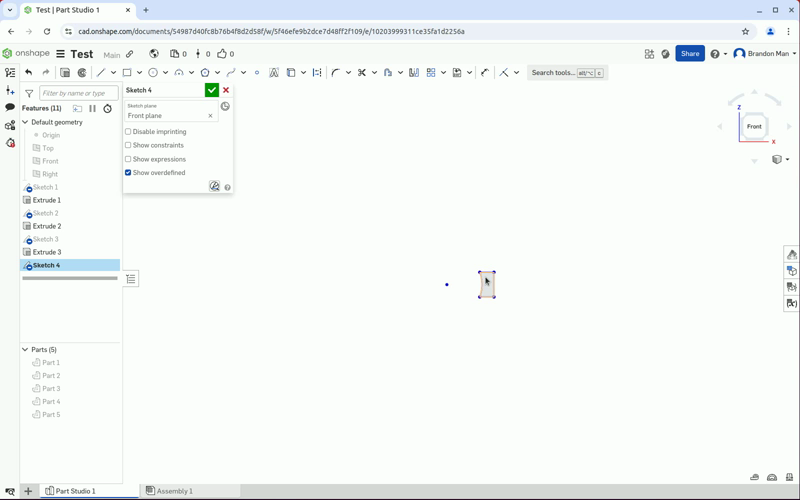
scroll(6)
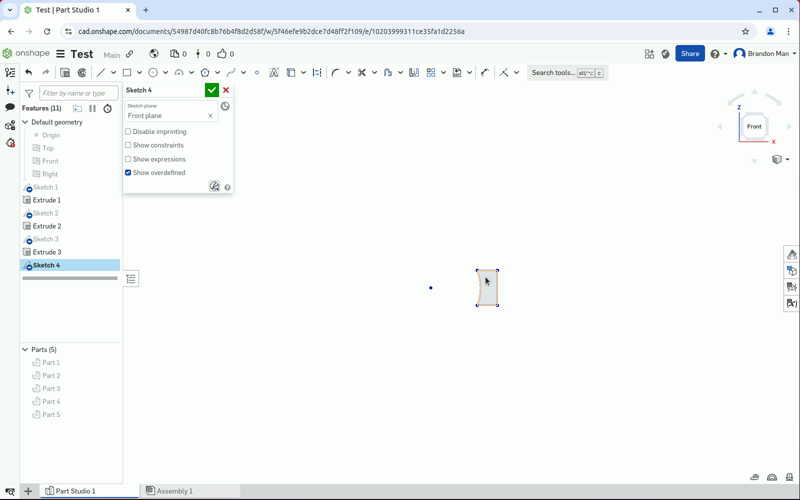
scroll(6)
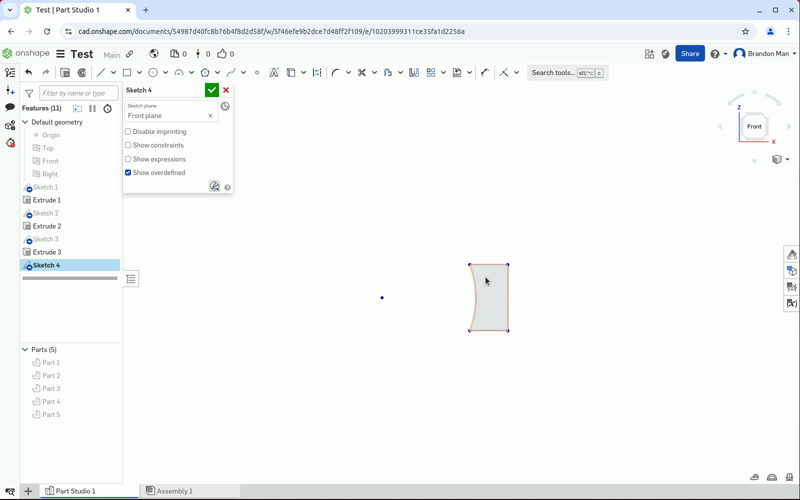
scroll(6)
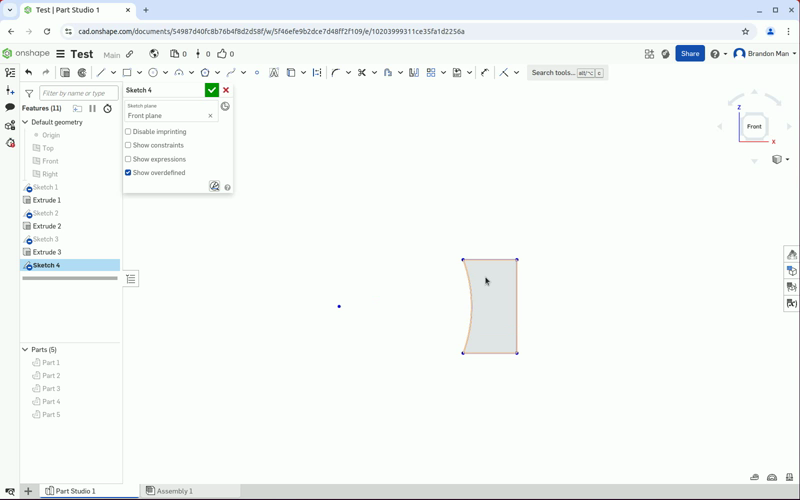
scroll(6)
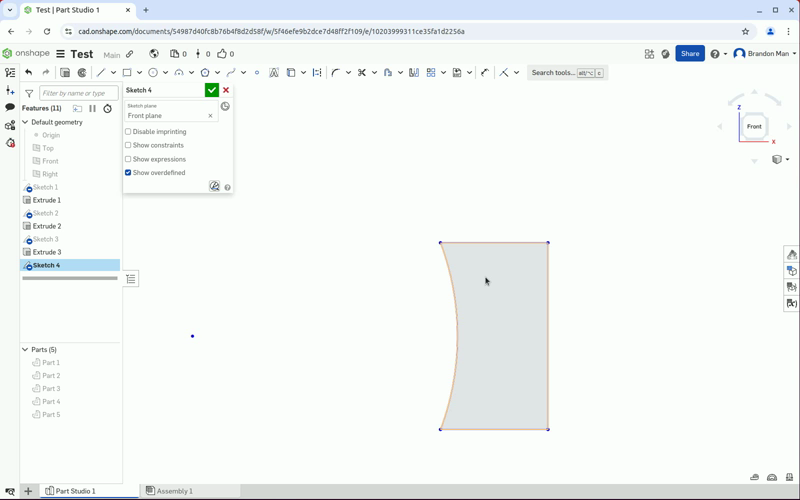
click(485, 276)
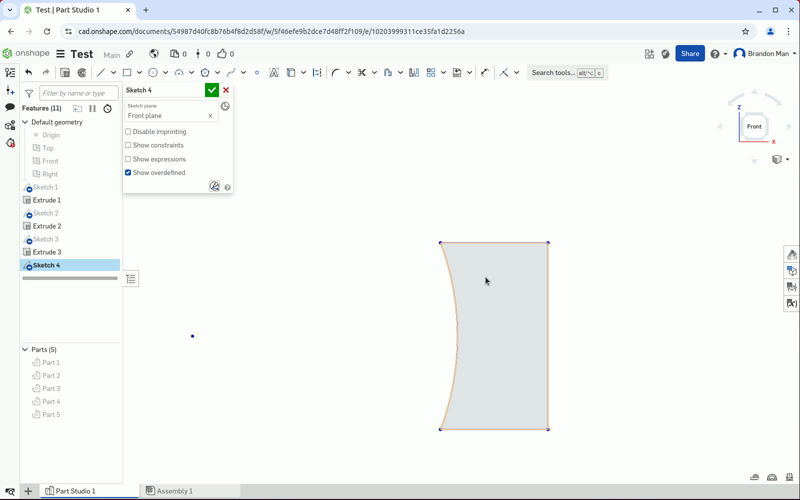
scroll(-6)
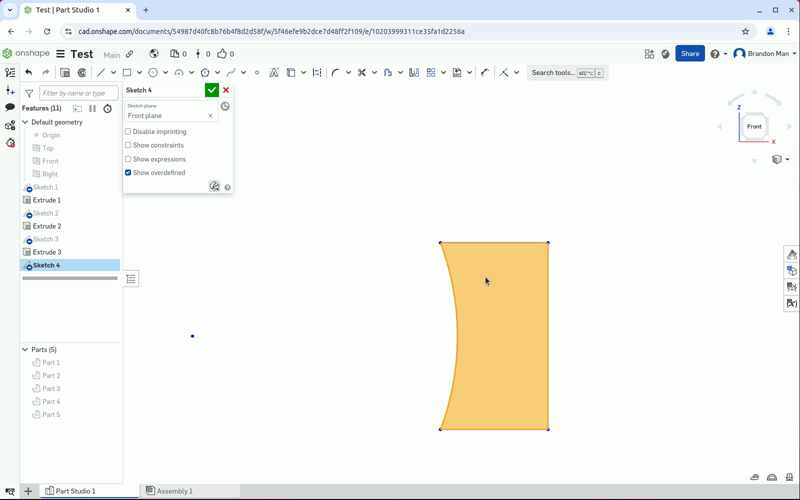
scroll(-6)
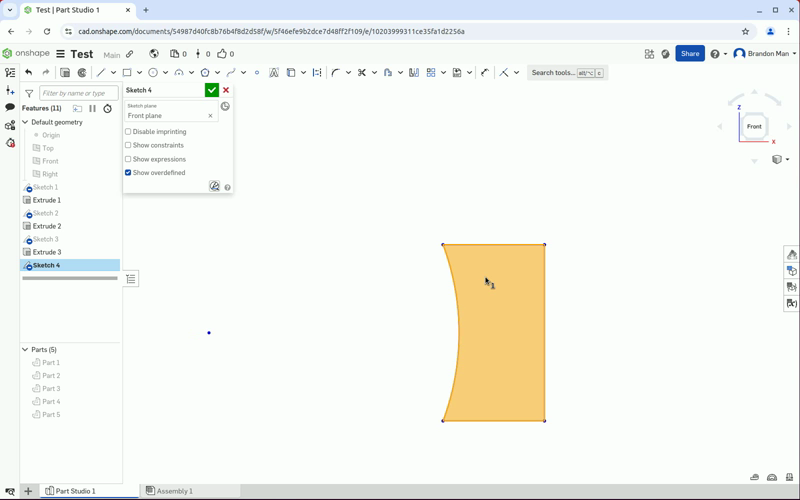
scroll(-6)
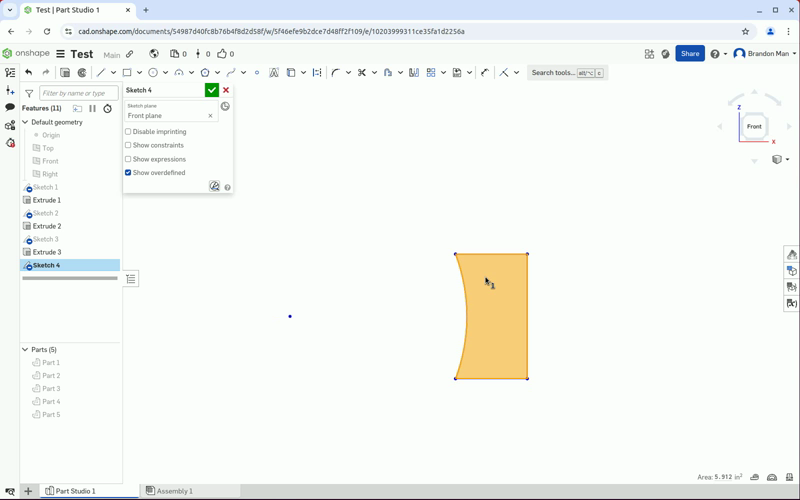
scroll(-6)
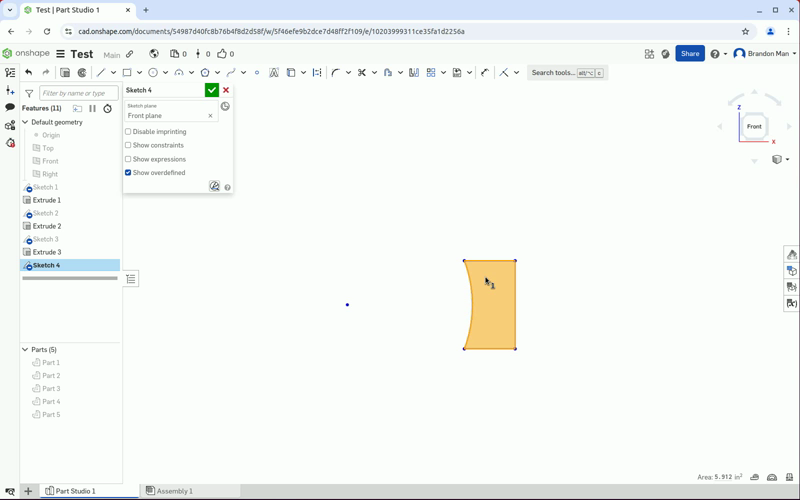
scroll(-6)
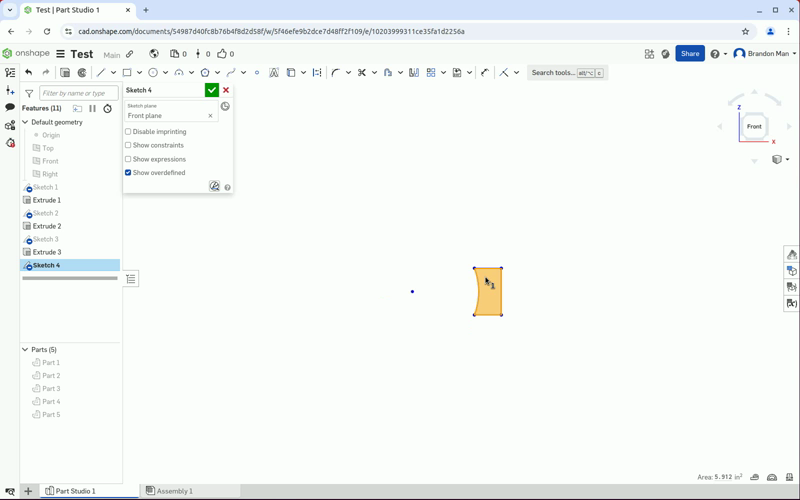
scroll(-6)
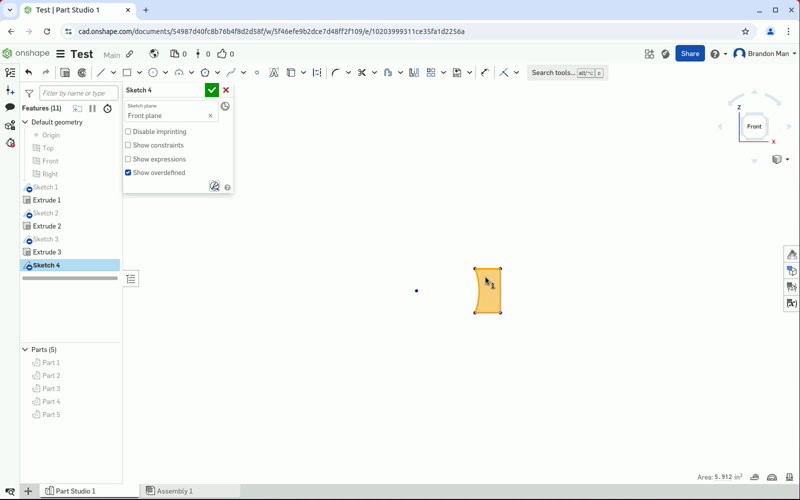
scroll(-6)
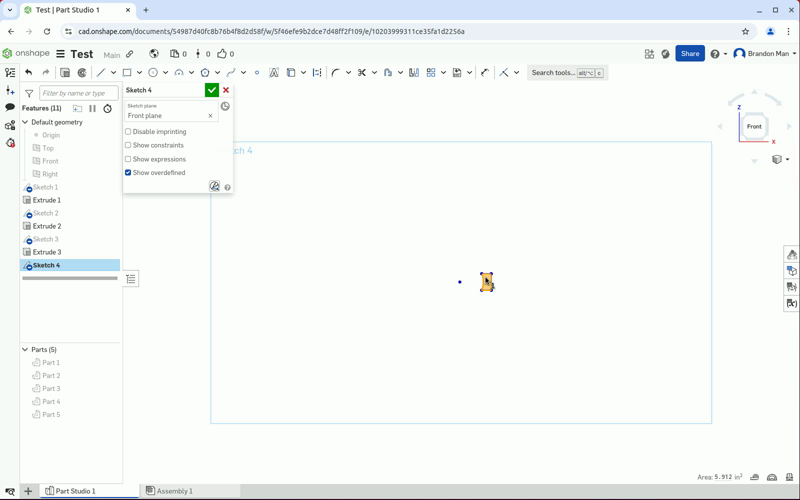
mouse_move(73, 352)
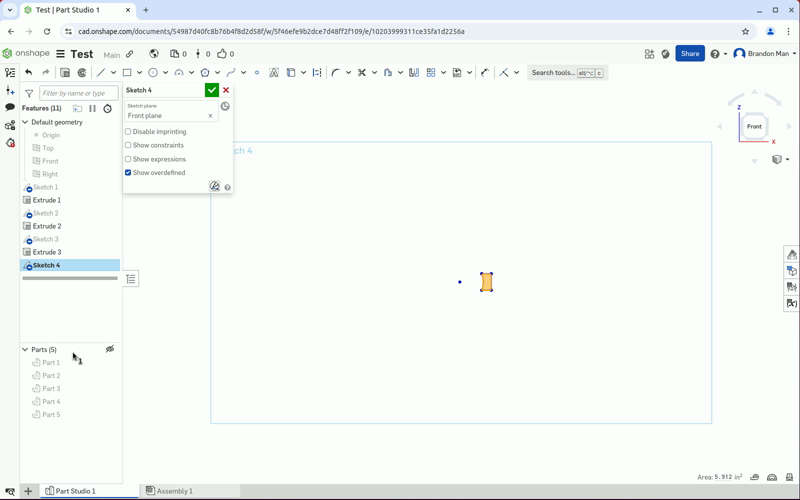
key(shift+y)
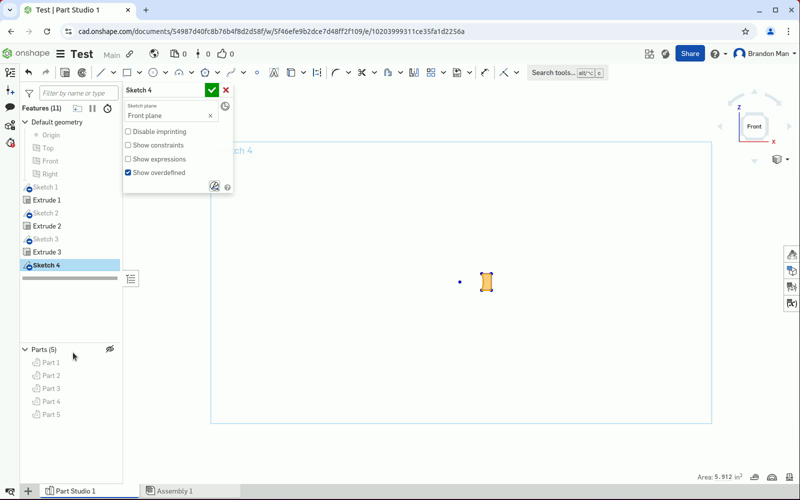
key(shift+e)
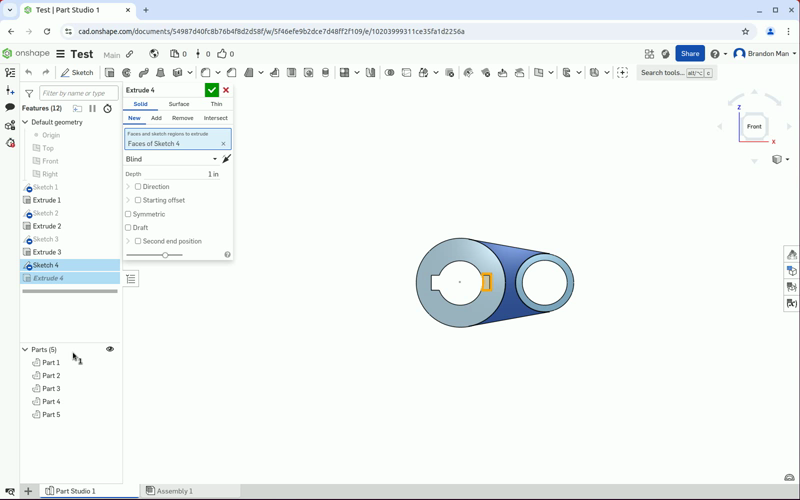
mouse_move(143, 106)
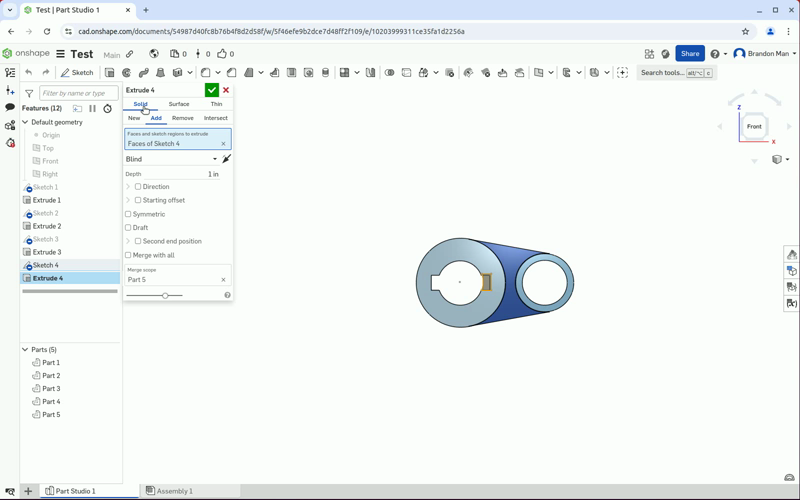
click(143, 106)
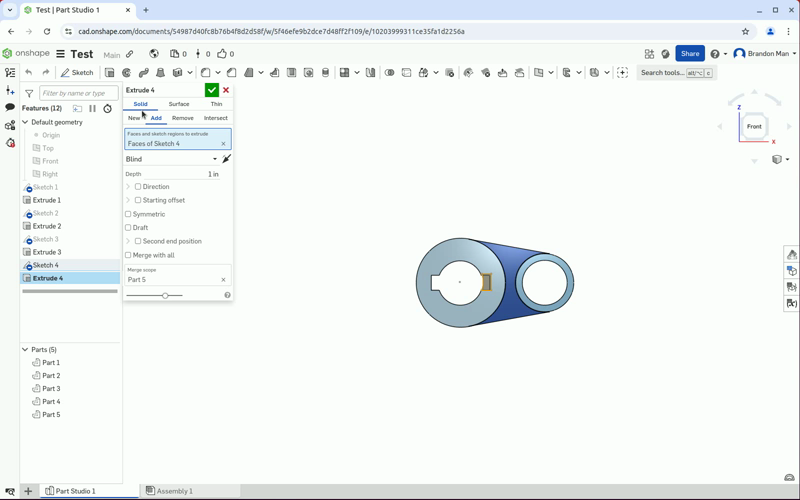
mouse_move(137, 120)
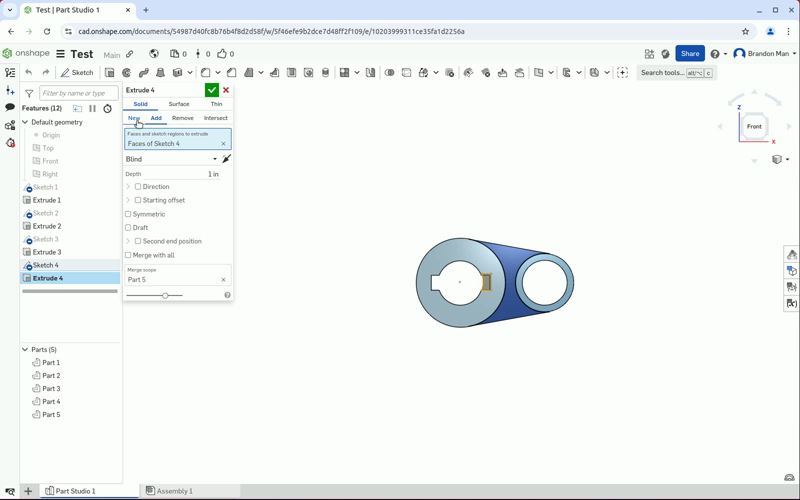
click(137, 120)
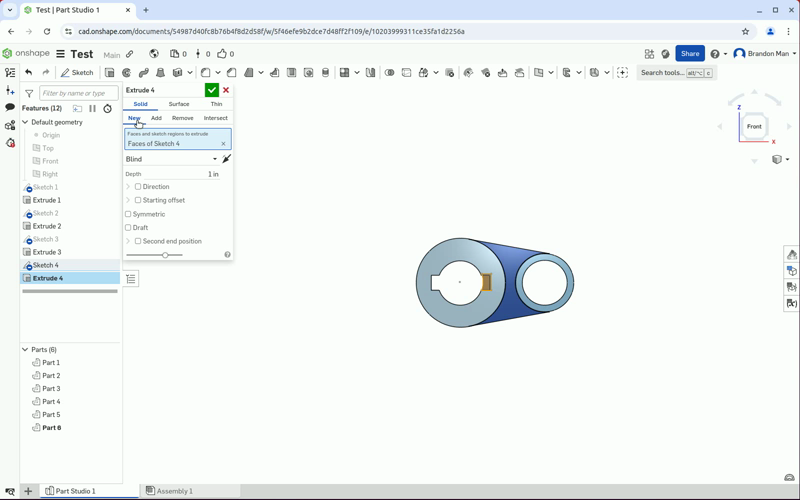
key(tab, 4)
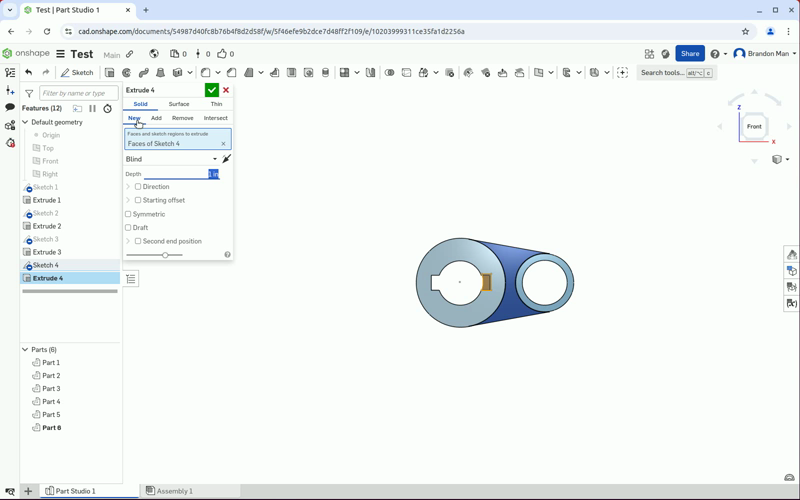
text(7.943)
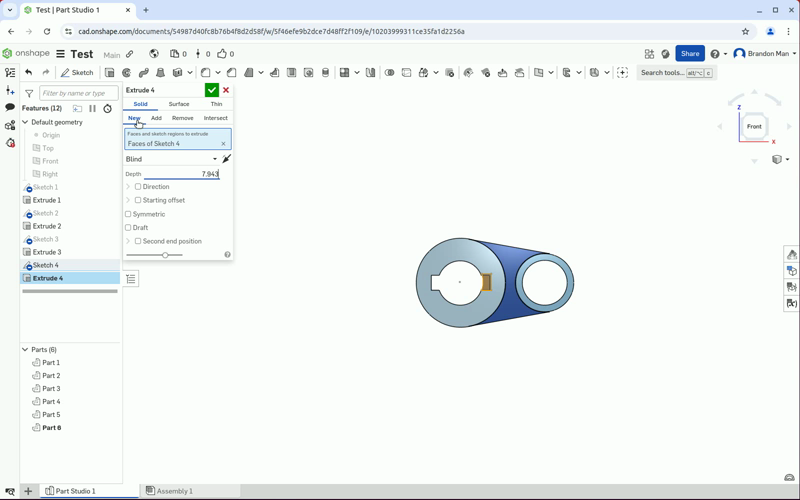
key(enter)
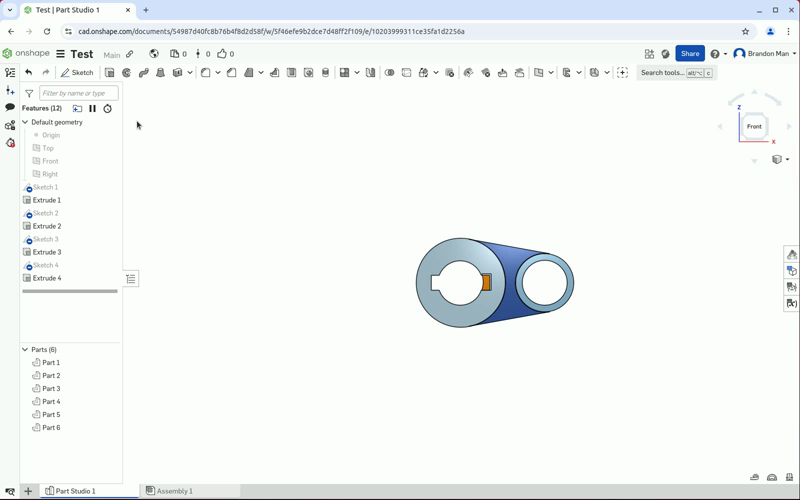
key(shift+h)
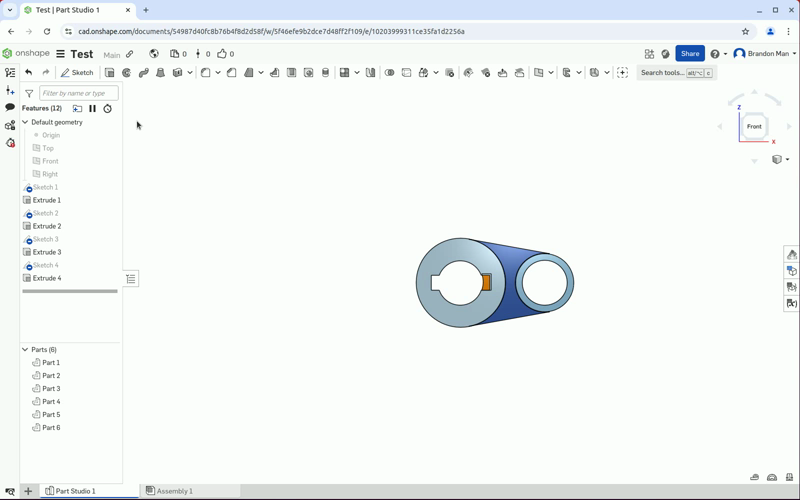
key(shift+h)
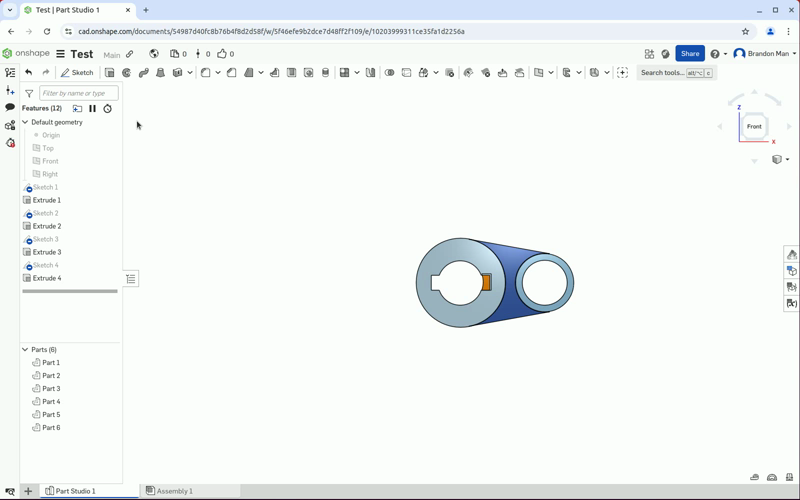
mouse_move(73, 189)
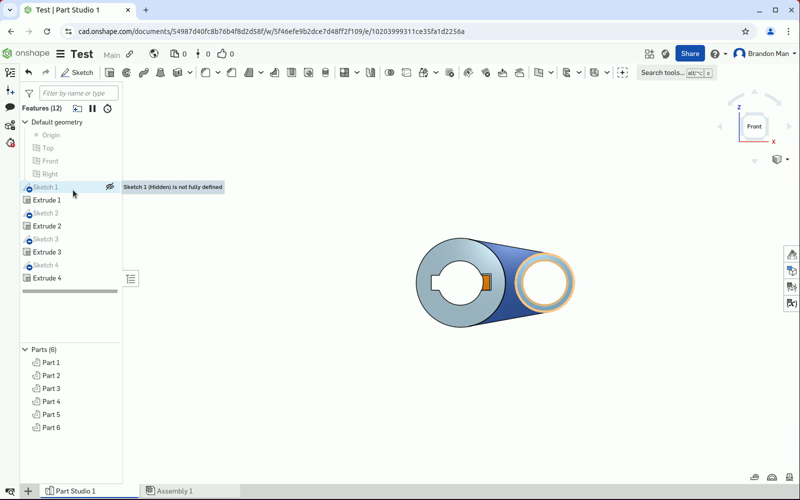
click(73, 189)
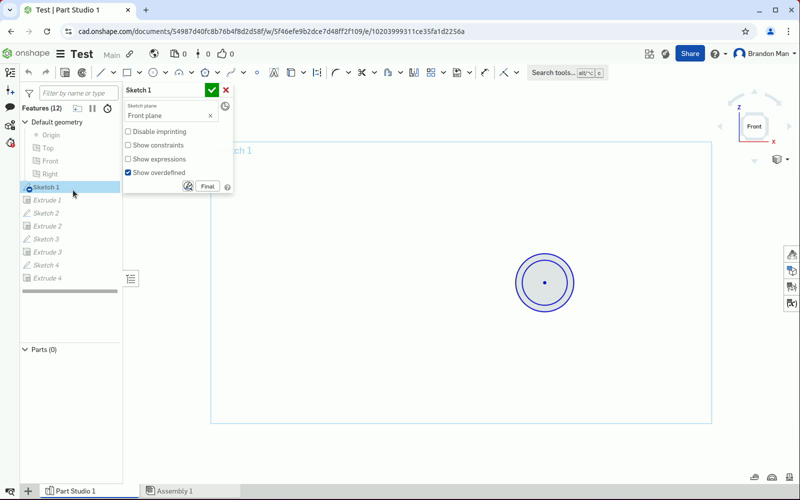
mouse_move(229, 92)
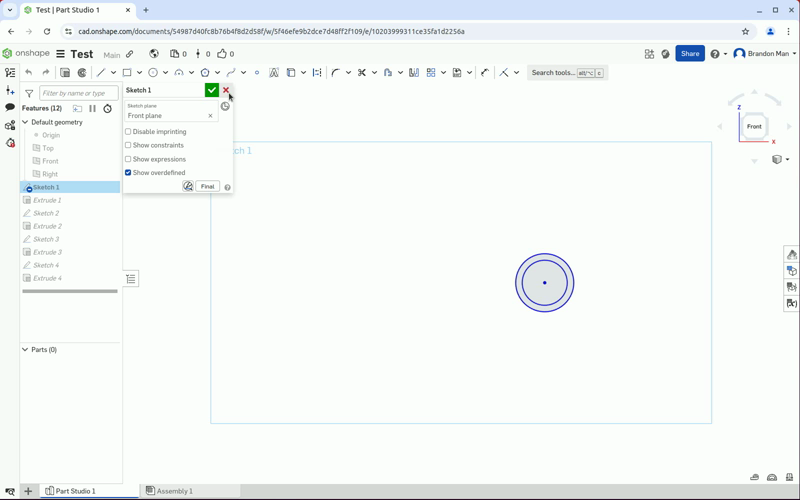
click(229, 92)
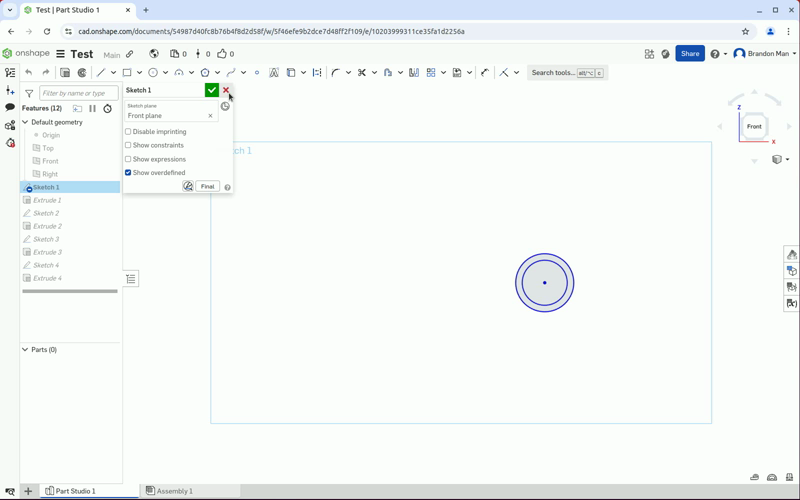
key(shift+s)
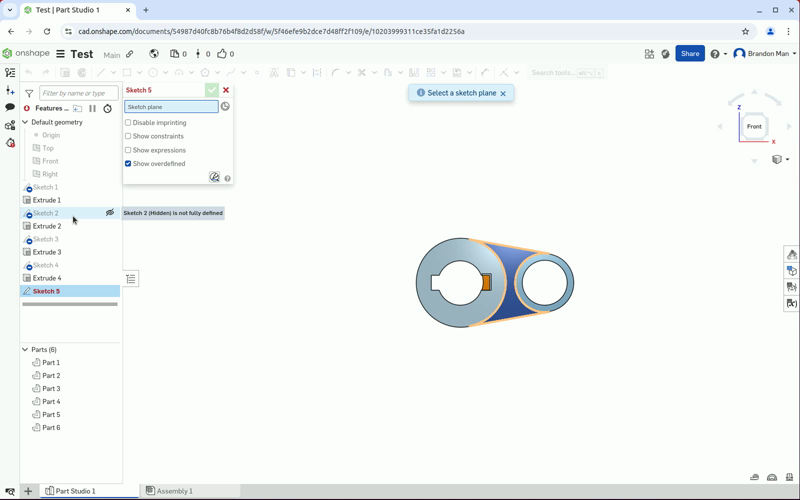
scroll(3)
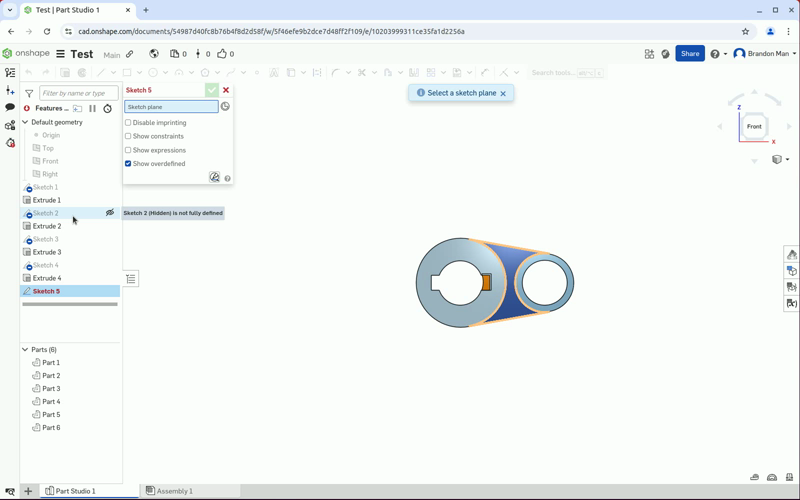
mouse_move(73, 163)
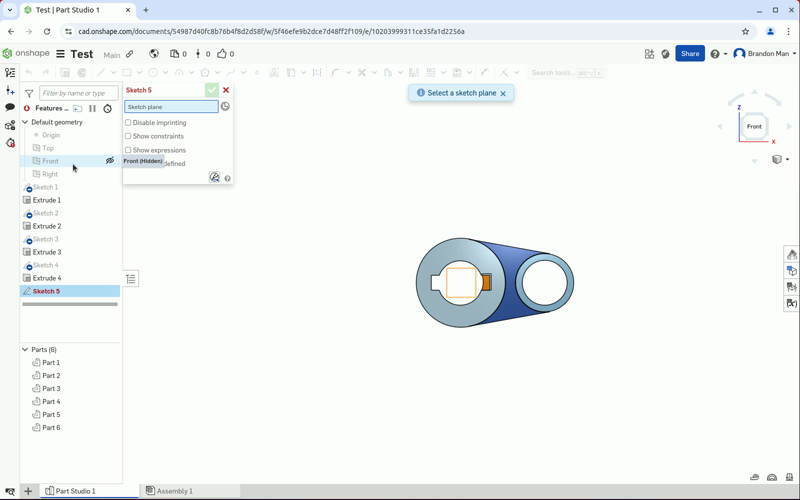
click(73, 163)
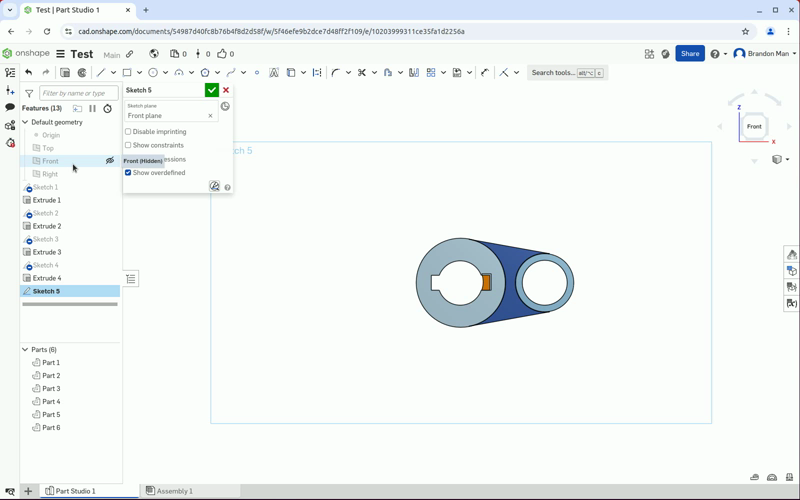
mouse_move(73, 352)
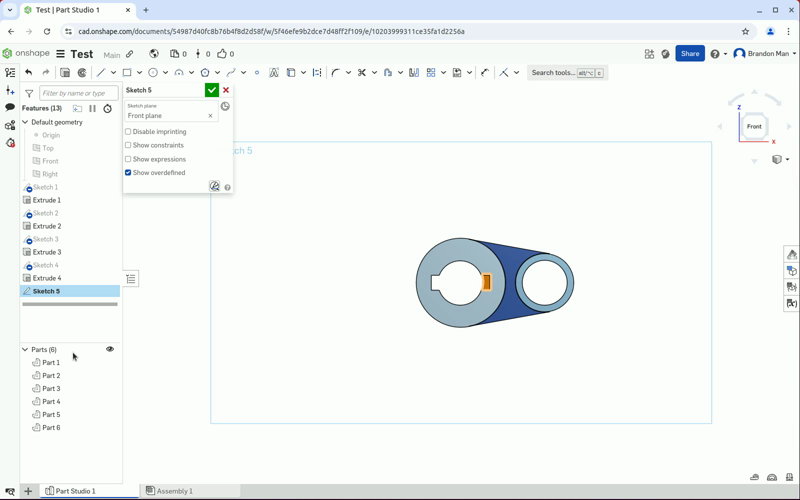
key(y)
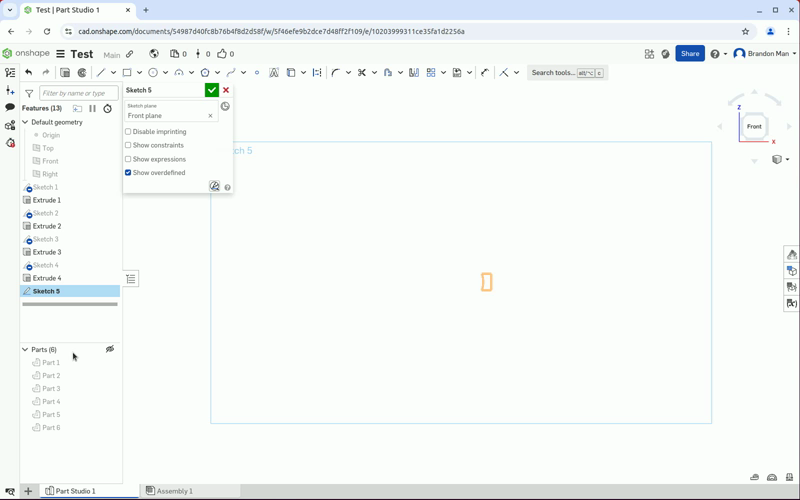
key(c)
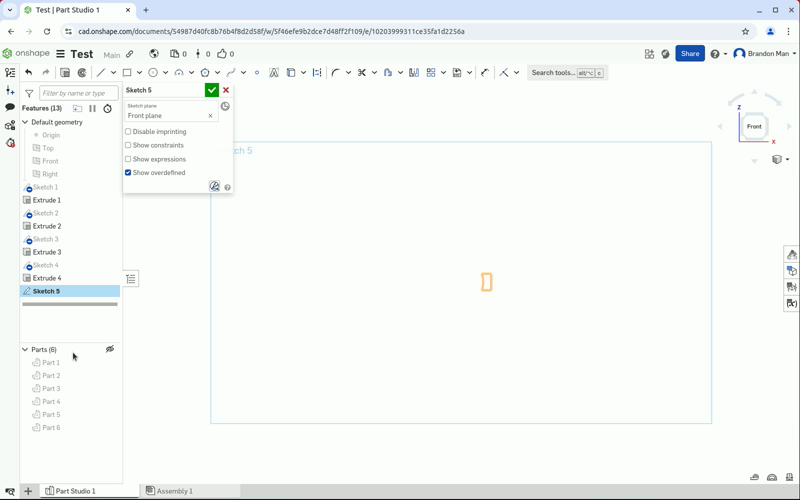
key_down(shift)
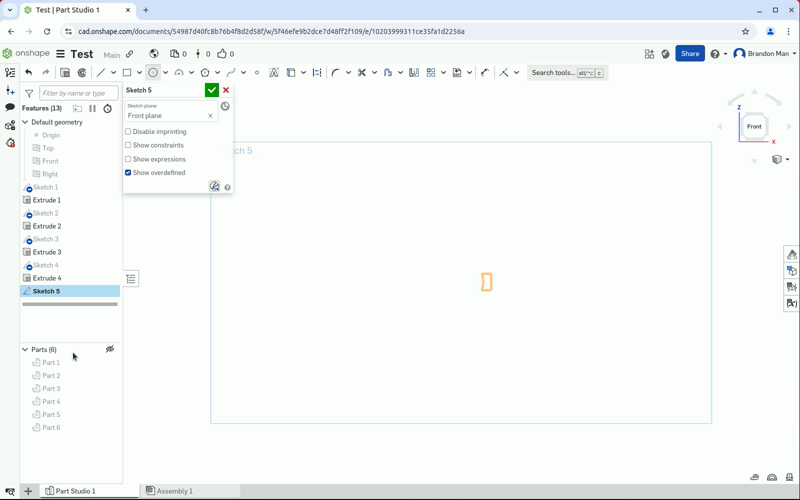
mouse_move(460, 282)
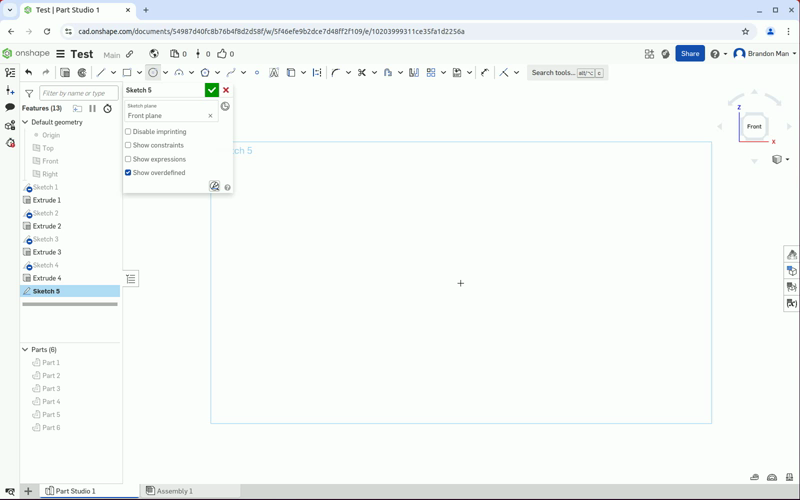
click(460, 282)
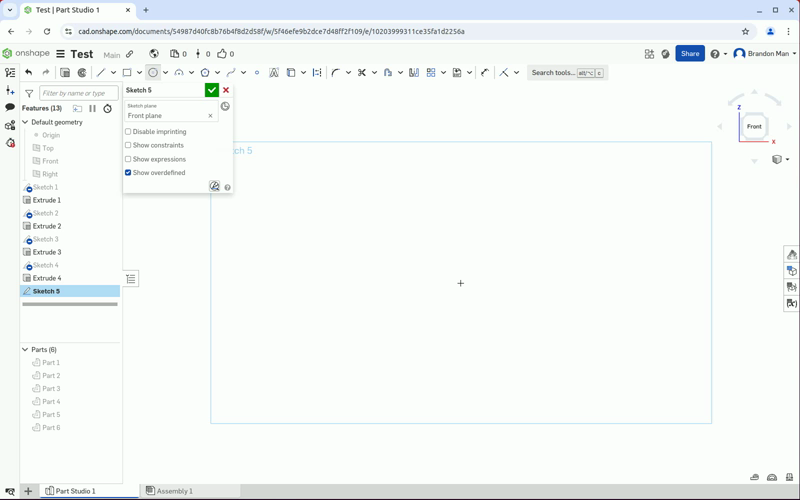
key_up(shift)
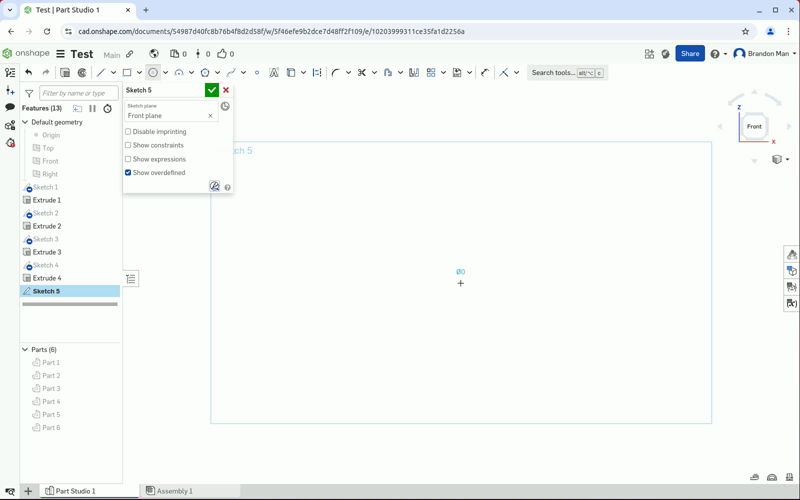
mouse_move(505, 282)
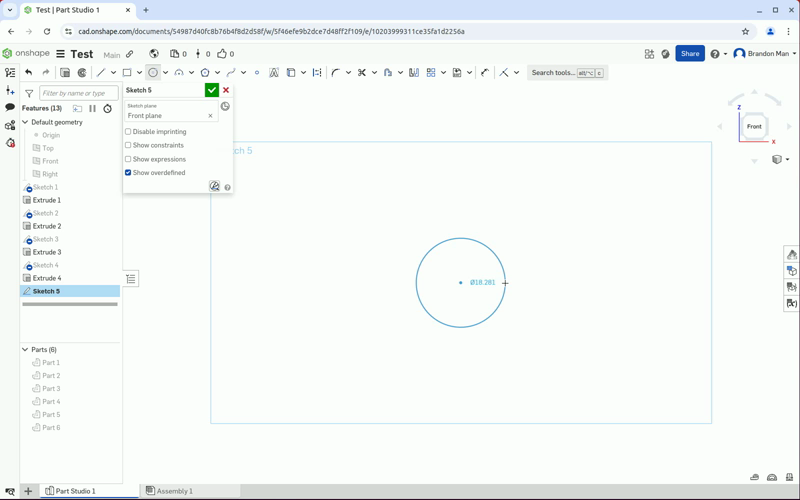
click(505, 282)
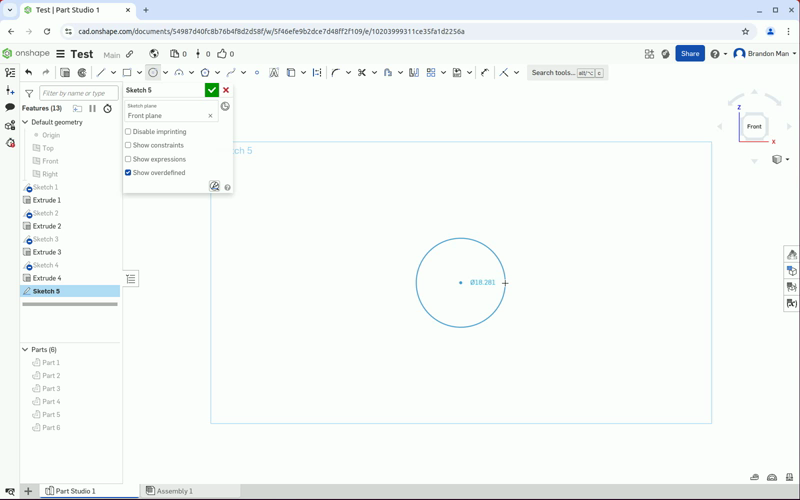
key(esc)
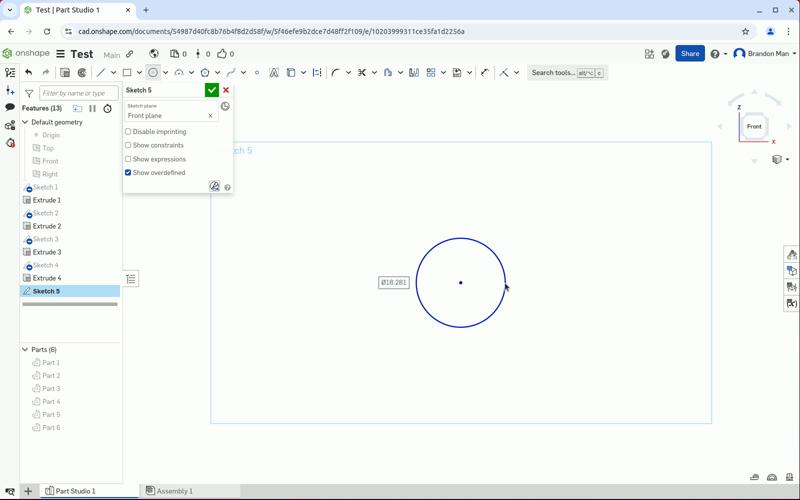
key(l)
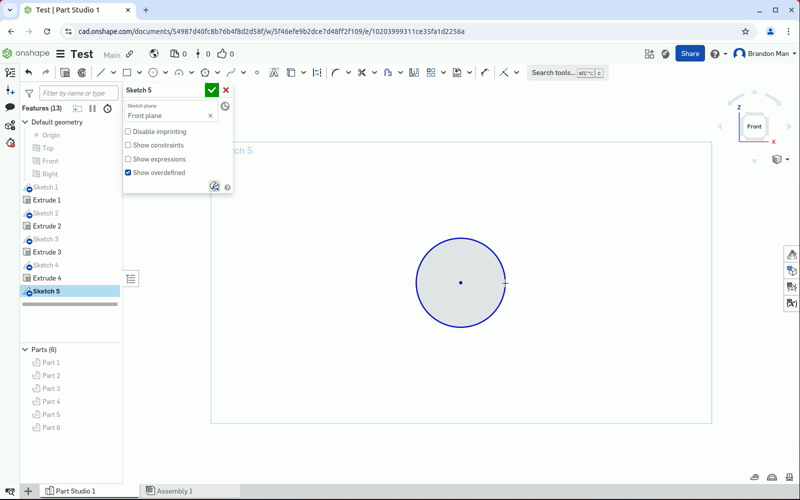
key_down(shift)
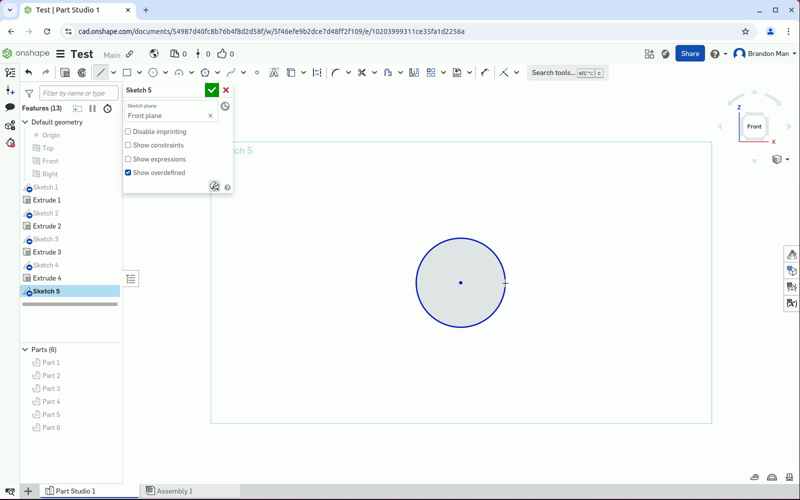
mouse_move(431, 290)
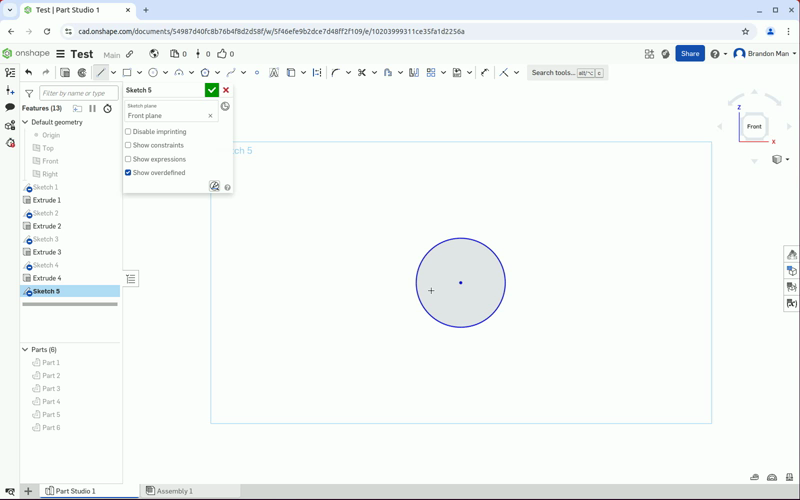
click(431, 290)
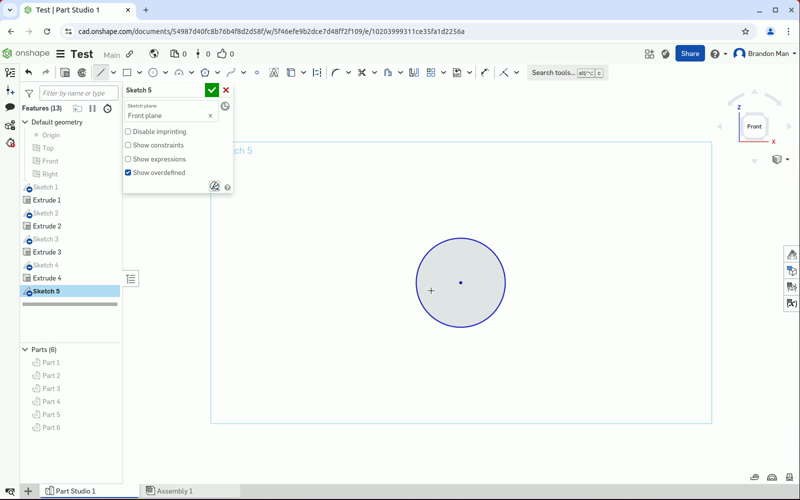
key_up(shift)
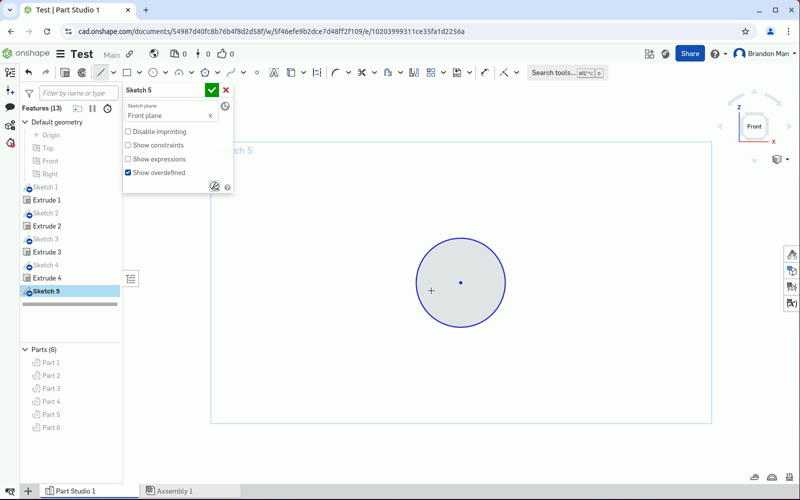
key_down(shift)
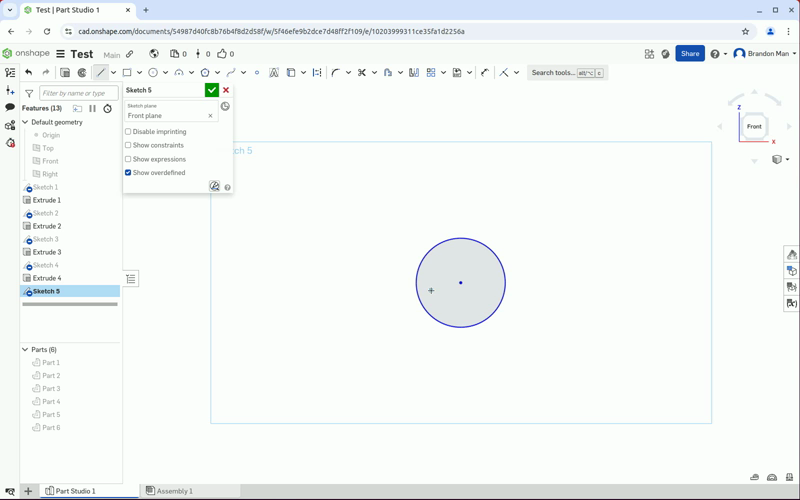
mouse_move(461, 290)
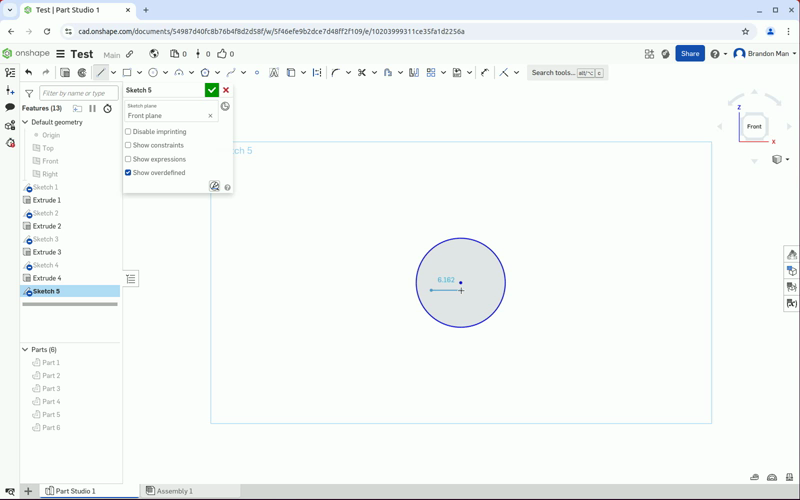
mouse_move(439, 290)
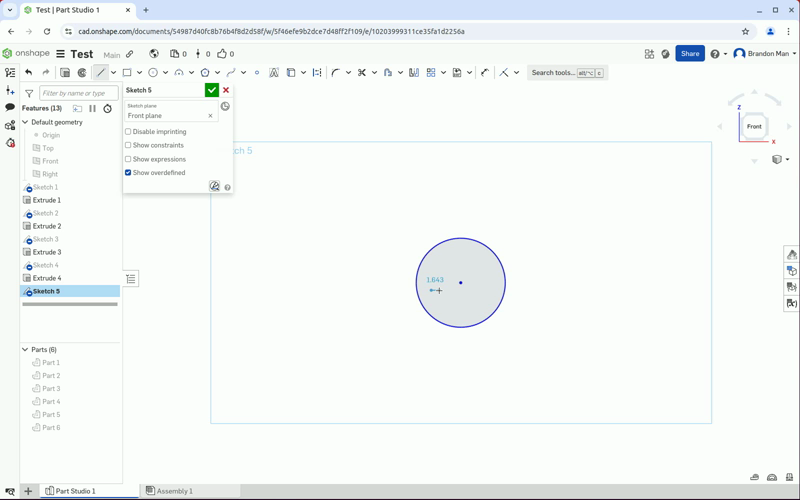
click(439, 290)
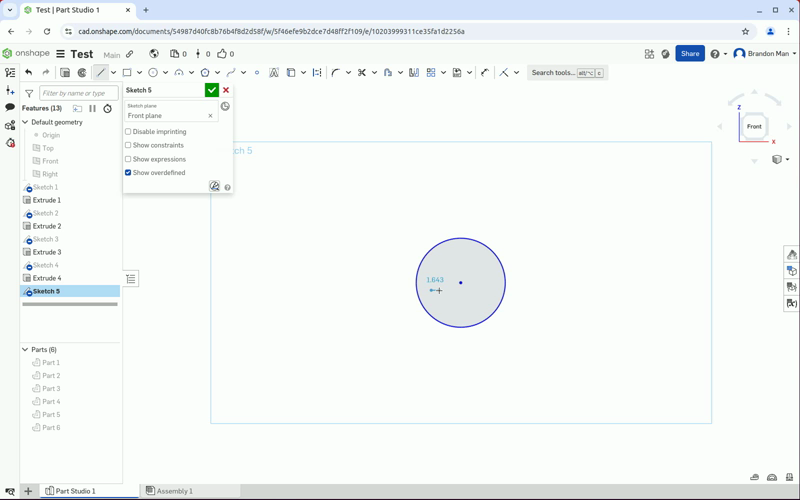
key_up(shift)
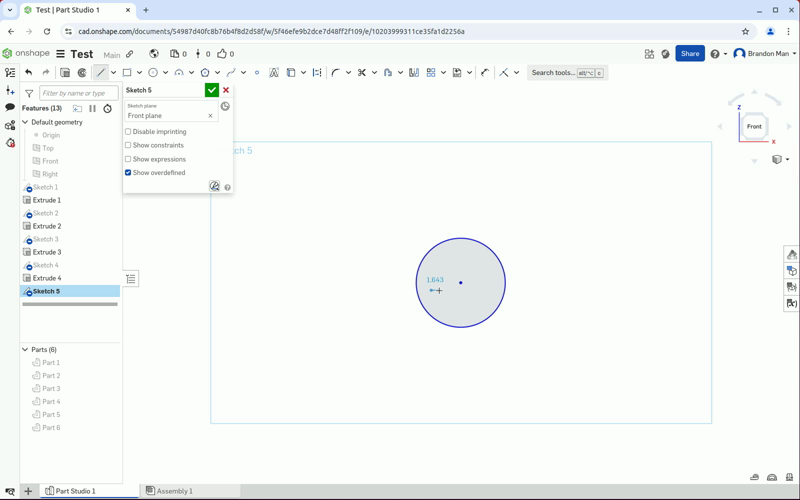
key(esc)
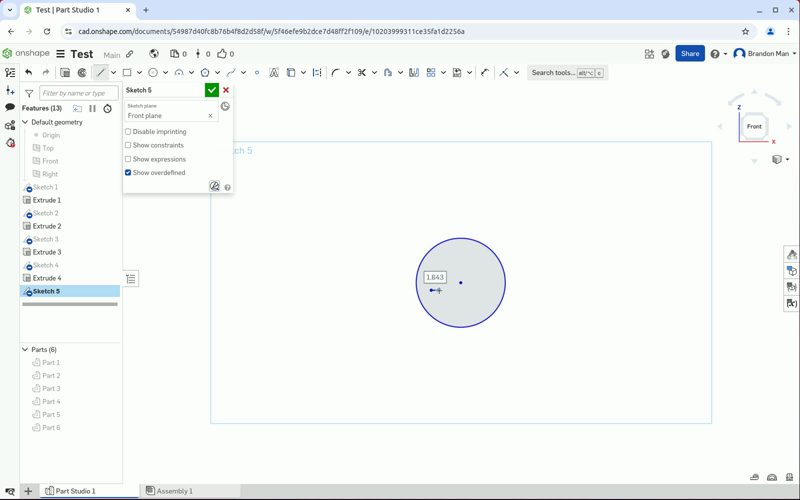
key(a)
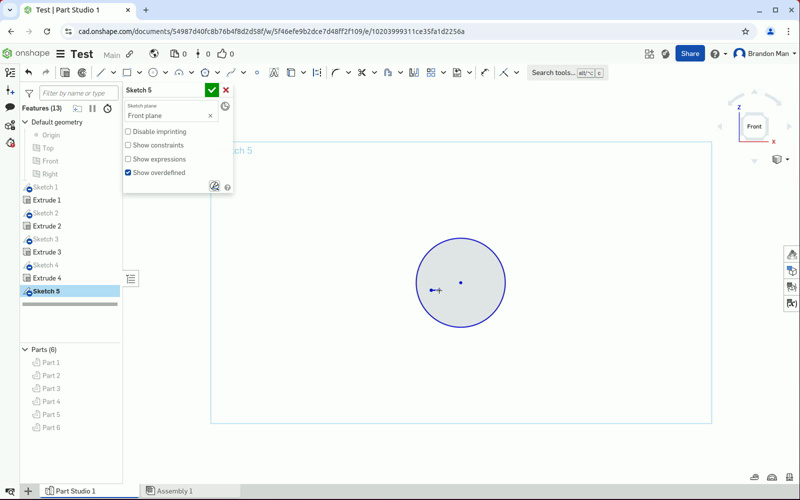
mouse_move(439, 290)
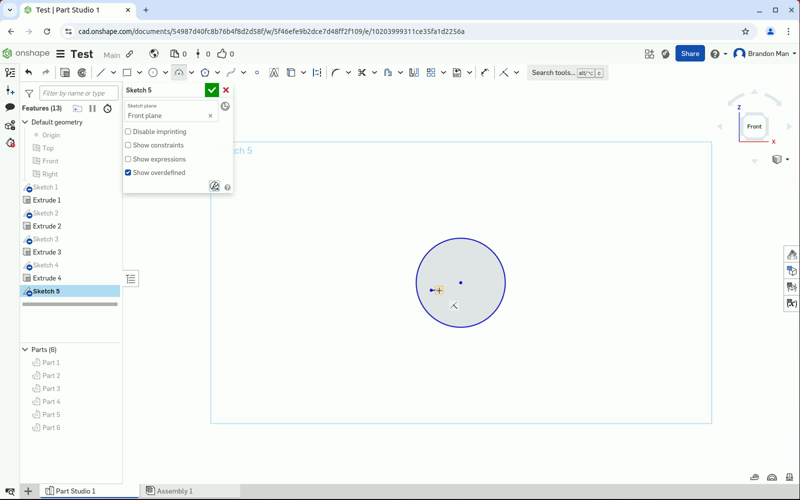
click(439, 290)
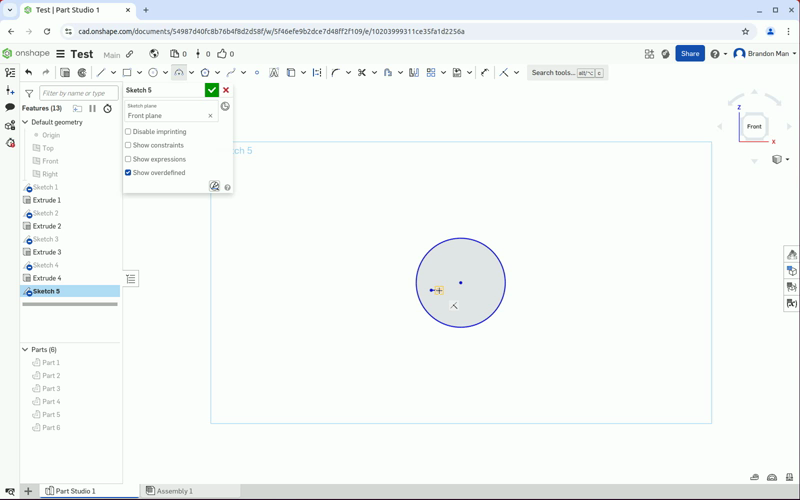
key_down(shift)
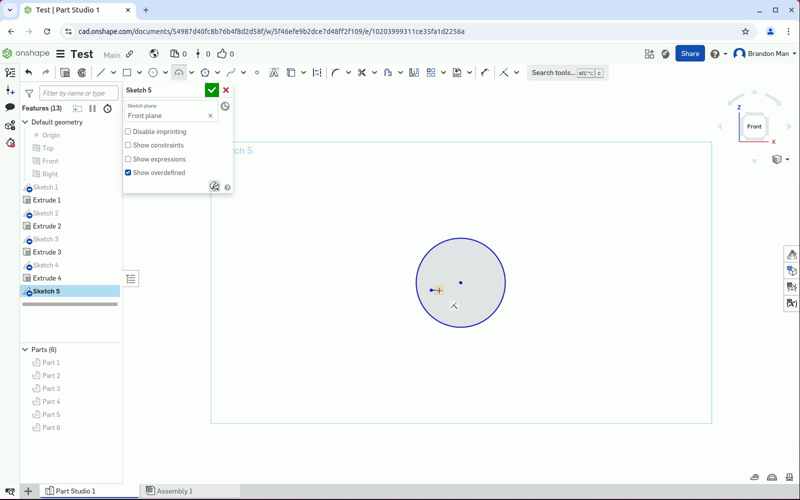
mouse_move(481, 290)
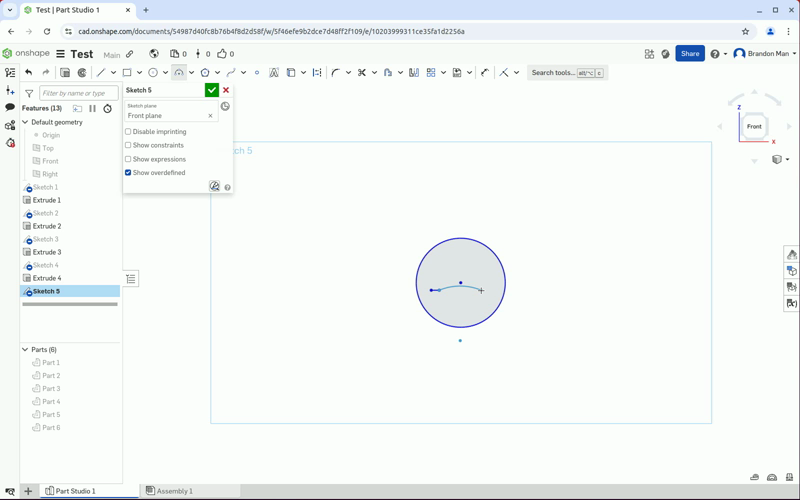
click(481, 290)
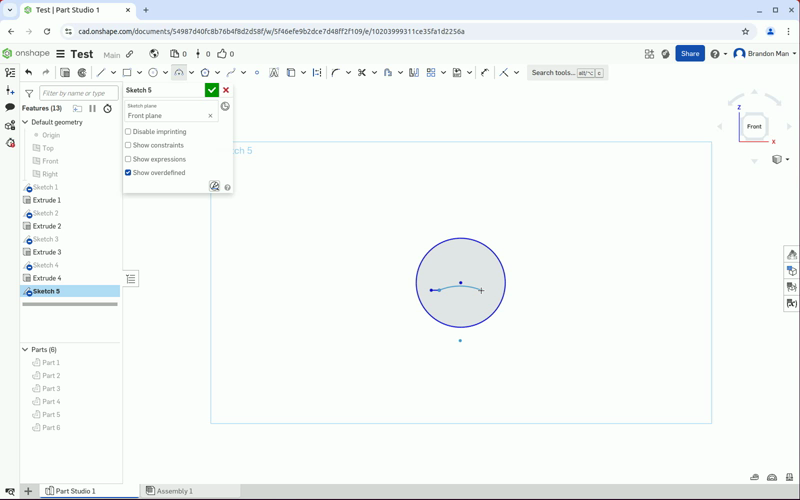
mouse_move(460, 305)
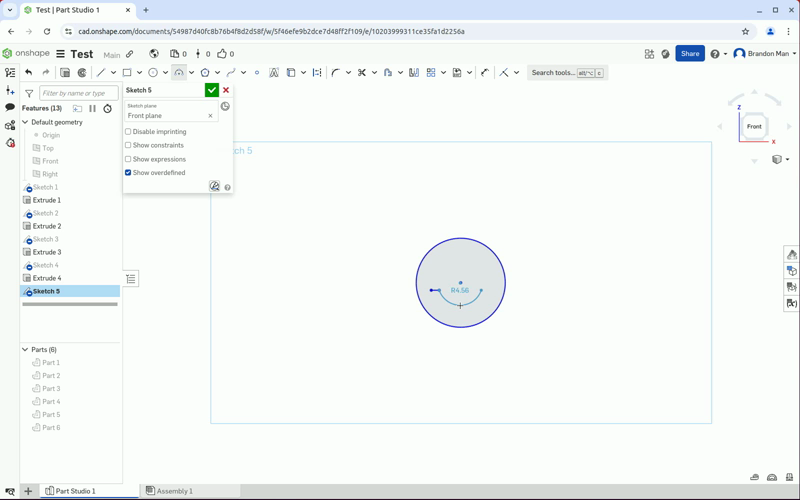
click(460, 305)
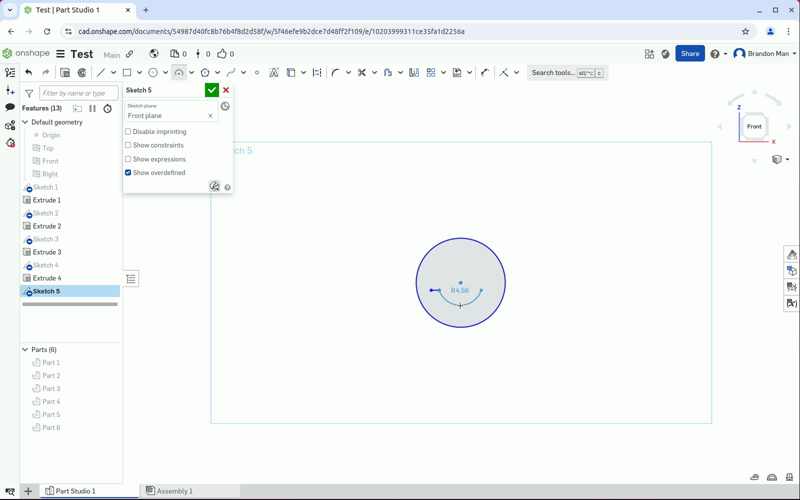
key_up(shift)
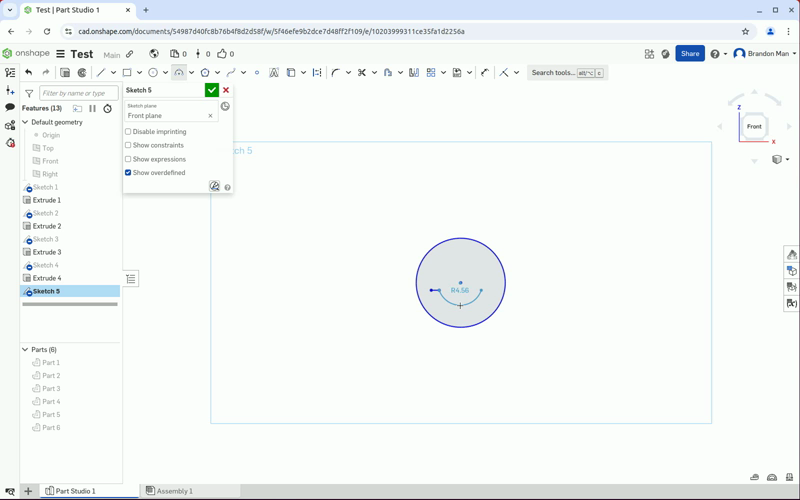
key(esc)
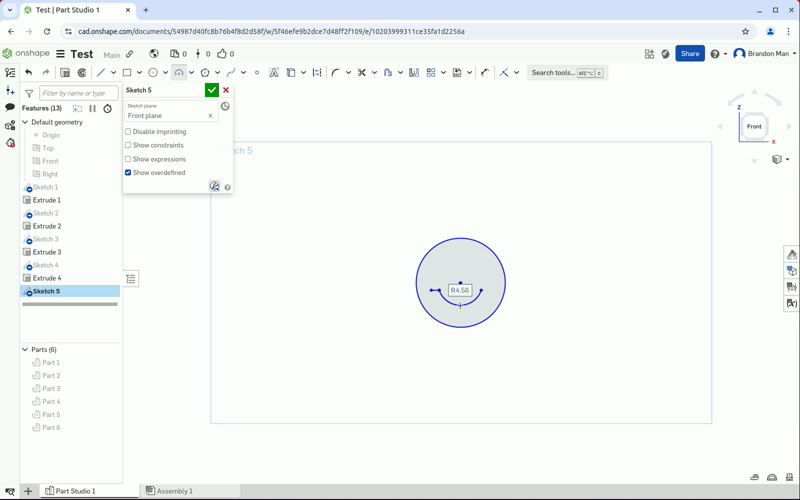
key(l)
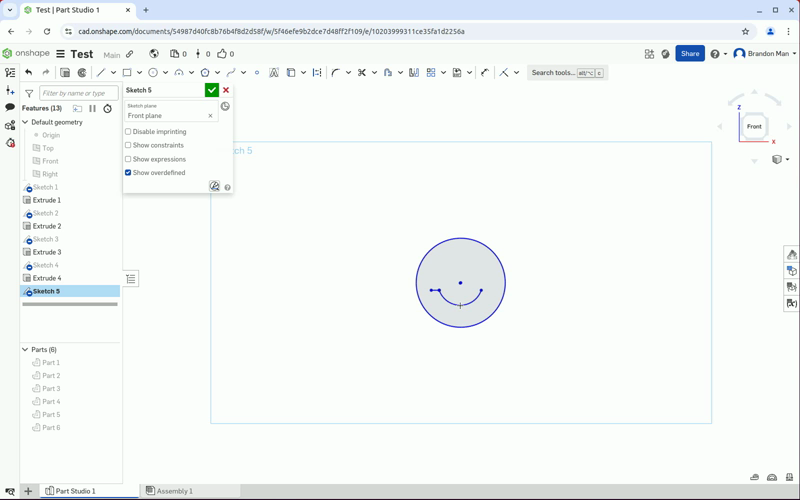
mouse_move(481, 290)
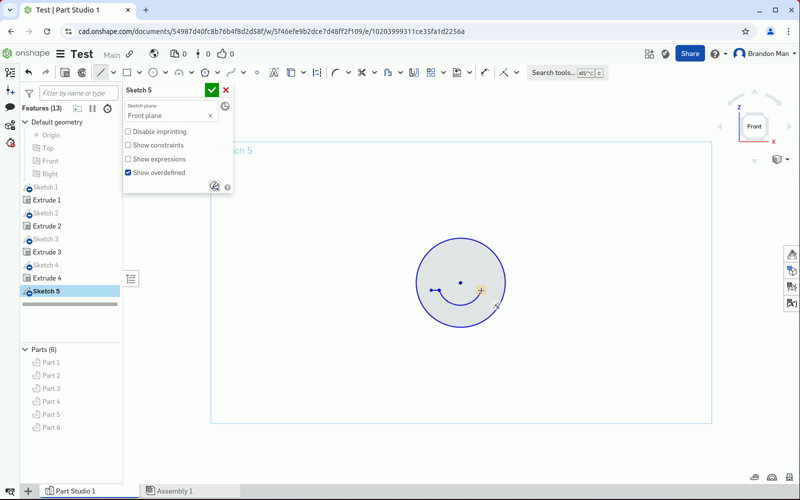
click(481, 290)
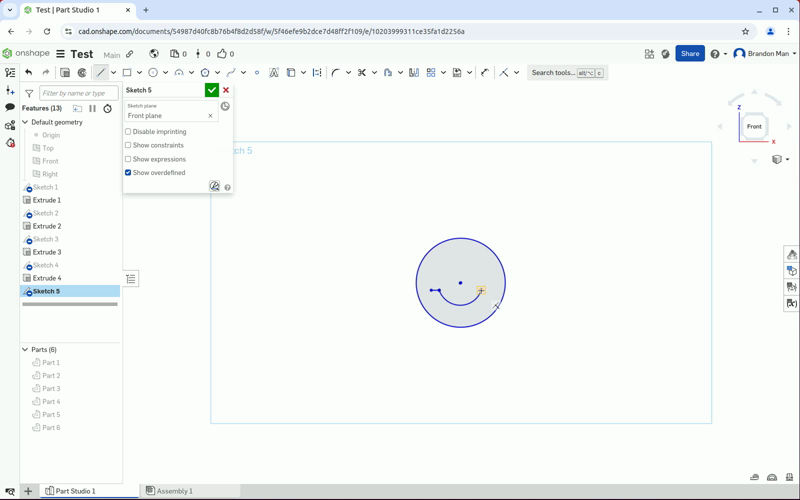
key_down(shift)
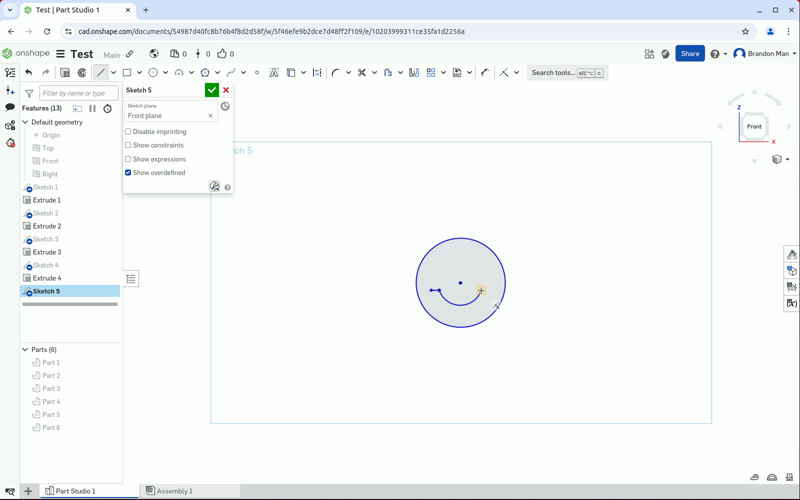
mouse_move(511, 290)
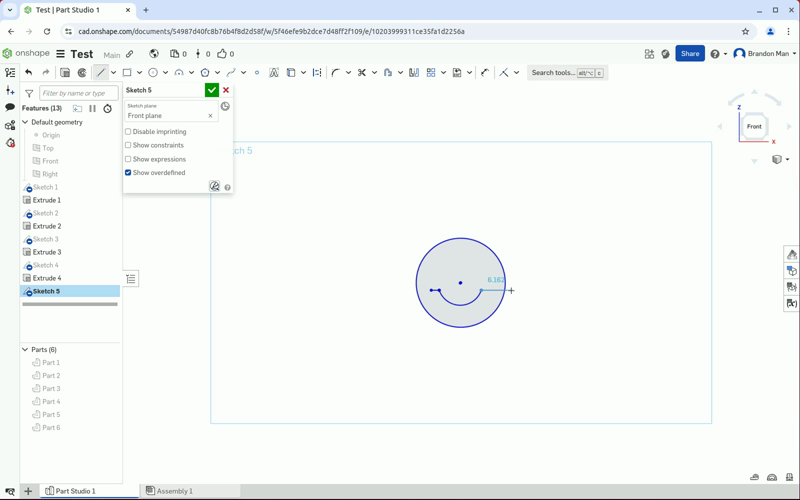
mouse_move(489, 290)
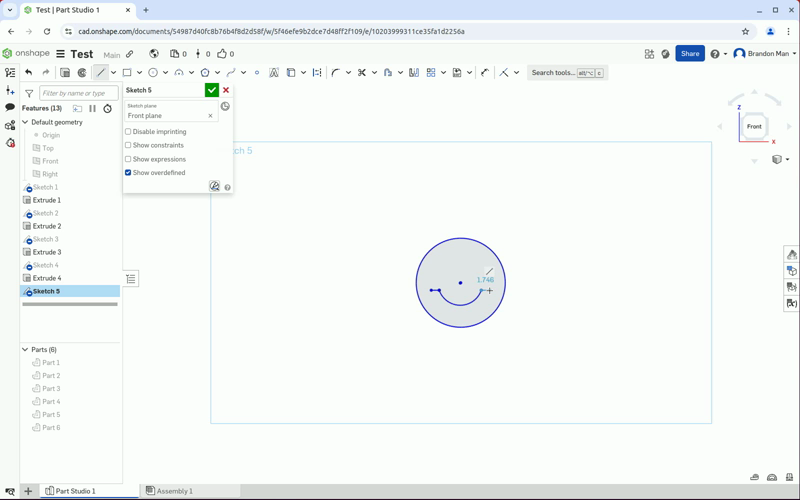
click(489, 290)
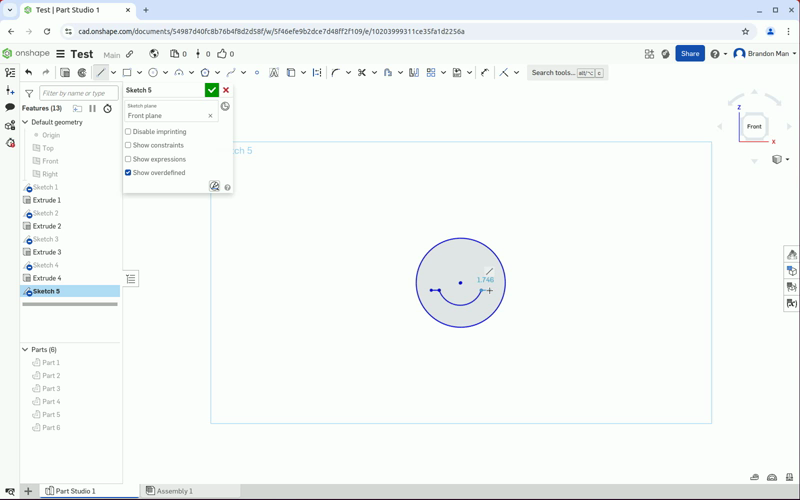
key_up(shift)
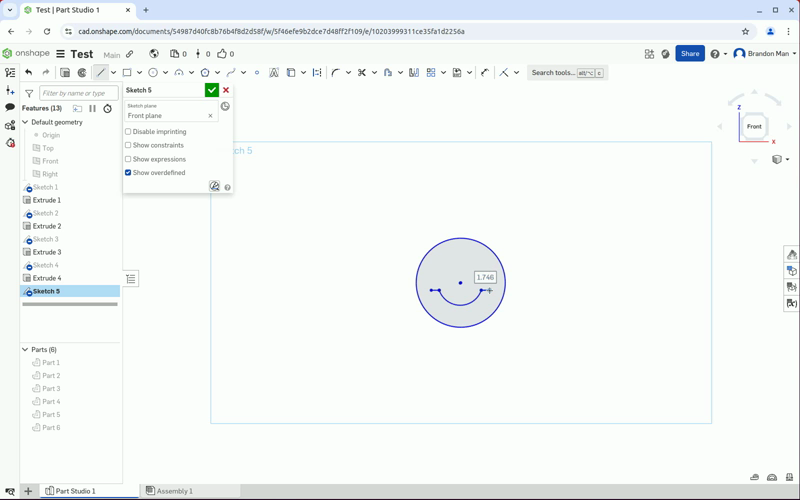
key_down(shift)
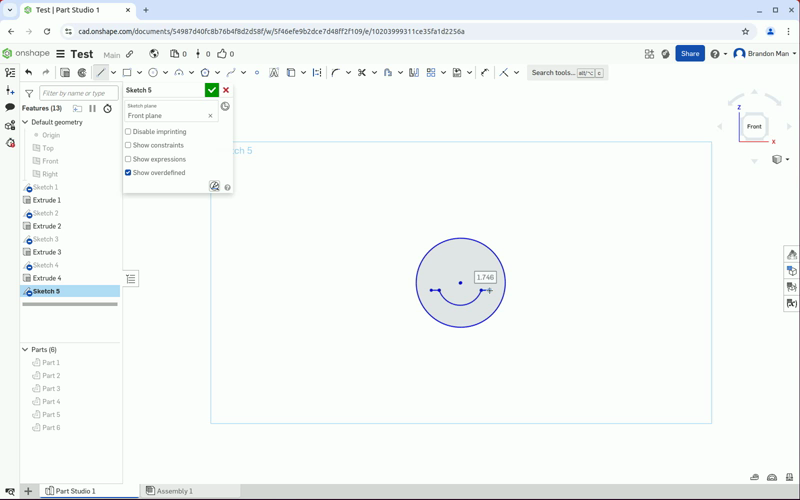
mouse_move(519, 290)
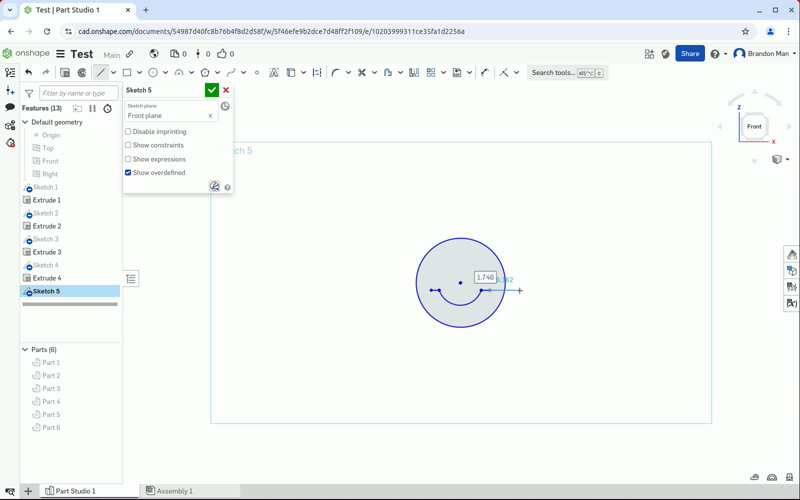
mouse_move(489, 275)
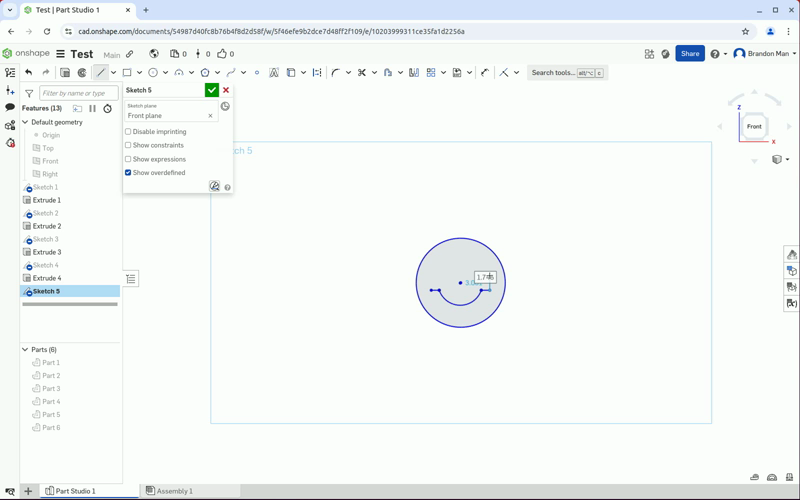
click(489, 275)
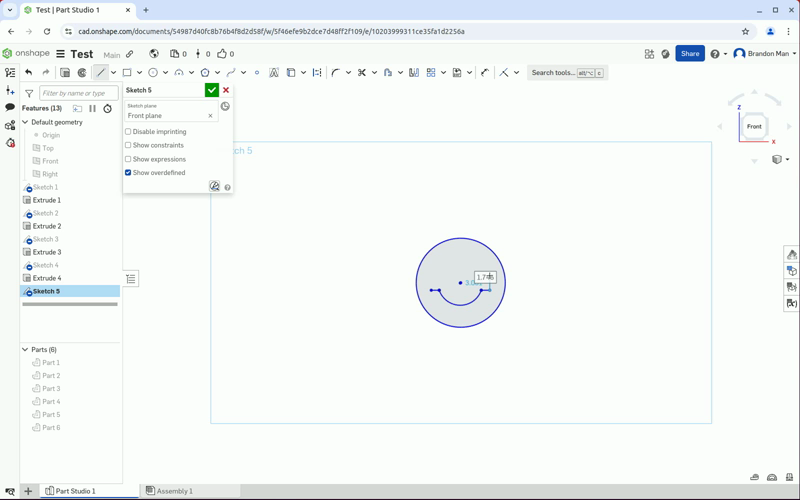
key_up(shift)
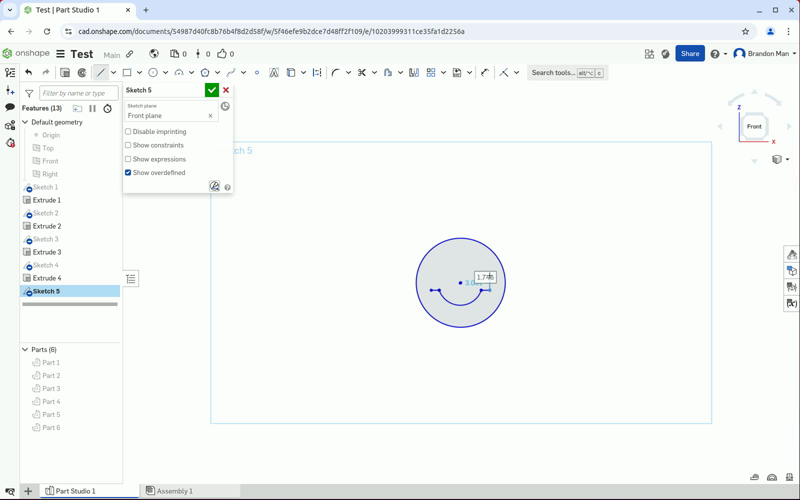
key_down(shift)
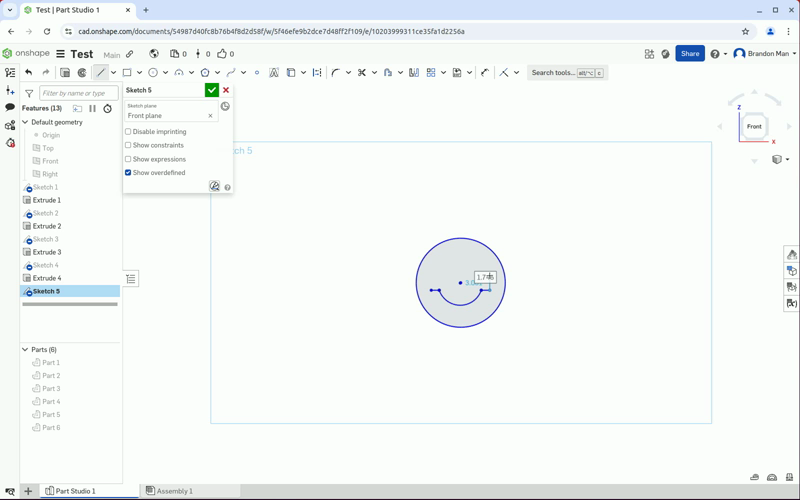
mouse_move(519, 275)
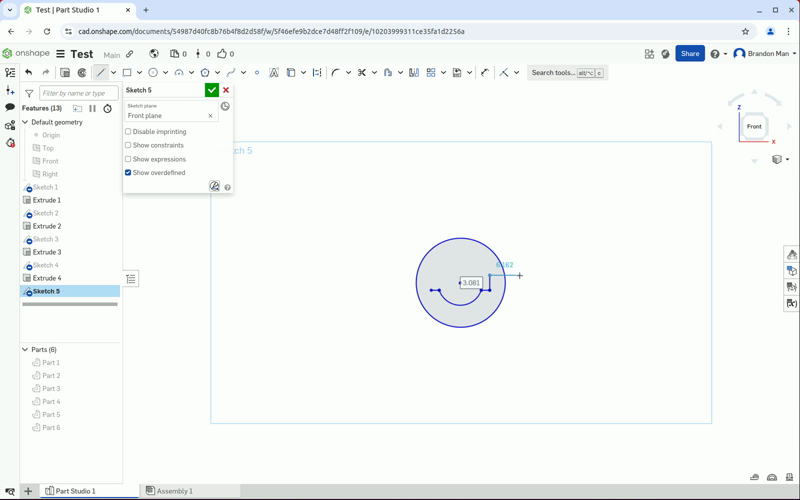
mouse_move(481, 275)
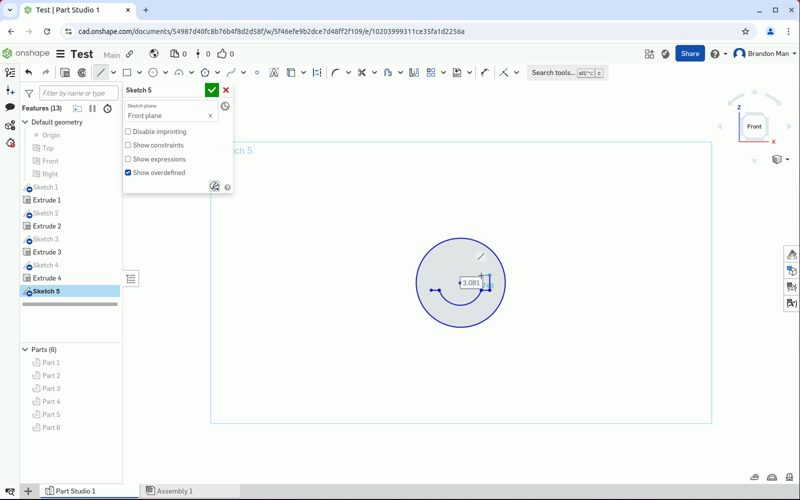
click(481, 275)
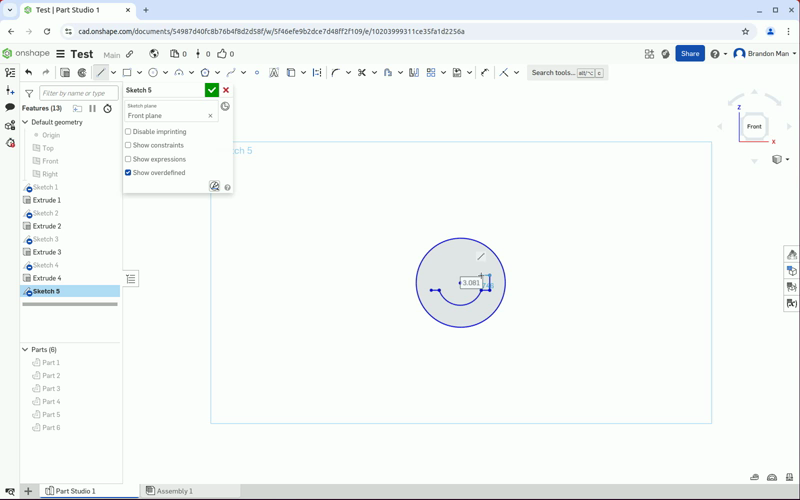
key_up(shift)
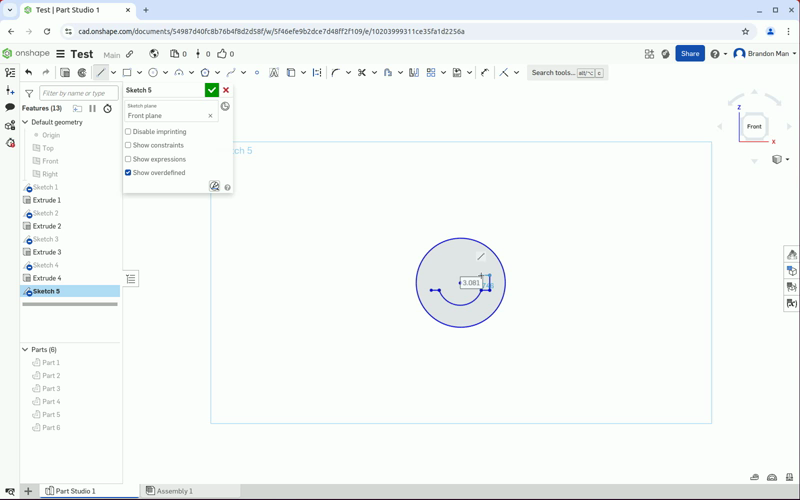
key(esc)
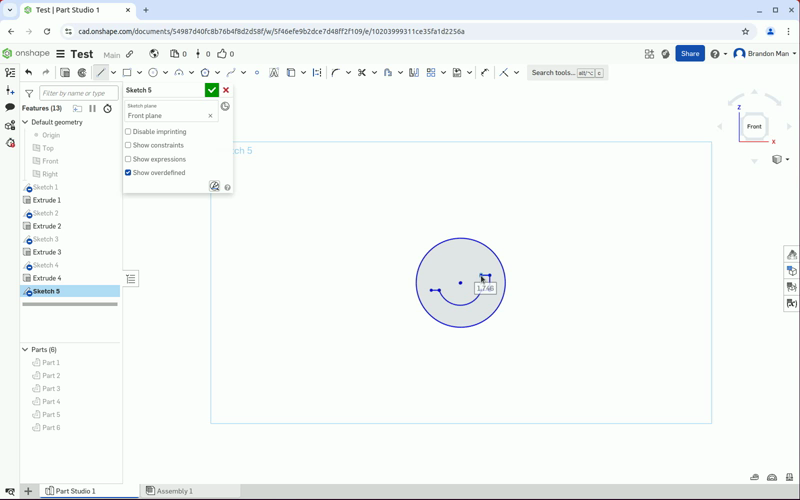
key(a)
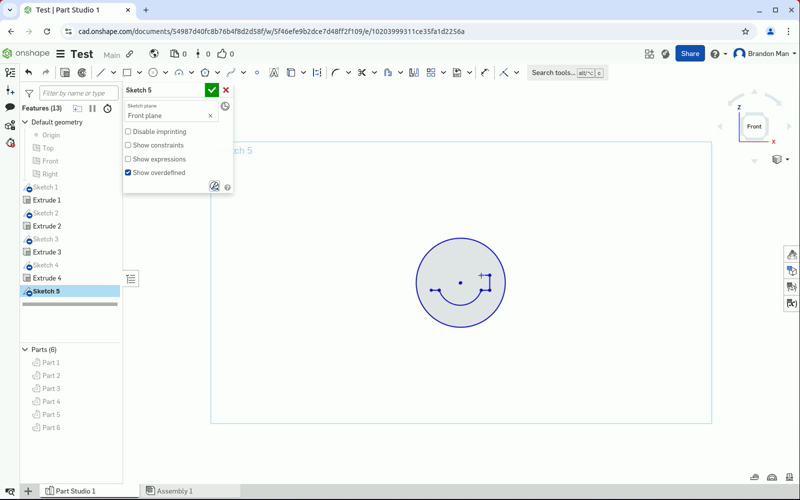
mouse_move(481, 275)
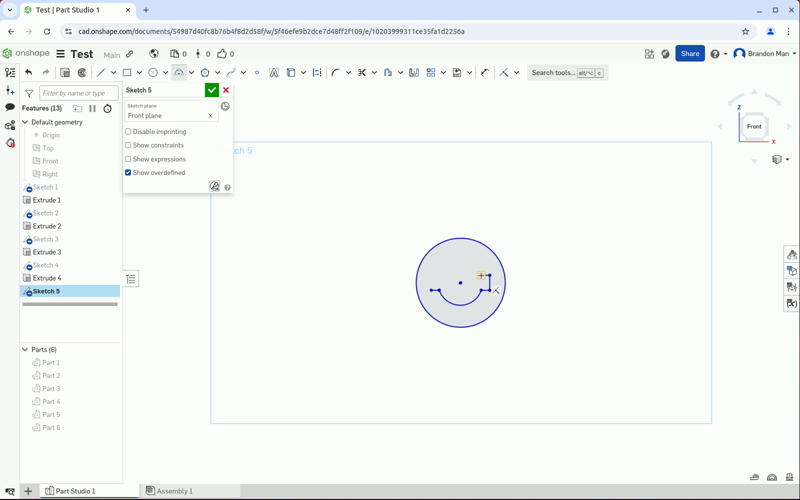
click(481, 275)
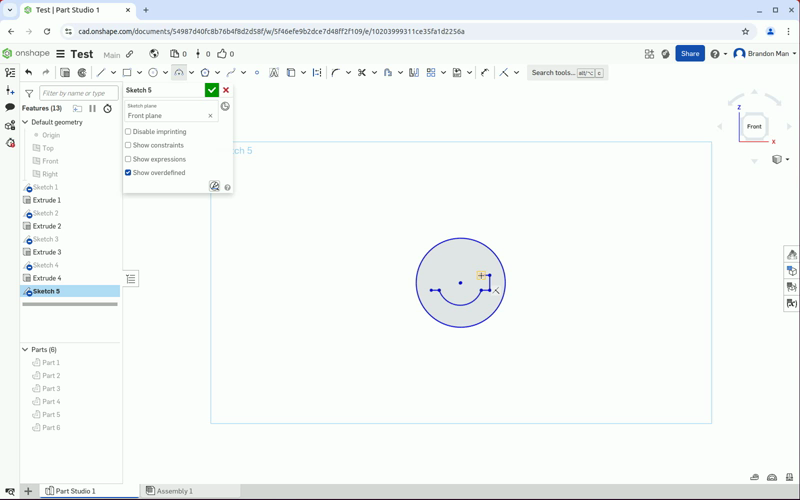
key_down(shift)
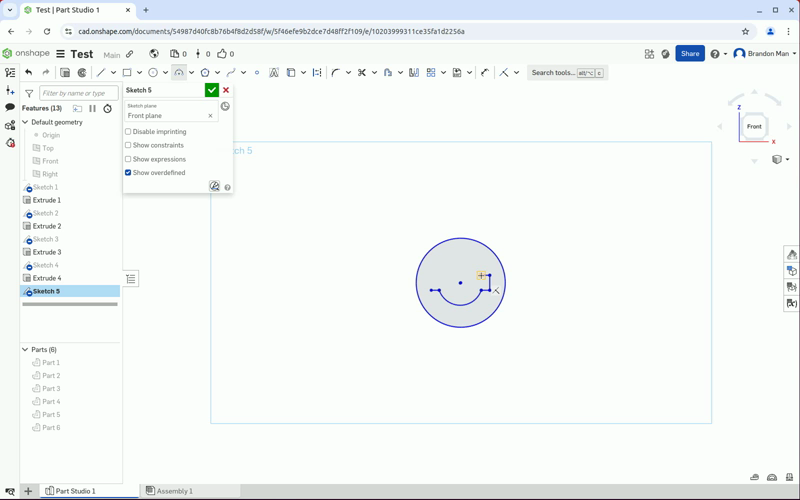
mouse_move(439, 275)
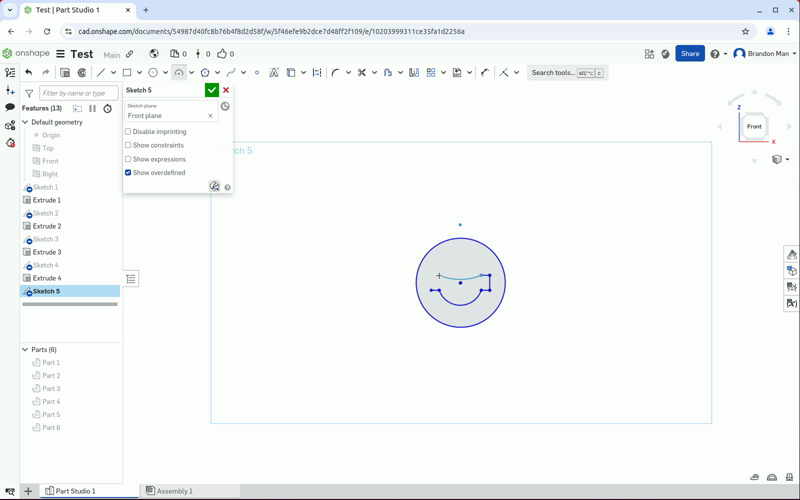
click(439, 275)
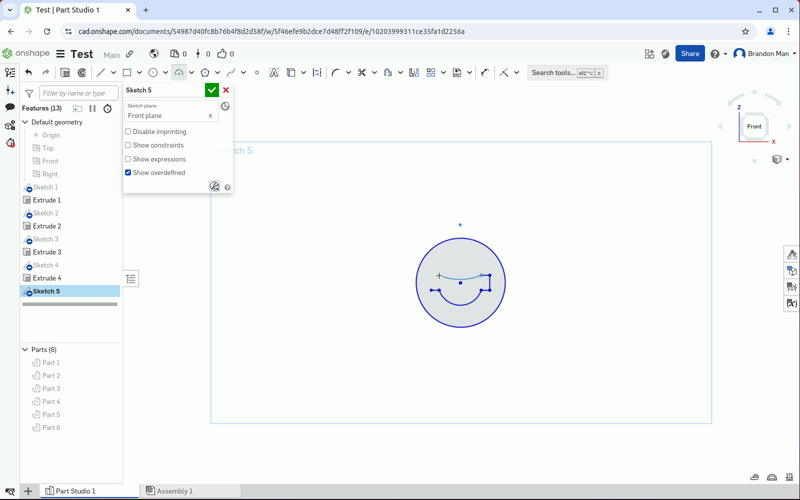
mouse_move(460, 260)
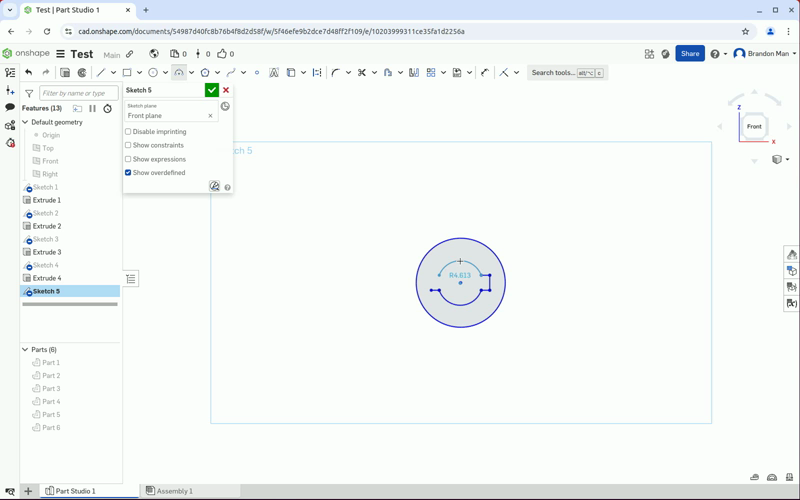
click(460, 260)
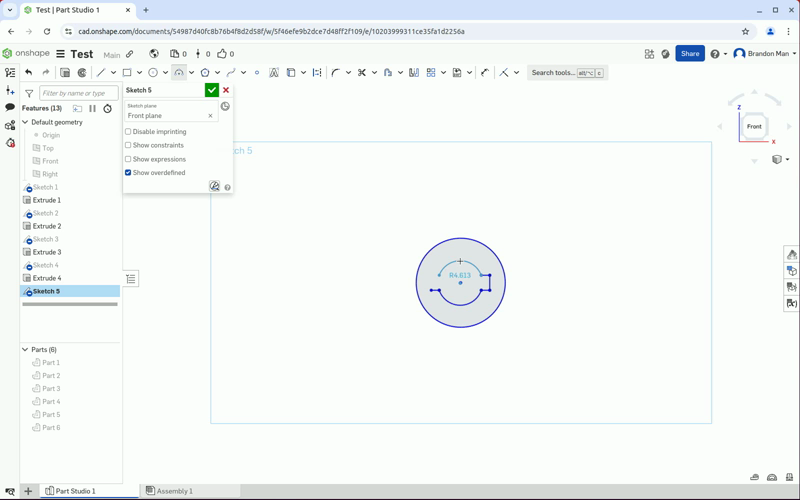
key_up(shift)
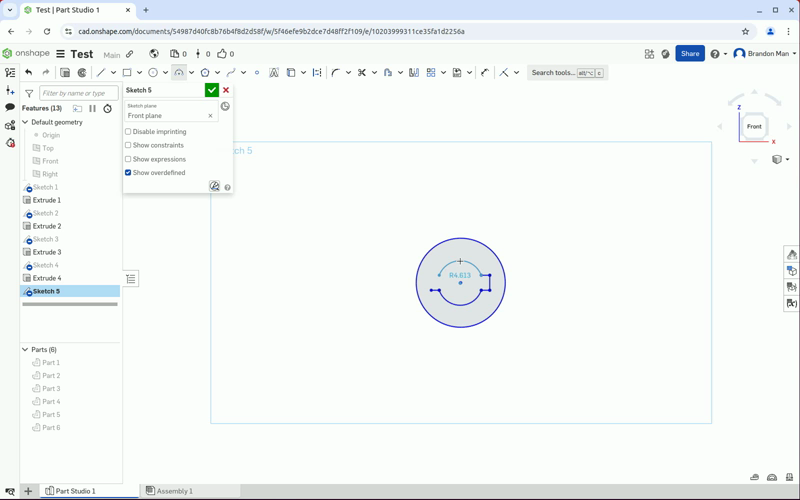
key(esc)
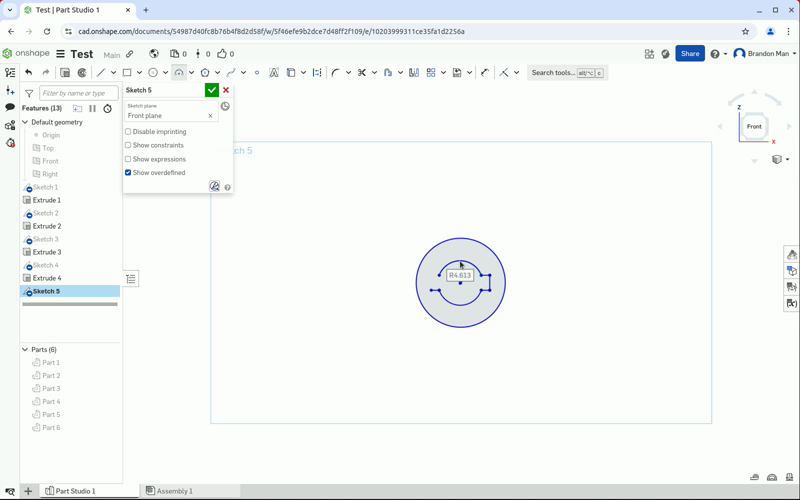
key(l)
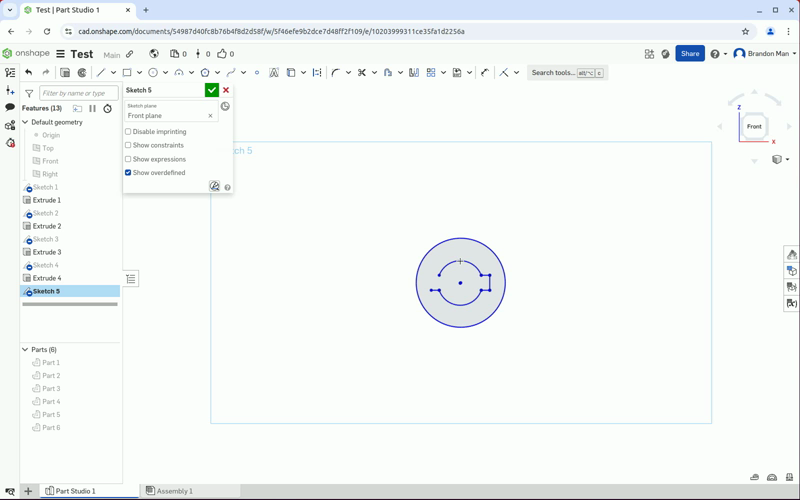
mouse_move(439, 275)
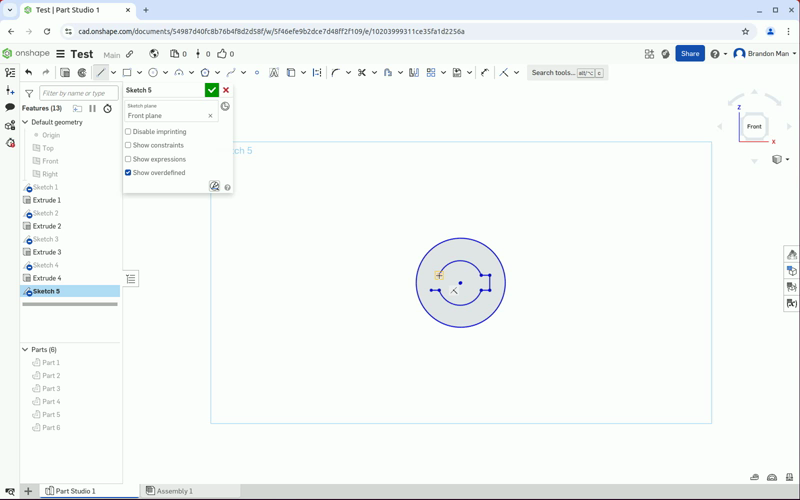
click(439, 275)
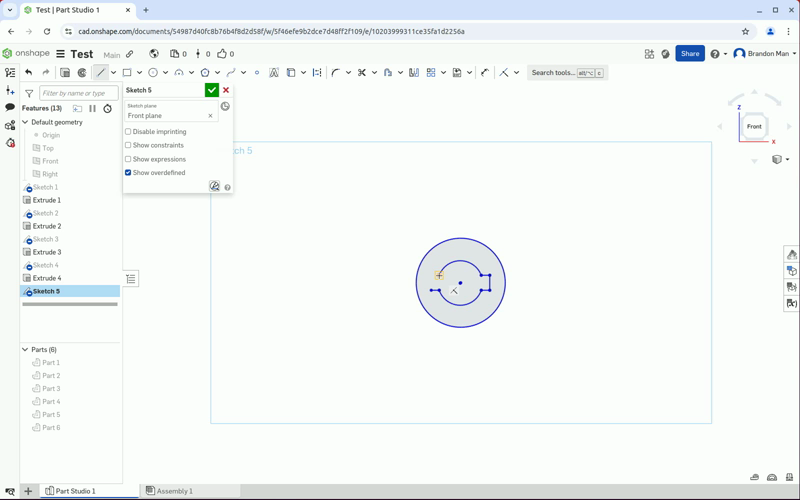
key_down(shift)
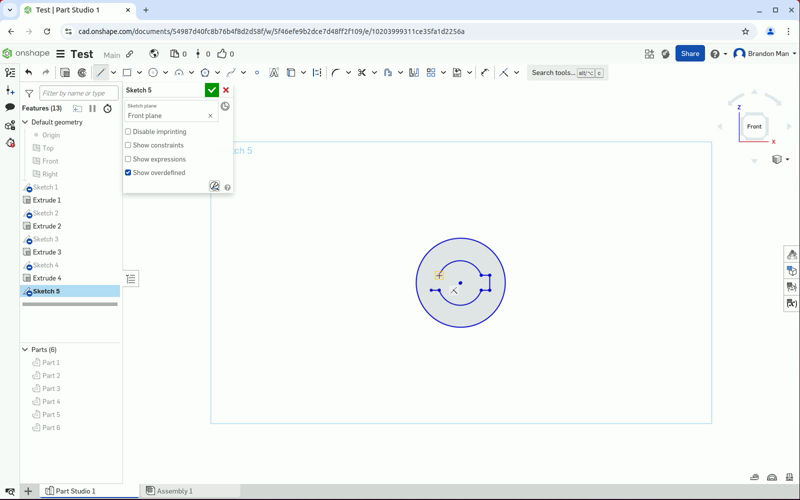
mouse_move(469, 275)
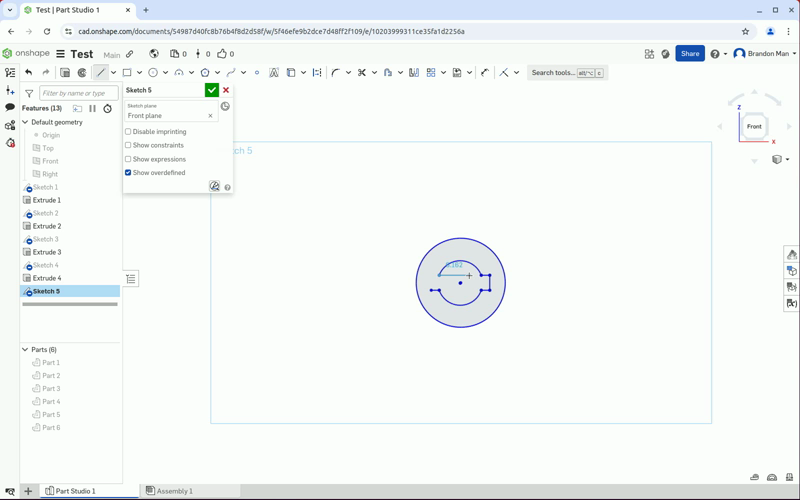
mouse_move(431, 275)
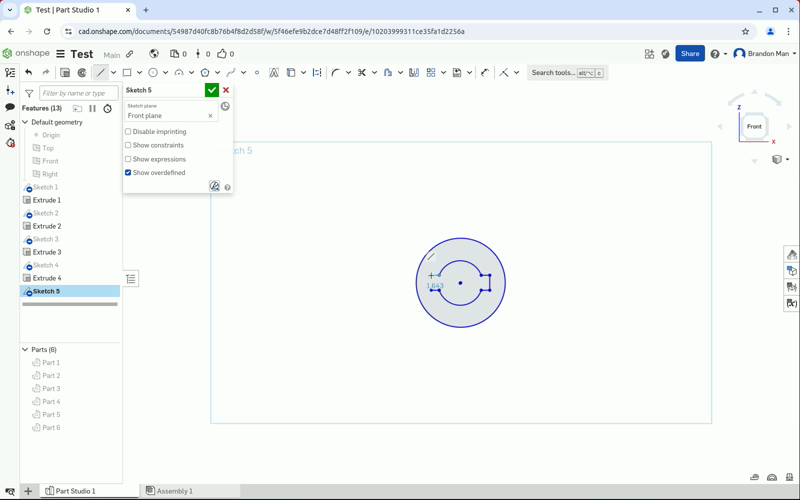
click(431, 275)
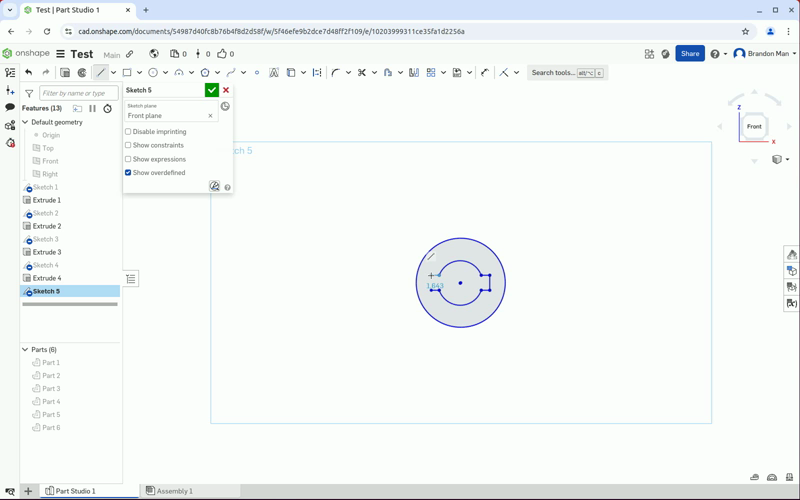
key_up(shift)
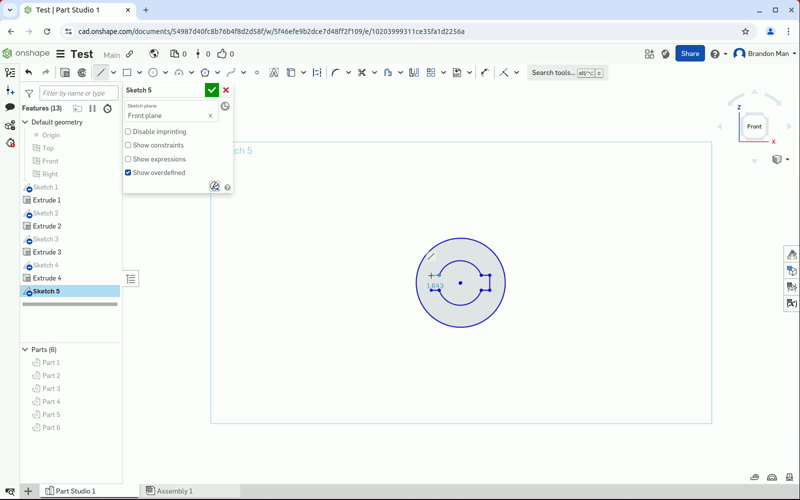
mouse_move(461, 275)
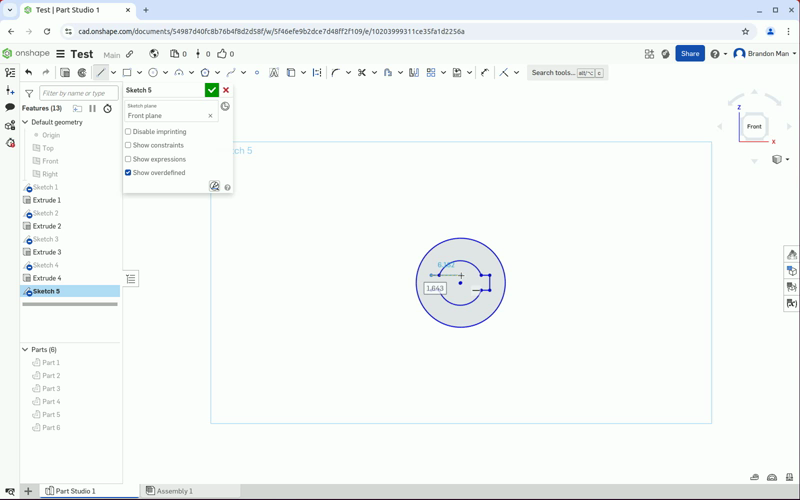
key_down(shift)
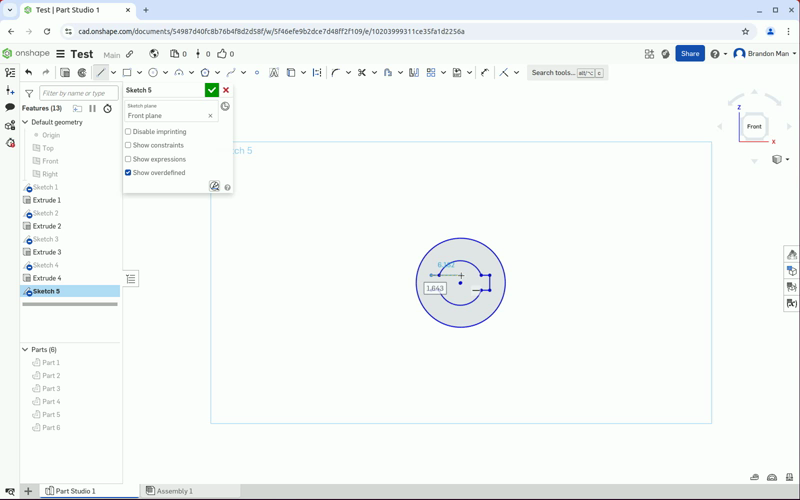
mouse_move(431, 290)
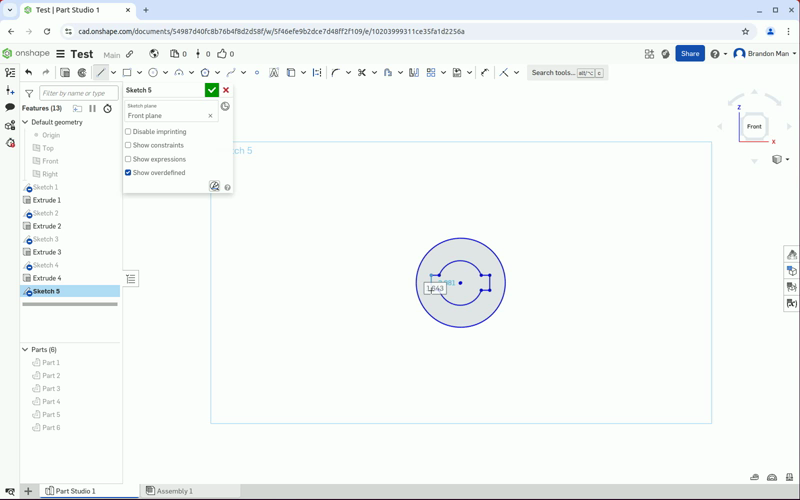
key_up(shift)
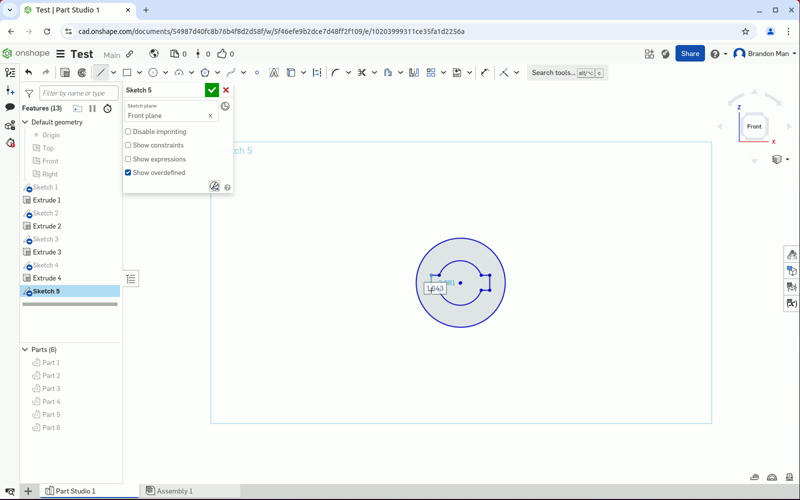
click(431, 290)
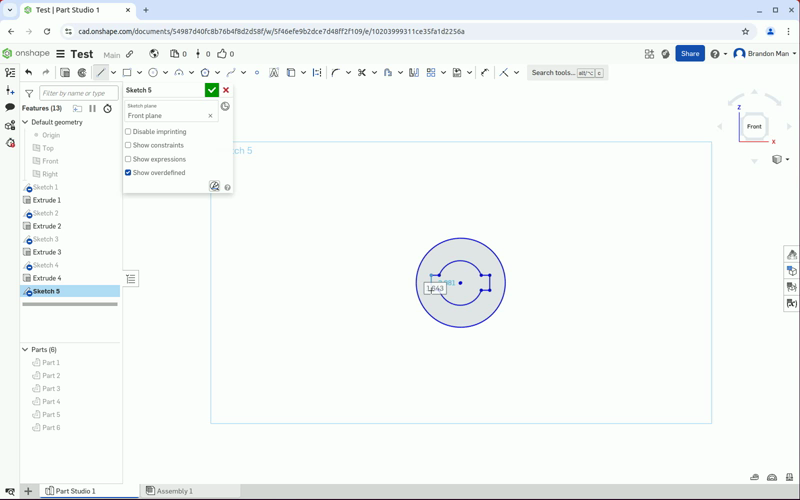
key(esc)
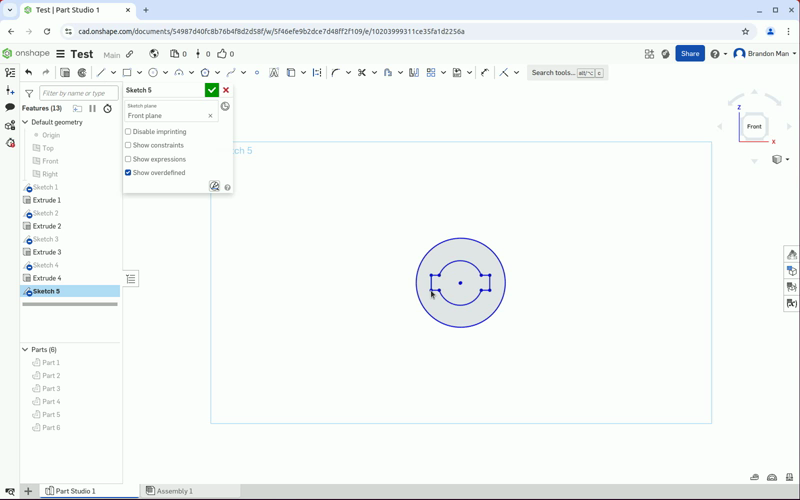
mouse_move(452, 314)
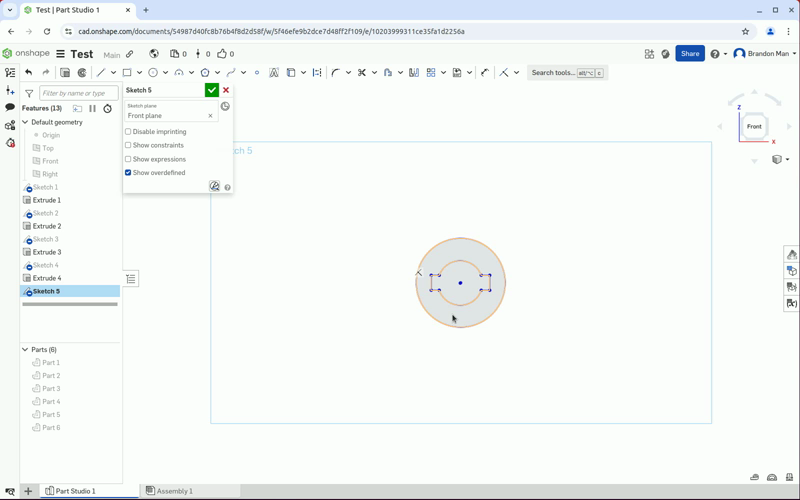
click(452, 314)
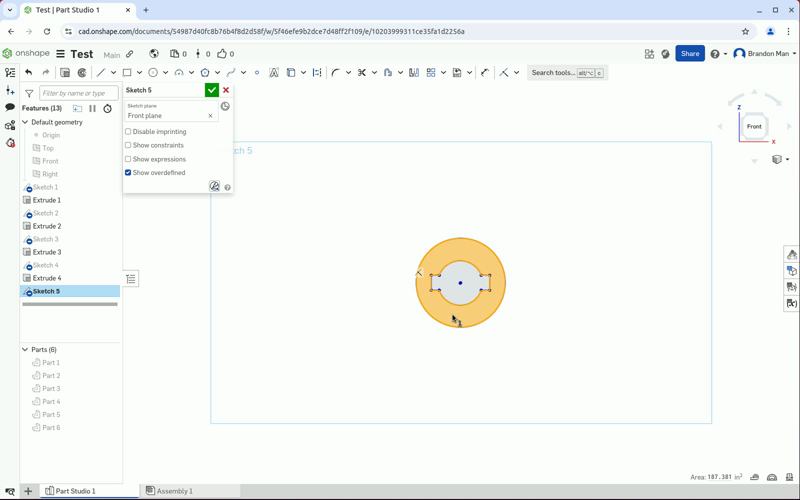
mouse_move(73, 352)
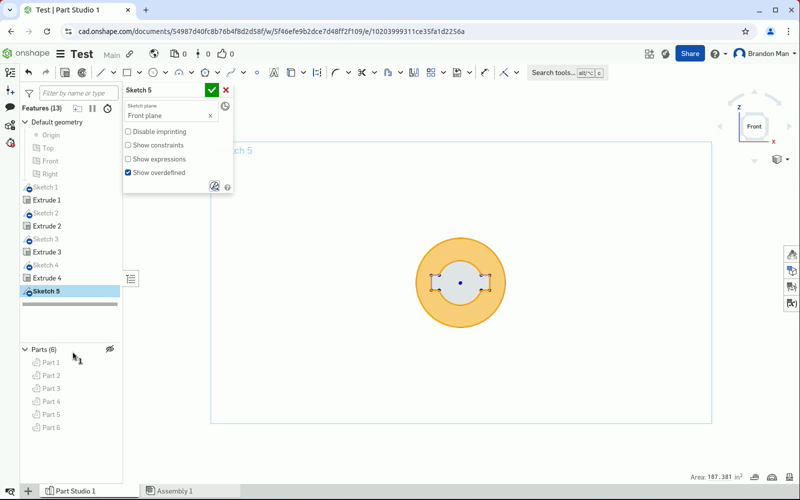
key(shift+y)
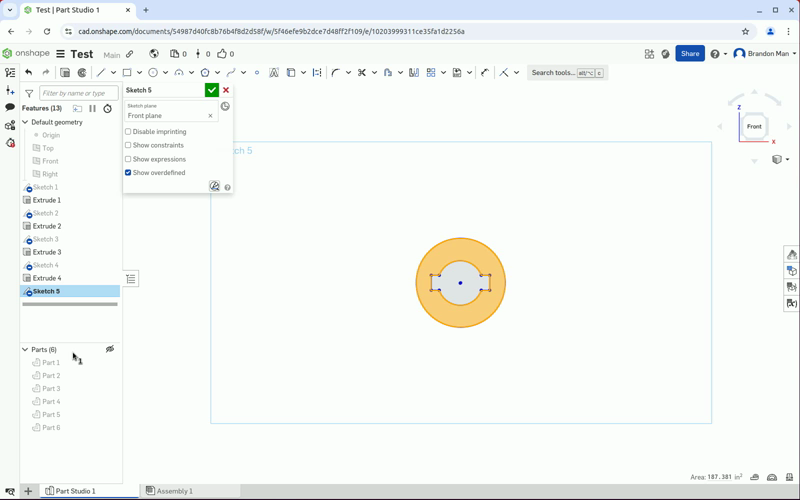
key(shift+e)
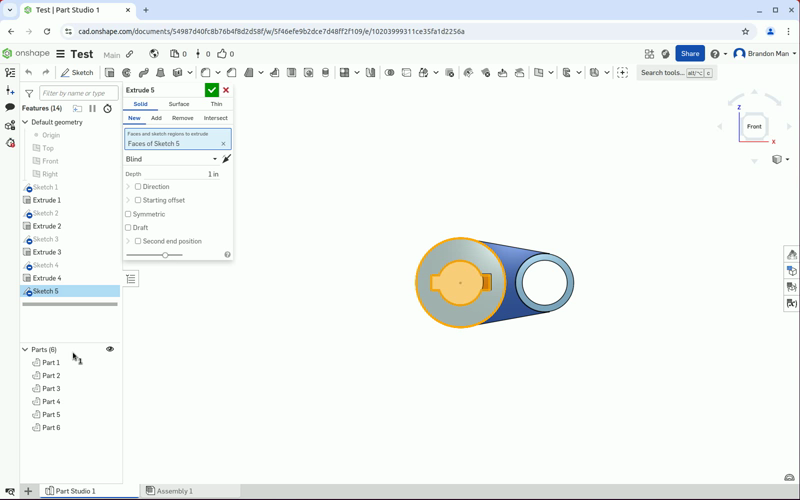
mouse_move(143, 106)
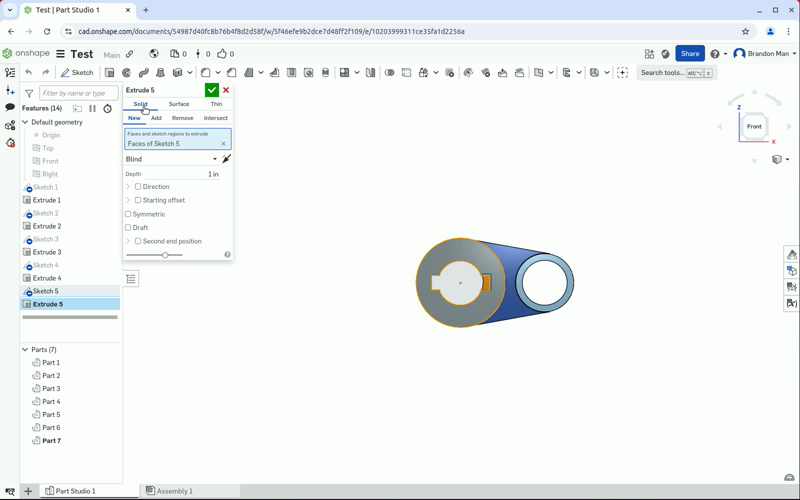
click(143, 106)
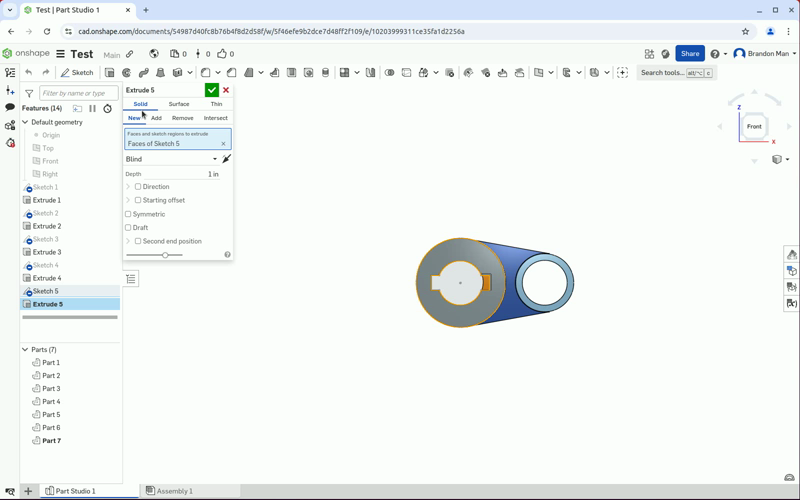
mouse_move(137, 120)
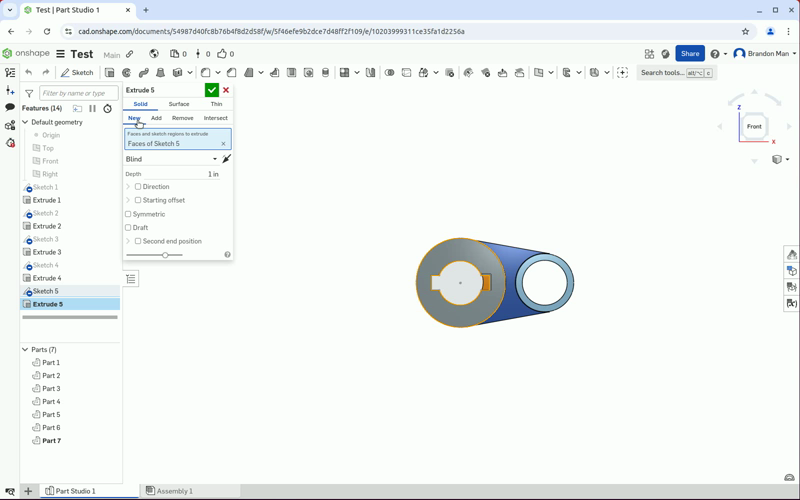
click(137, 120)
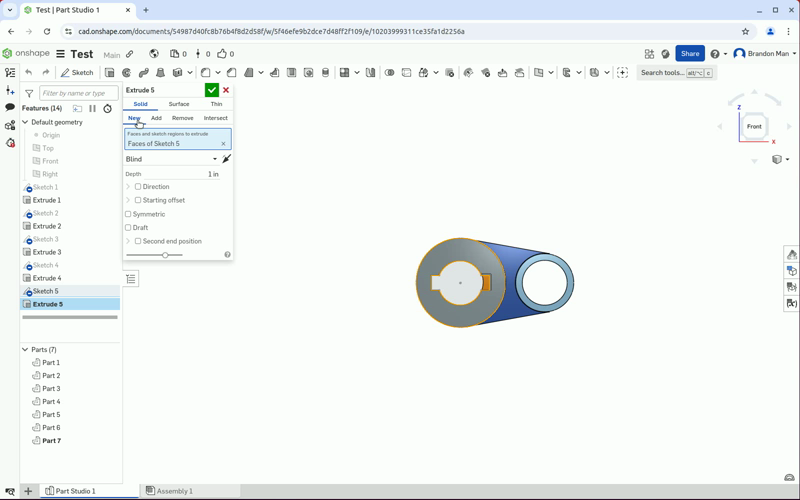
key(tab, 4)
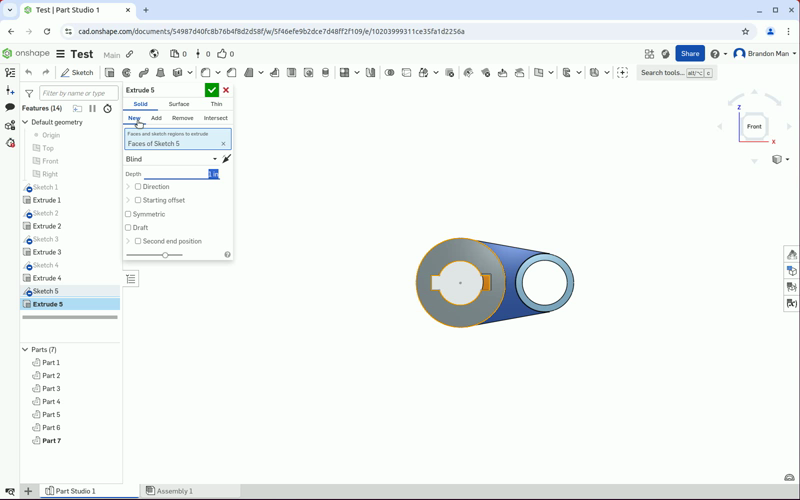
text(16.128)
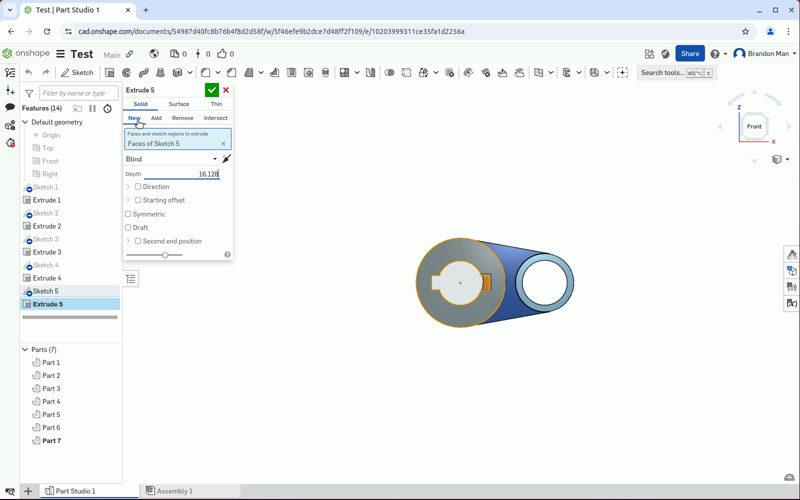
key(enter)
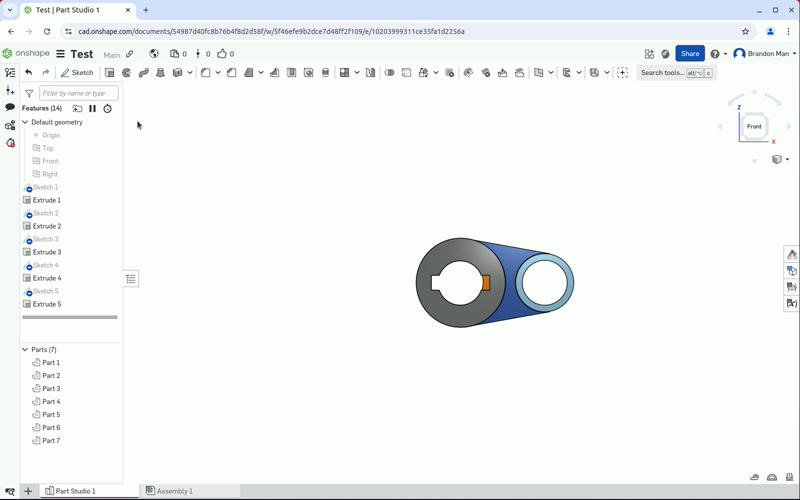
key(shift+h)
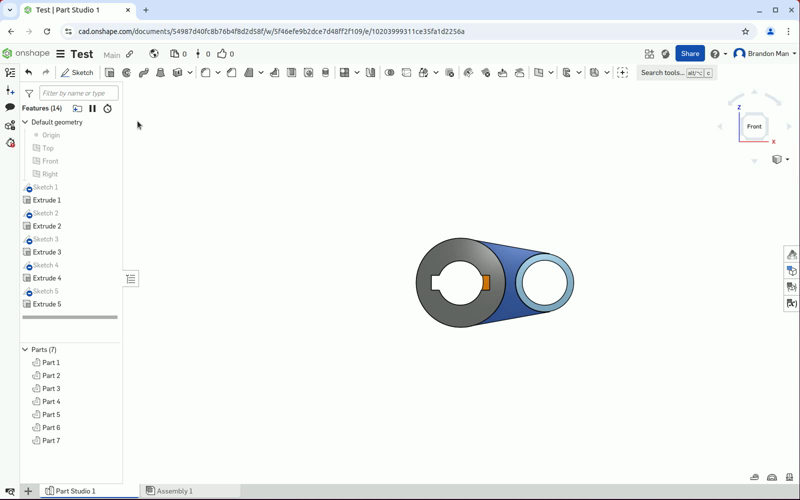
key(shift+h)
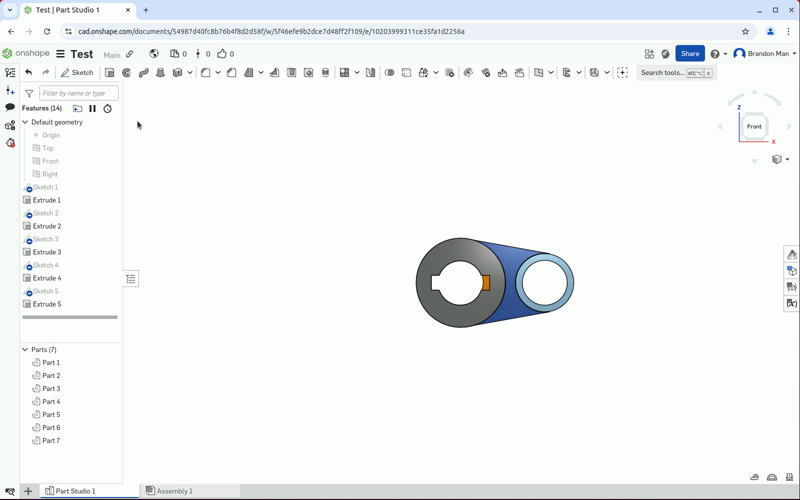
mouse_move(73, 189)
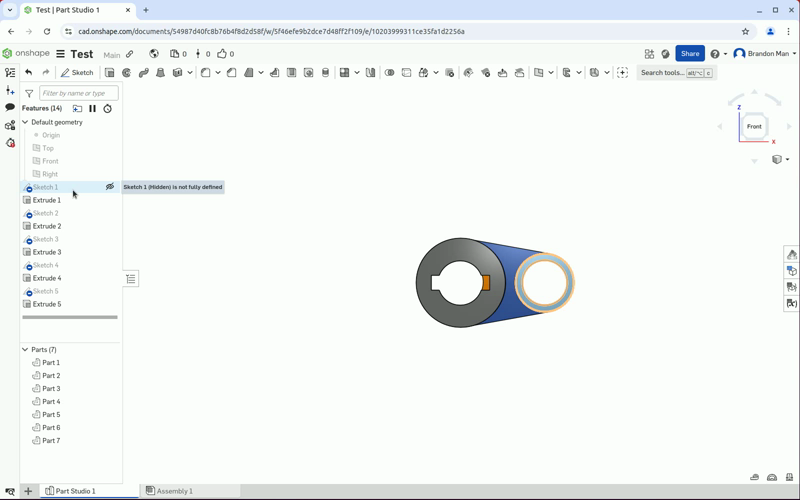
click(73, 189)
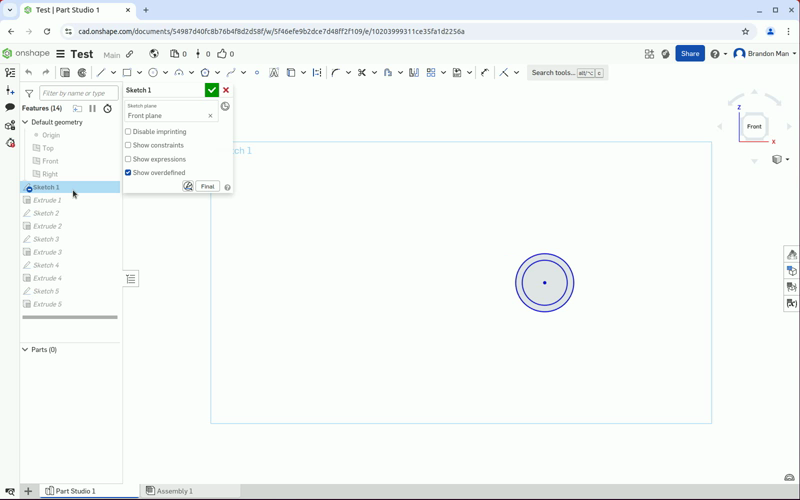
mouse_move(229, 92)
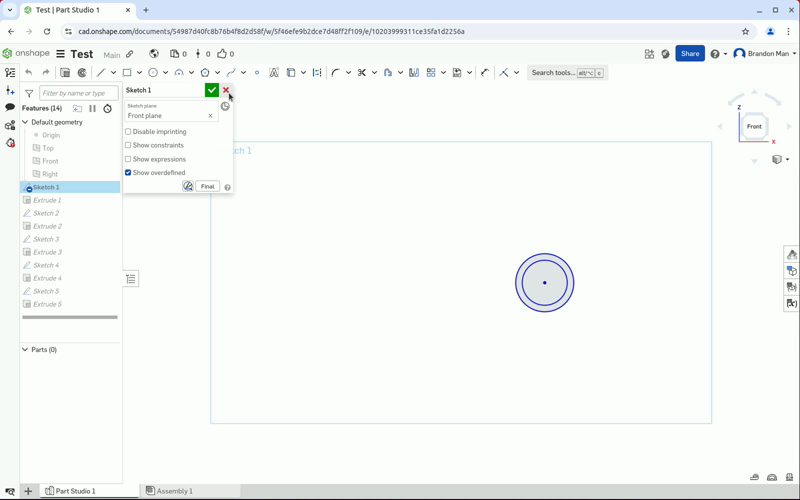
click(229, 92)
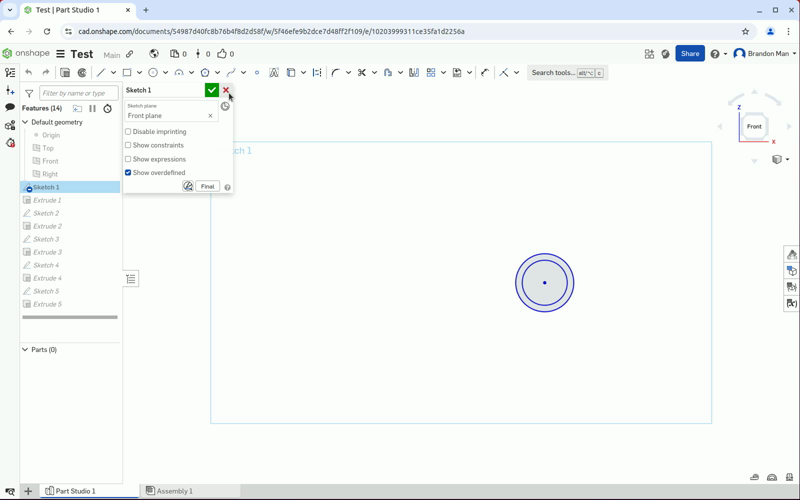
key(shift+s)
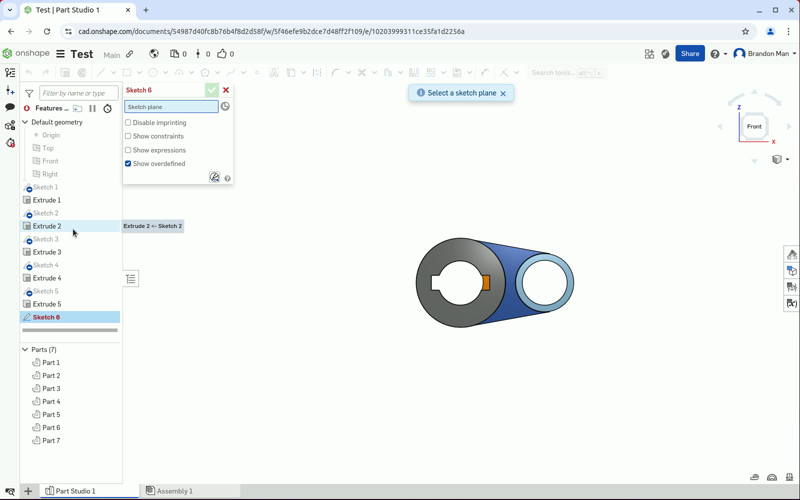
scroll(3)
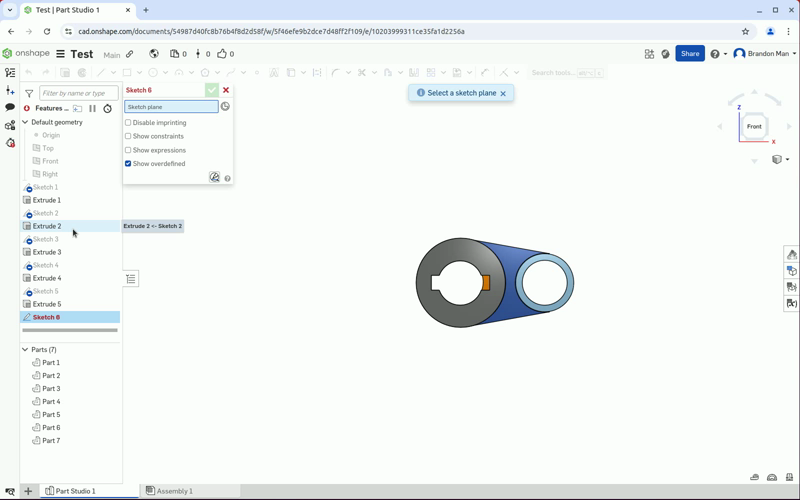
mouse_move(73, 163)
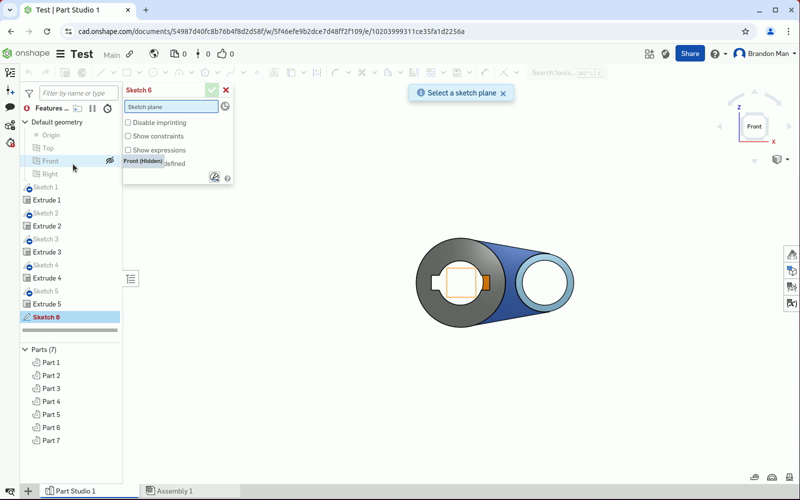
click(73, 163)
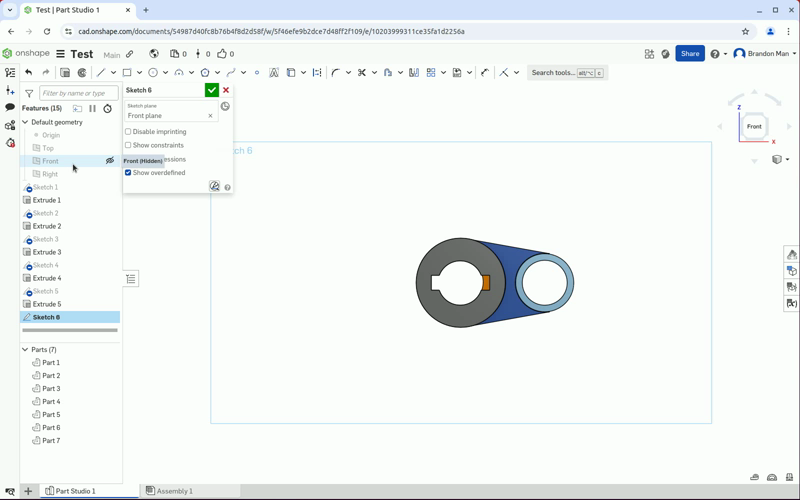
mouse_move(73, 352)
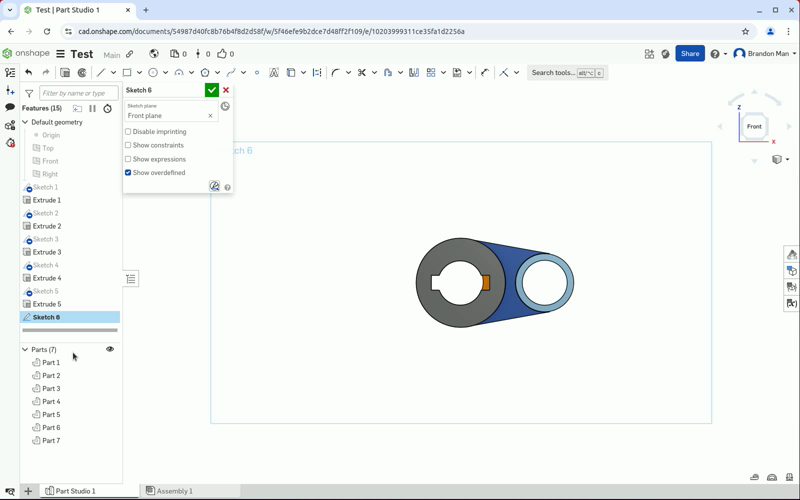
key(y)
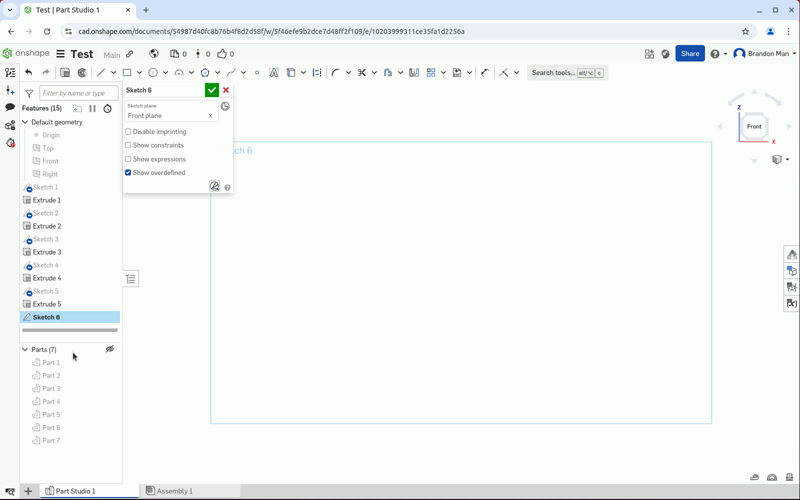
key(l)
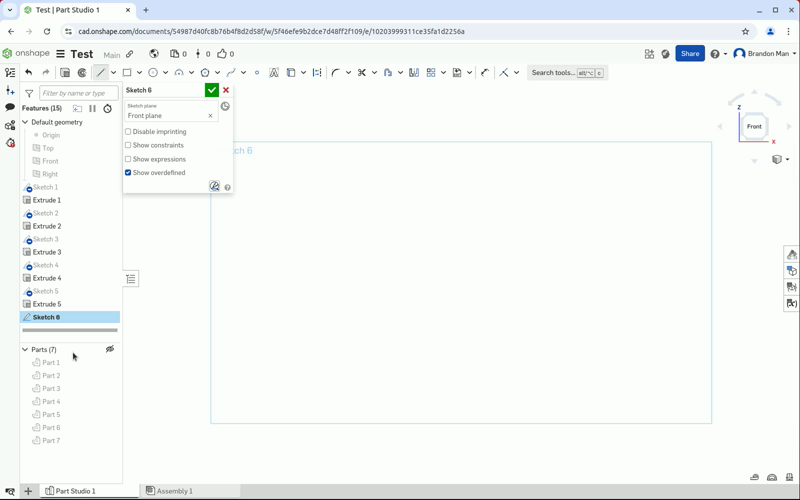
key_down(shift)
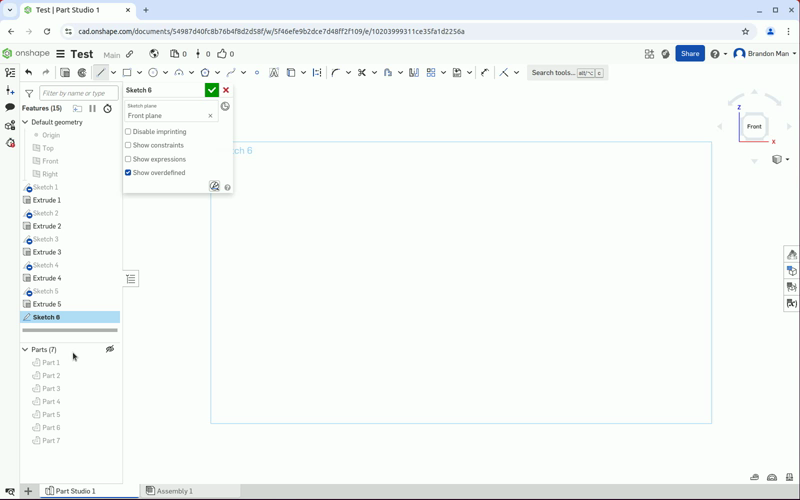
mouse_move(481, 290)
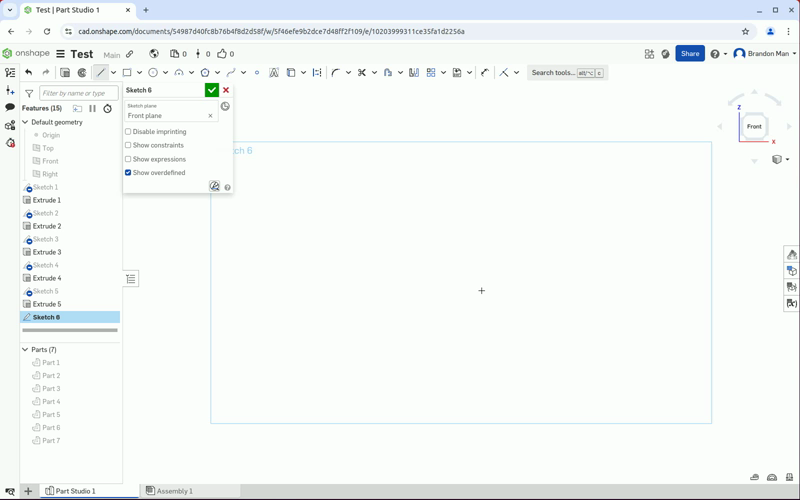
click(481, 290)
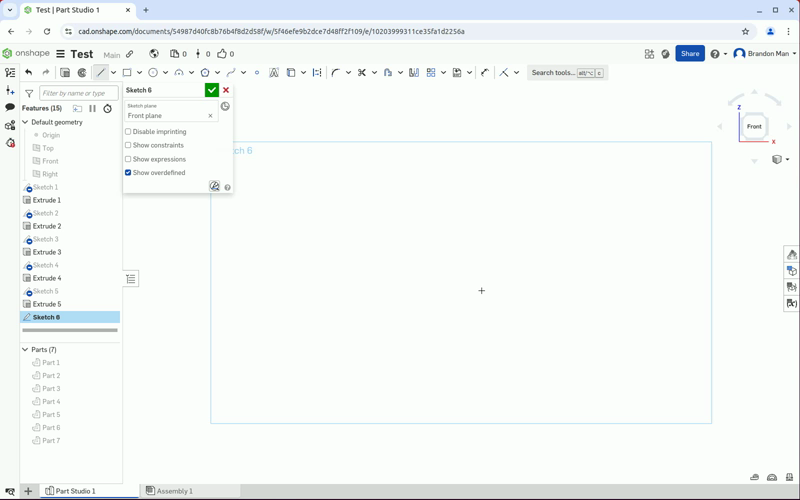
key_up(shift)
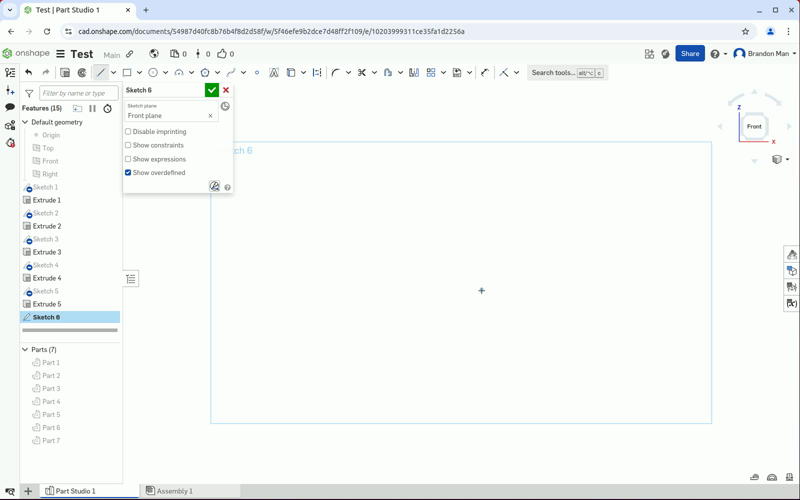
key_down(shift)
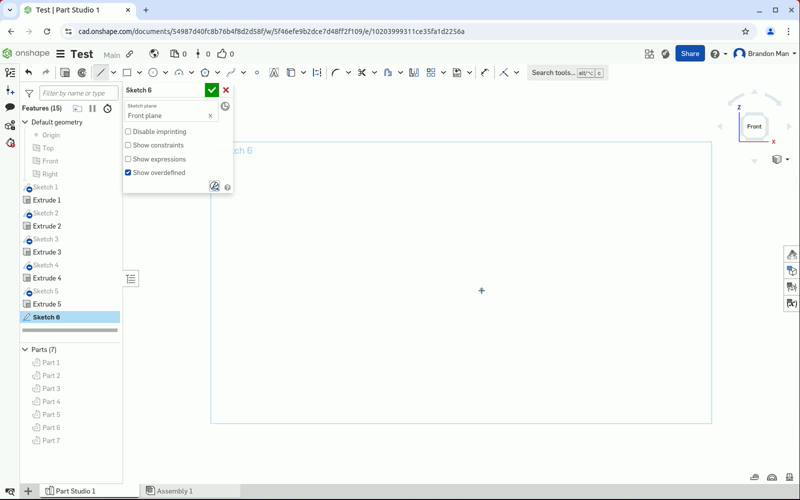
mouse_move(511, 290)
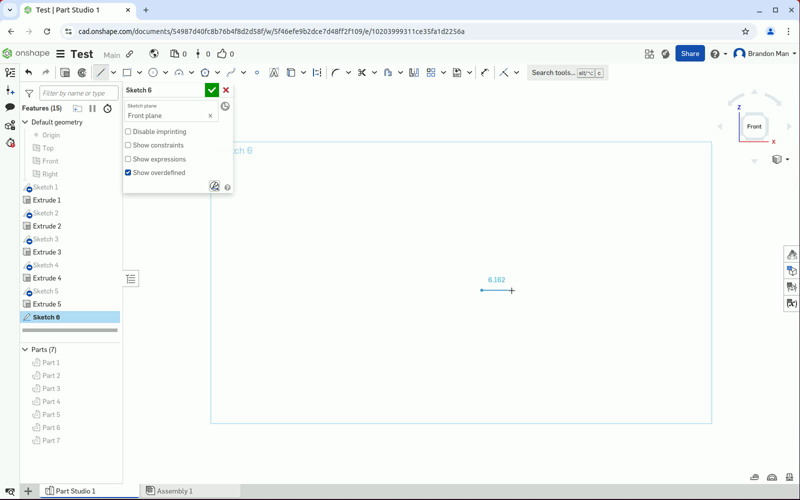
mouse_move(491, 290)
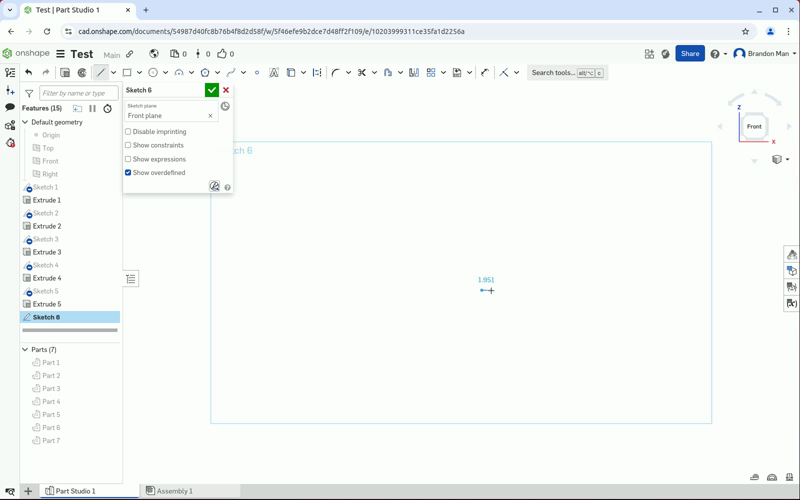
click(491, 290)
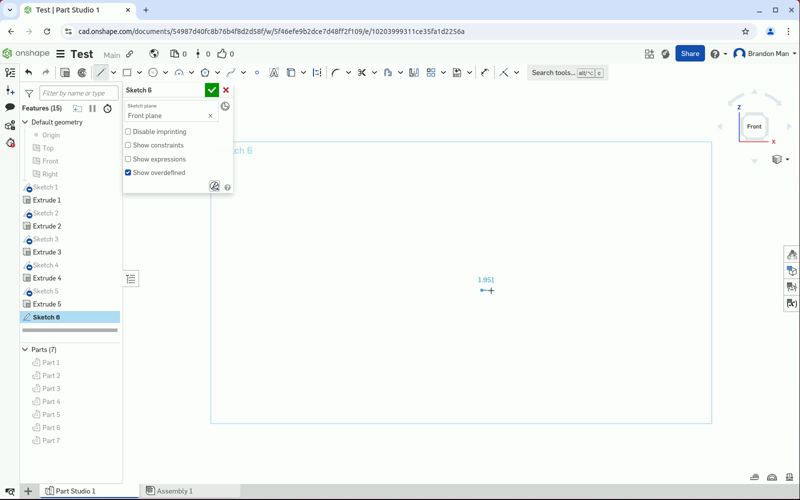
key_up(shift)
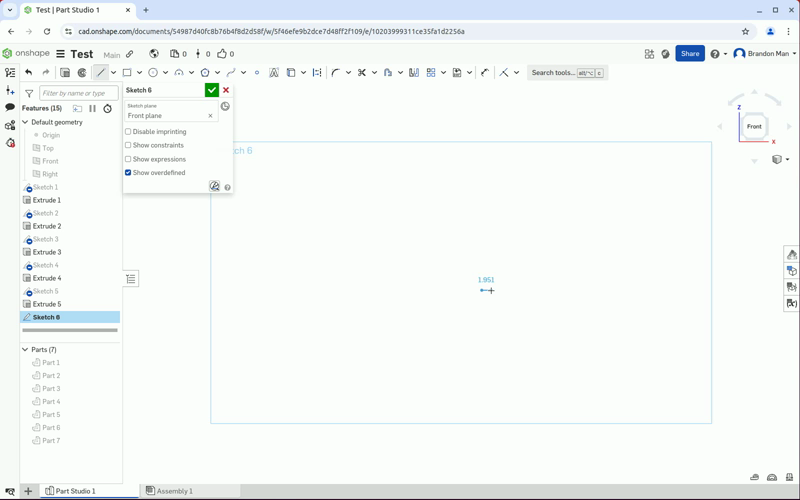
key_down(shift)
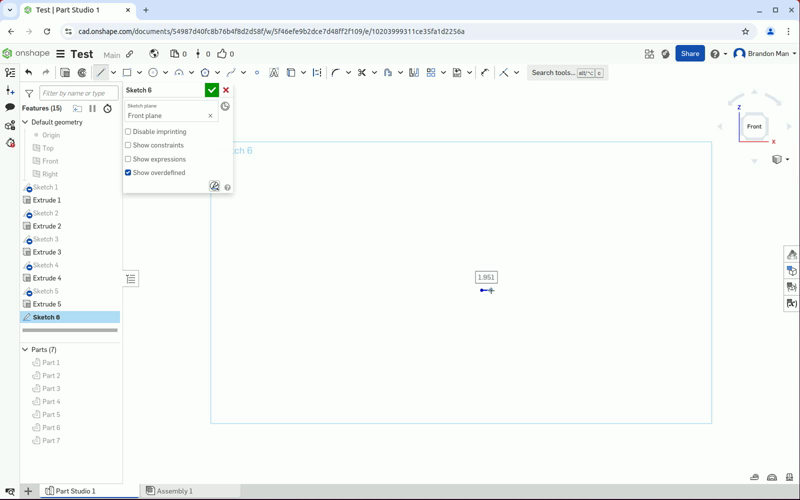
mouse_move(521, 290)
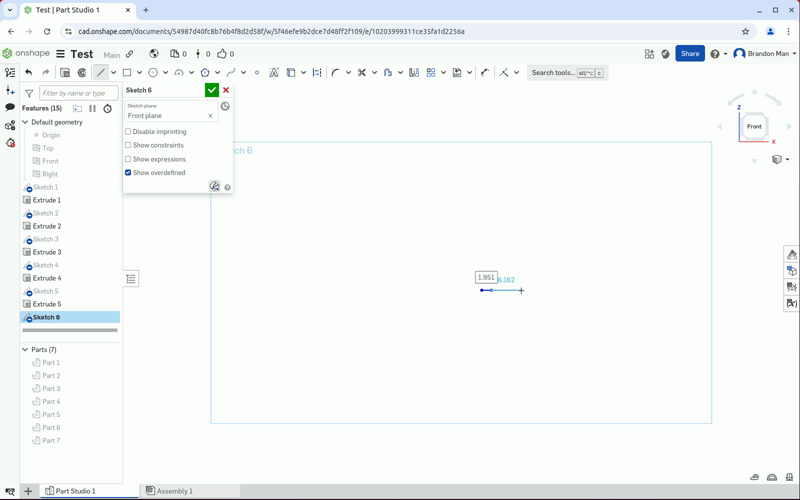
mouse_move(491, 273)
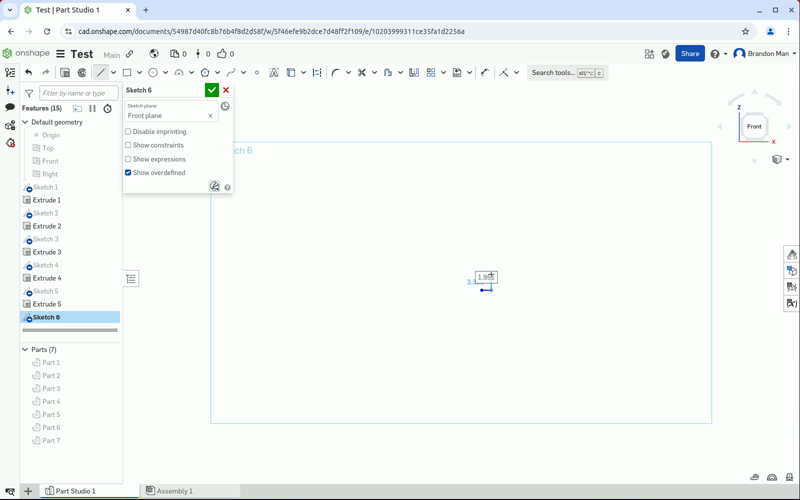
click(491, 273)
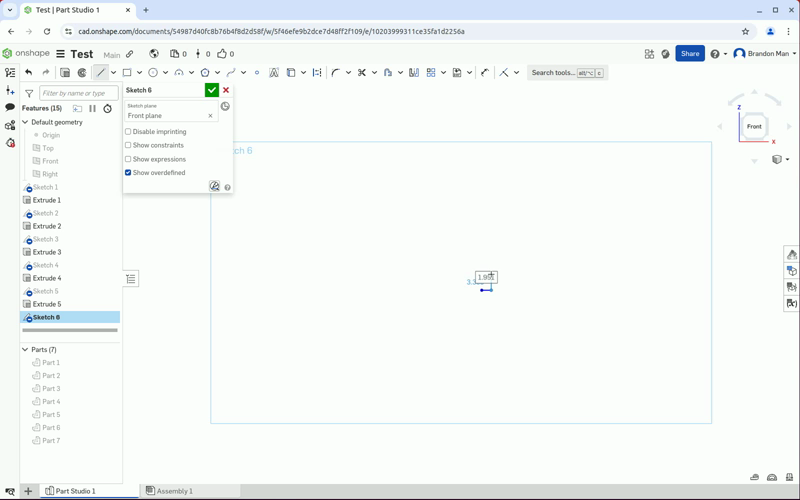
key_up(shift)
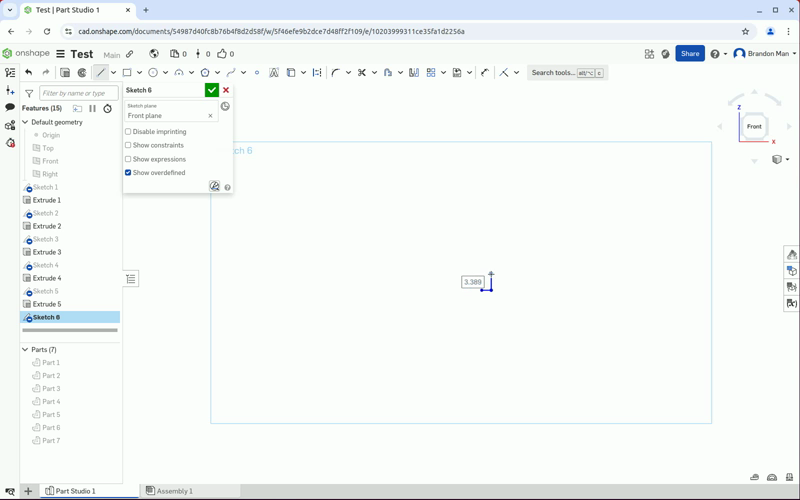
key_down(shift)
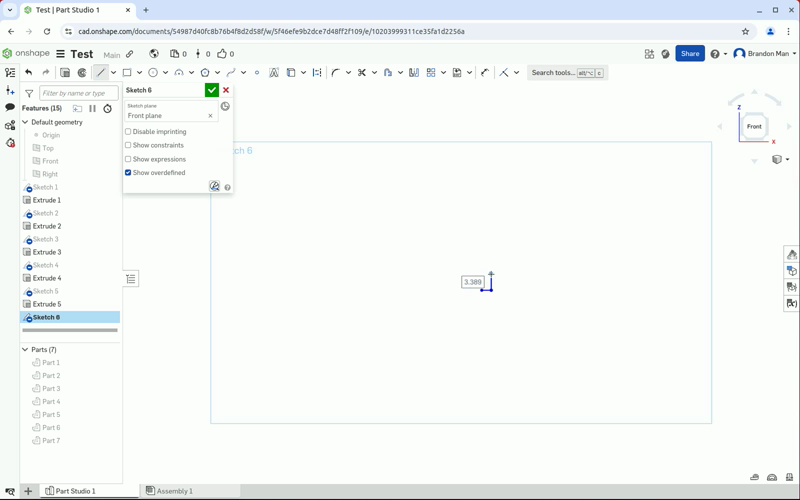
mouse_move(521, 273)
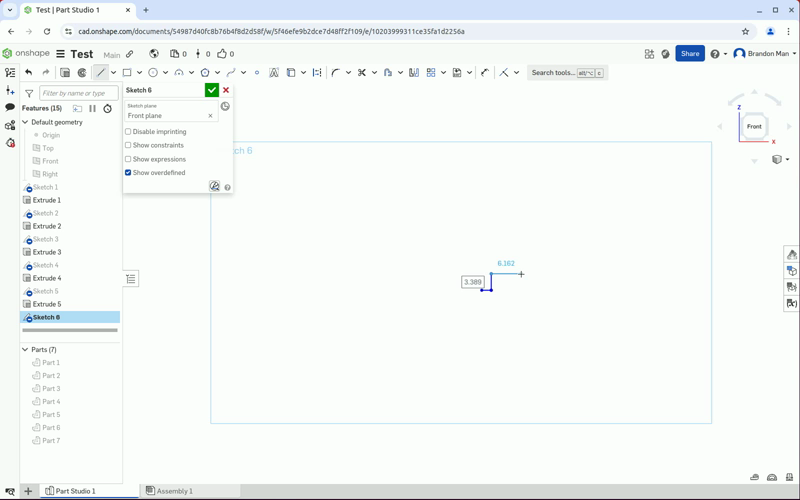
mouse_move(481, 273)
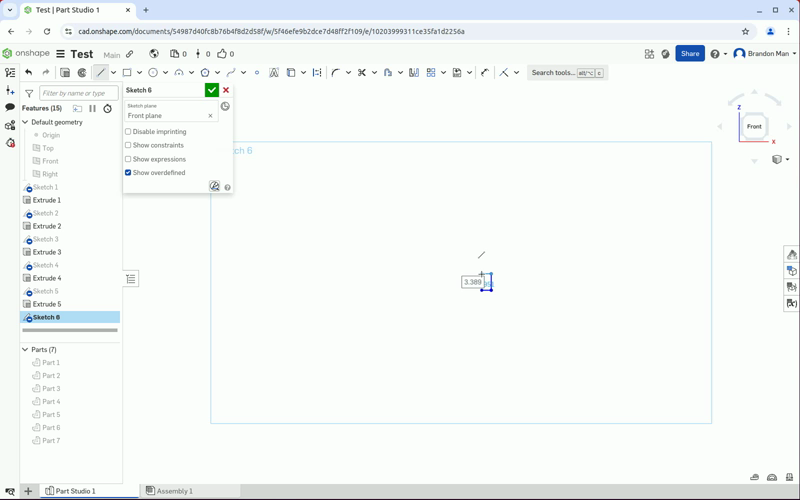
click(481, 273)
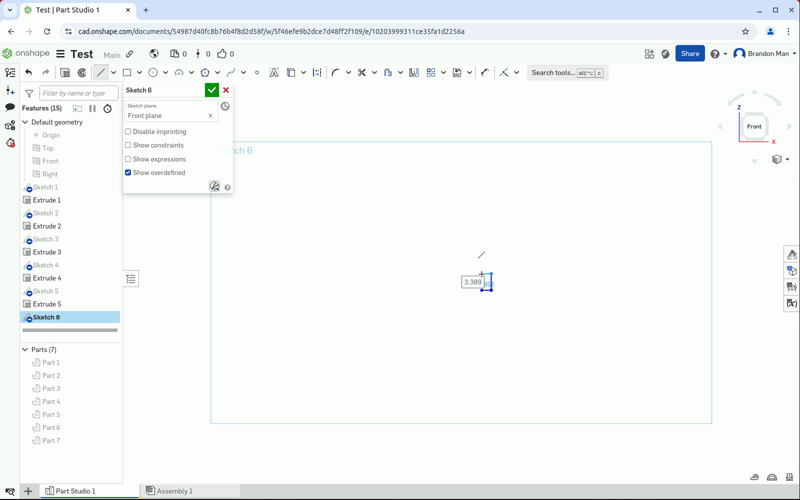
key_up(shift)
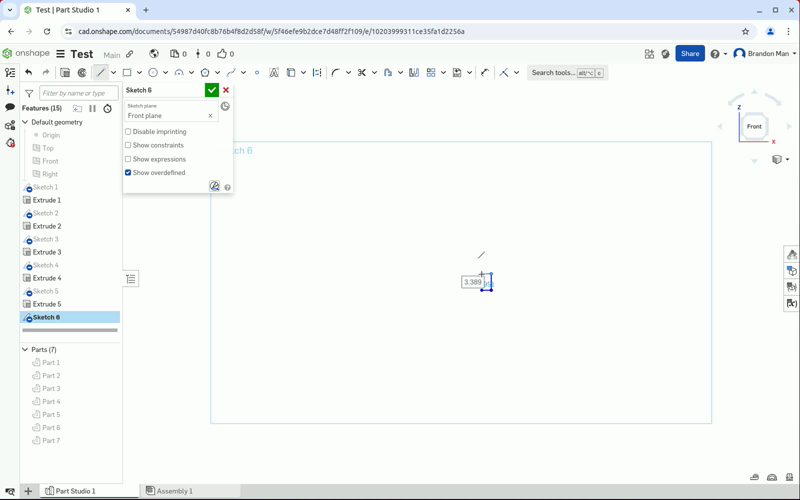
key(esc)
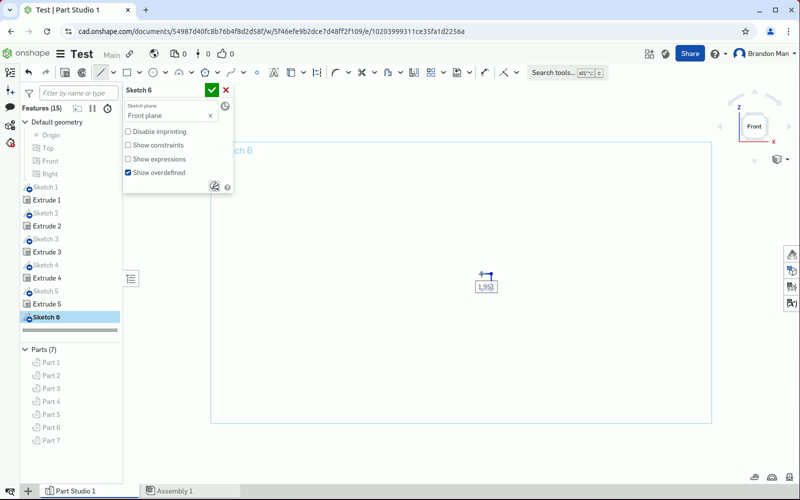
key(a)
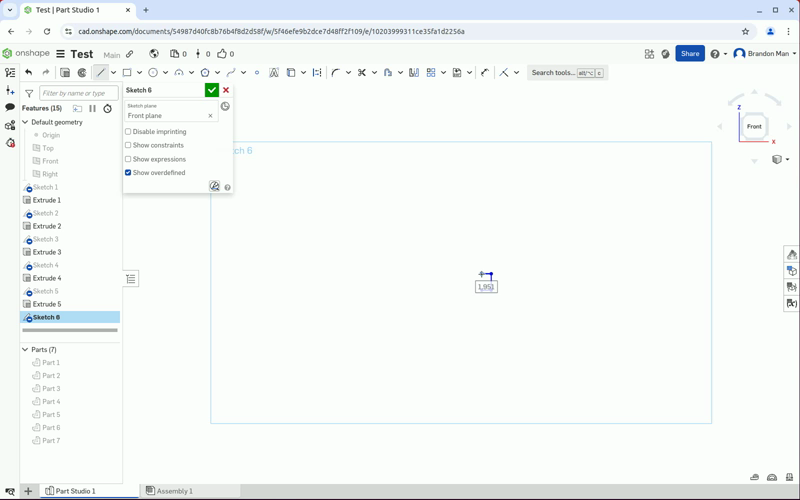
mouse_move(481, 273)
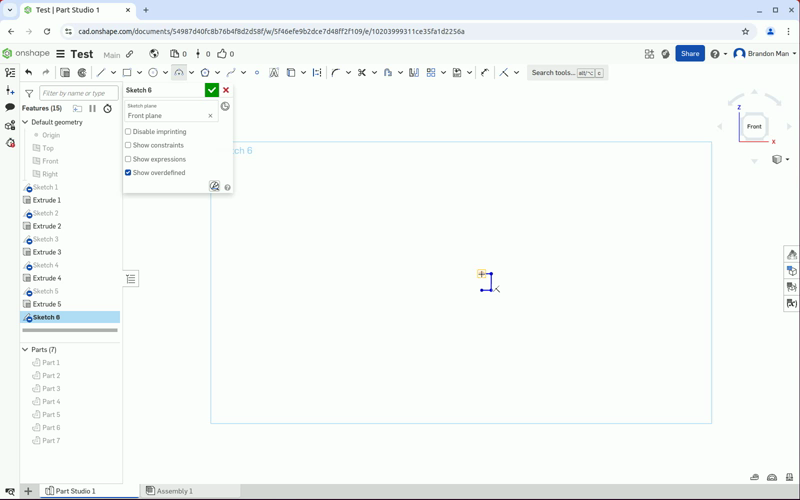
click(481, 273)
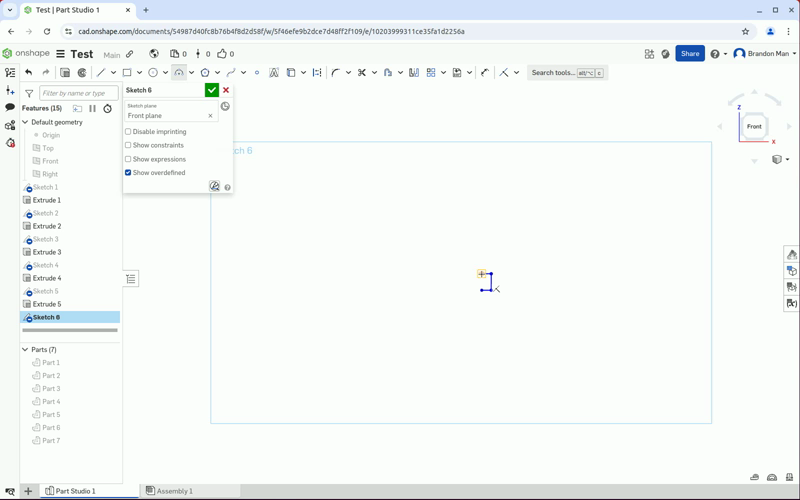
mouse_move(481, 290)
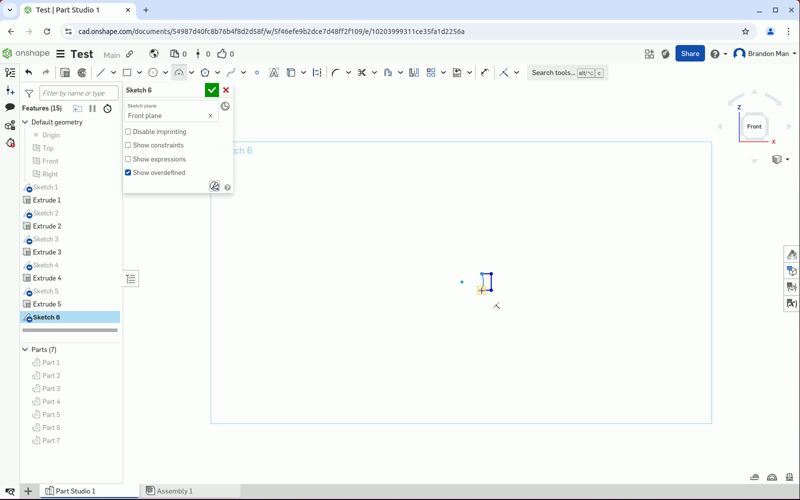
click(481, 290)
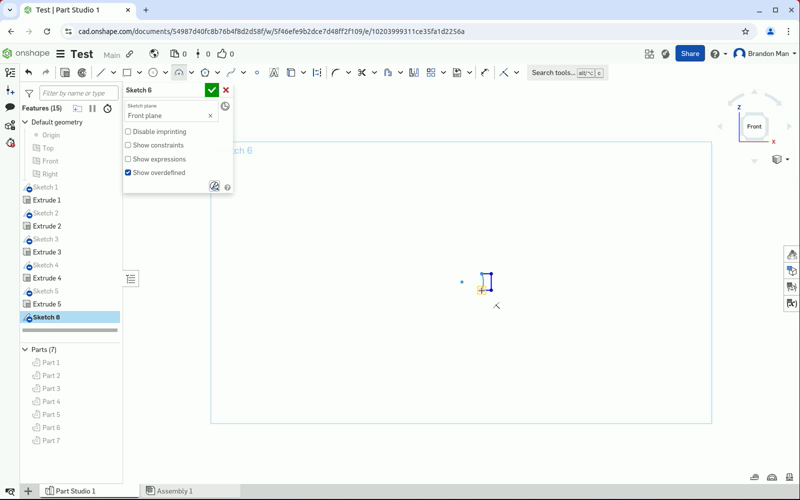
key_down(shift)
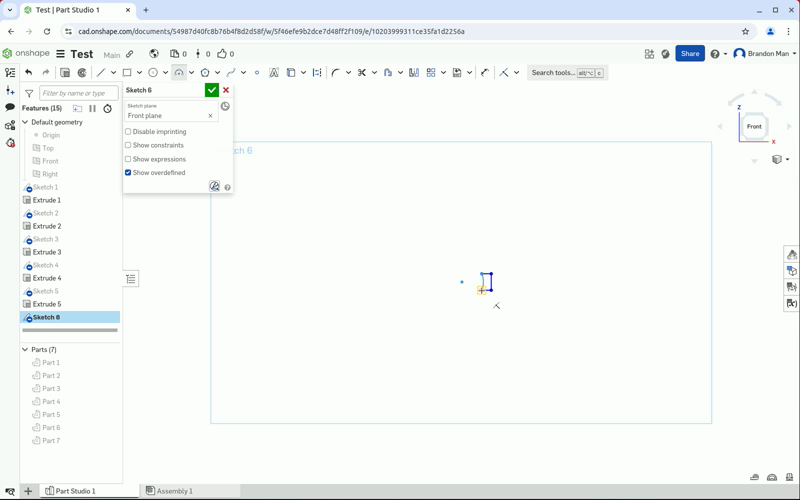
mouse_move(483, 281)
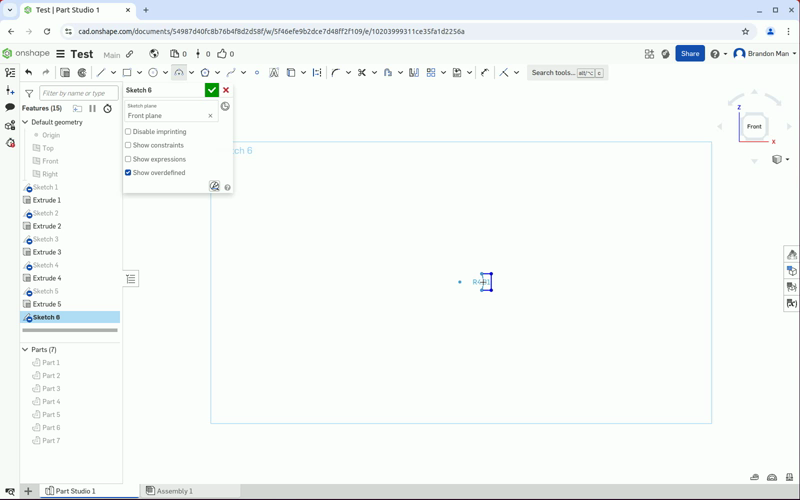
click(483, 281)
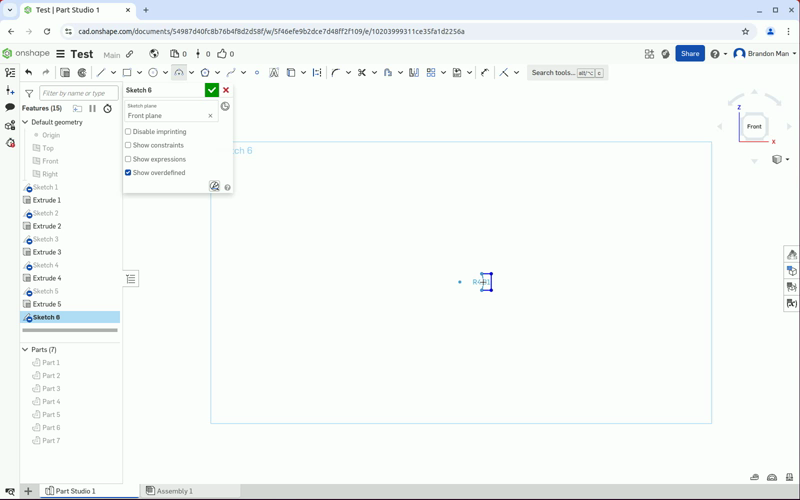
key_up(shift)
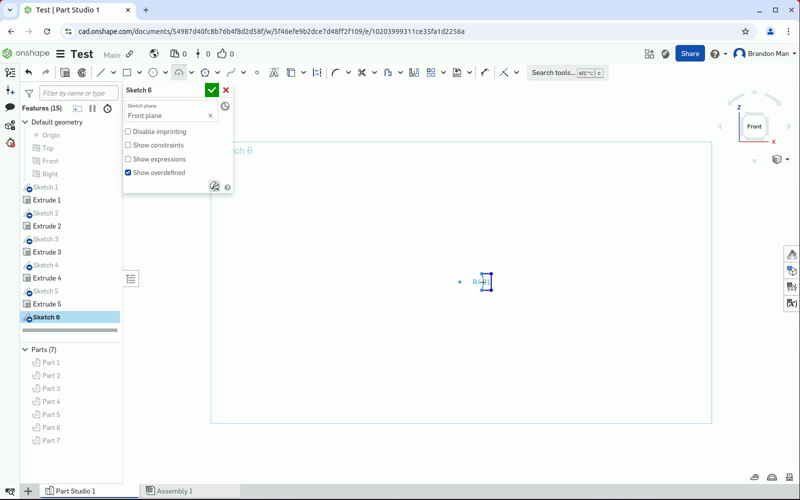
key(esc)
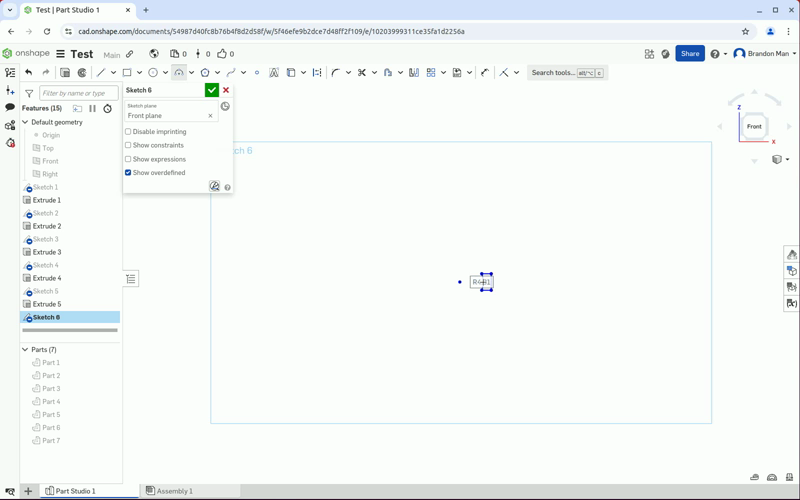
mouse_move(487, 287)
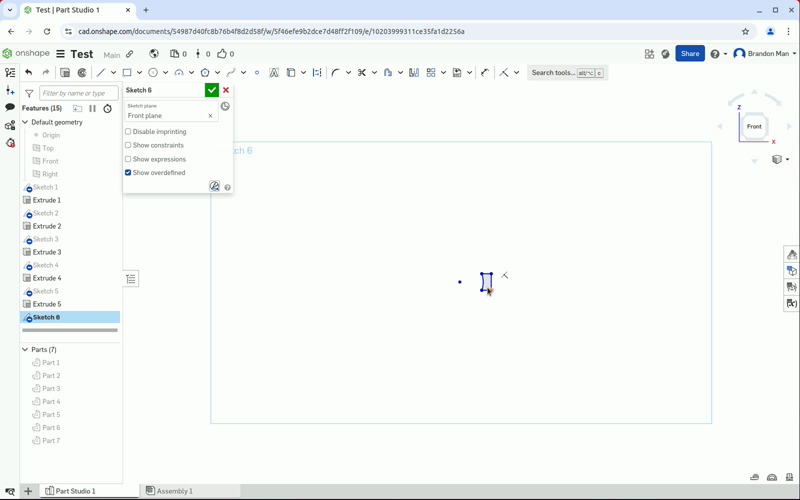
scroll(6)
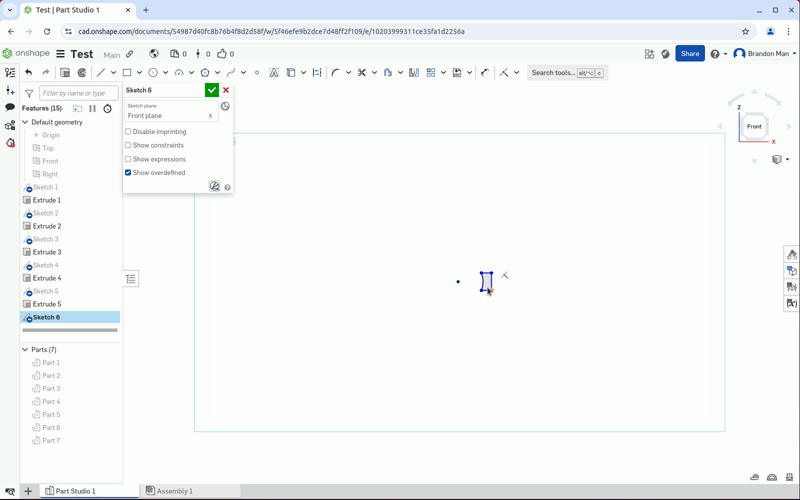
scroll(6)
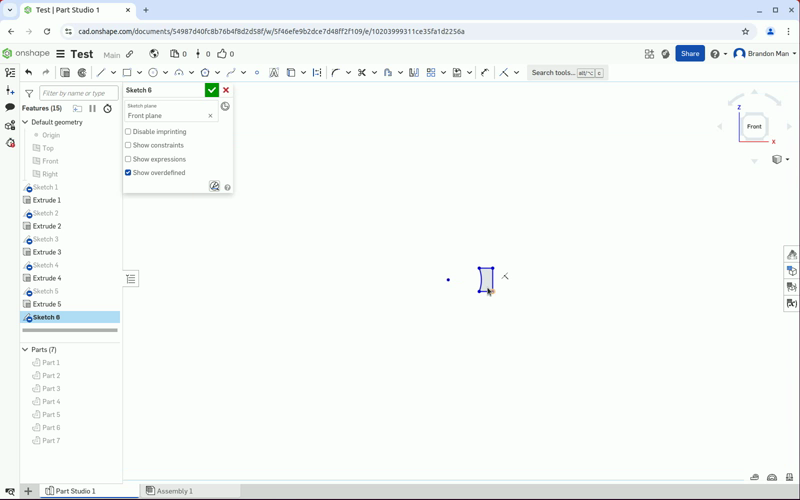
scroll(6)
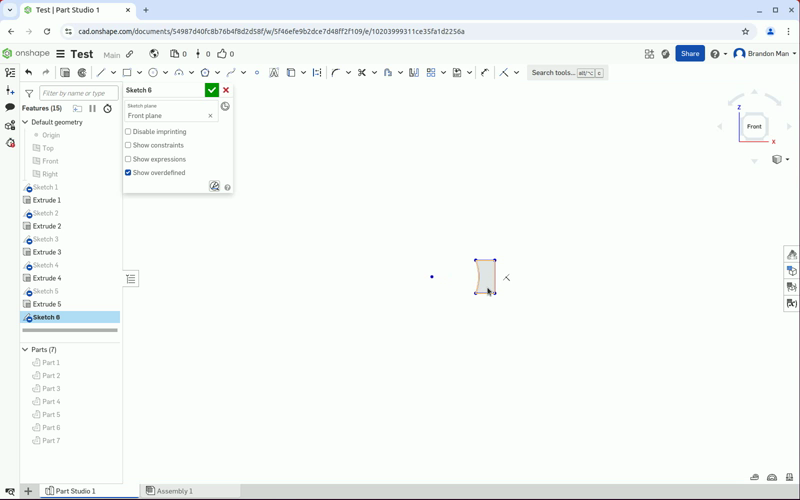
scroll(6)
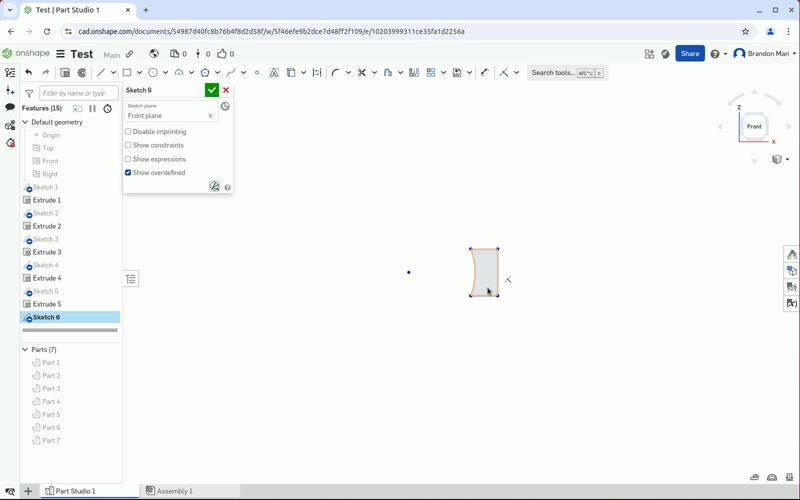
scroll(6)
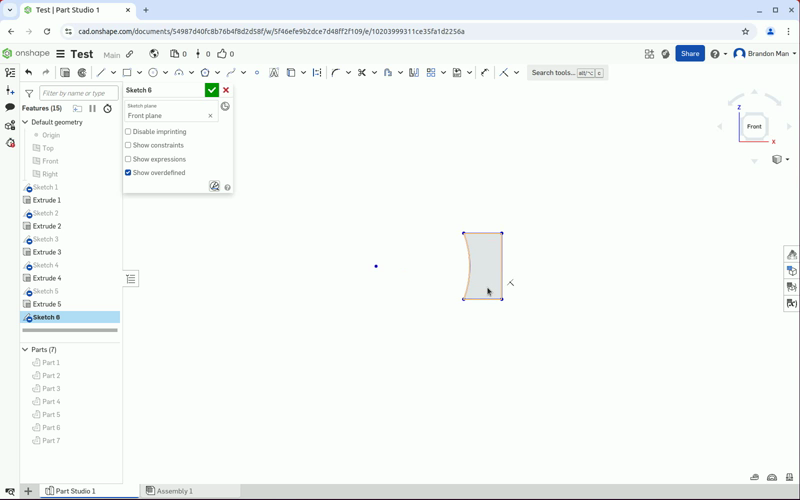
scroll(6)
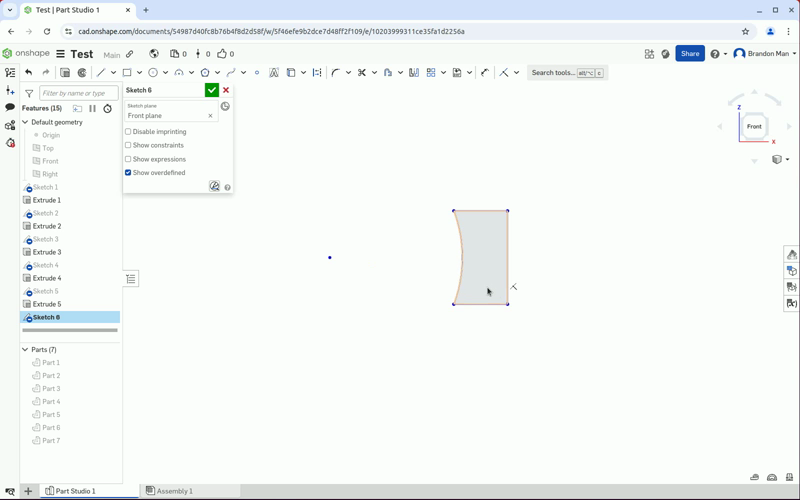
scroll(6)
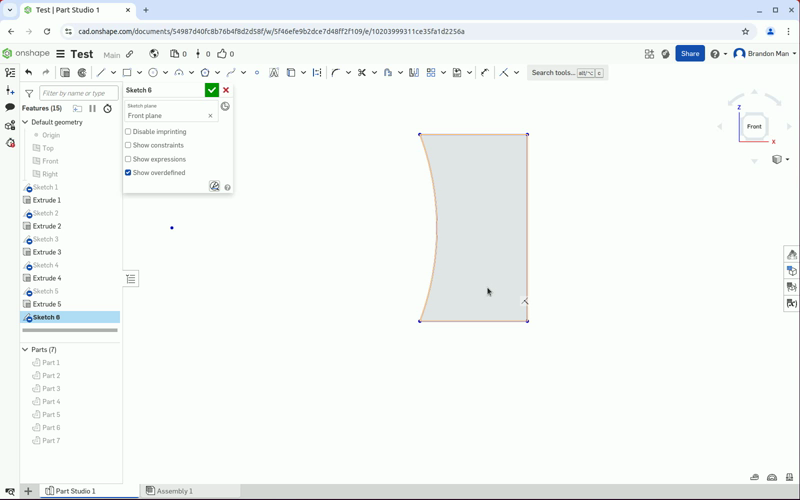
click(487, 287)
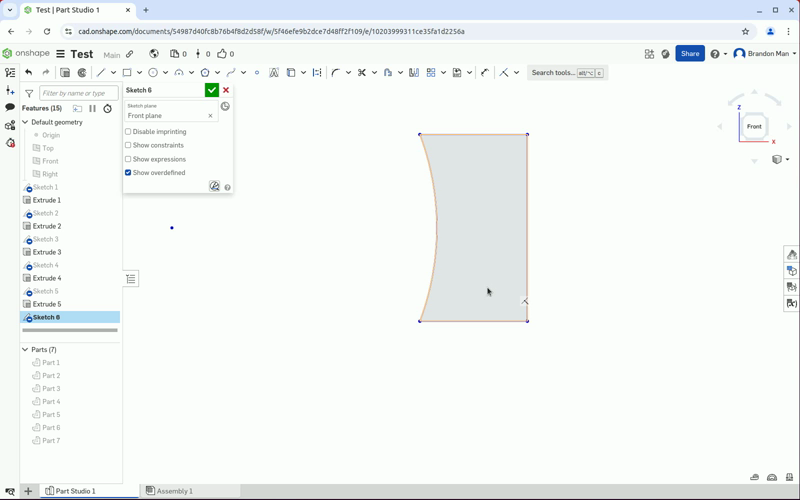
scroll(-6)
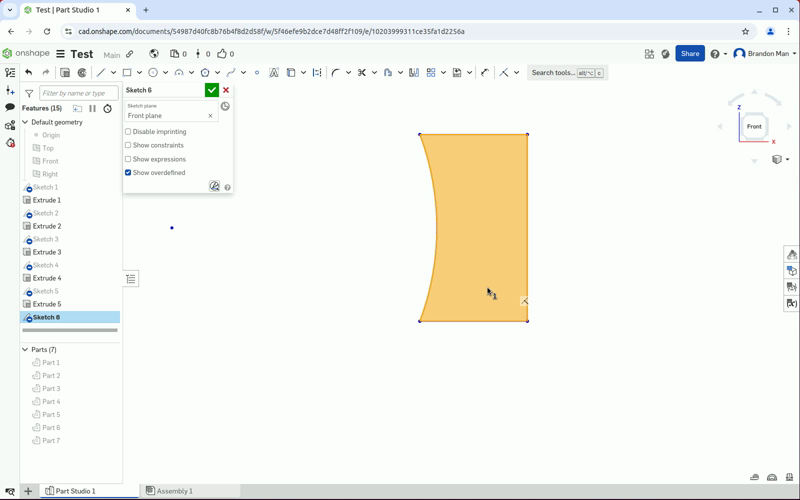
scroll(-6)
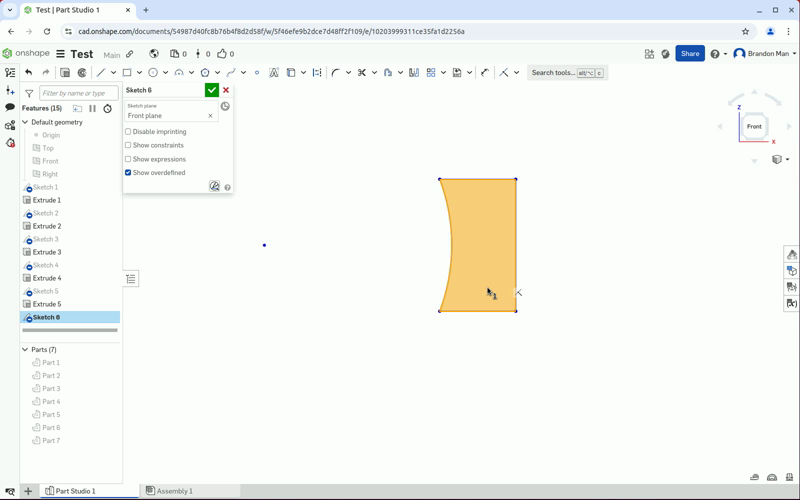
scroll(-6)
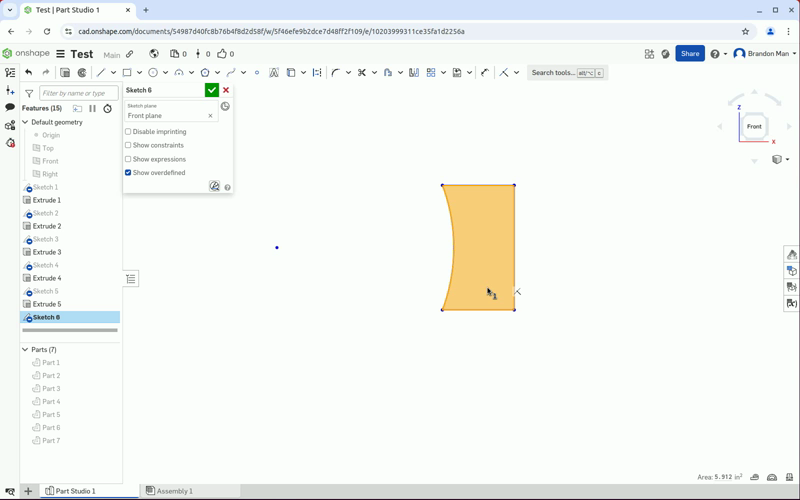
scroll(-6)
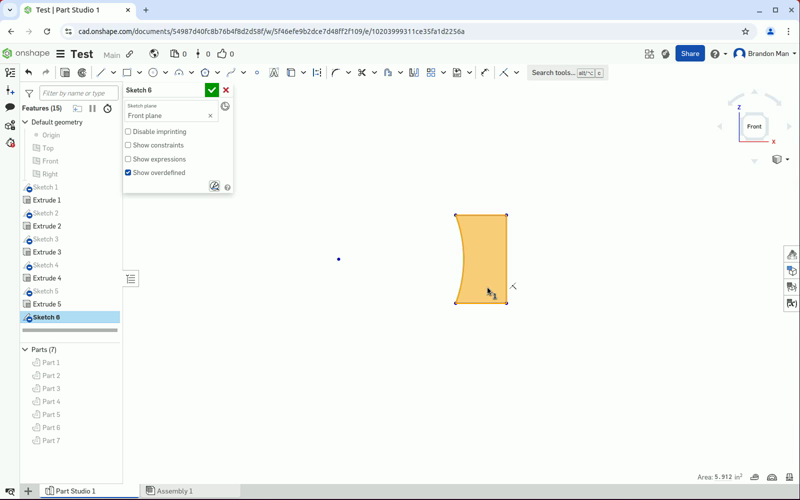
scroll(-6)
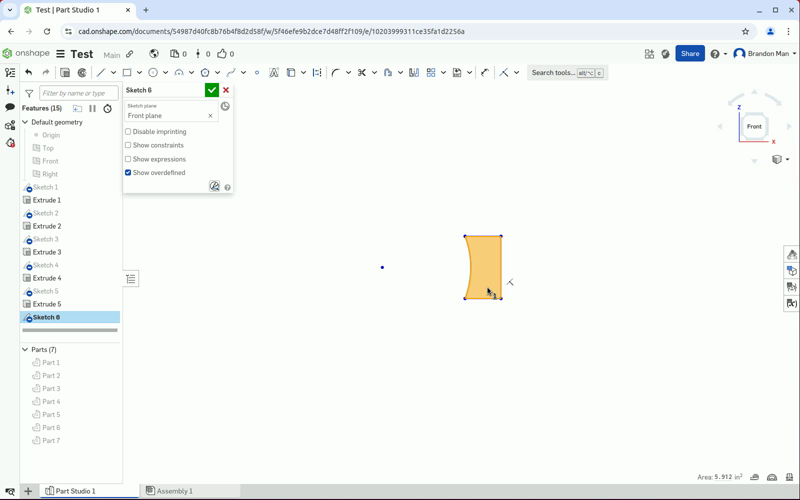
scroll(-6)
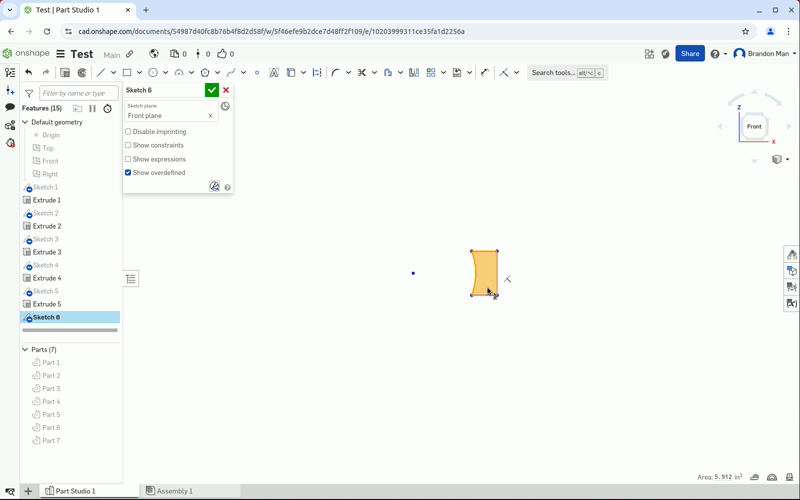
scroll(-6)
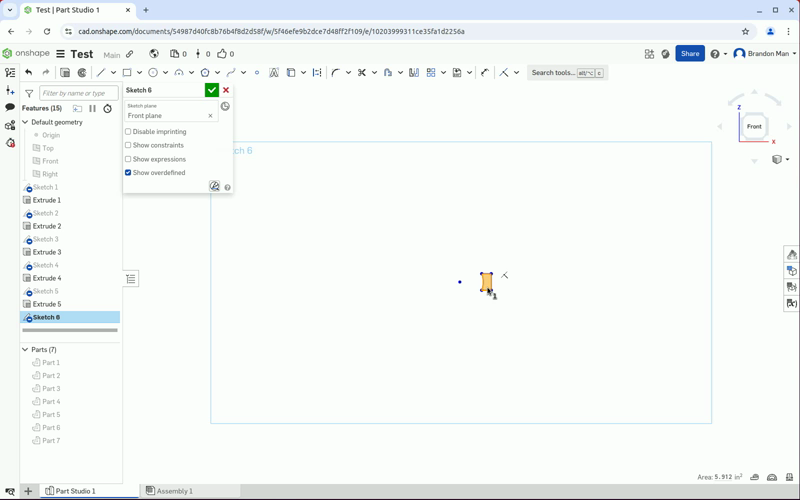
mouse_move(73, 352)
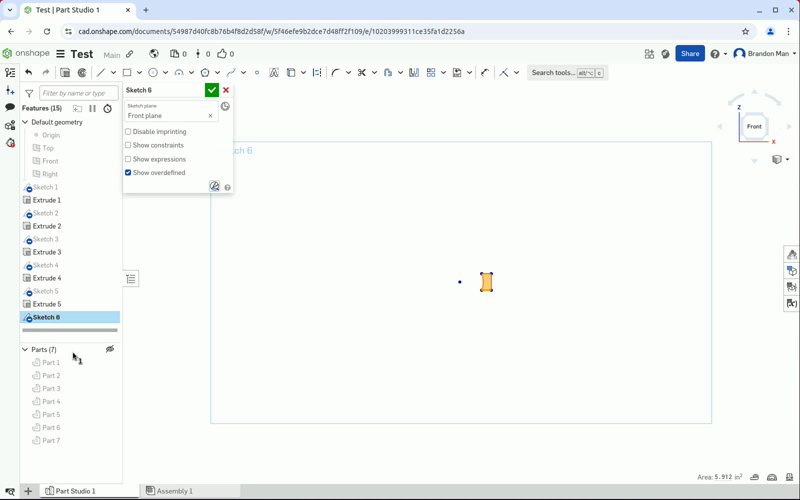
key(shift+y)
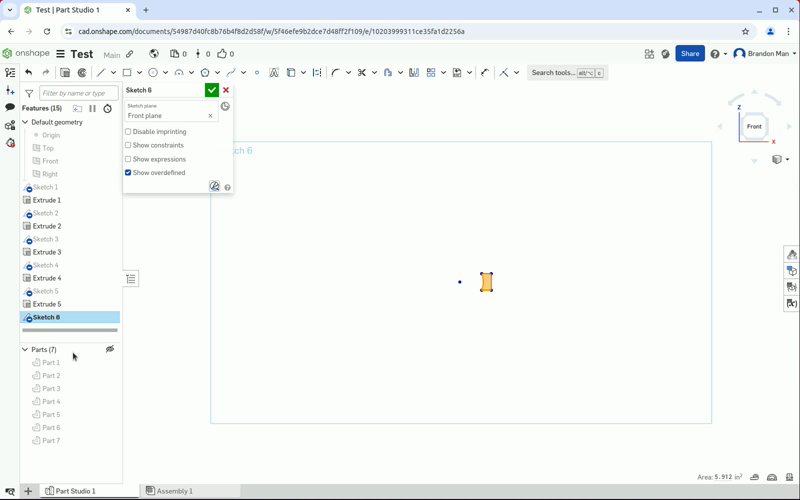
key(shift+e)
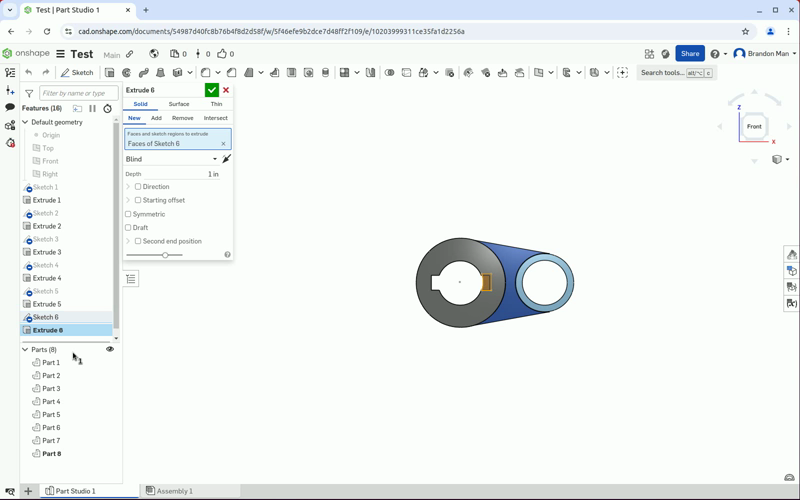
mouse_move(143, 106)
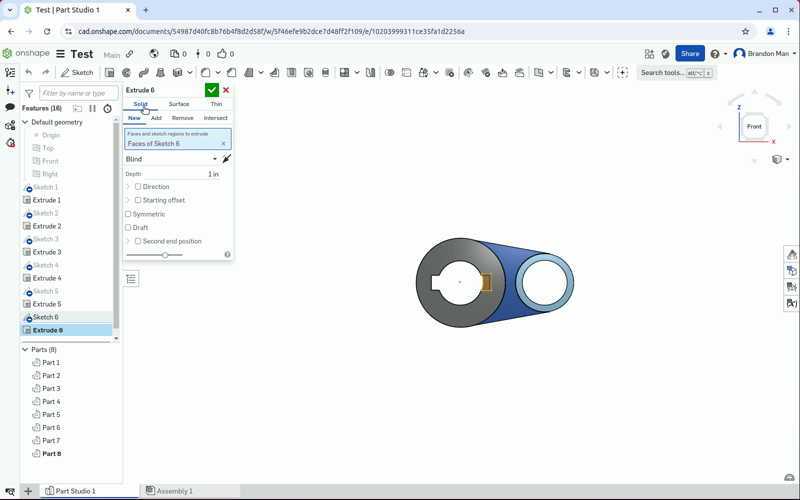
click(143, 106)
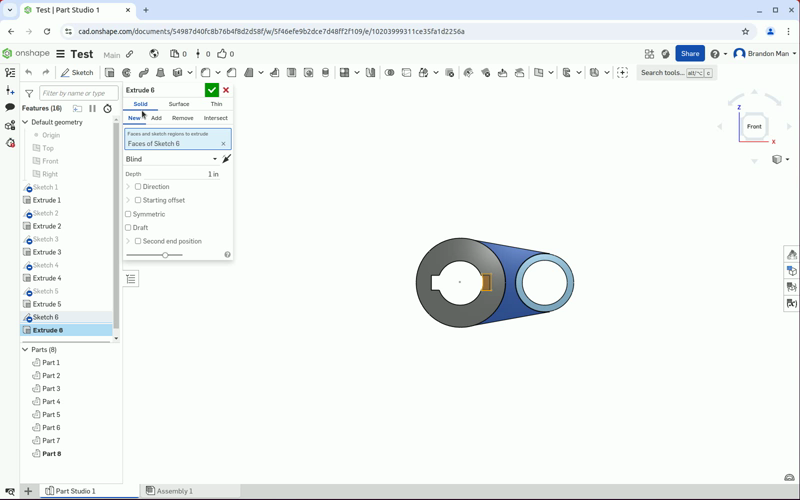
mouse_move(137, 120)
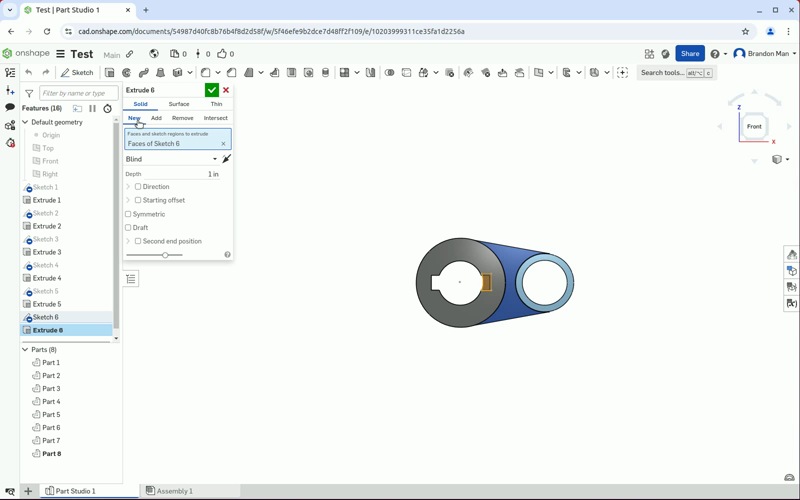
click(137, 120)
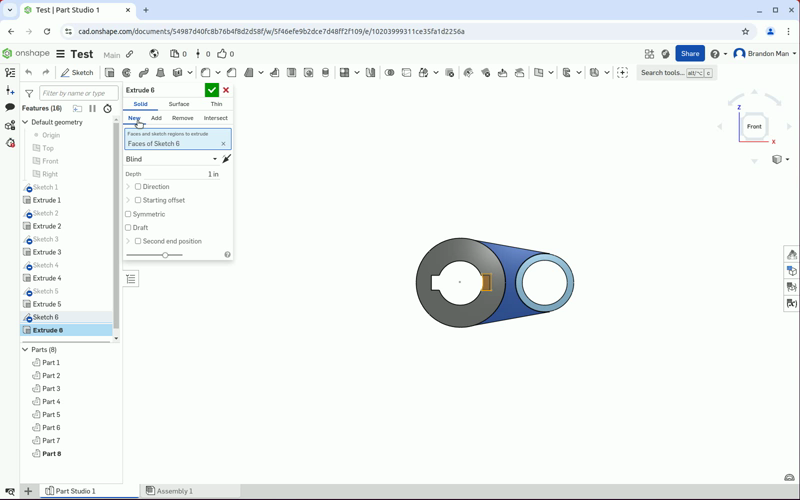
key(tab, 4)
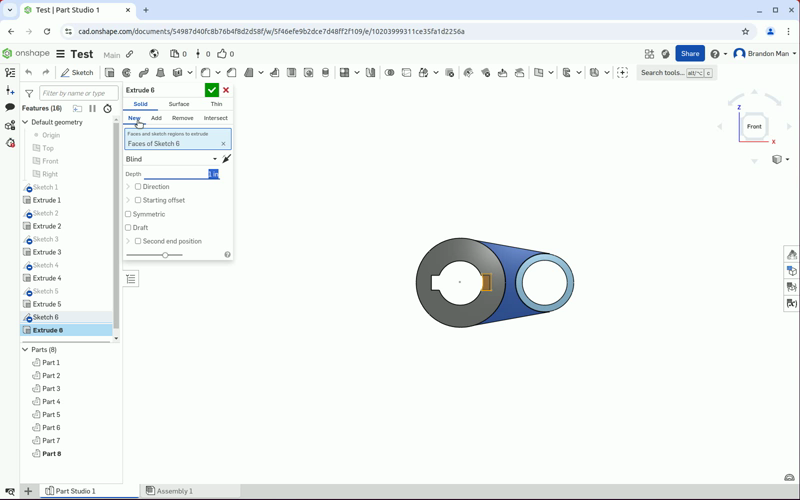
text(16.128)
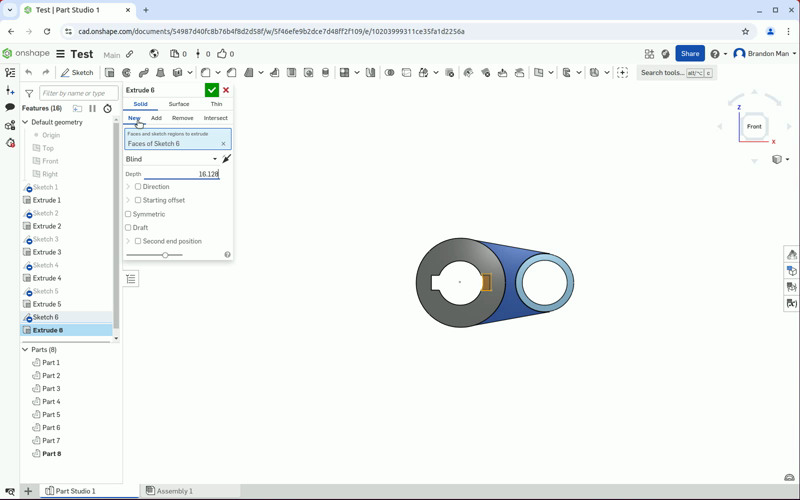
key(enter)
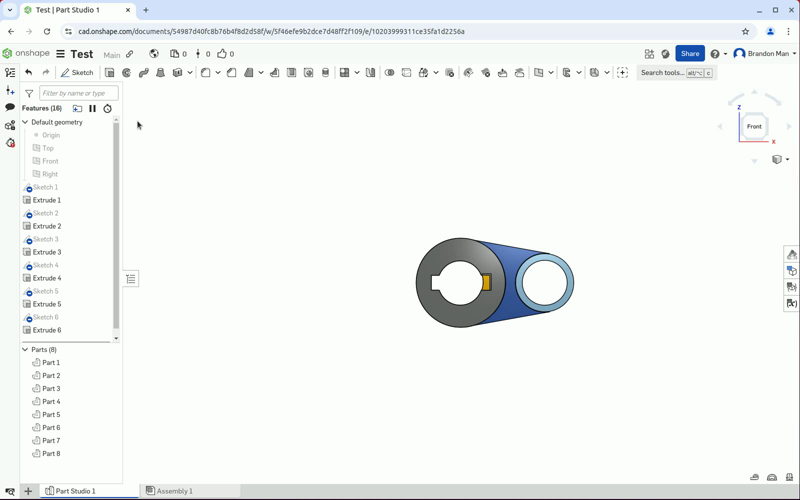
key(shift+h)
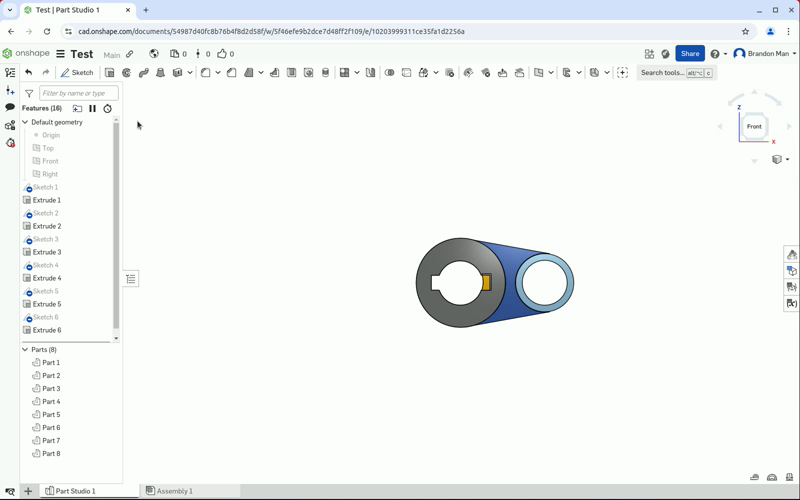
key(shift+h)
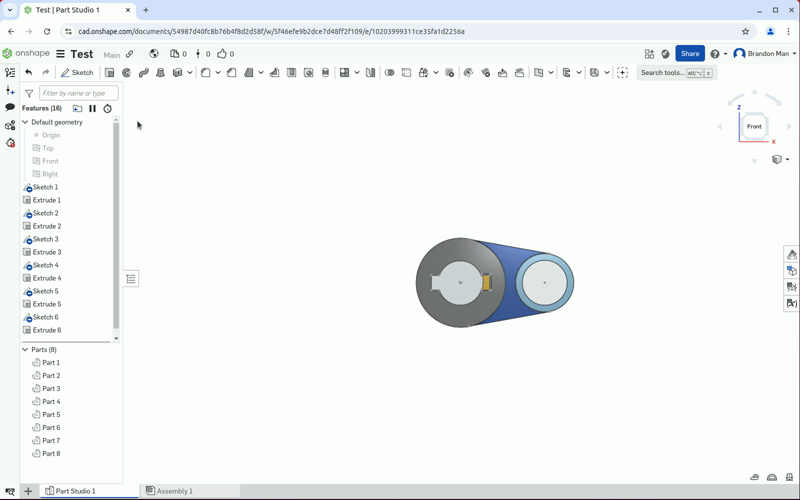
key(shift+7)
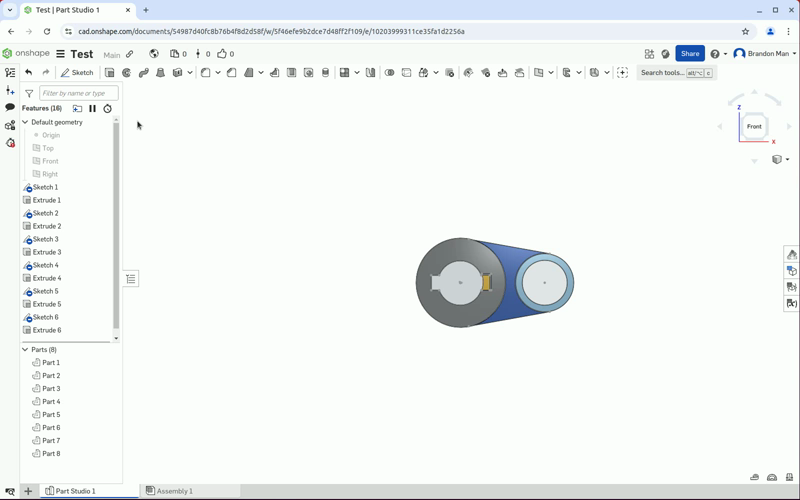
key(left, 2)
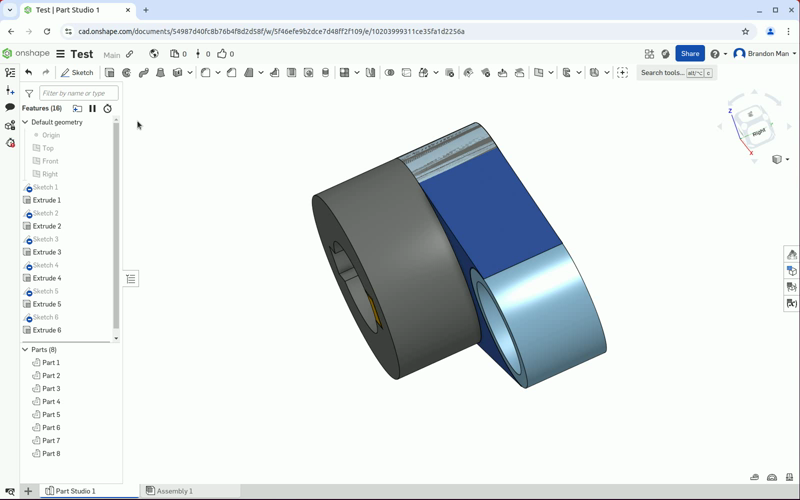
key(down, 2)
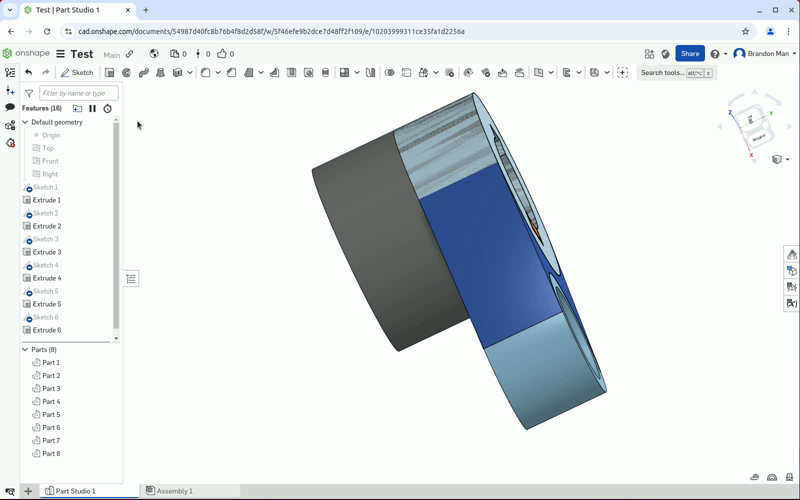
key(up, 2)
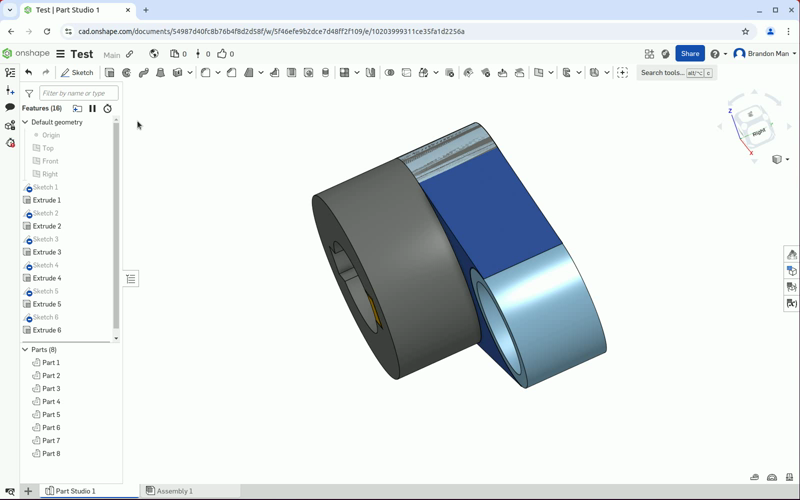
key(right, 2)
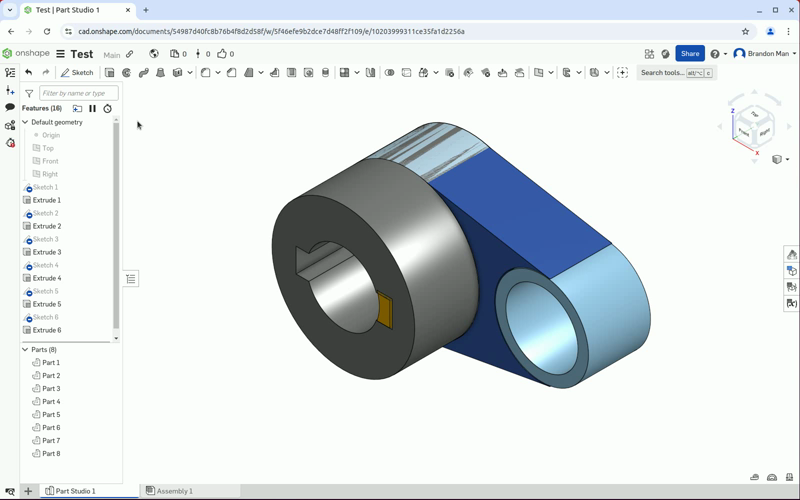
mouse_move(69, 189)
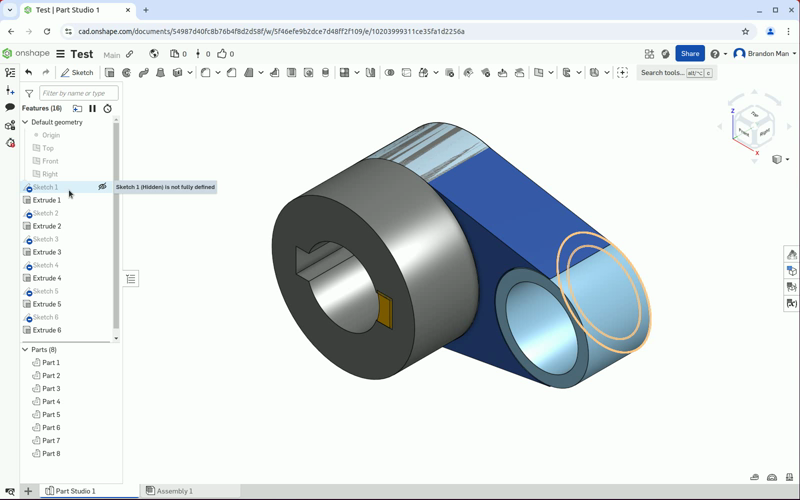
click(69, 189)